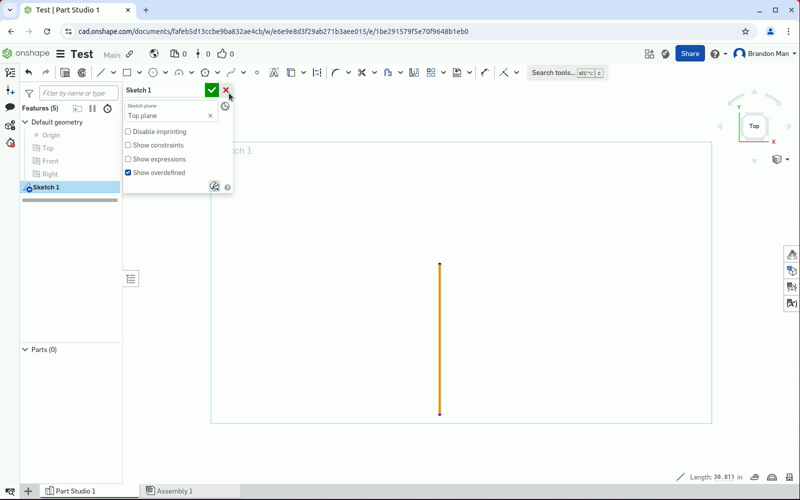
key(shift+h)
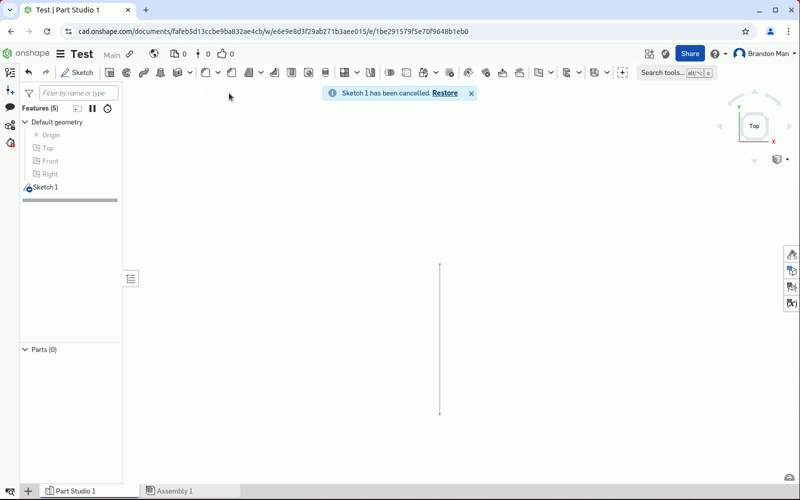
key(shift+s)
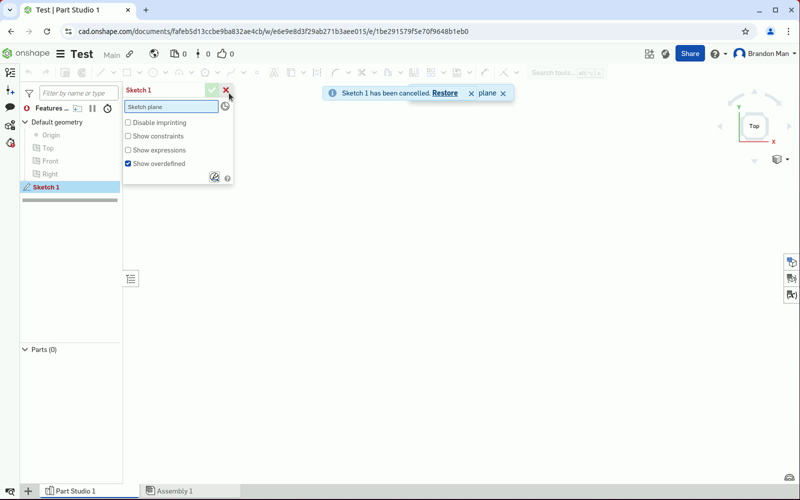
mouse_move(73, 150)
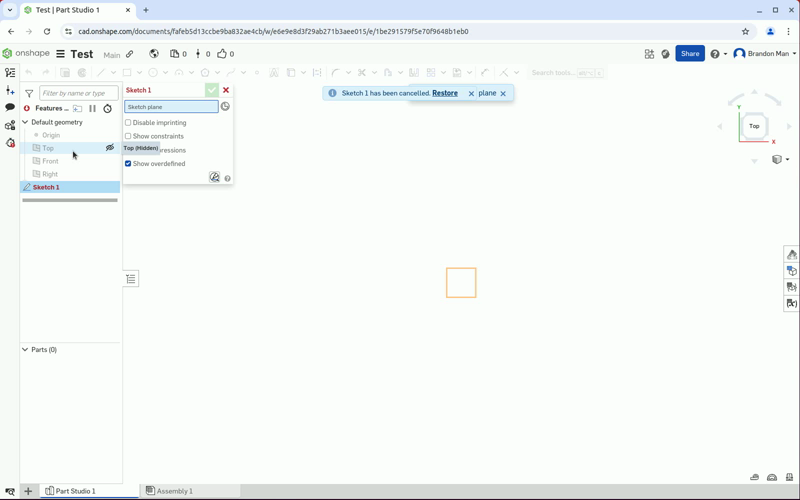
click(73, 150)
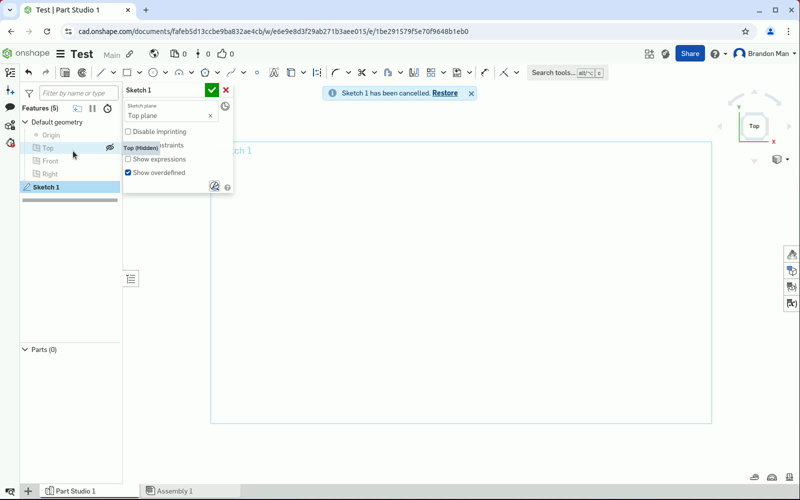
mouse_move(73, 352)
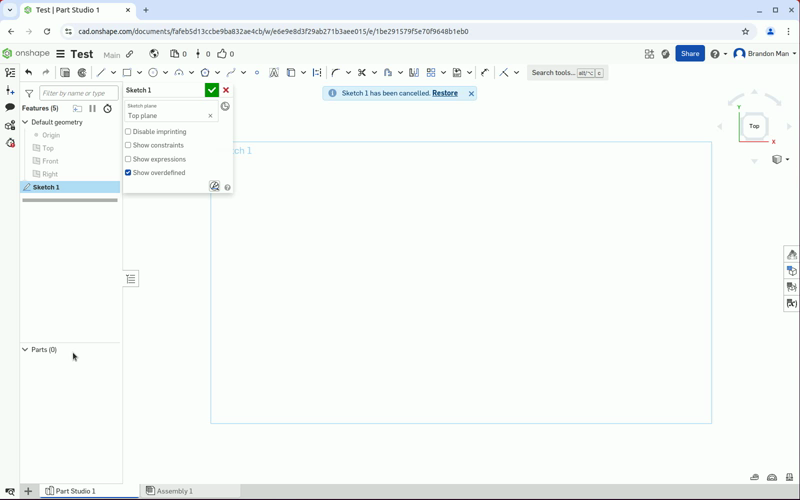
key(y)
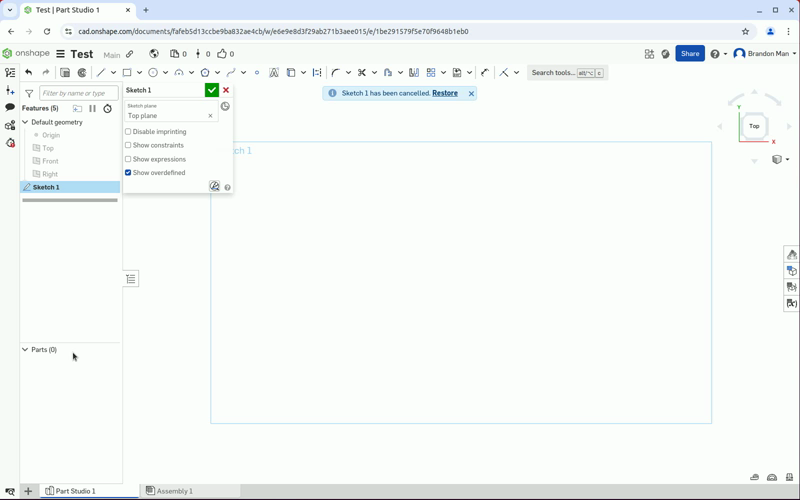
key(l)
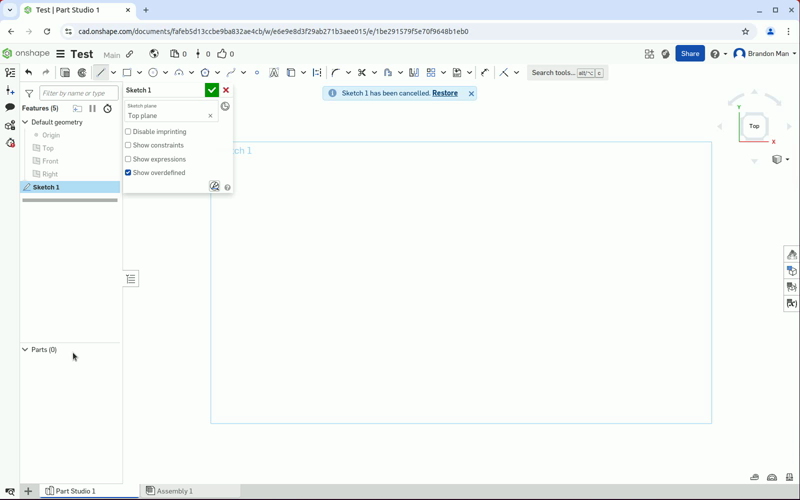
key_down(shift)
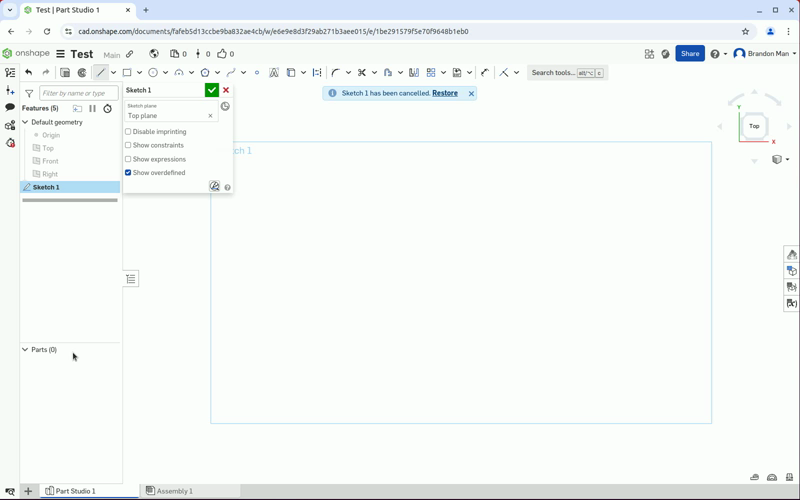
mouse_move(348, 357)
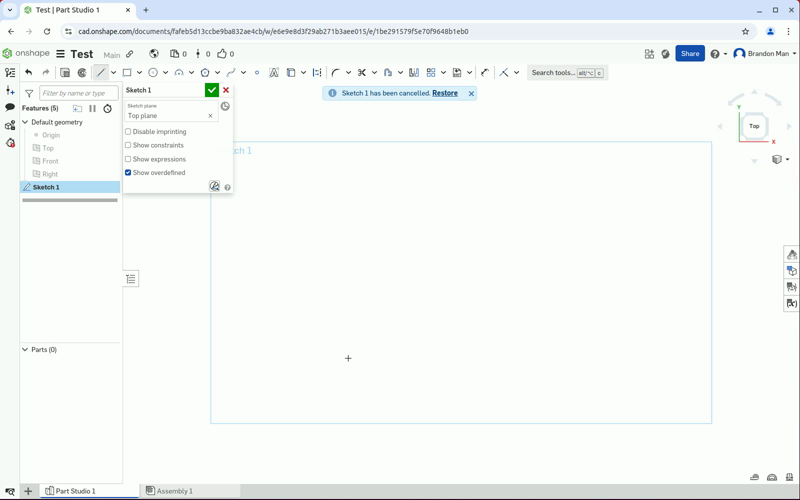
click(348, 357)
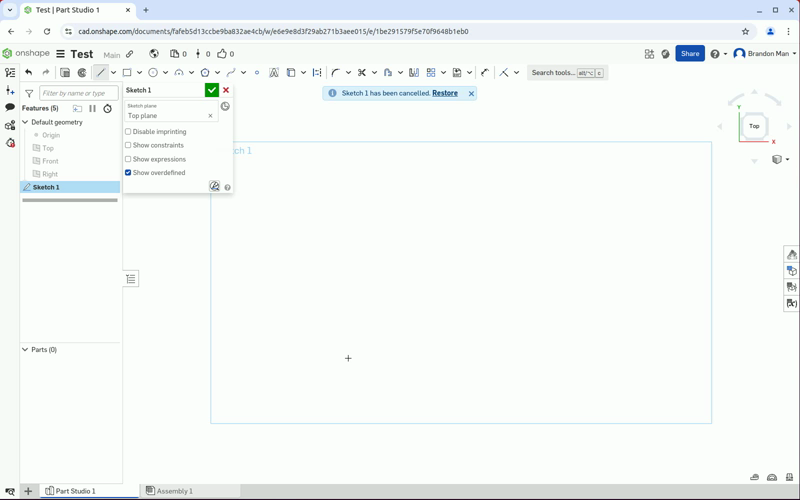
key_up(shift)
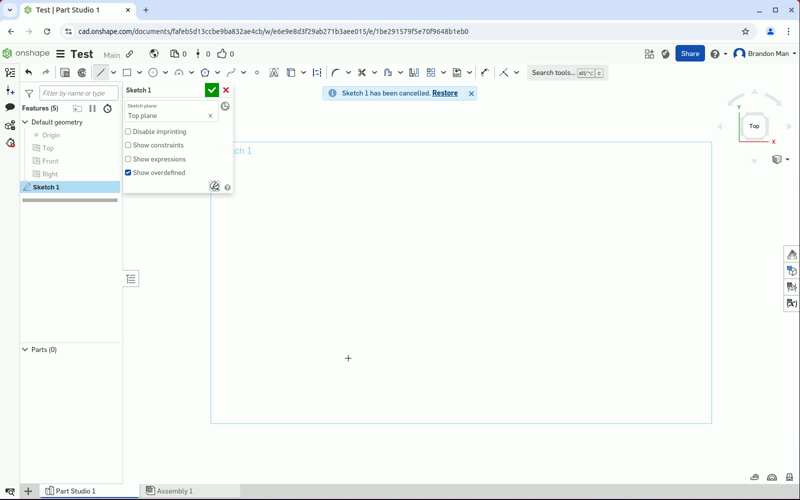
key_down(shift)
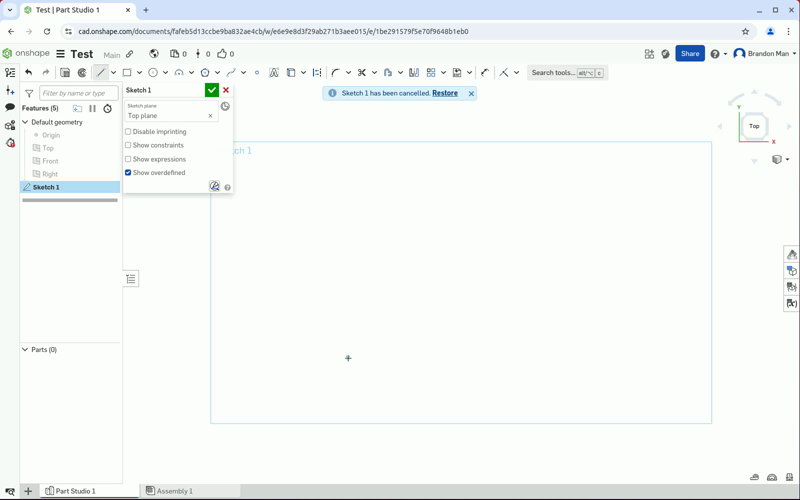
mouse_move(572, 357)
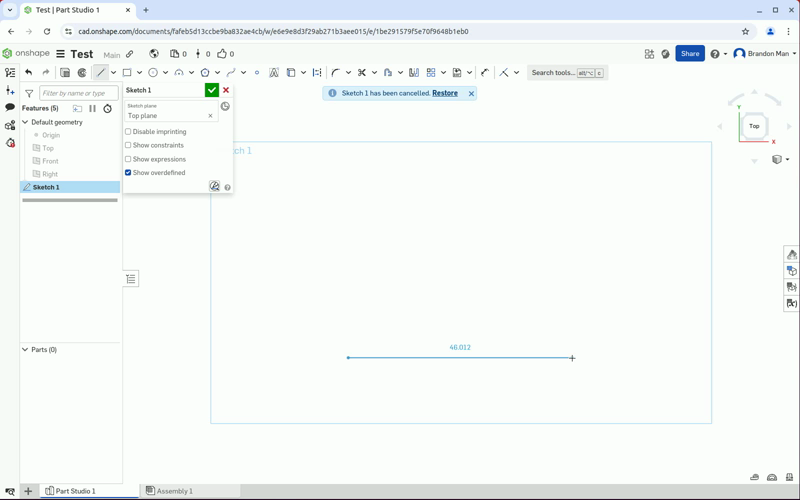
click(572, 357)
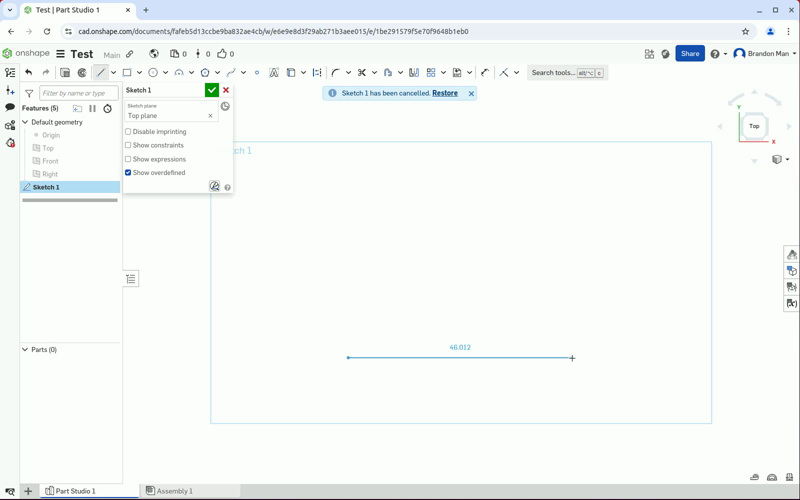
key_up(shift)
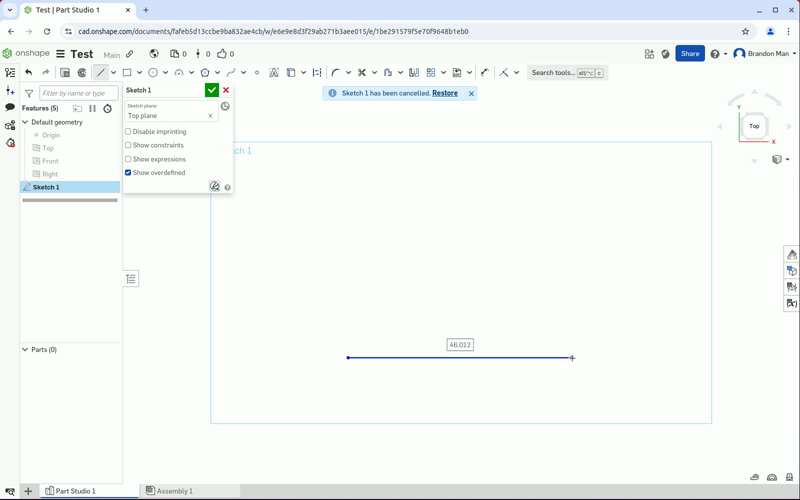
key_down(shift)
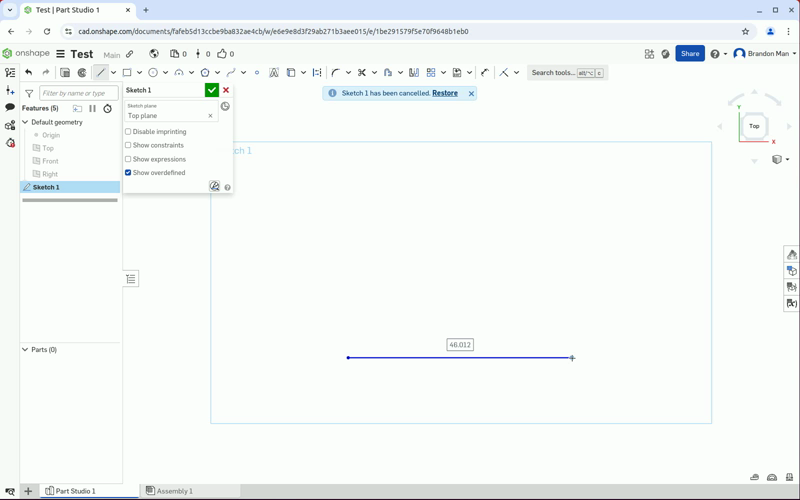
mouse_move(572, 209)
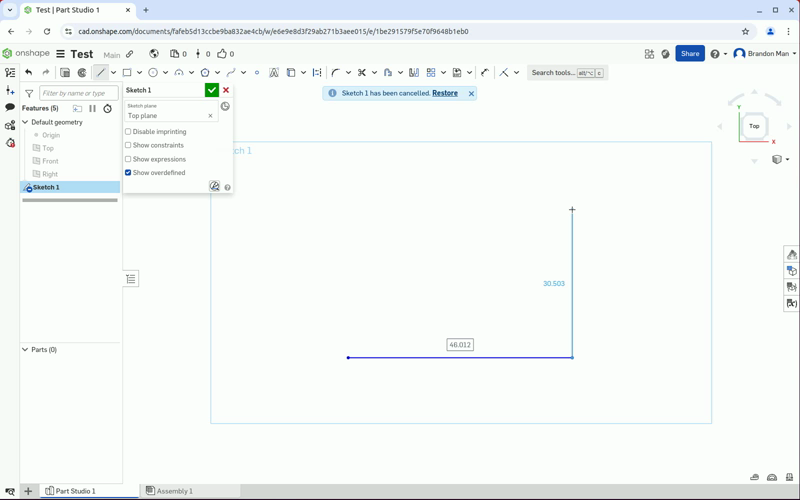
click(572, 209)
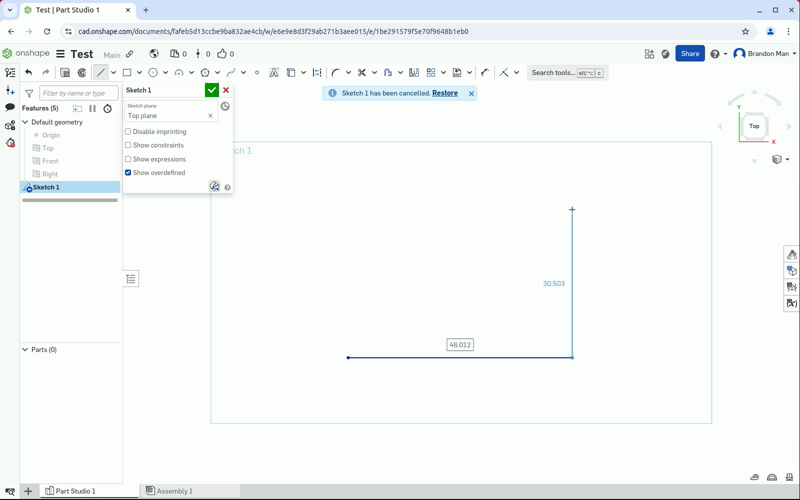
key_up(shift)
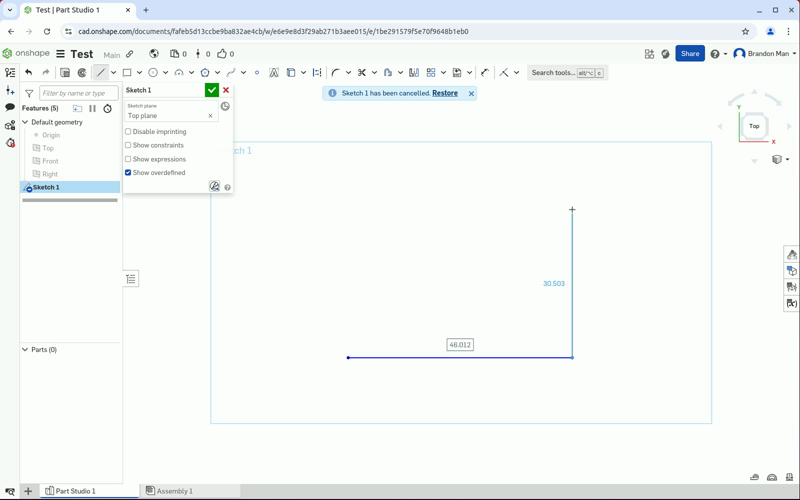
key_down(shift)
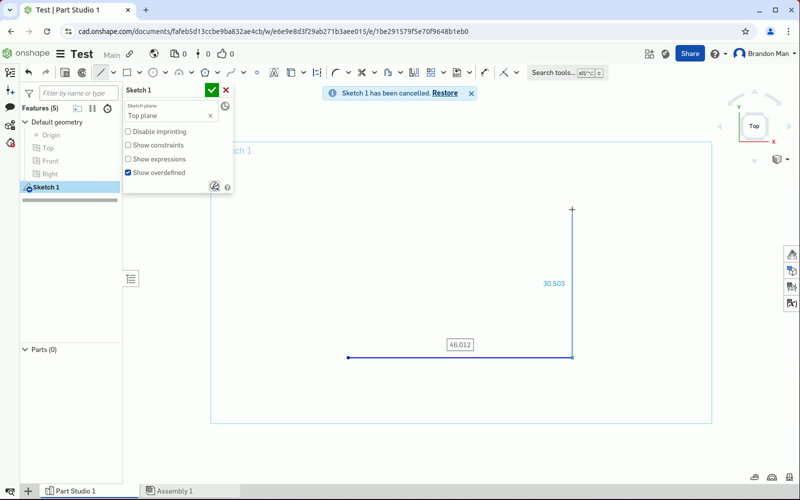
mouse_move(348, 209)
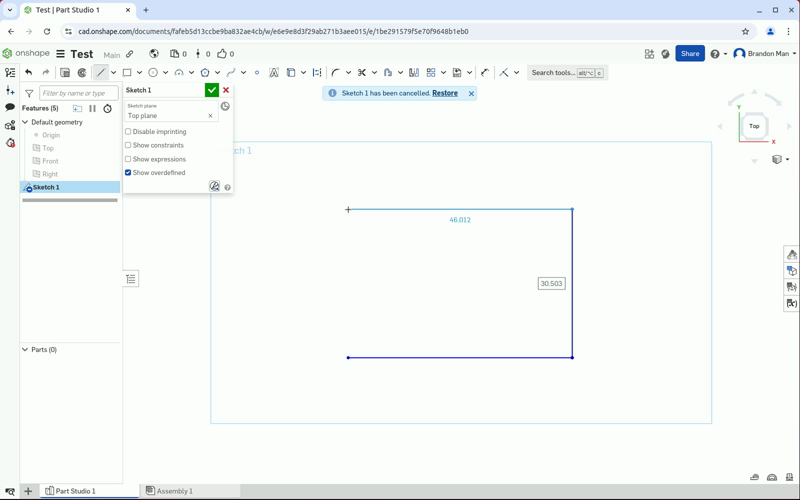
click(348, 209)
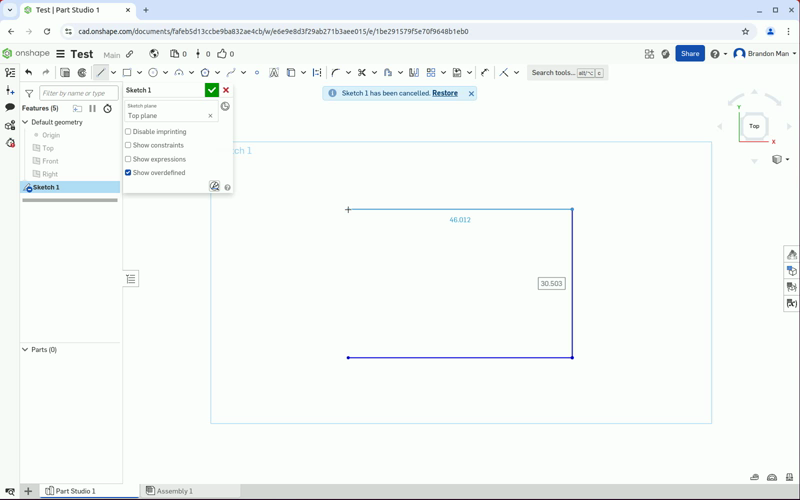
key_up(shift)
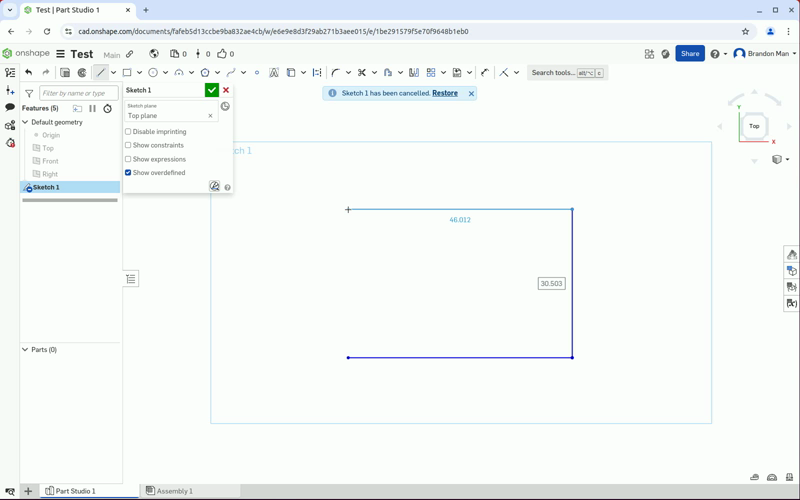
key_down(shift)
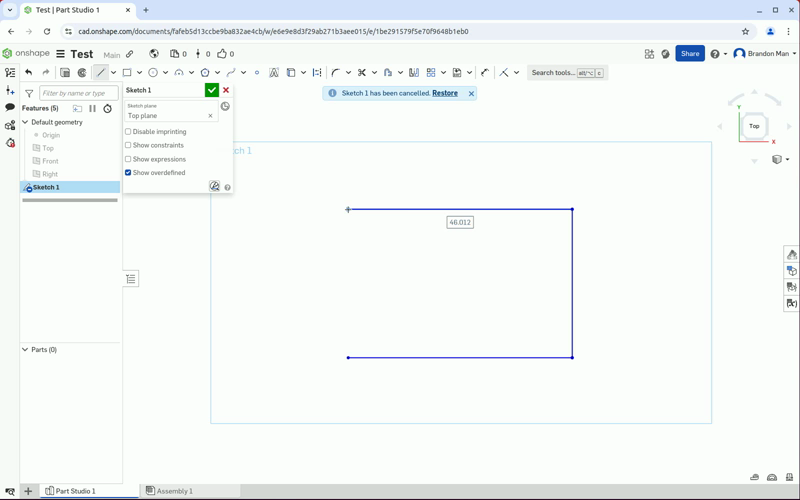
mouse_move(348, 357)
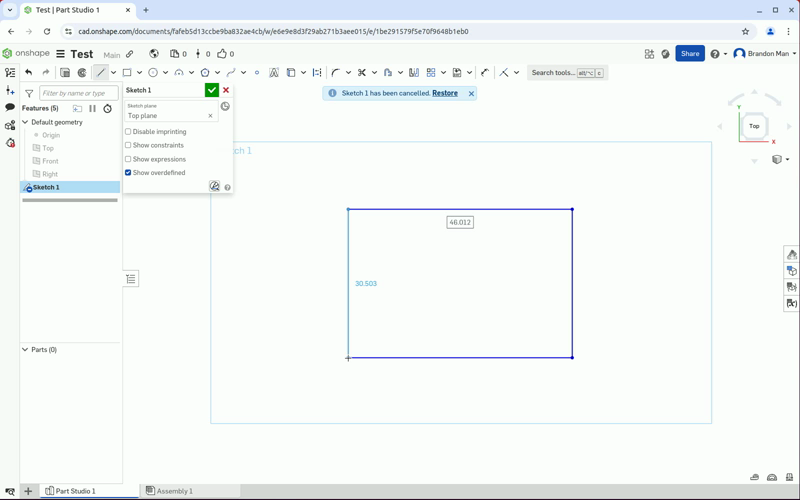
key_up(shift)
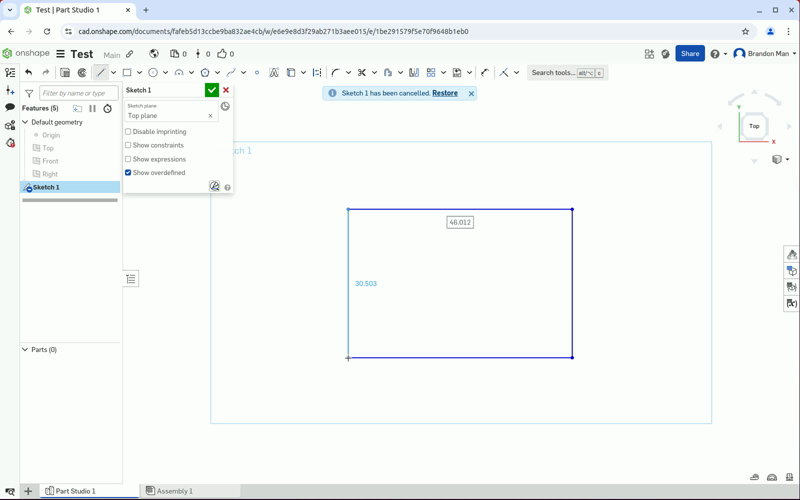
click(348, 357)
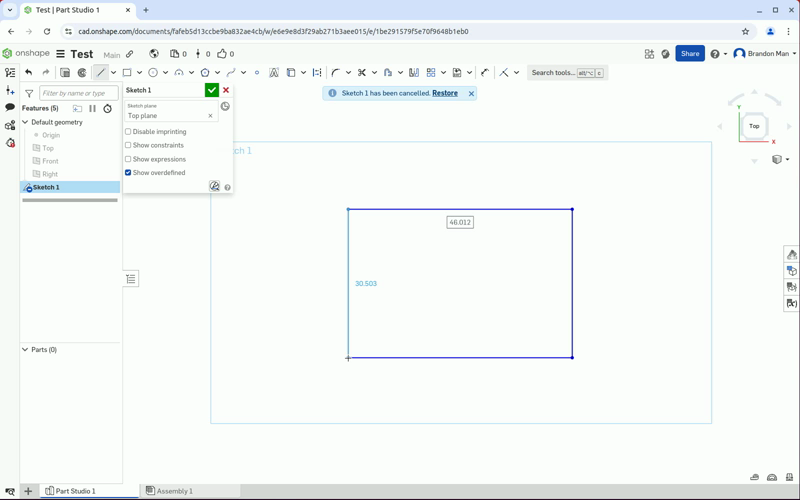
key(esc)
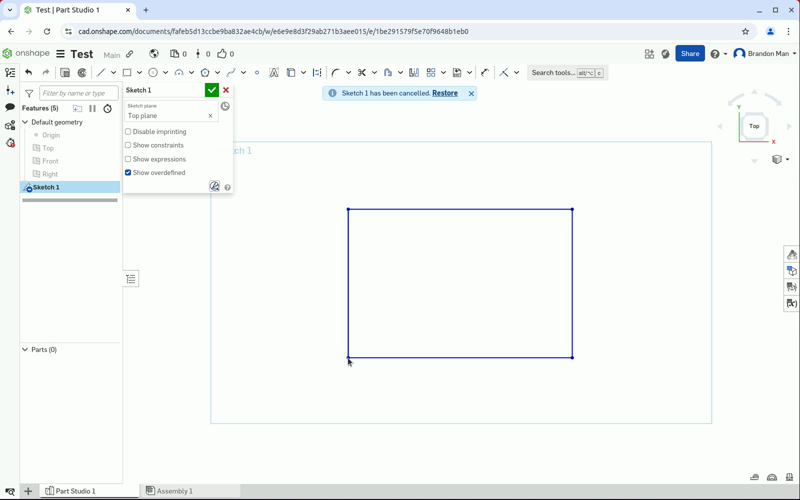
mouse_move(438, 277)
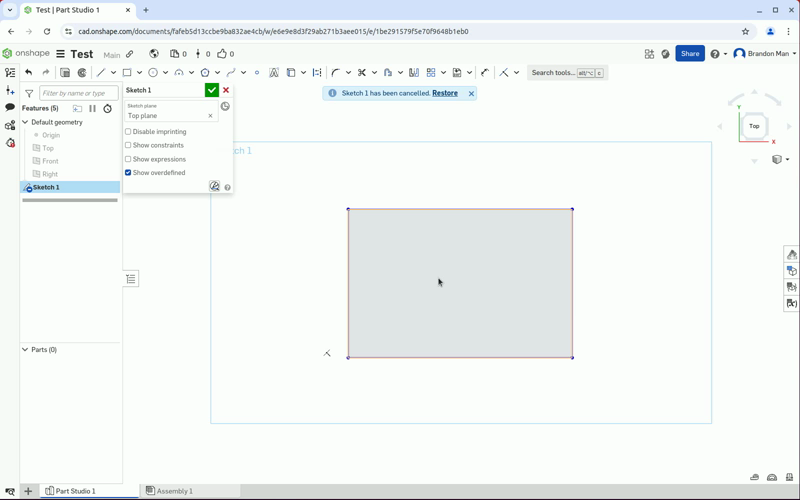
click(438, 277)
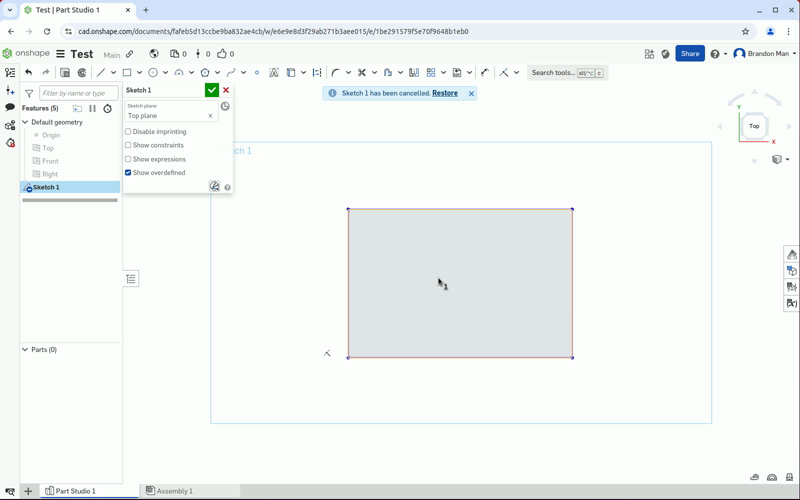
mouse_move(73, 352)
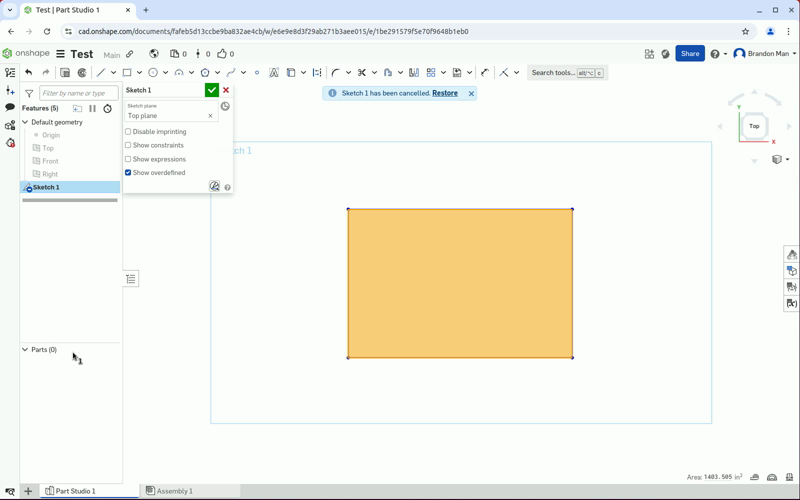
key(shift+y)
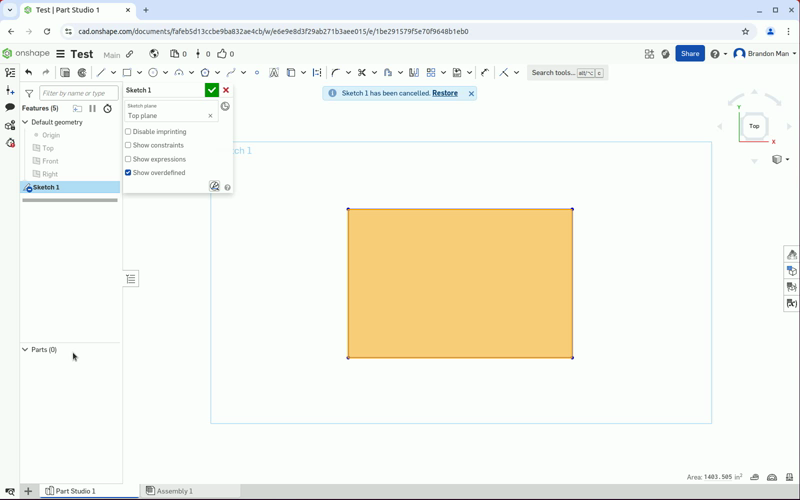
key(shift+e)
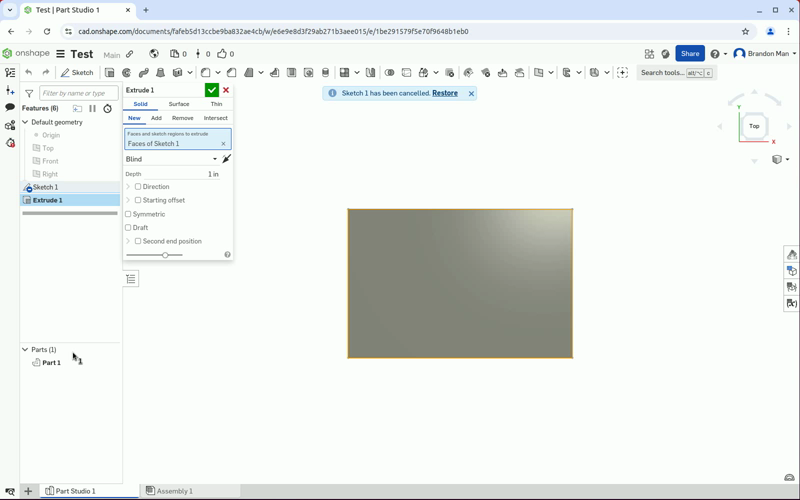
mouse_move(143, 106)
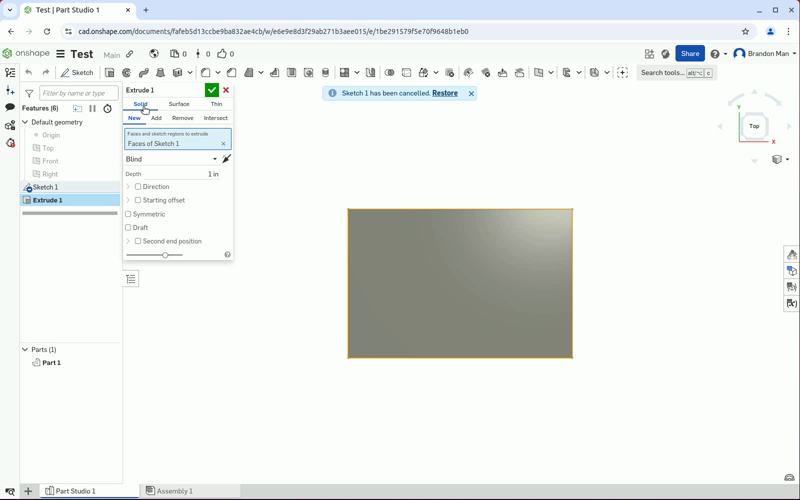
click(143, 106)
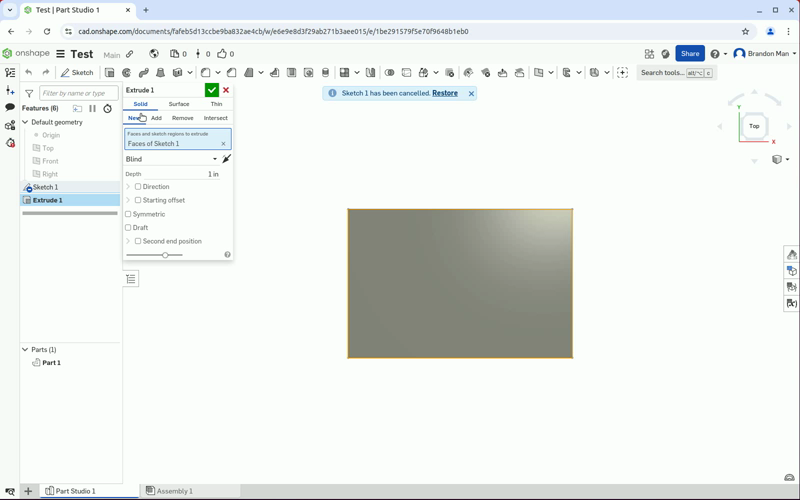
mouse_move(137, 120)
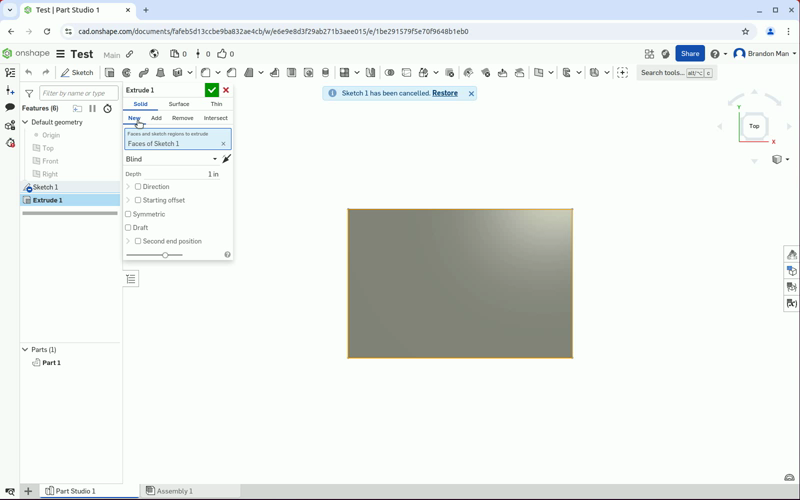
click(137, 120)
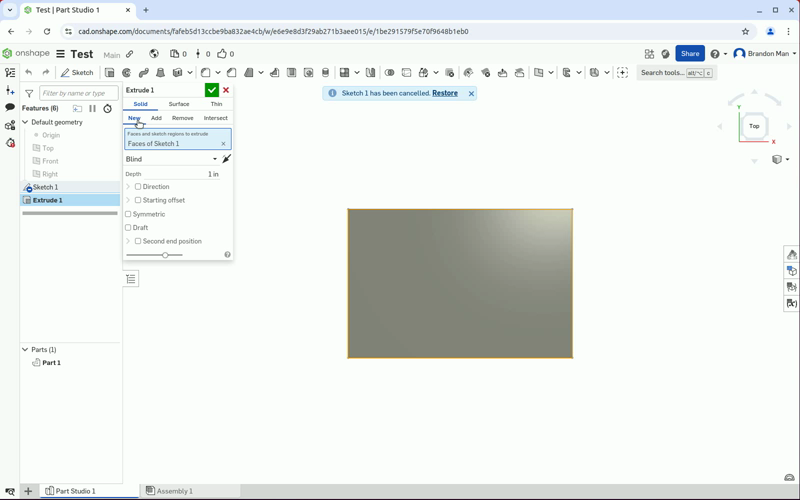
key(tab, 4)
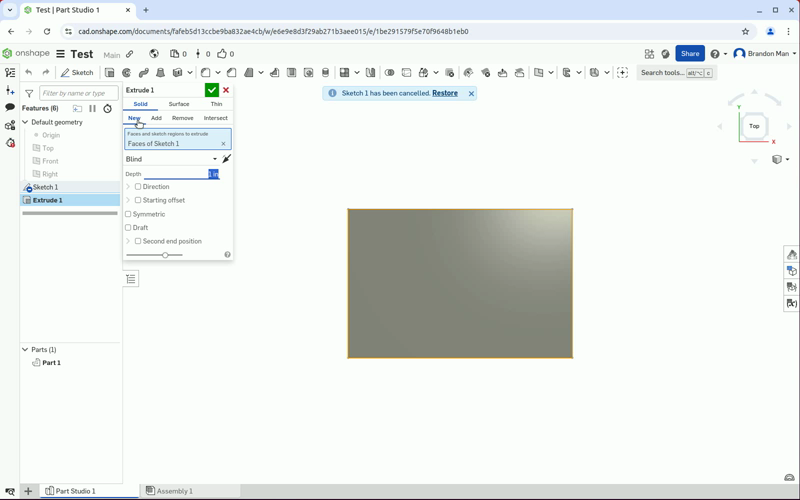
text(3.129)
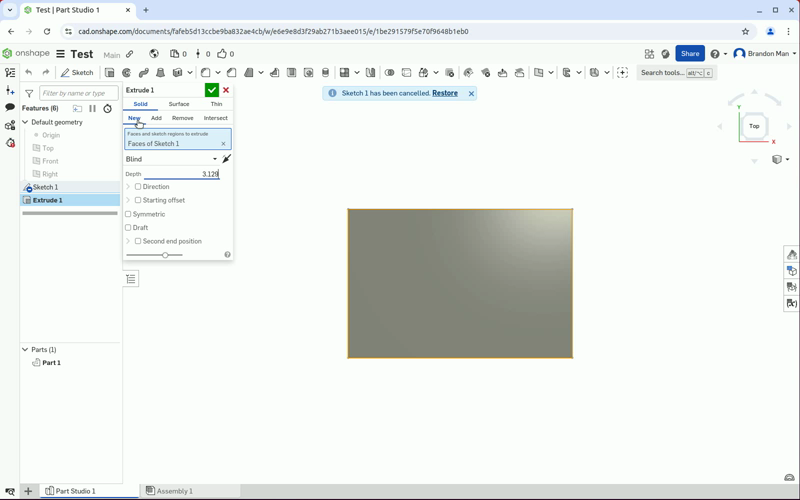
key(enter)
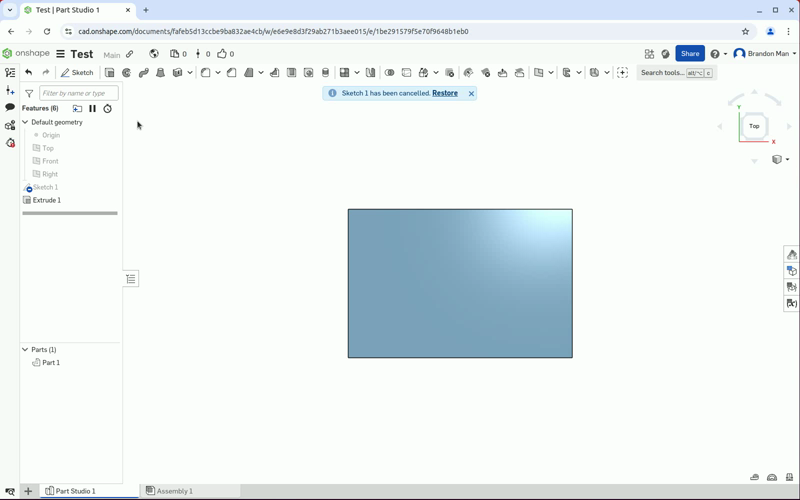
key(shift+h)
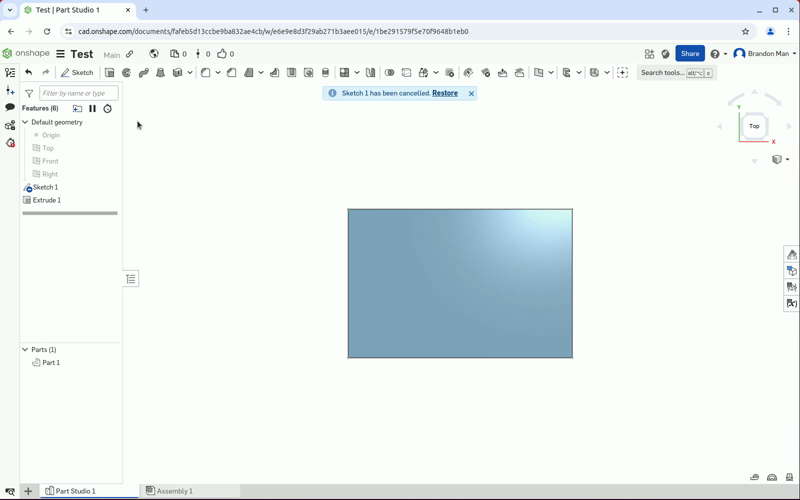
key(shift+h)
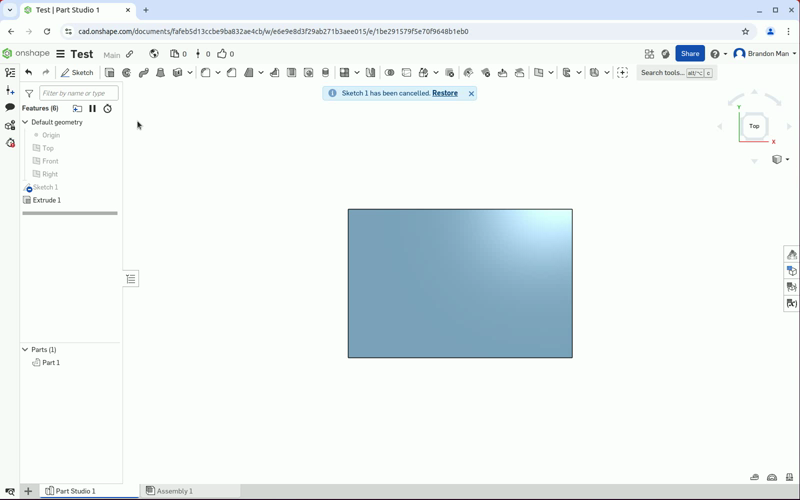
mouse_move(73, 189)
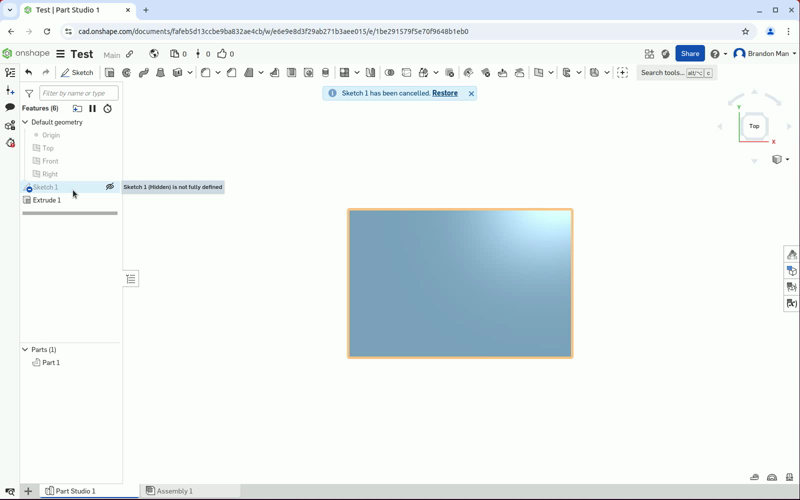
click(73, 189)
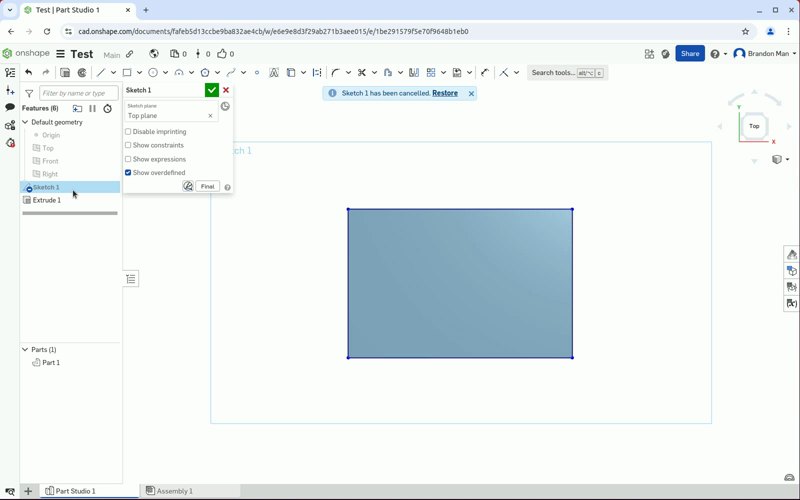
mouse_move(229, 92)
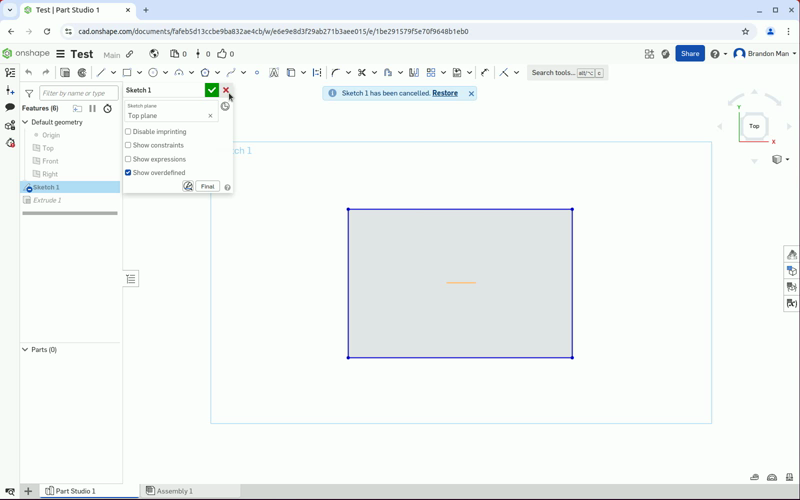
click(229, 92)
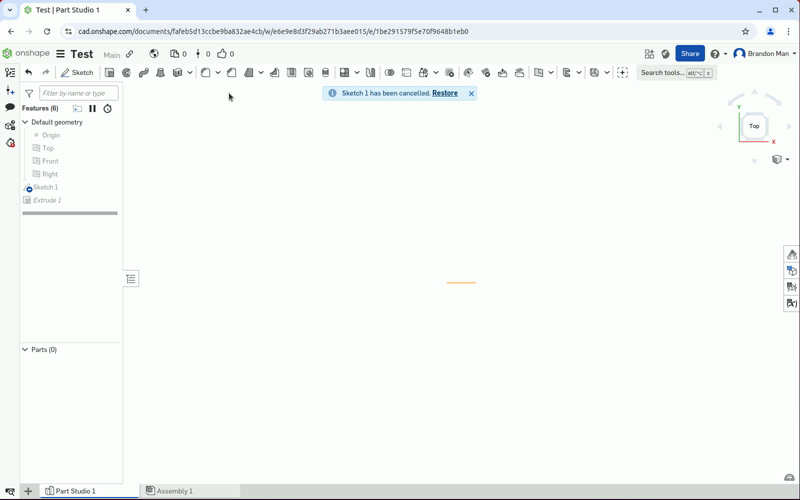
mouse_move(541, 75)
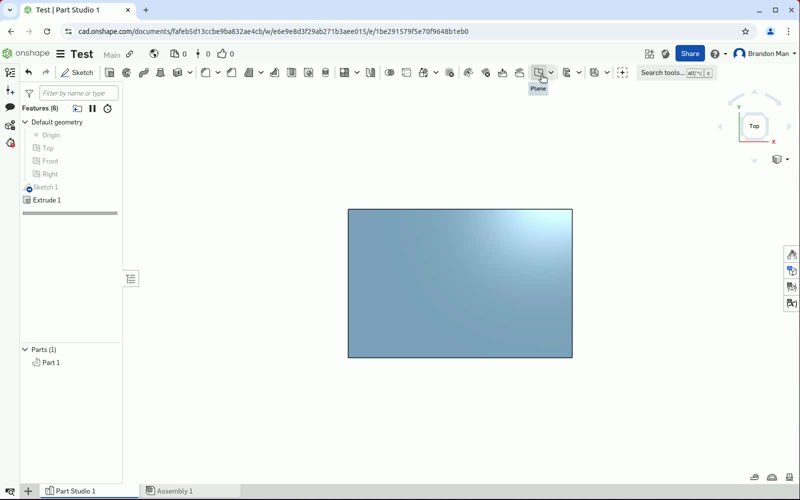
click(541, 75)
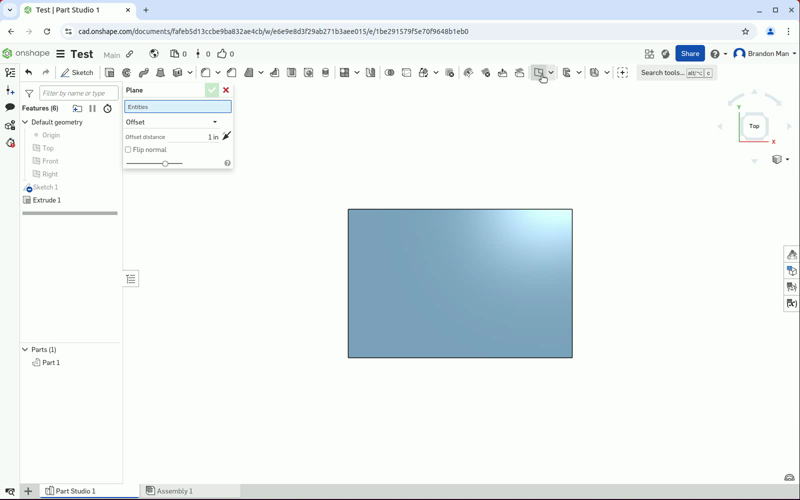
mouse_move(73, 150)
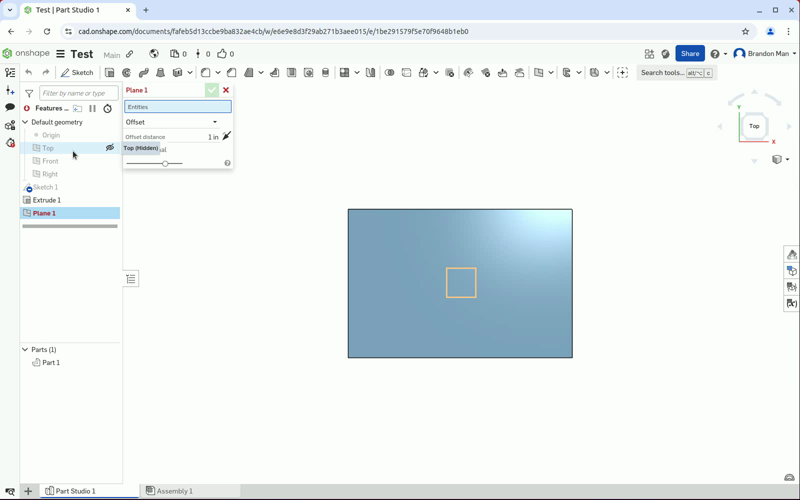
click(73, 150)
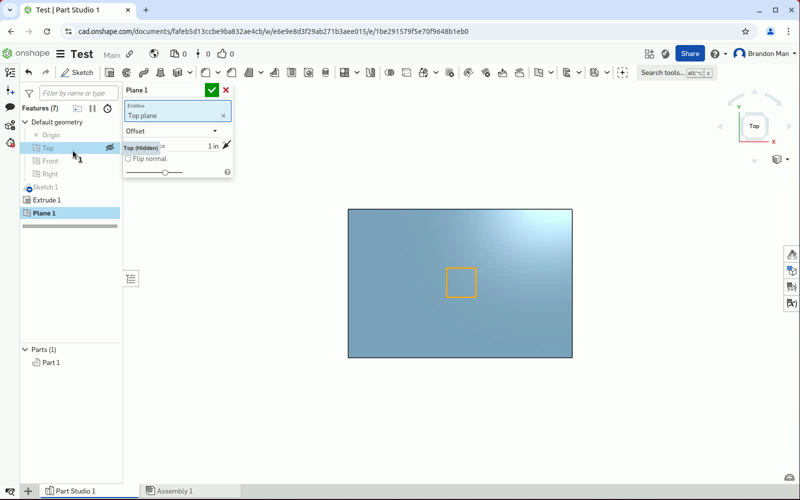
key(tab, 2)
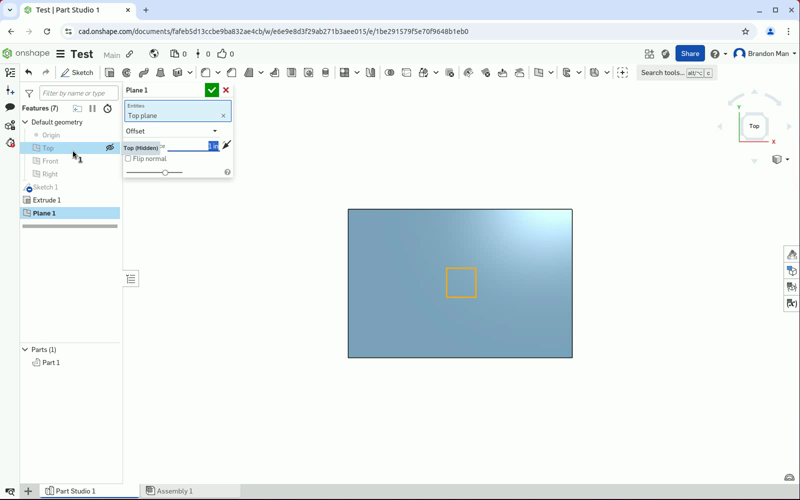
text(3.143)
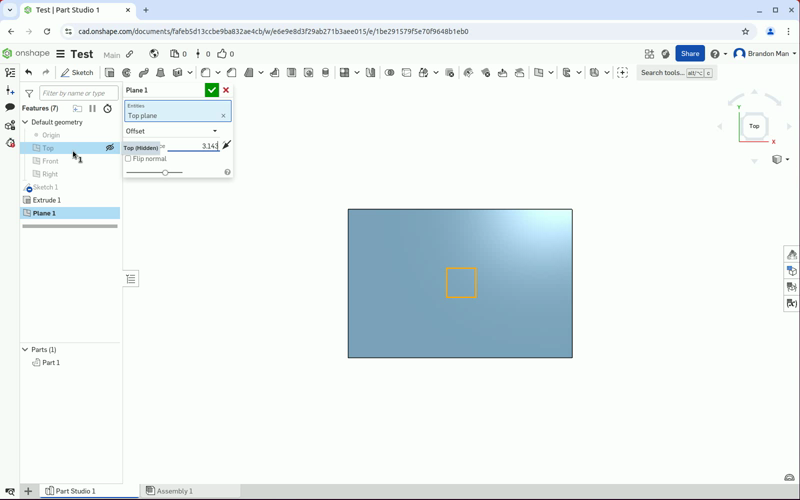
key(enter, 2)
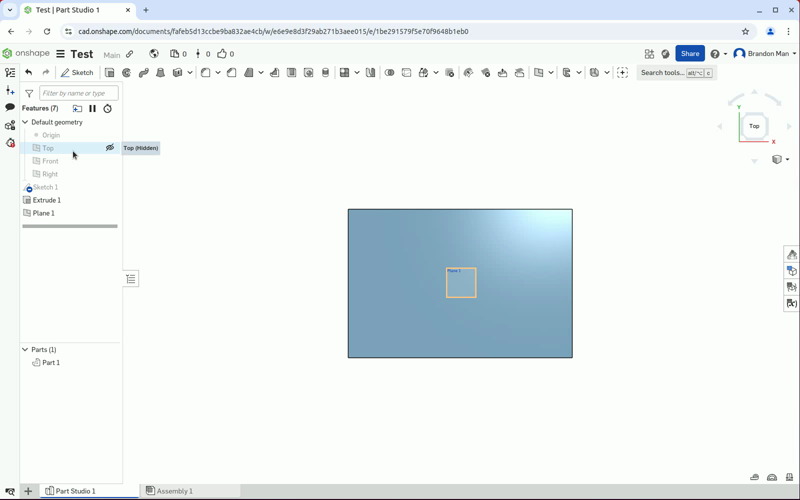
key(shift+s)
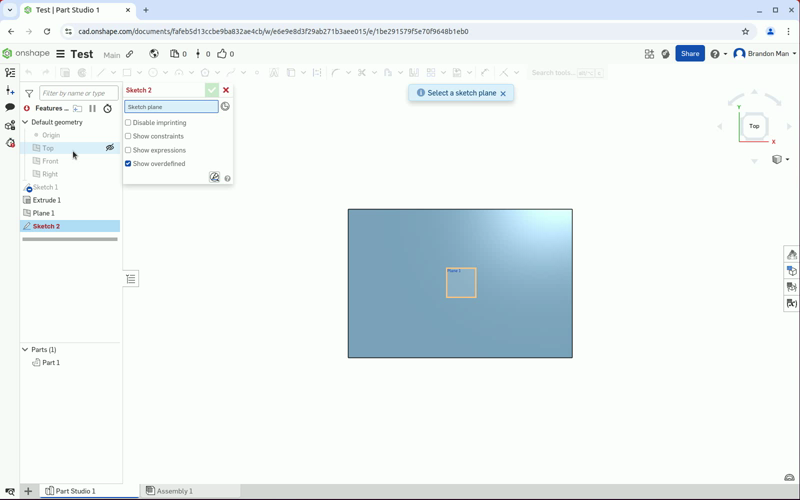
mouse_move(73, 215)
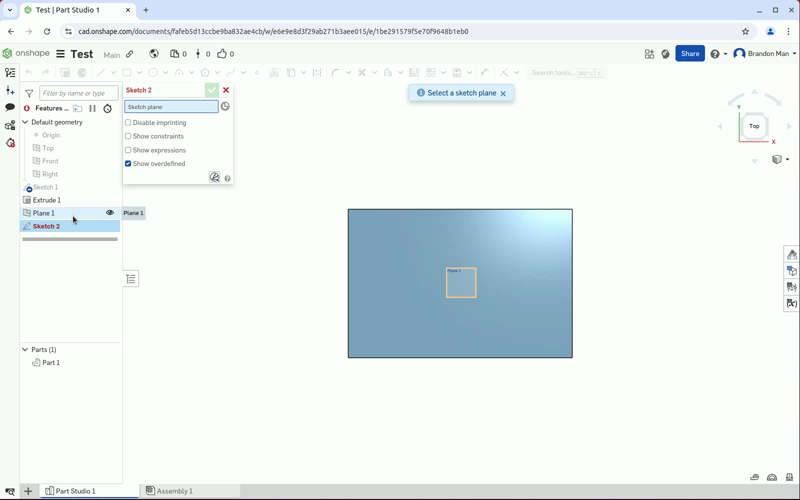
click(73, 215)
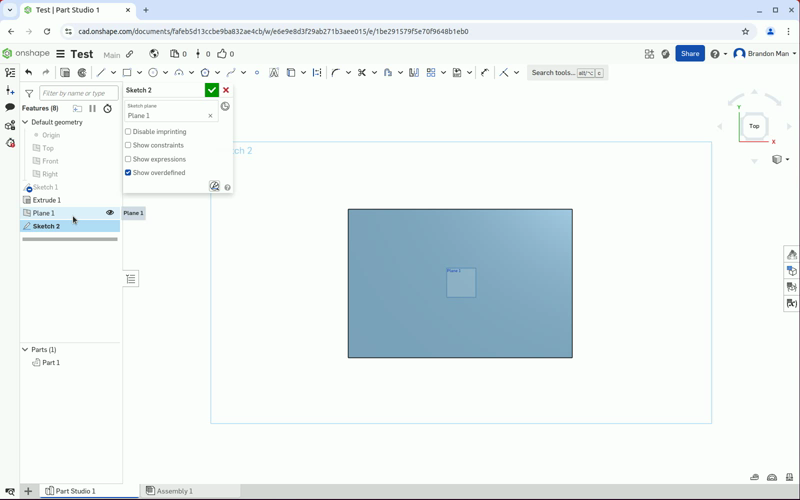
mouse_move(73, 352)
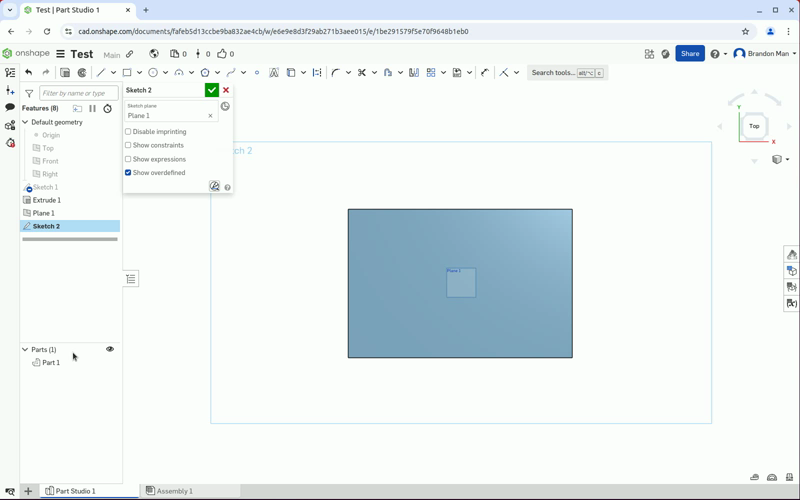
key(y)
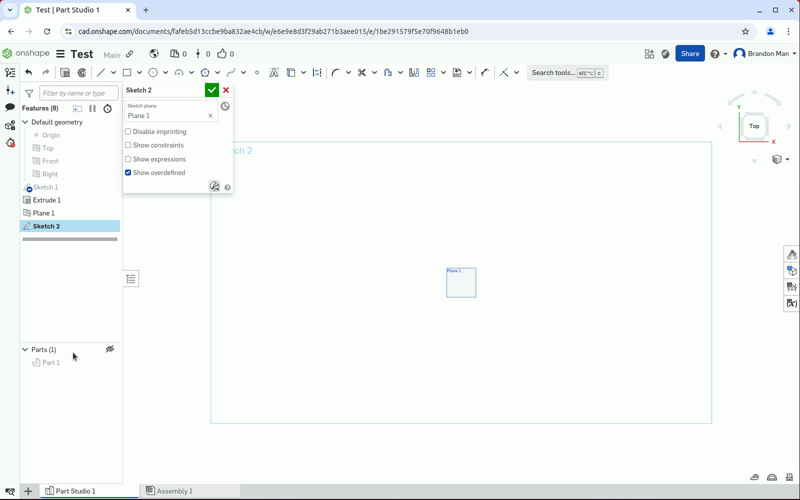
key(c)
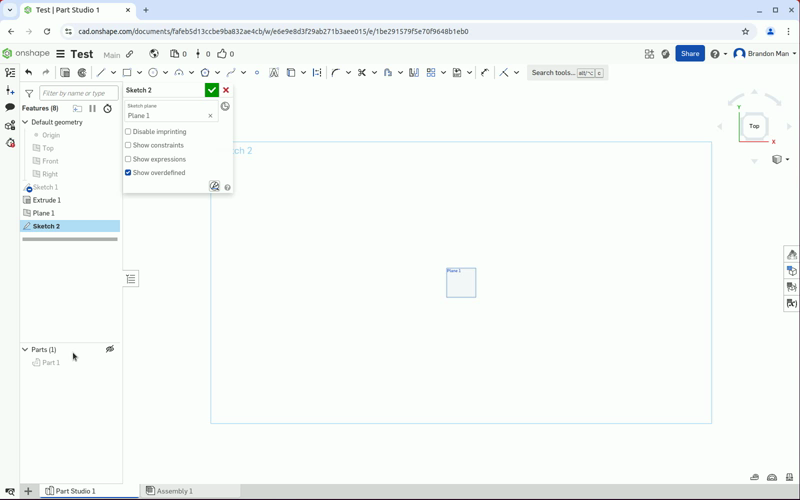
key_down(shift)
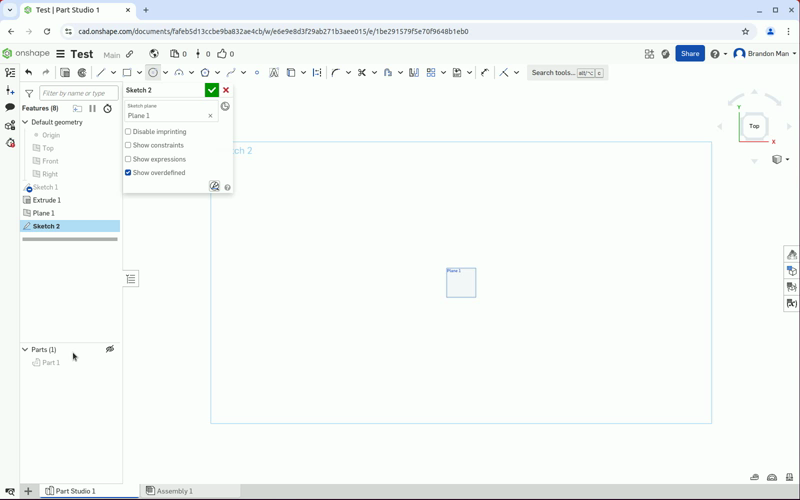
mouse_move(401, 238)
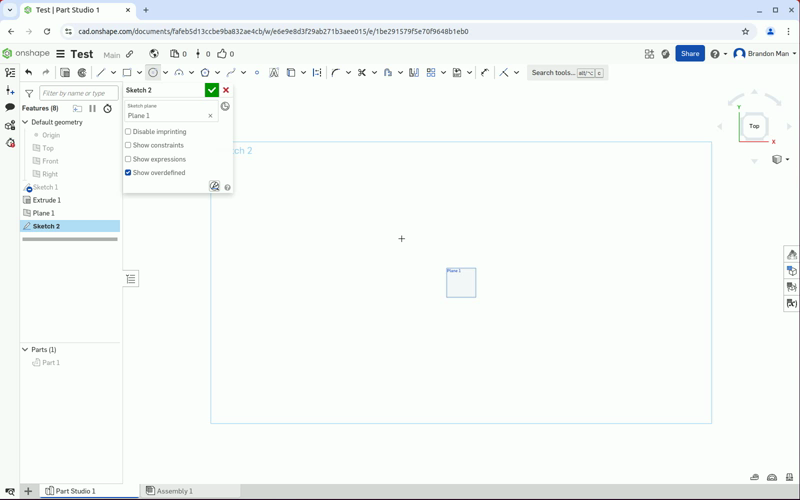
click(401, 238)
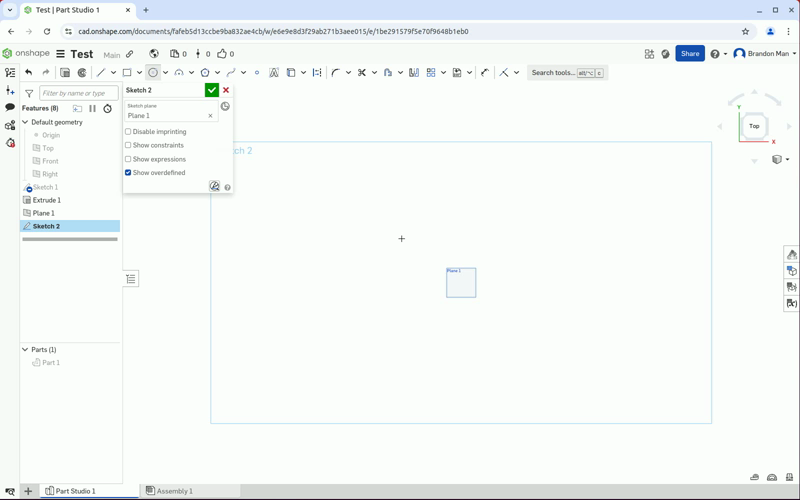
key_up(shift)
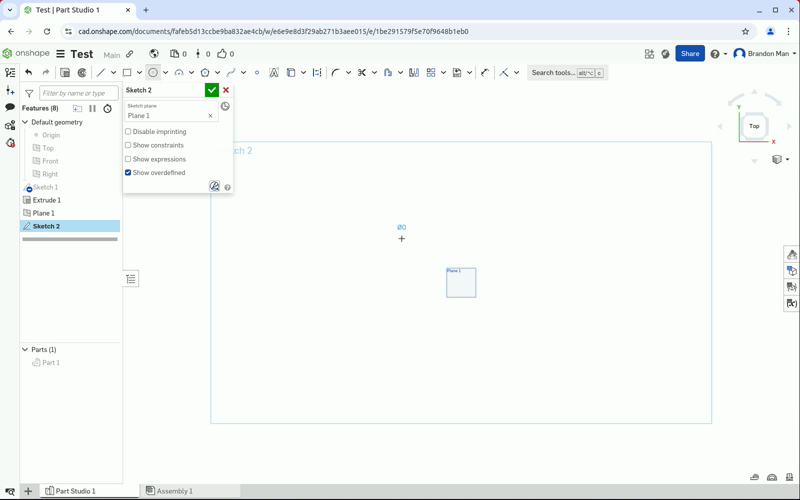
mouse_move(413, 238)
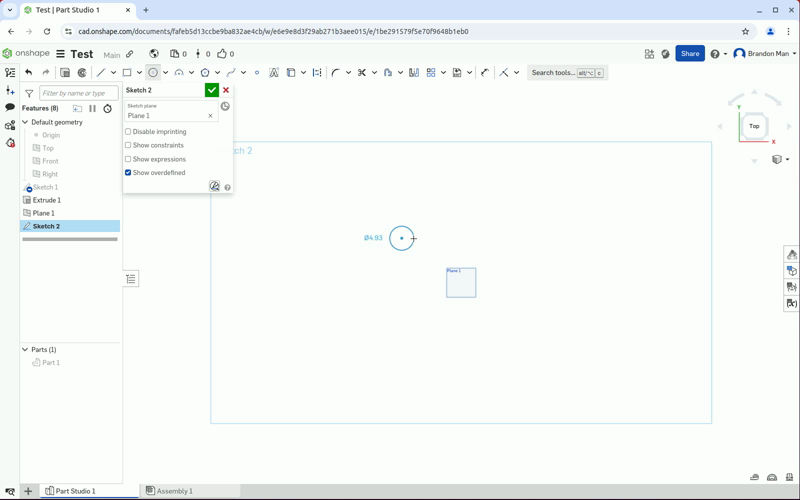
click(413, 238)
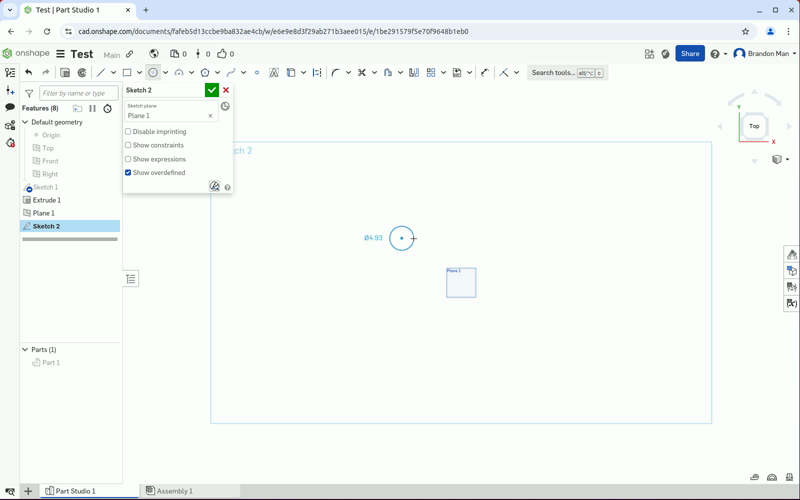
key(esc)
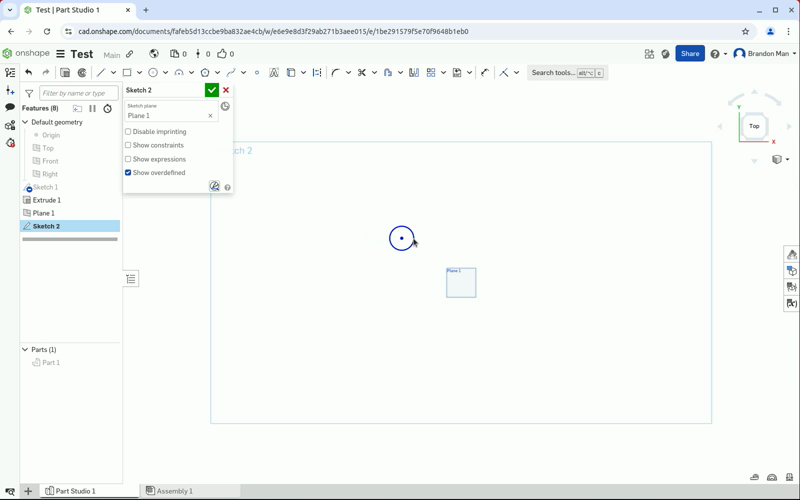
mouse_move(390, 238)
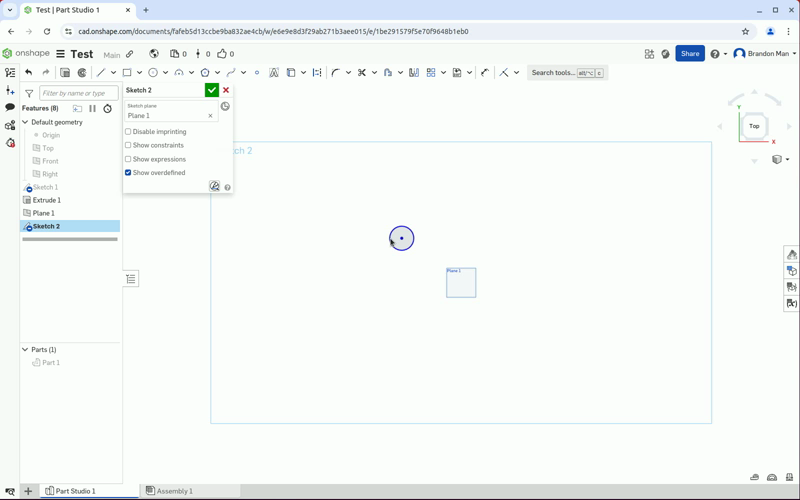
scroll(6)
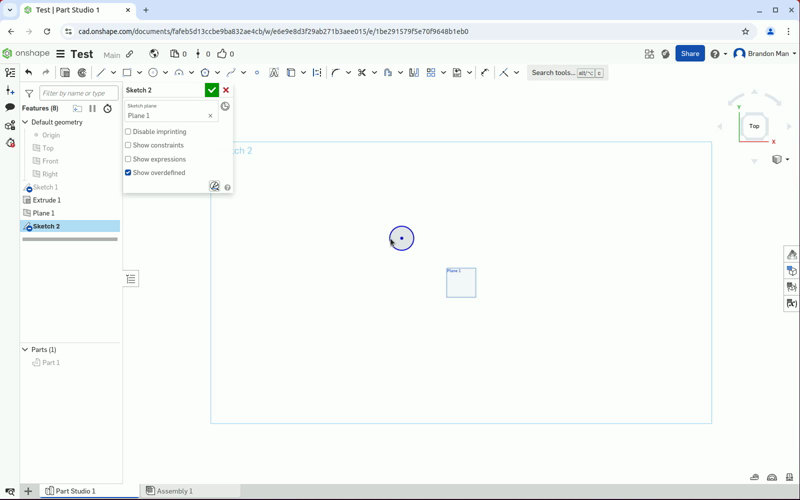
scroll(6)
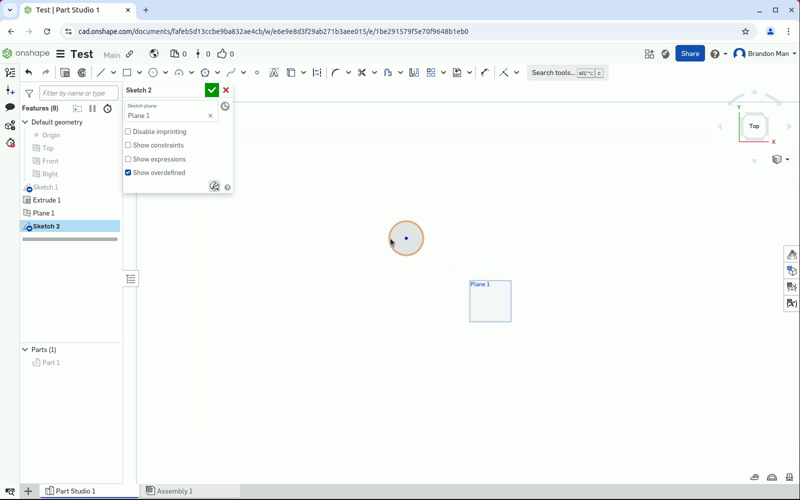
scroll(6)
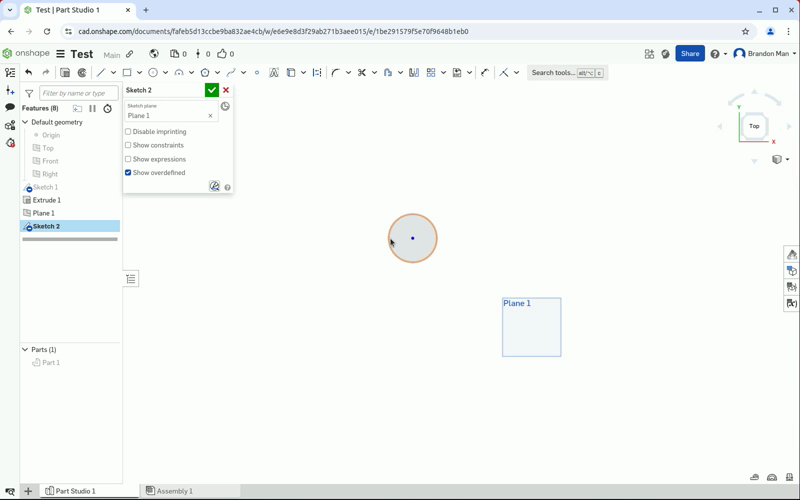
scroll(6)
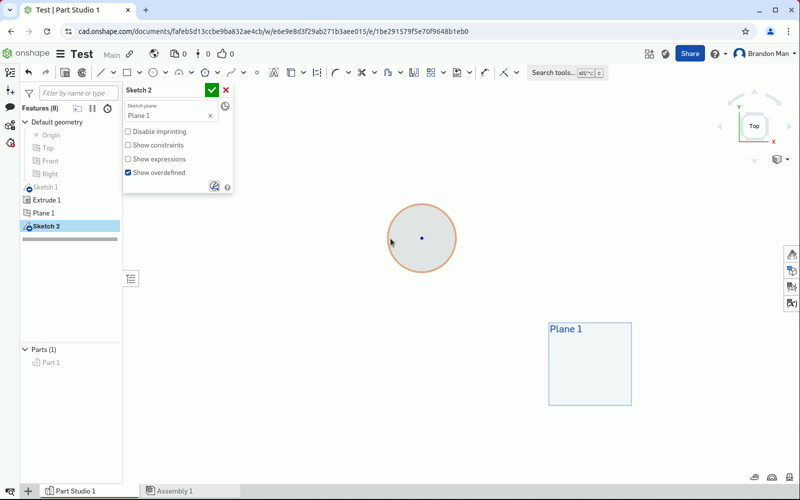
scroll(6)
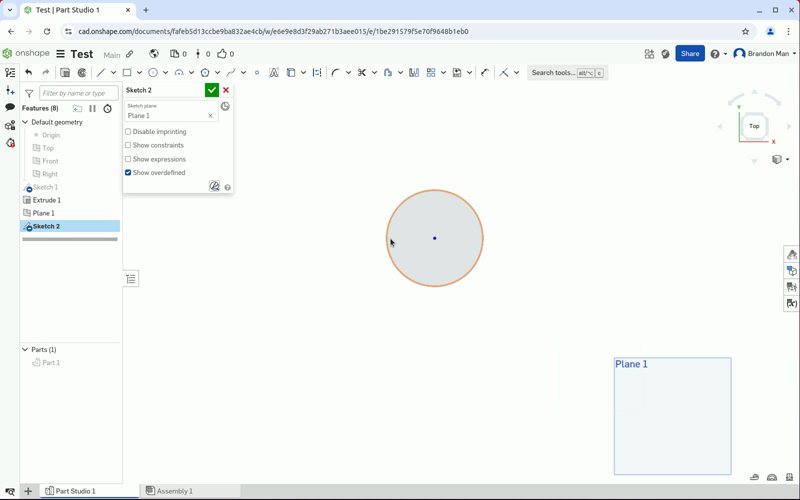
scroll(6)
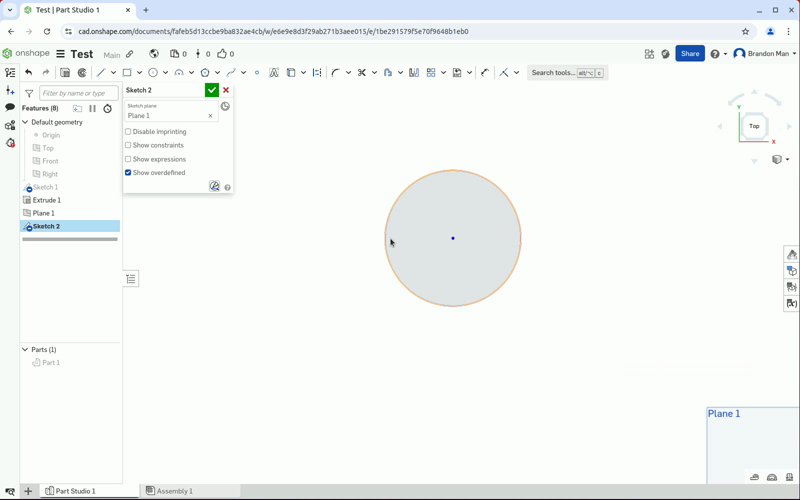
scroll(6)
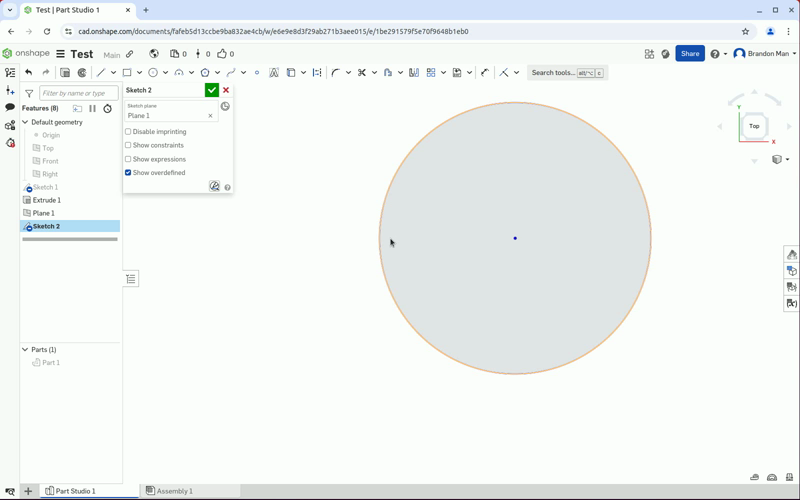
click(390, 238)
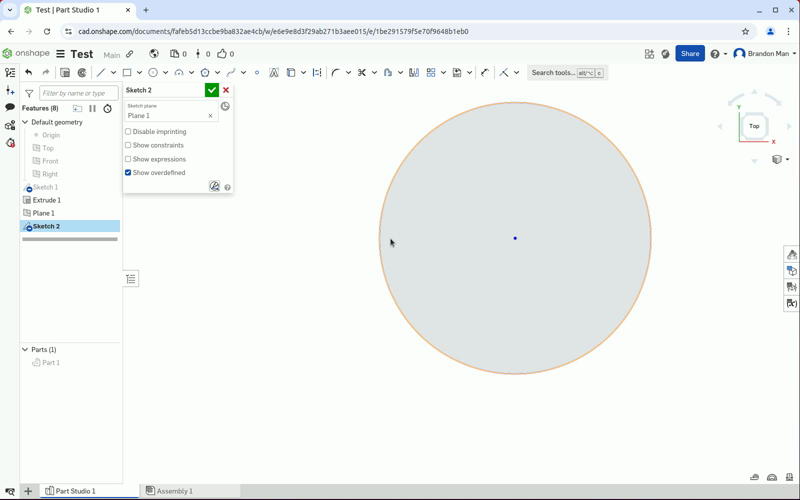
scroll(-6)
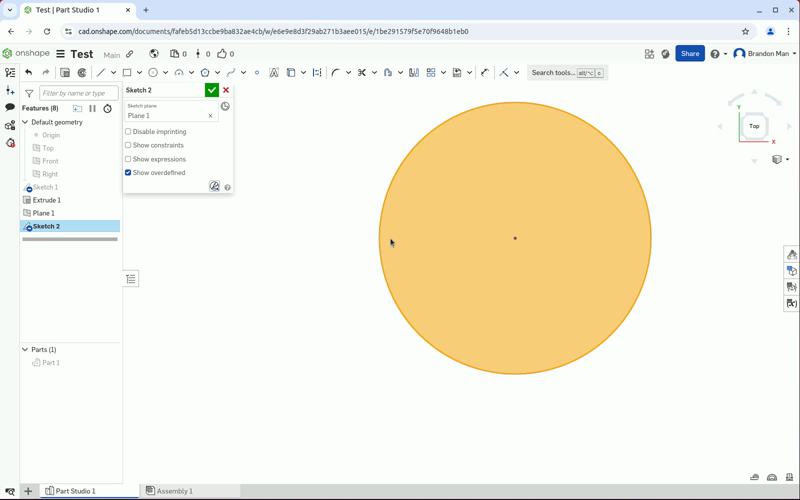
scroll(-6)
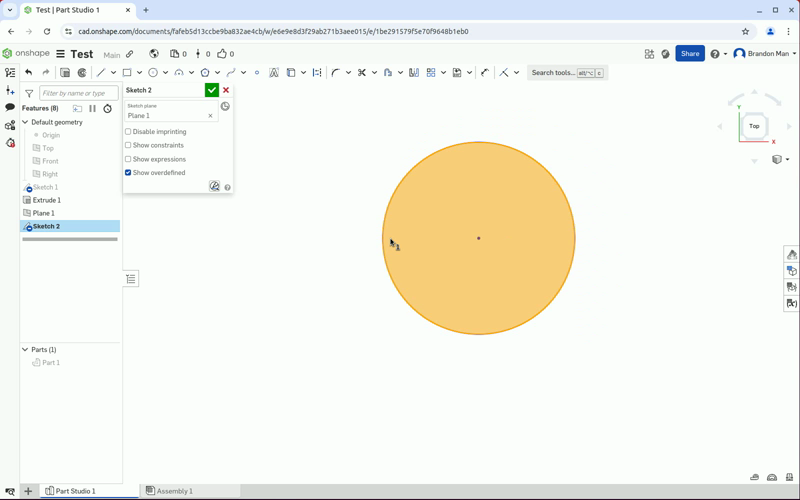
scroll(-6)
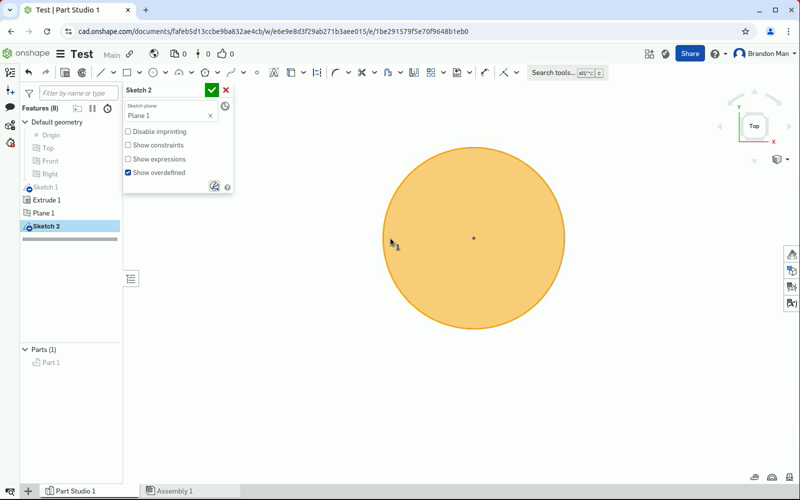
scroll(-6)
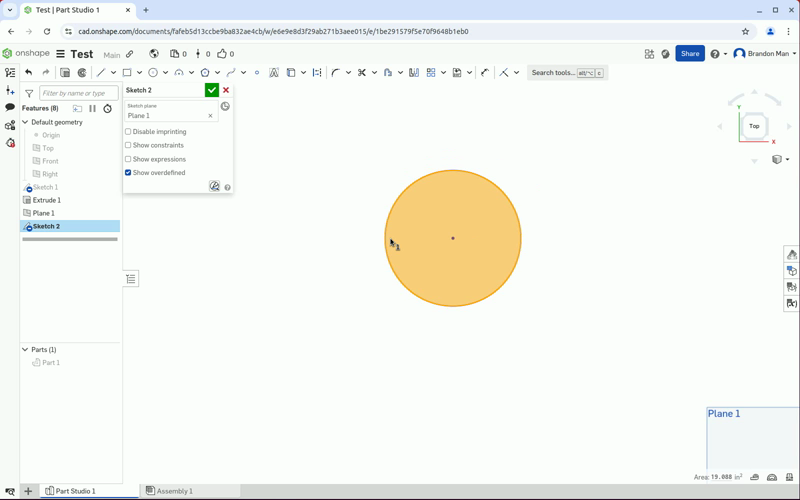
scroll(-6)
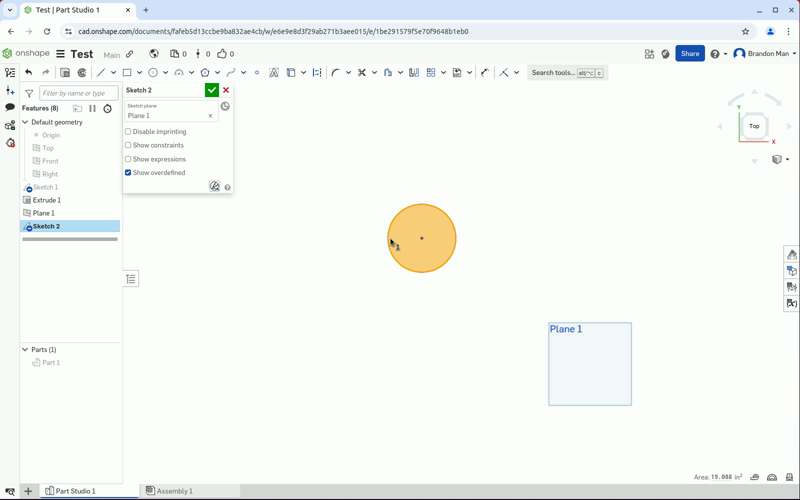
scroll(-6)
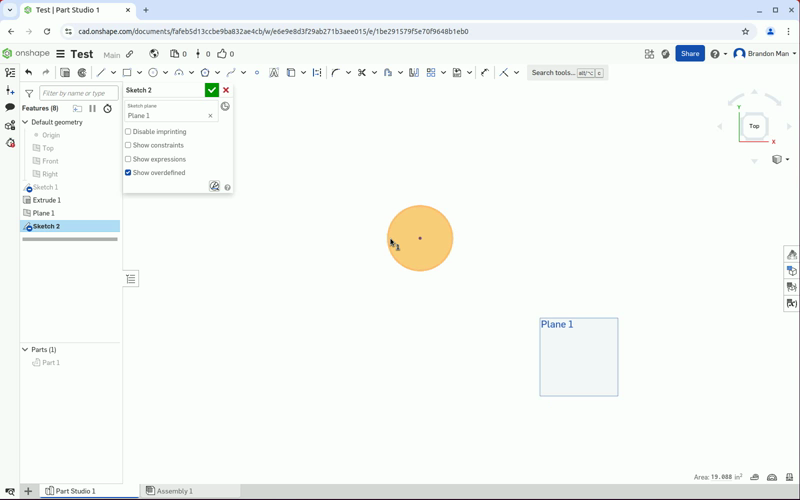
scroll(-6)
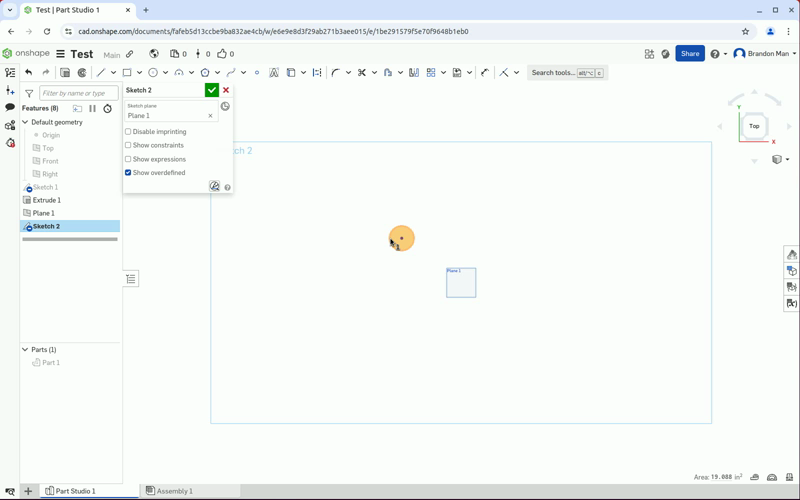
mouse_move(73, 352)
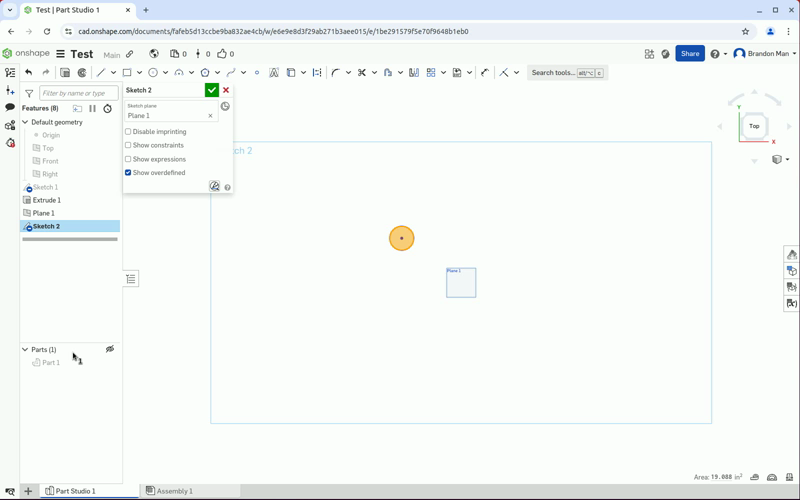
key(shift+y)
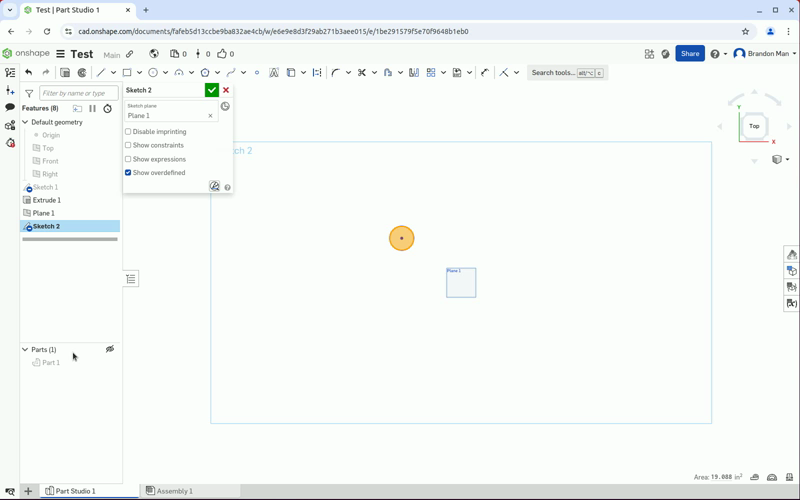
key(shift+e)
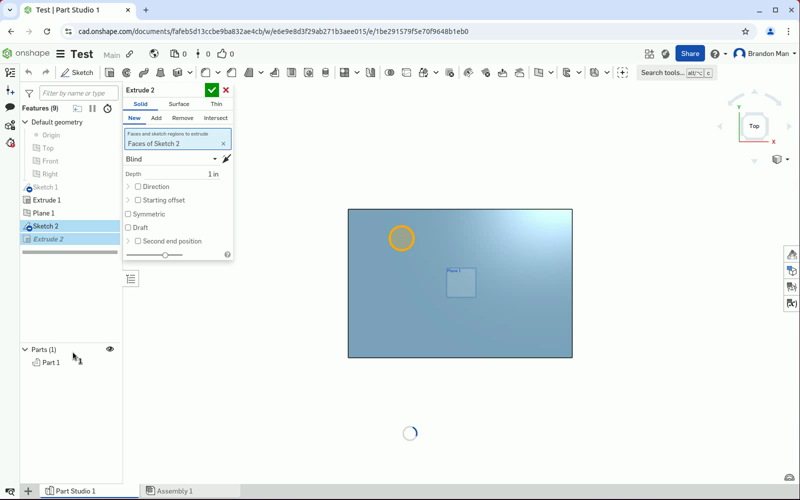
mouse_move(143, 106)
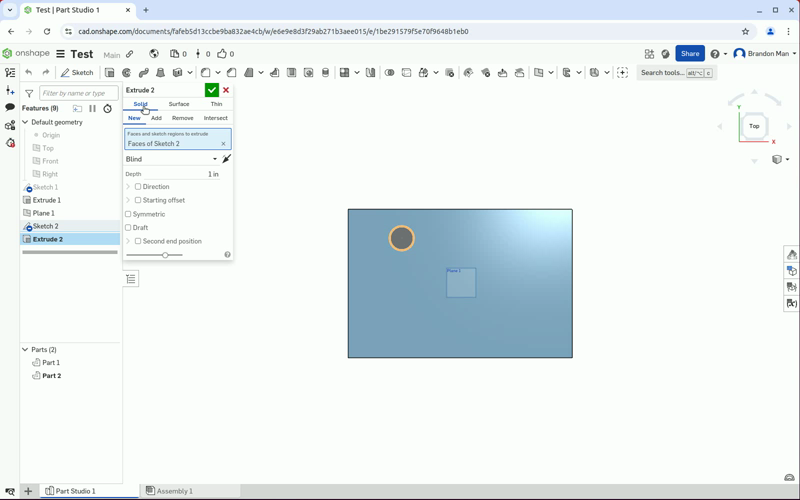
click(143, 106)
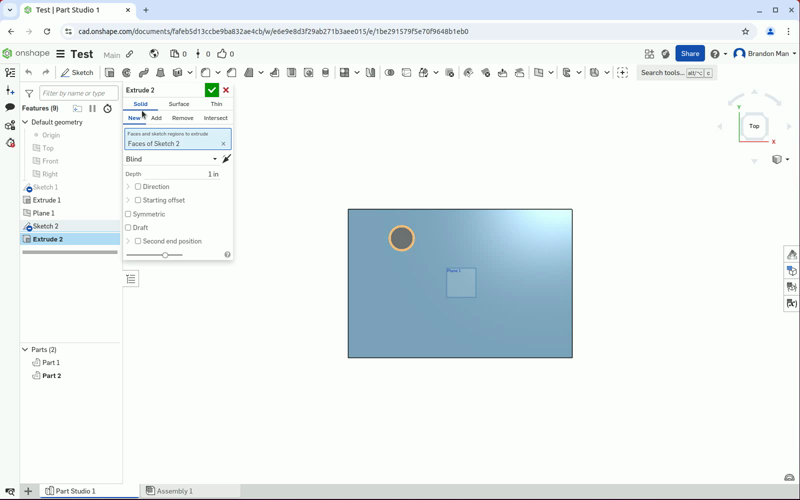
mouse_move(137, 120)
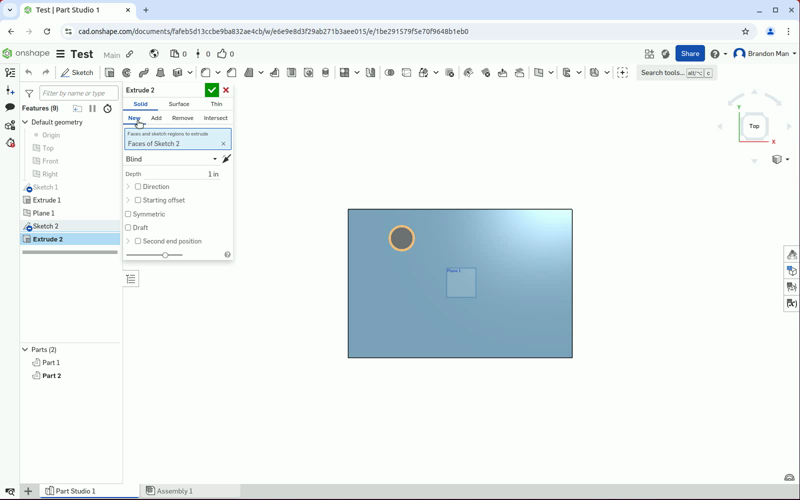
click(137, 120)
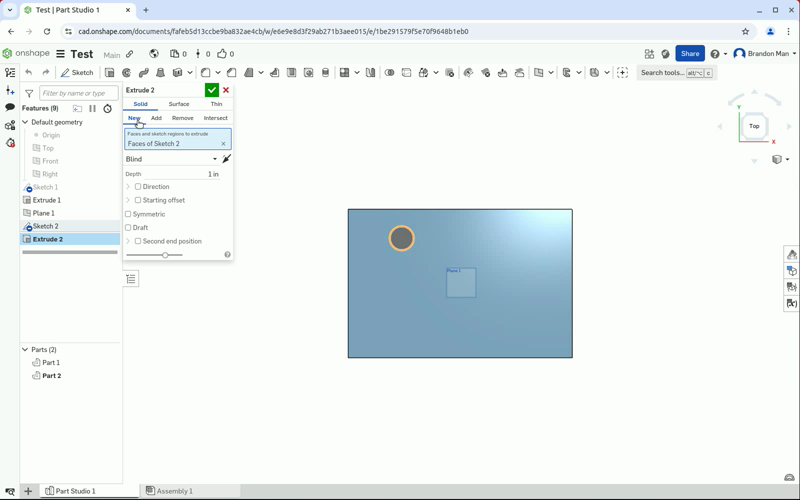
key(tab, 4)
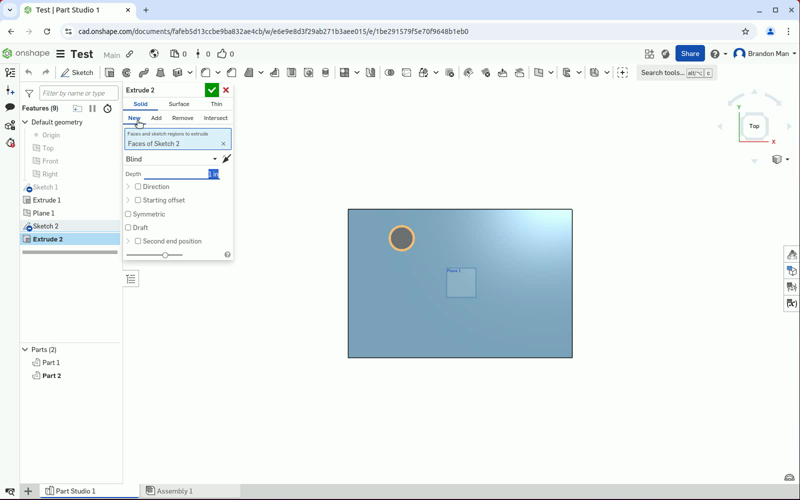
text(15.405)
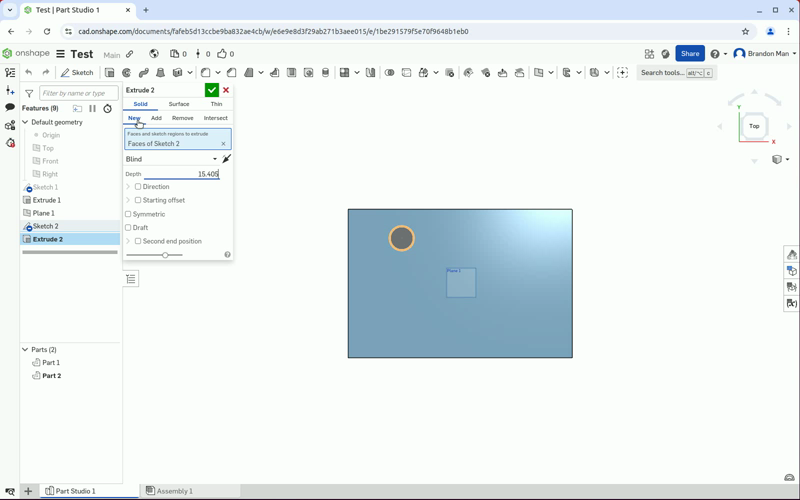
key(enter)
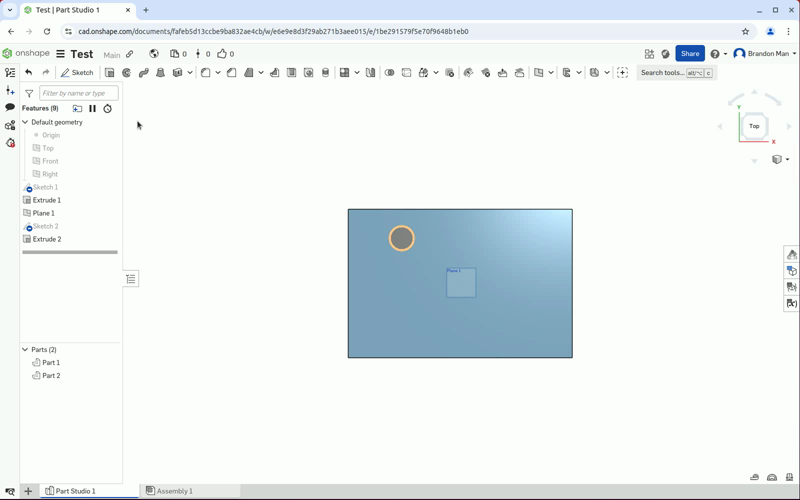
key(shift+h)
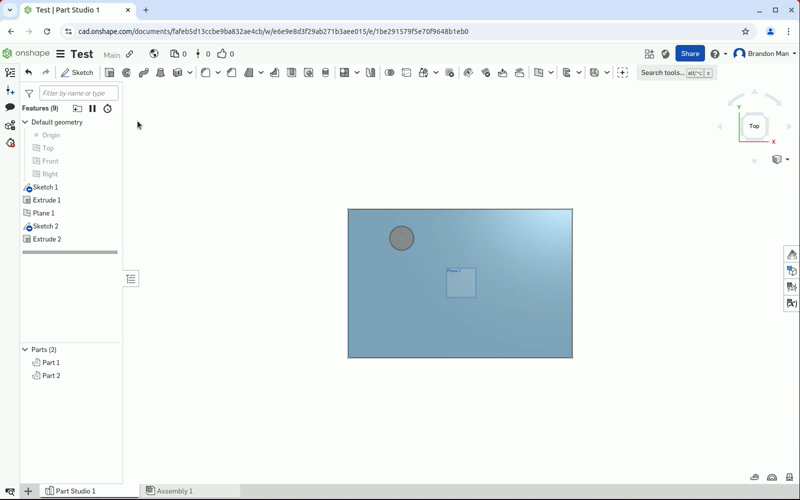
key(shift+h)
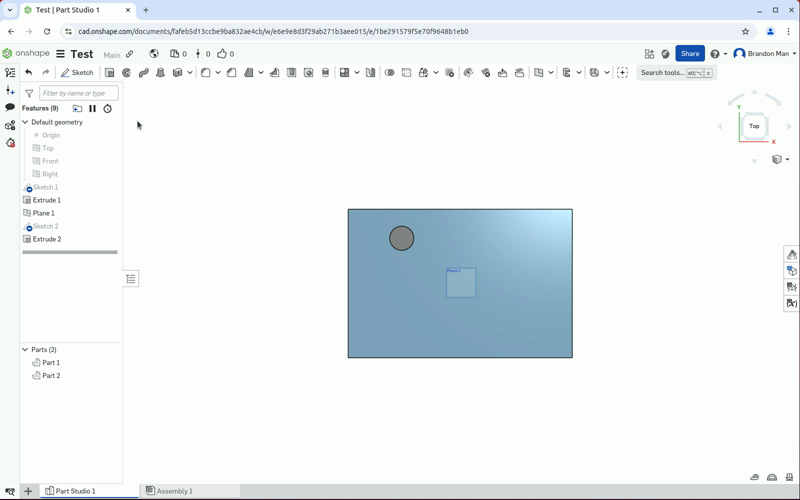
mouse_move(73, 189)
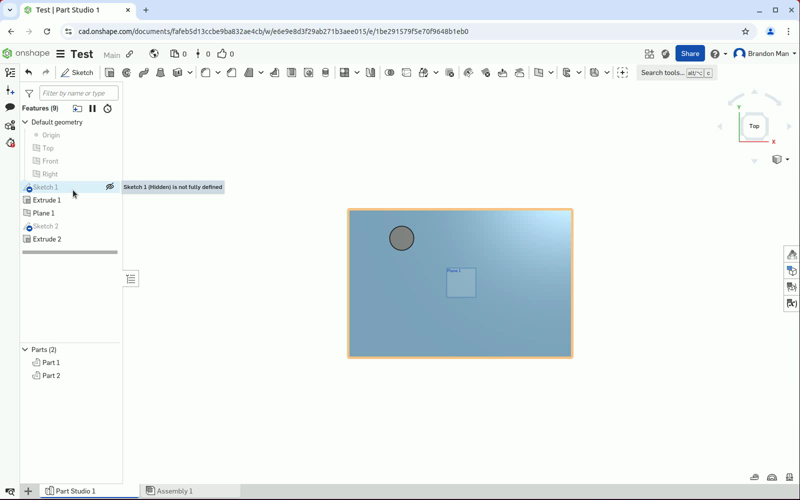
click(73, 189)
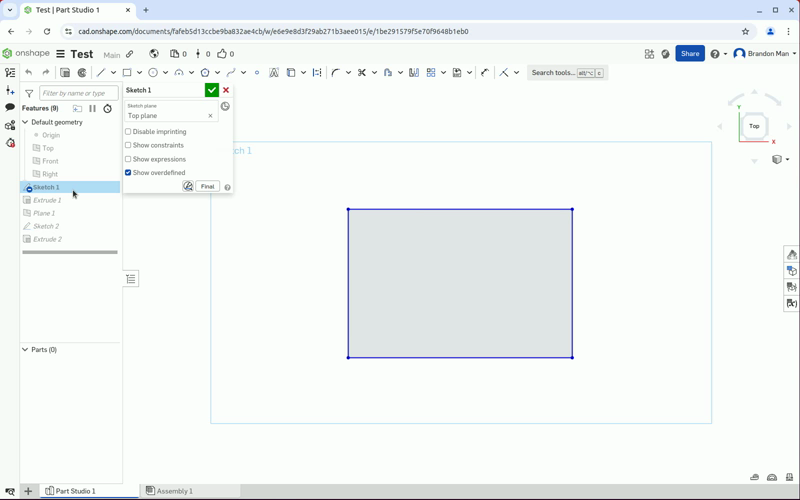
mouse_move(229, 92)
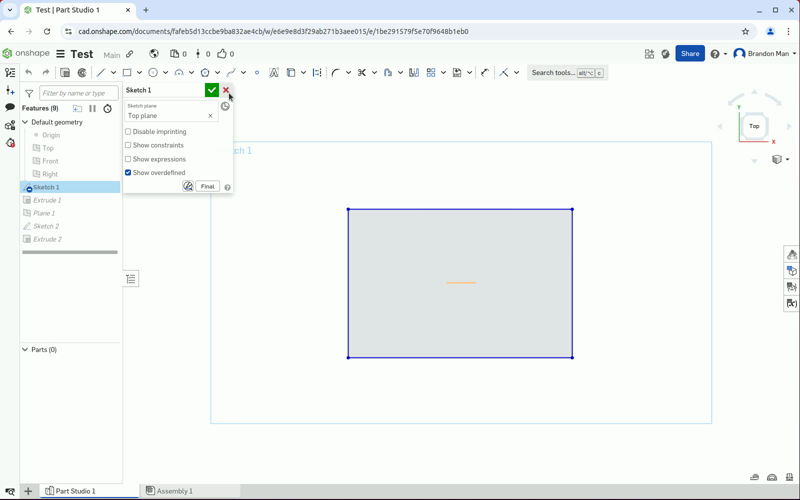
click(229, 92)
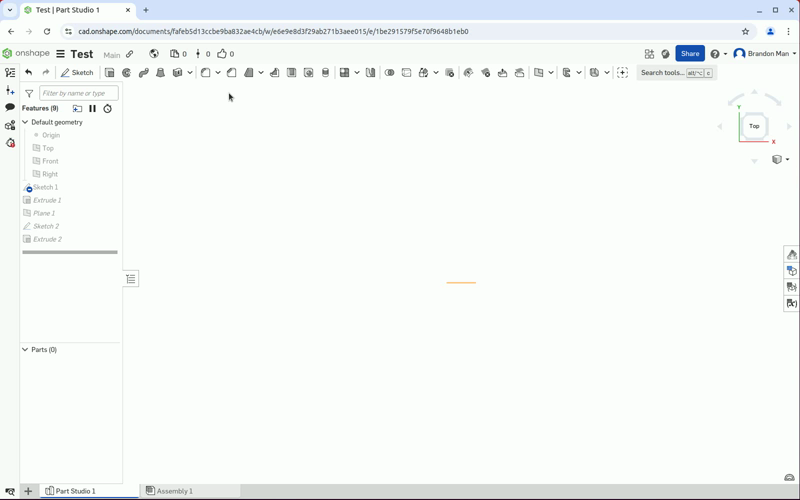
key(shift+s)
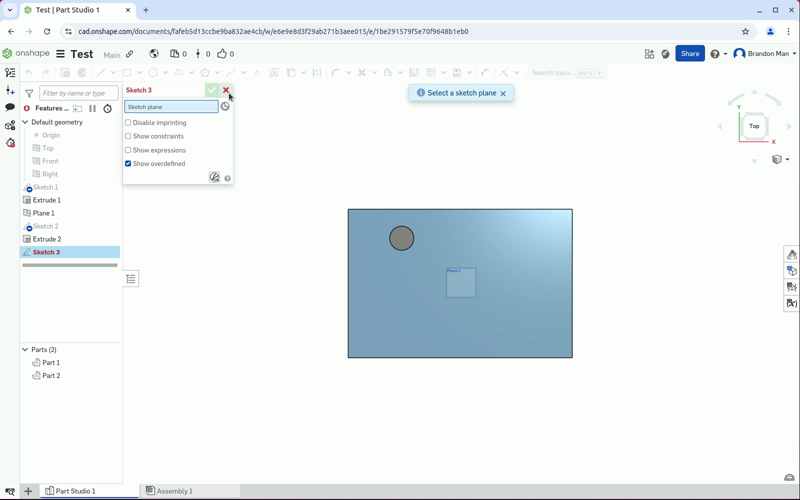
mouse_move(73, 215)
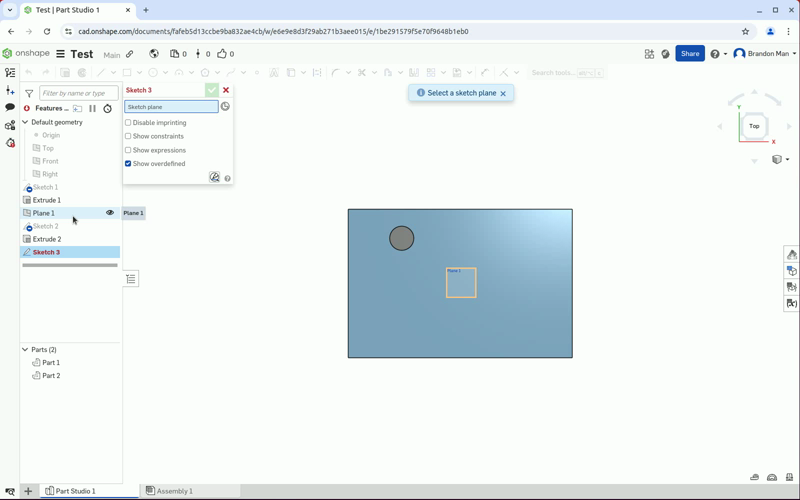
click(73, 215)
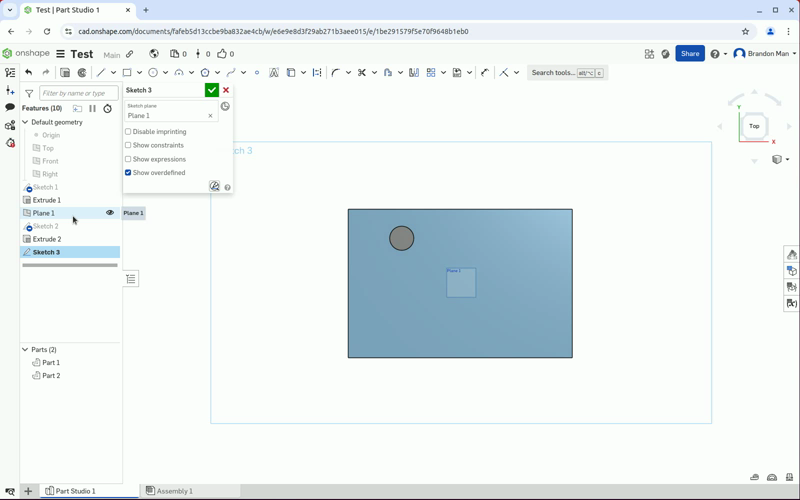
mouse_move(73, 352)
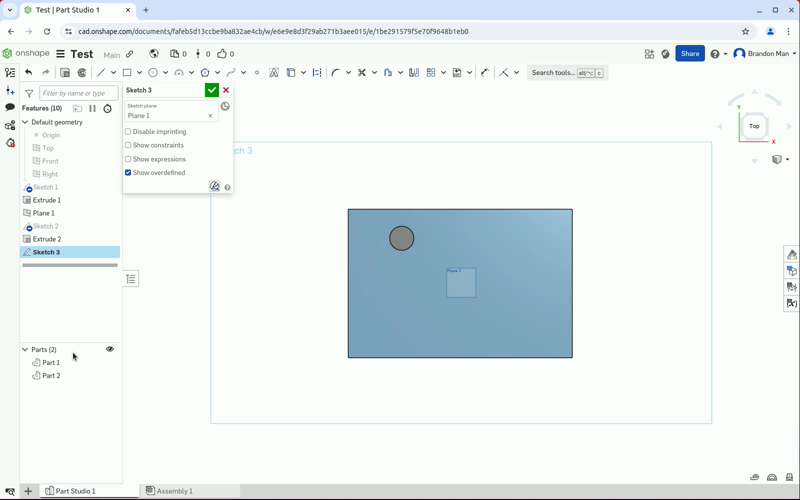
key(y)
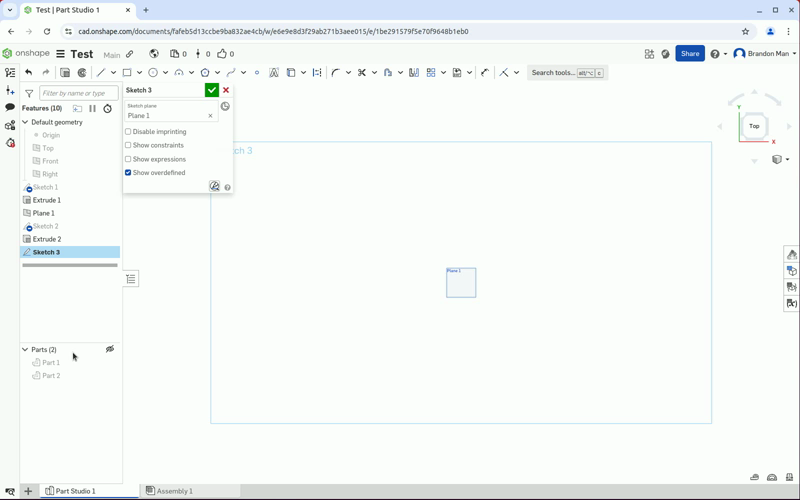
key(c)
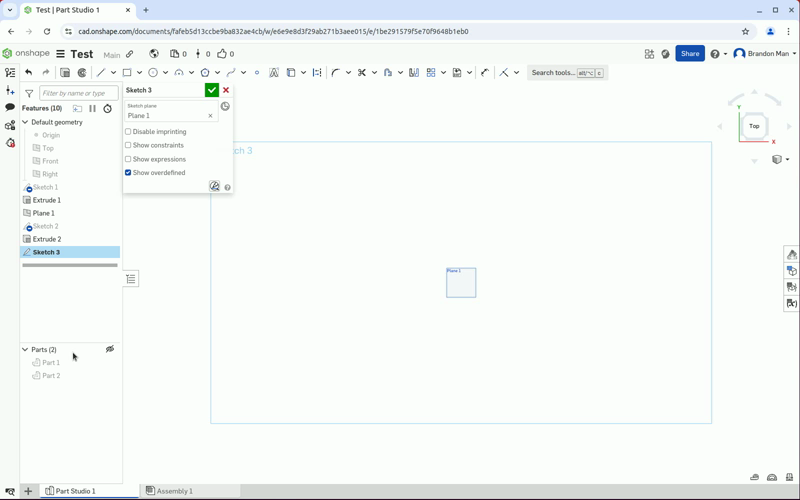
key_down(shift)
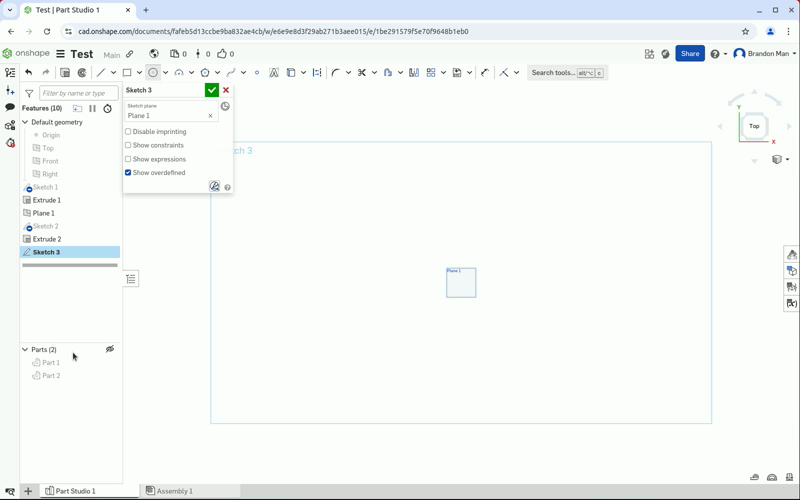
mouse_move(401, 327)
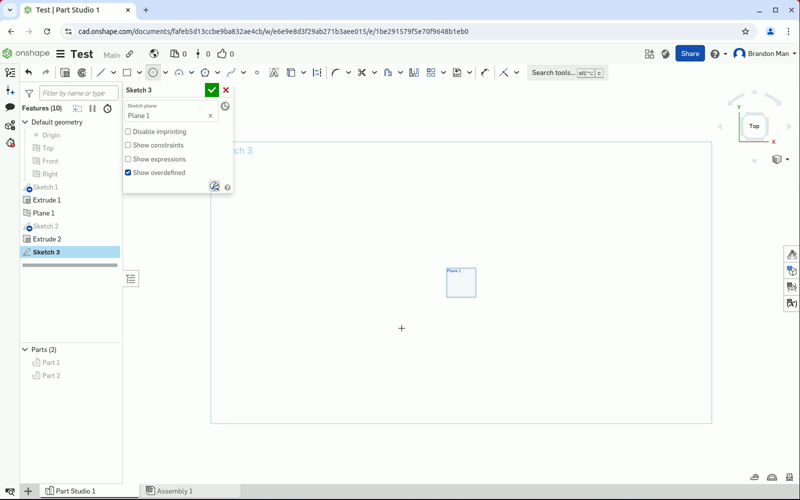
click(401, 327)
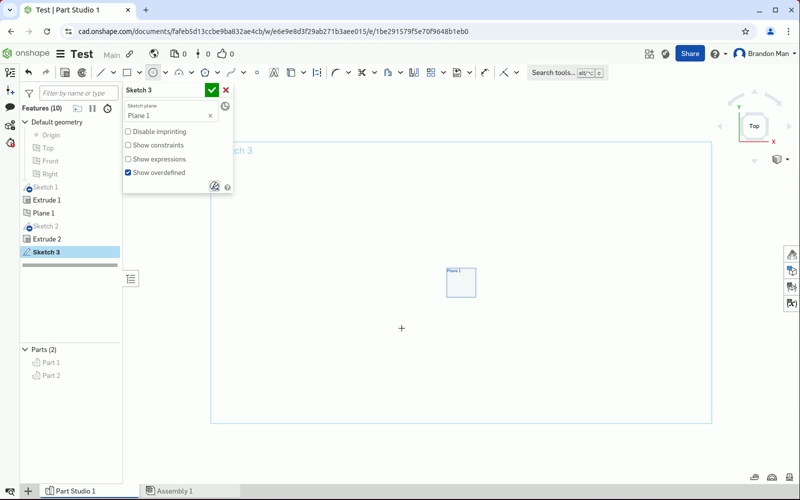
key_up(shift)
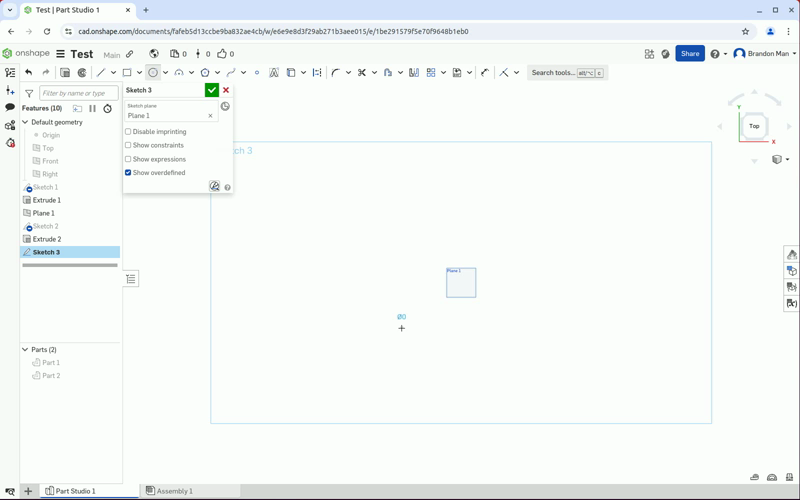
mouse_move(413, 327)
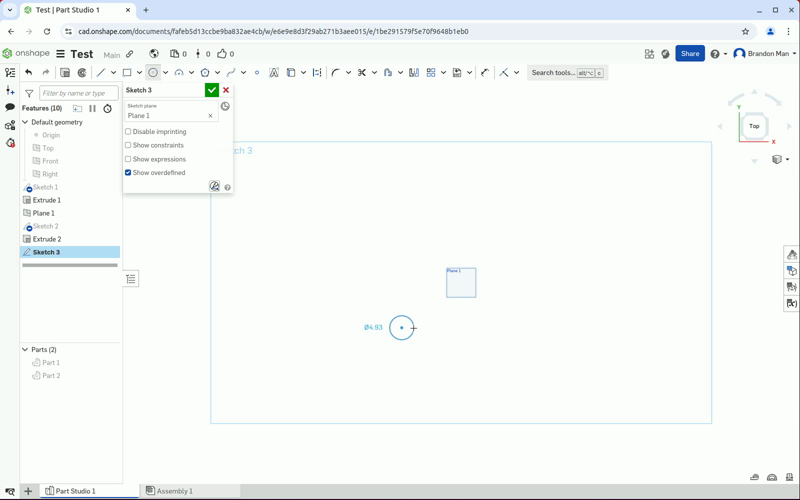
click(413, 327)
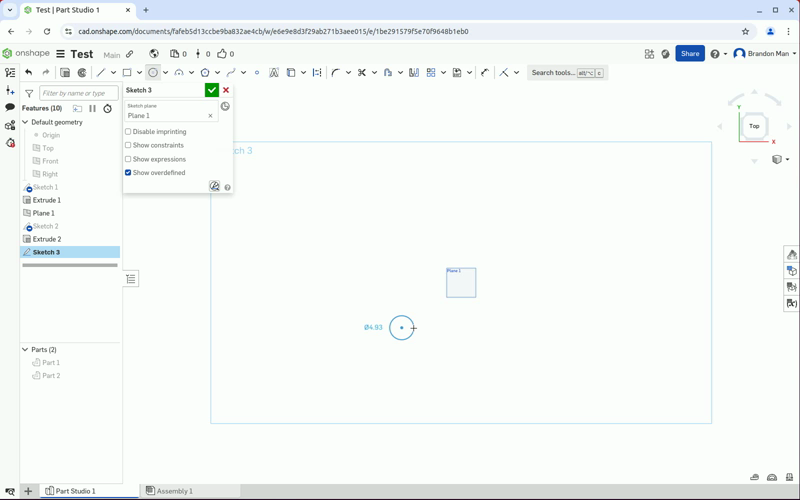
key(esc)
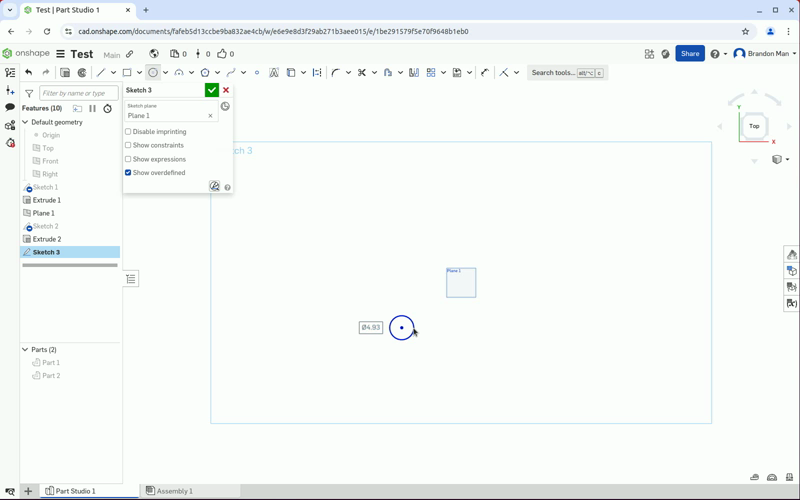
mouse_move(408, 319)
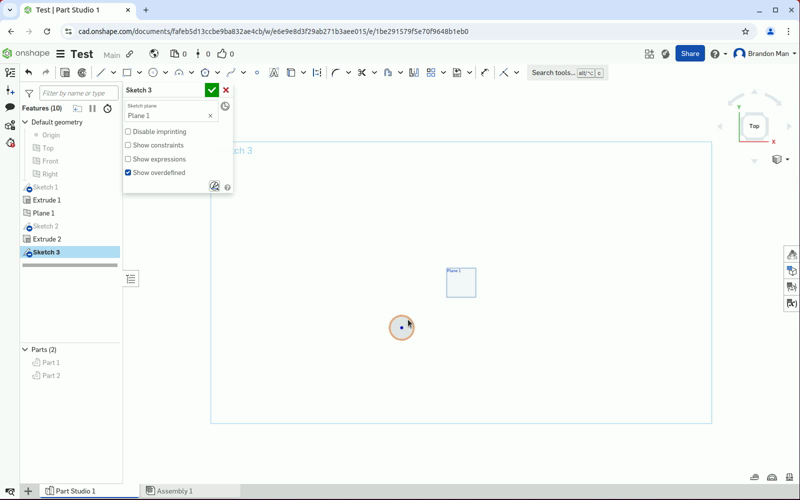
scroll(6)
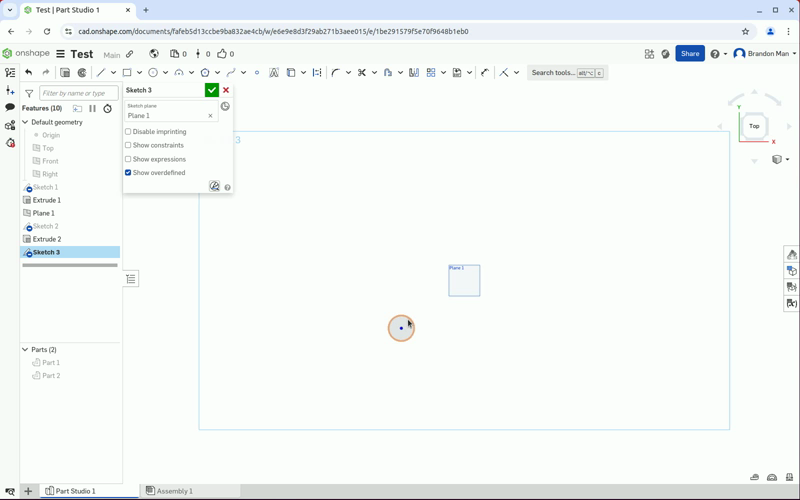
scroll(6)
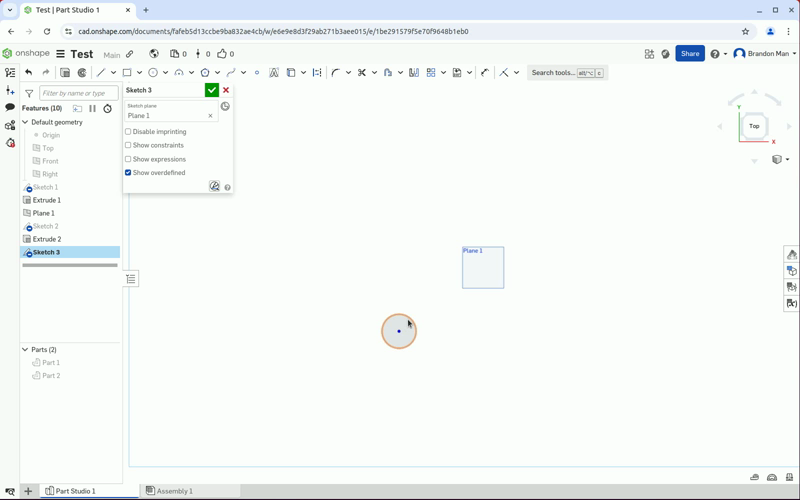
scroll(6)
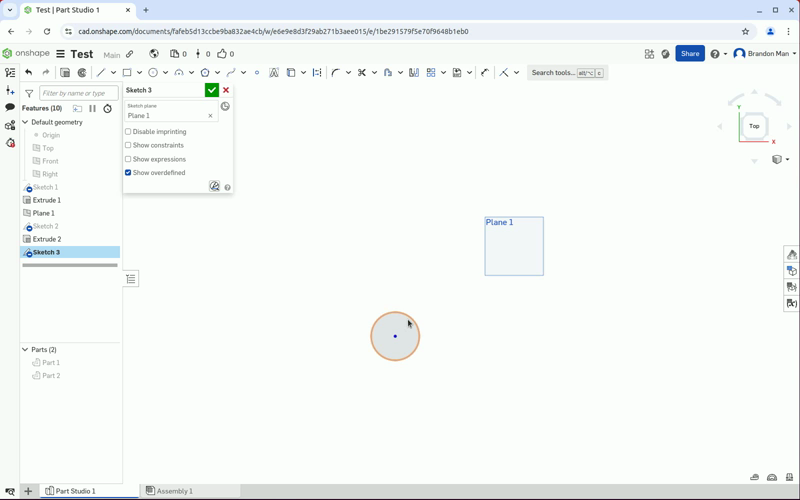
scroll(6)
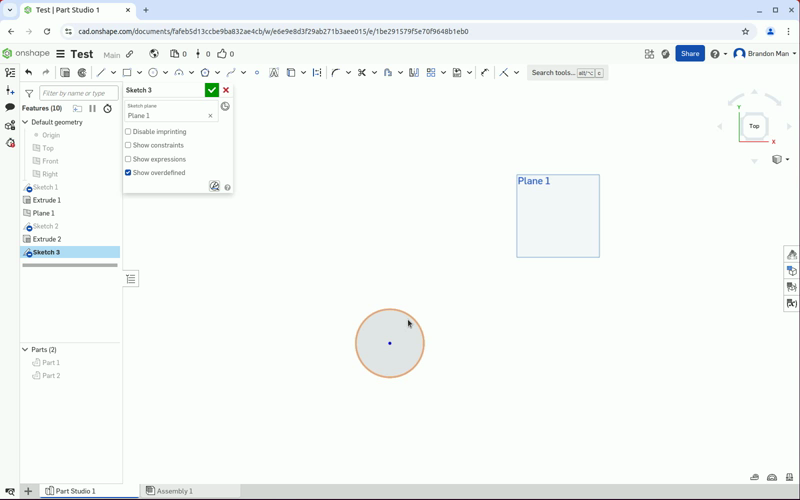
scroll(6)
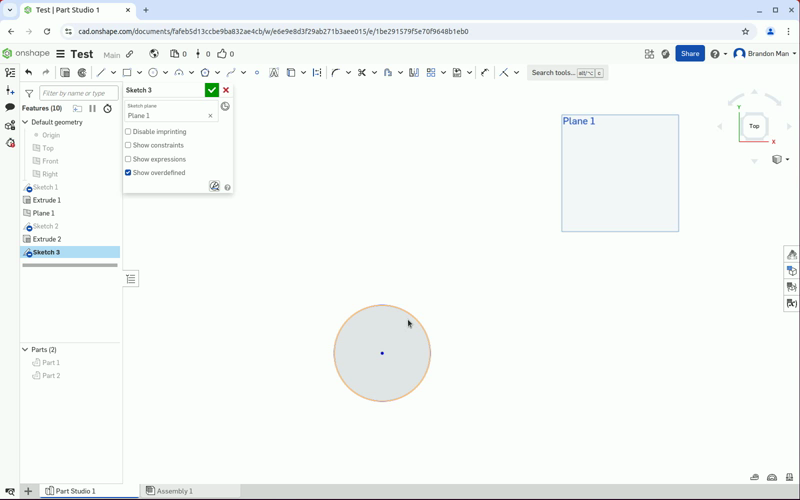
scroll(6)
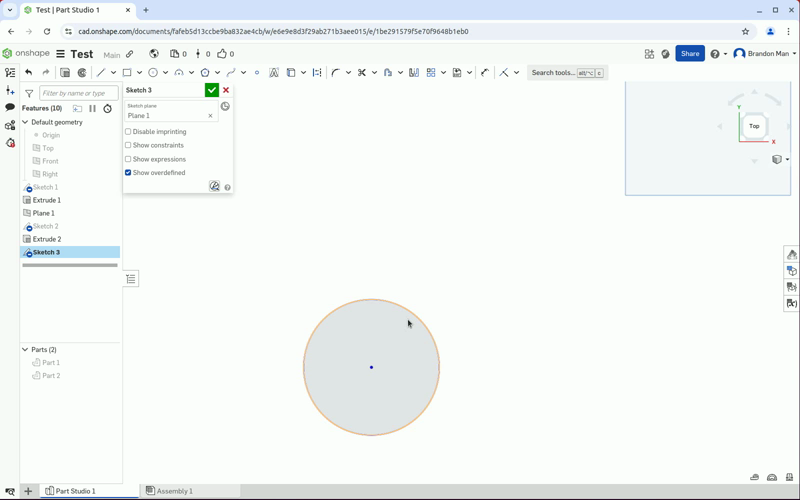
scroll(6)
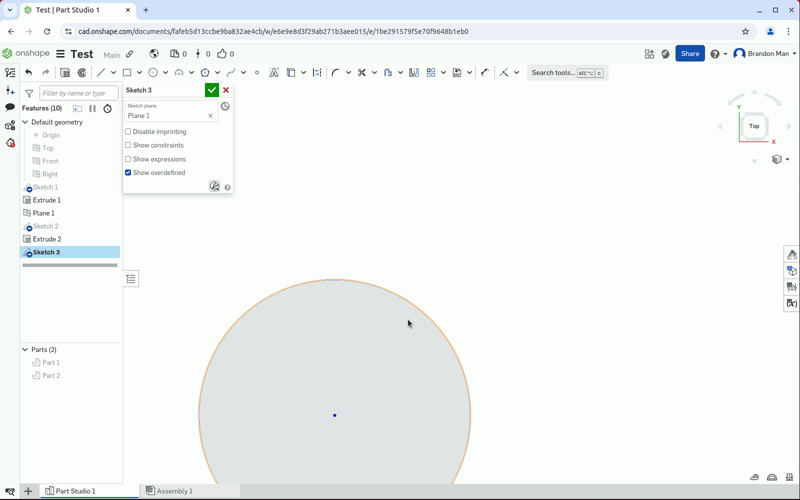
click(408, 319)
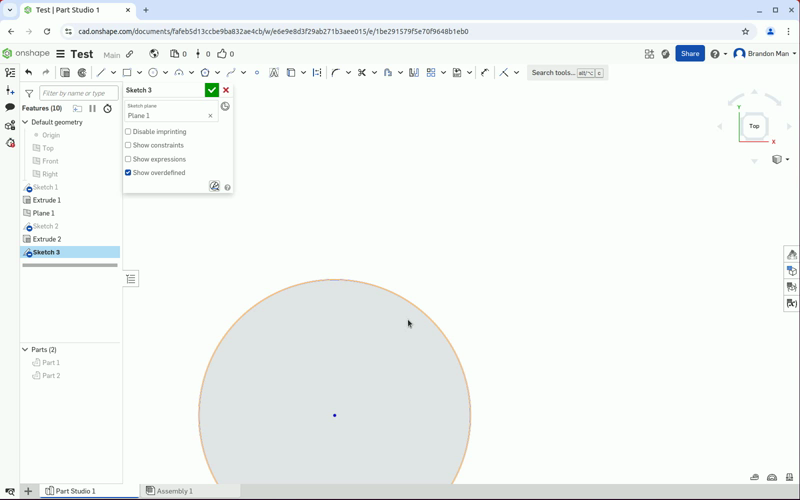
scroll(-6)
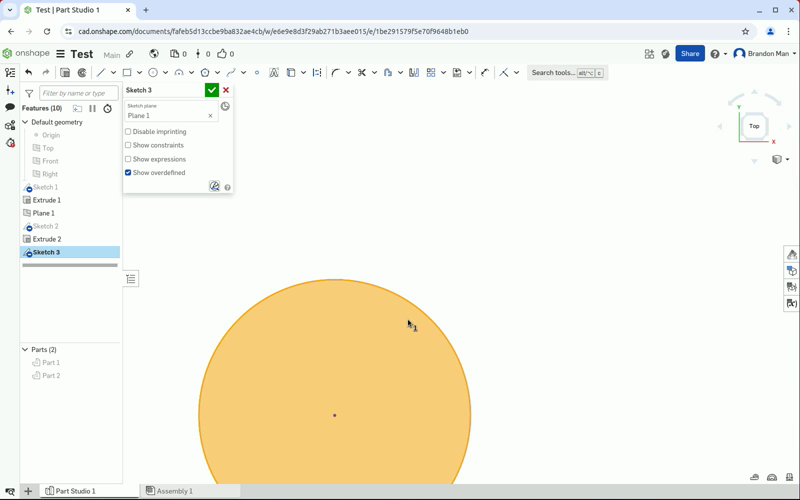
scroll(-6)
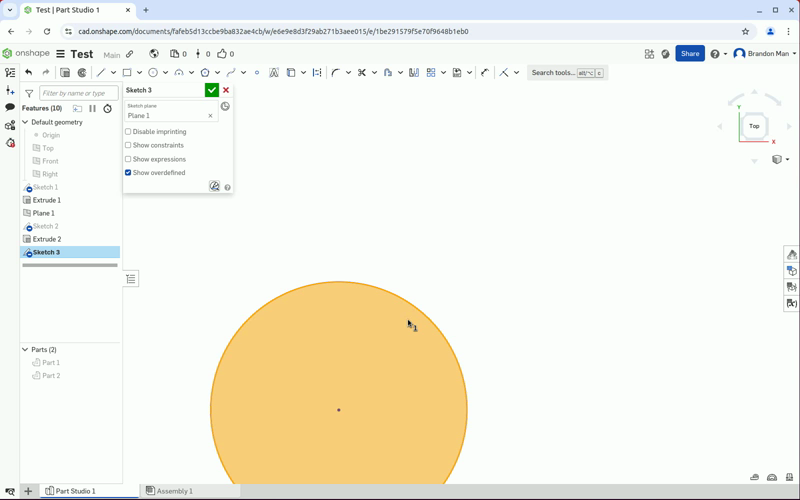
scroll(-6)
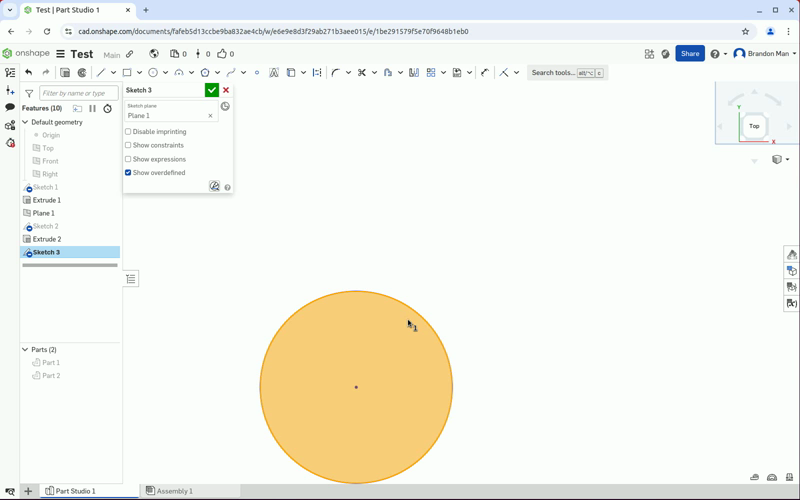
scroll(-6)
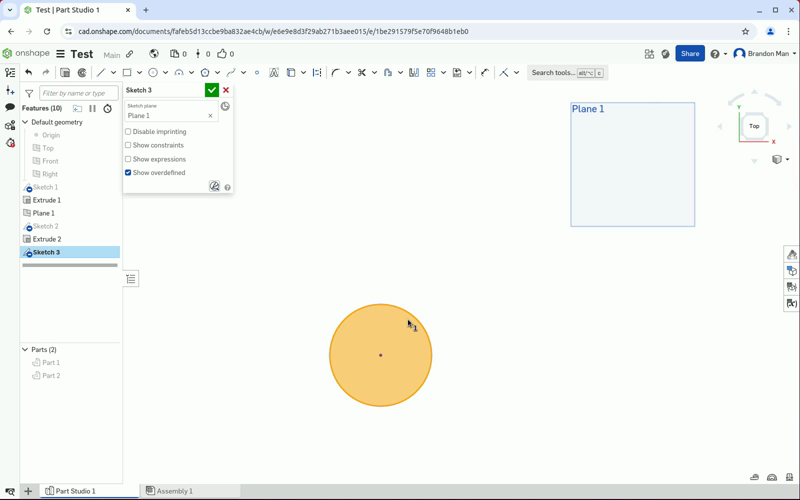
scroll(-6)
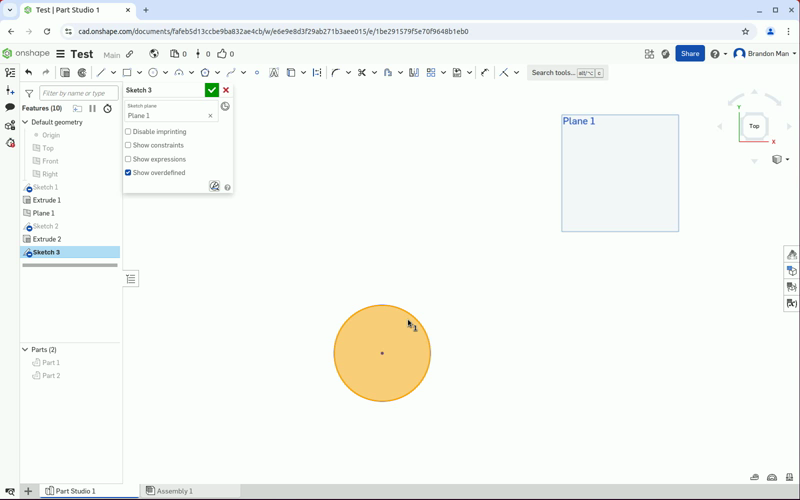
scroll(-6)
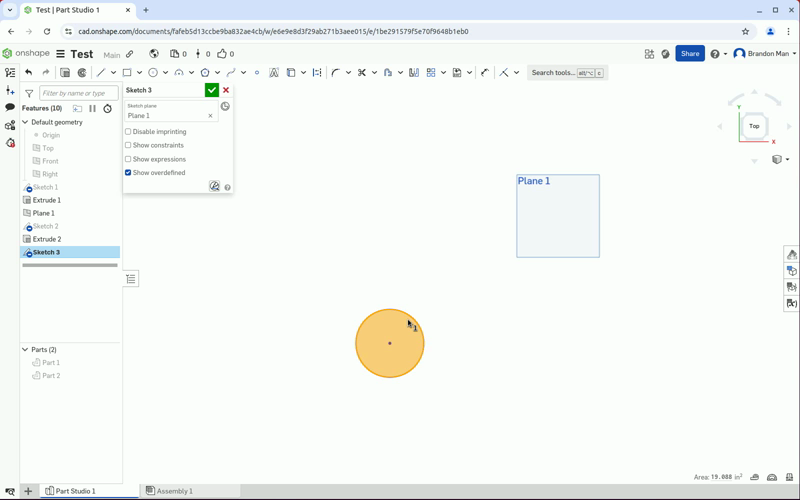
scroll(-6)
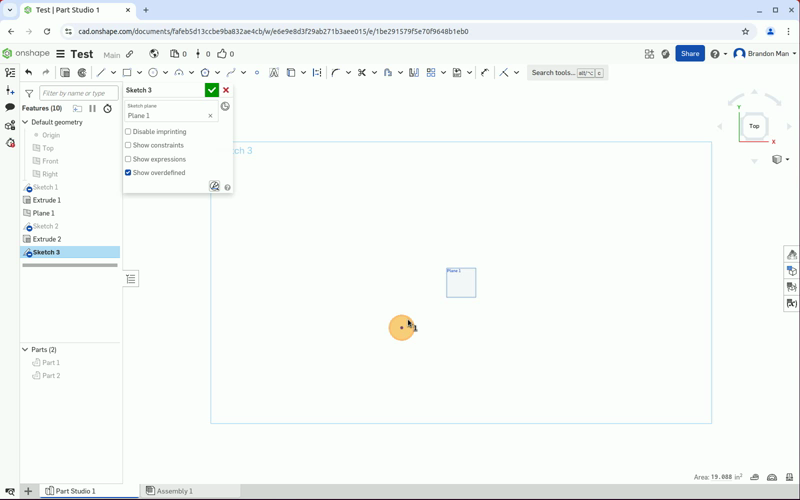
mouse_move(73, 352)
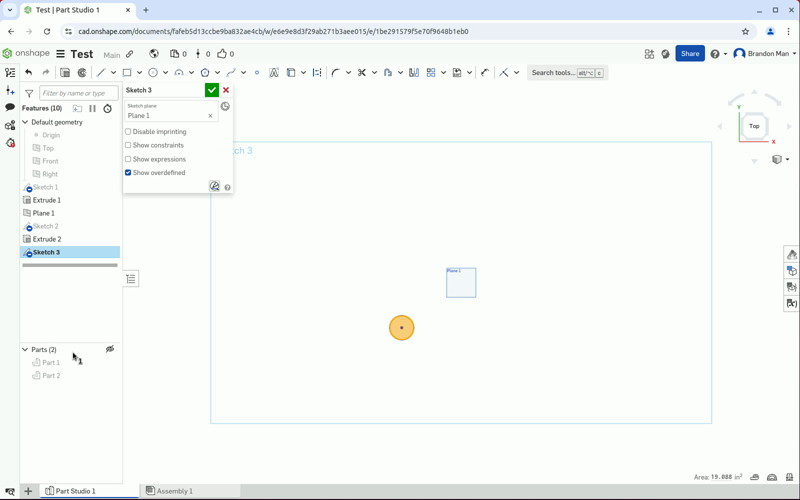
key(shift+y)
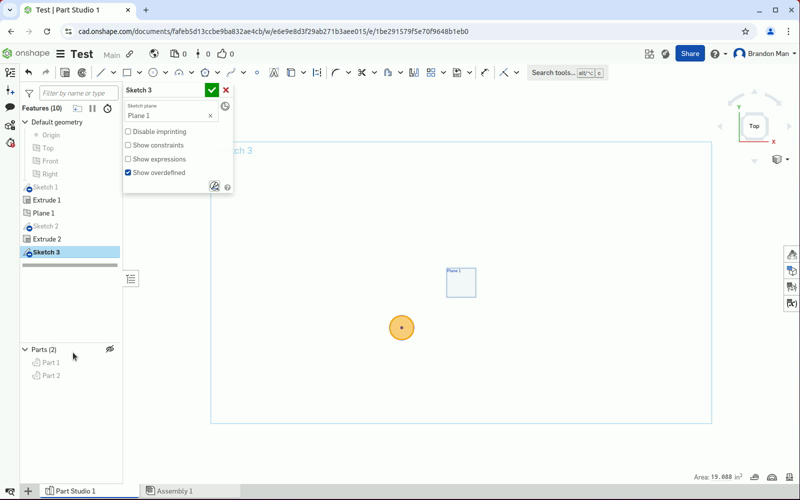
key(shift+e)
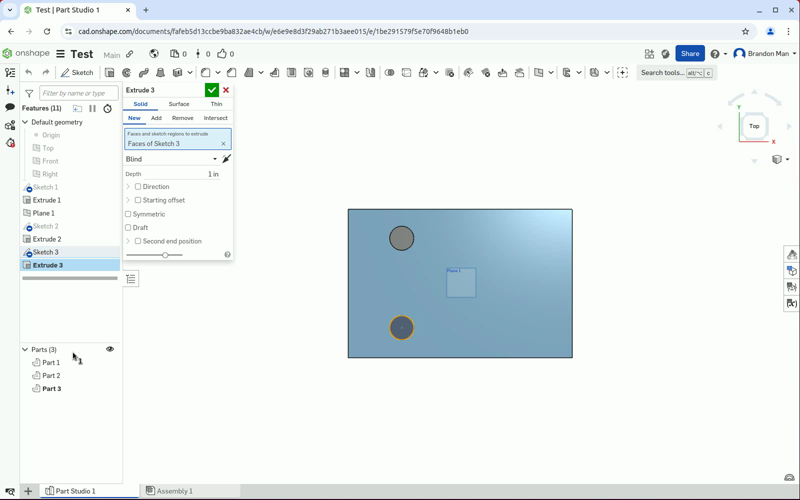
mouse_move(143, 106)
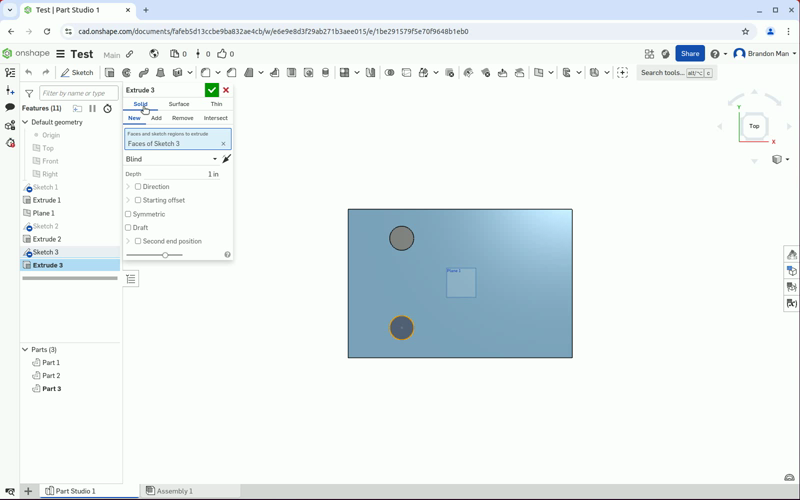
click(143, 106)
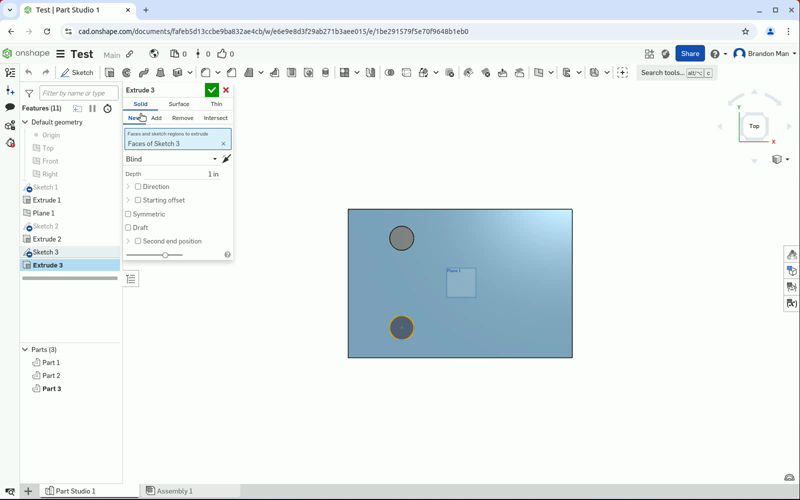
mouse_move(137, 120)
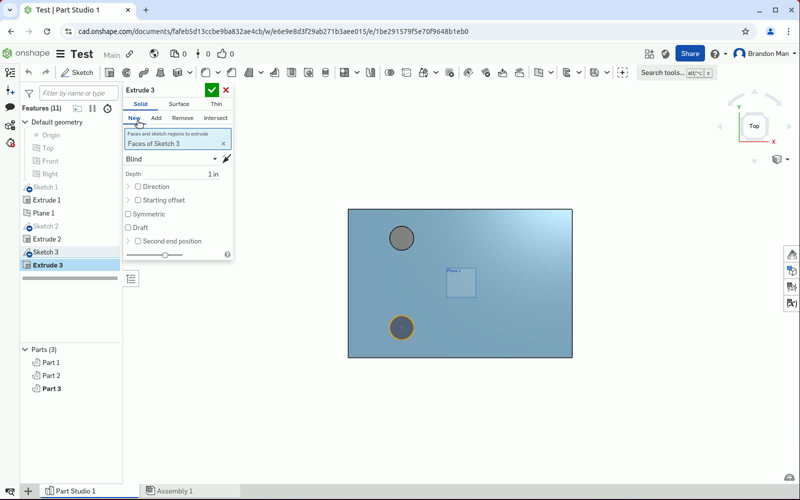
click(137, 120)
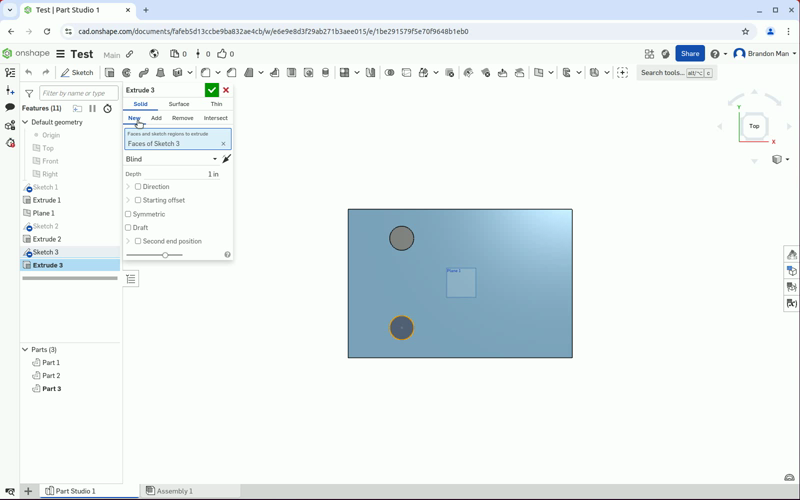
key(tab, 4)
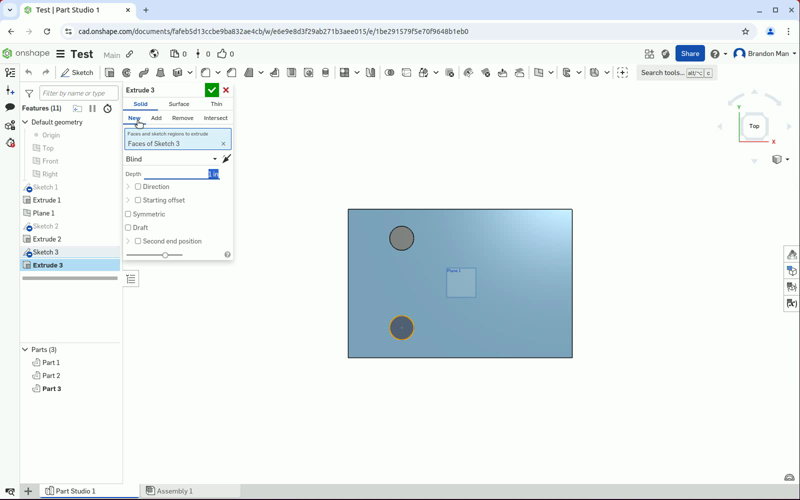
text(15.405)
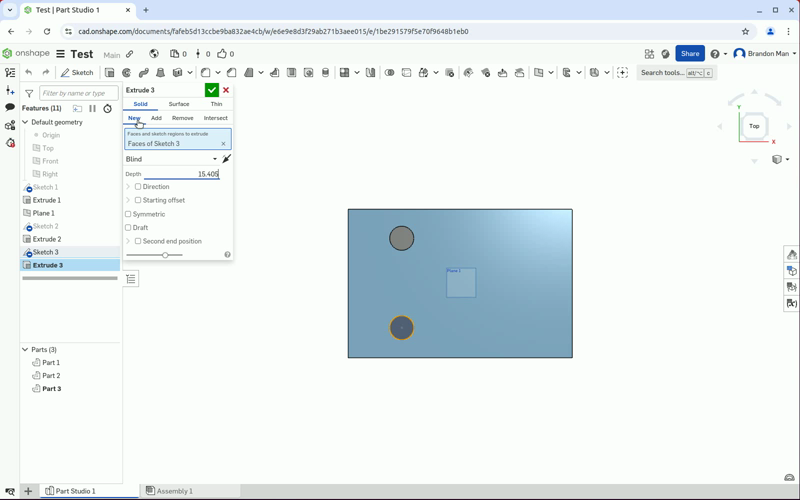
key(enter)
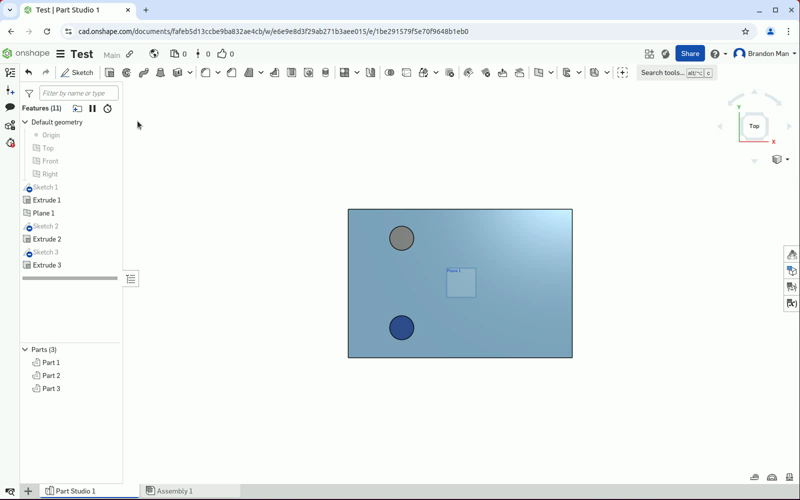
key(shift+h)
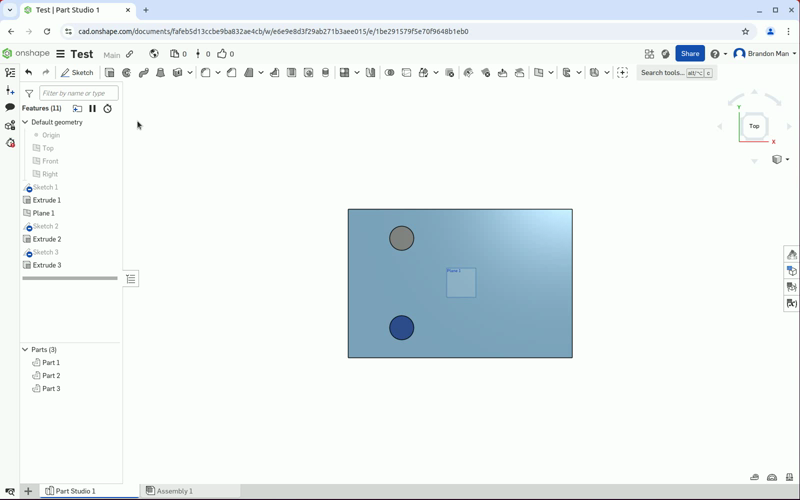
key(shift+h)
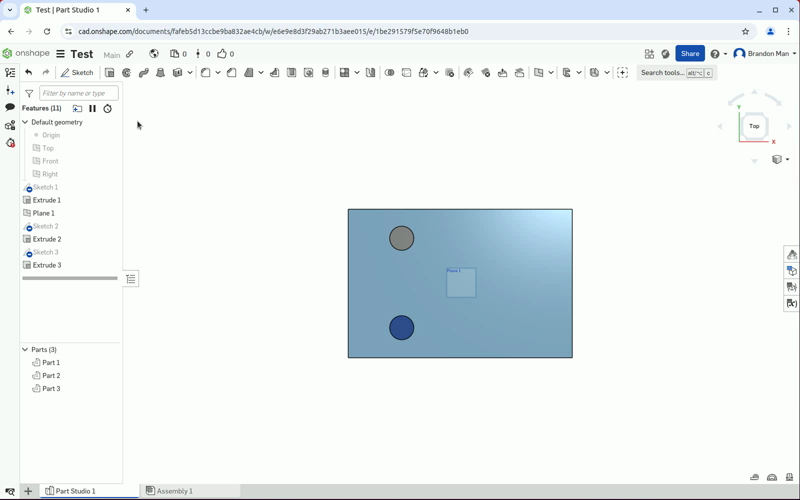
mouse_move(73, 189)
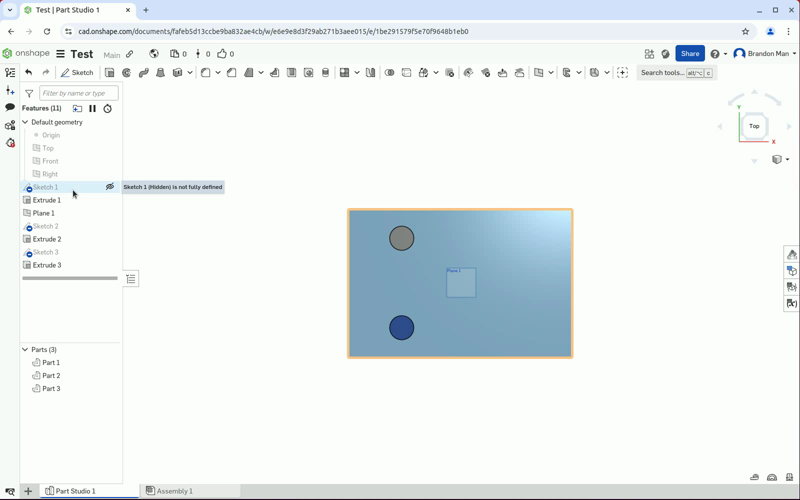
click(73, 189)
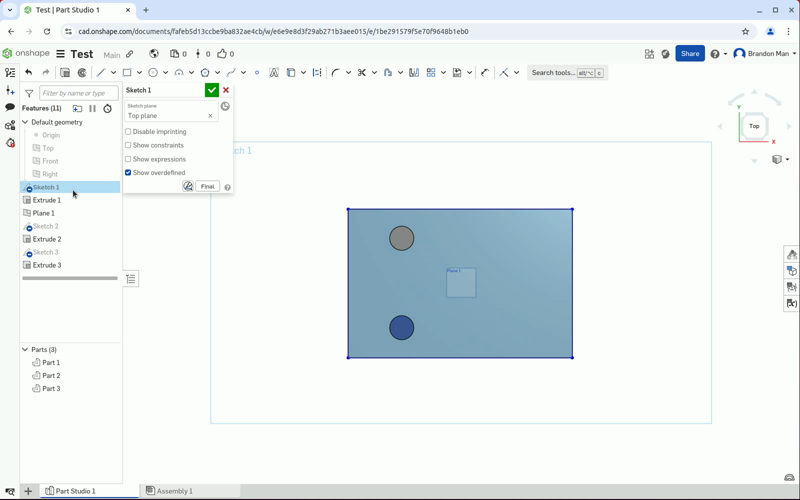
mouse_move(229, 92)
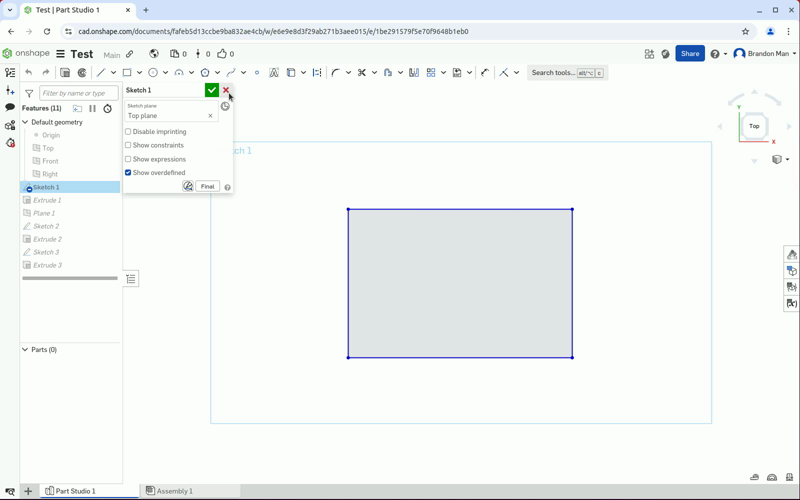
click(229, 92)
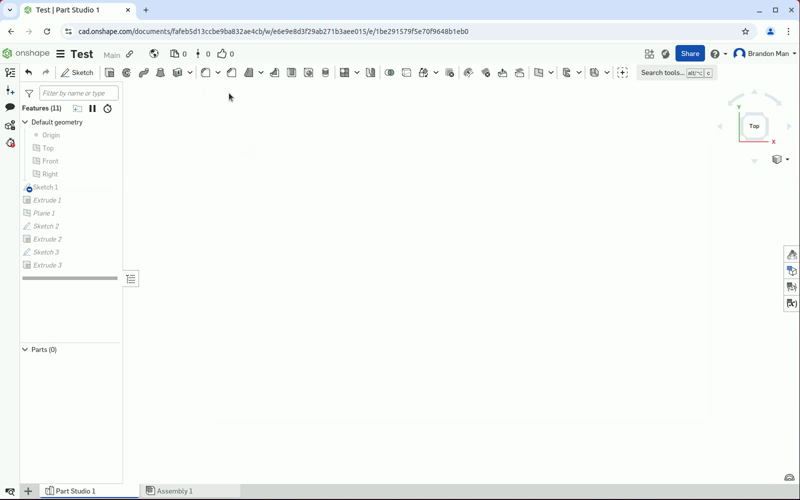
key(shift+s)
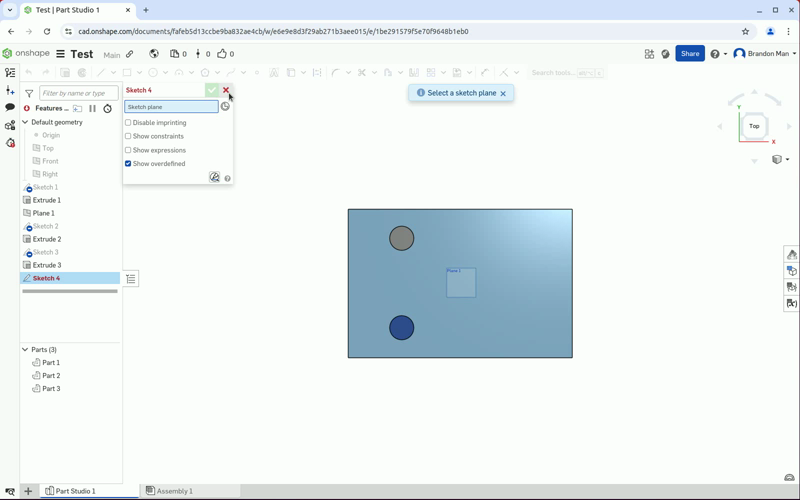
mouse_move(73, 215)
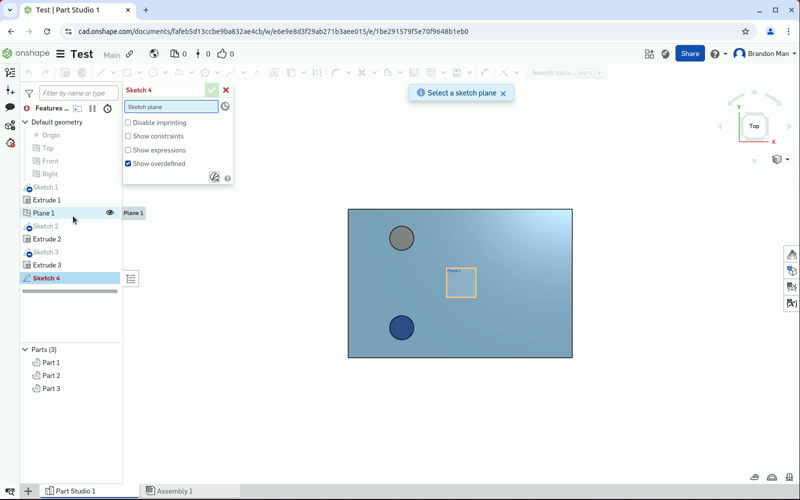
click(73, 215)
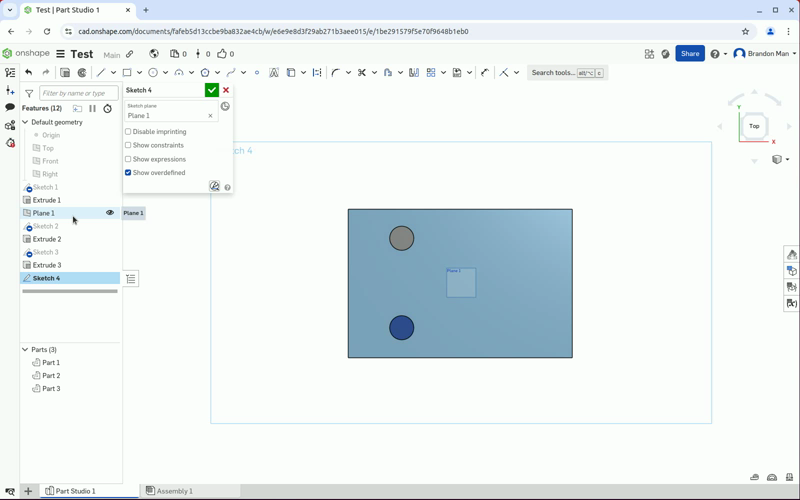
mouse_move(73, 352)
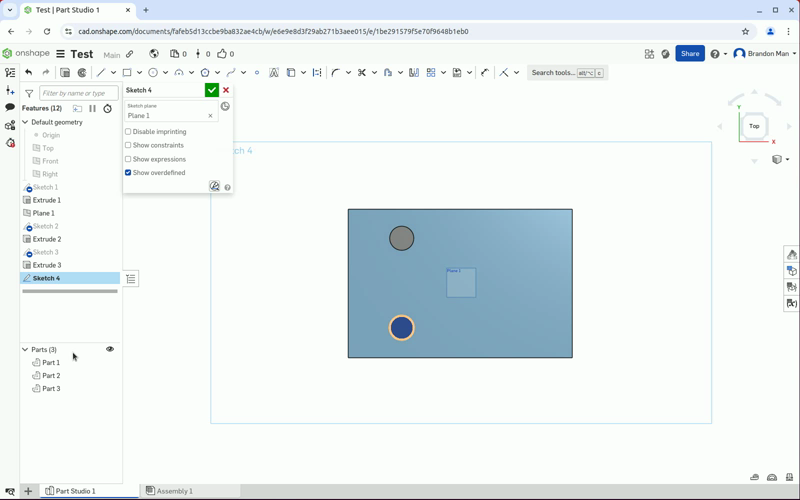
key(y)
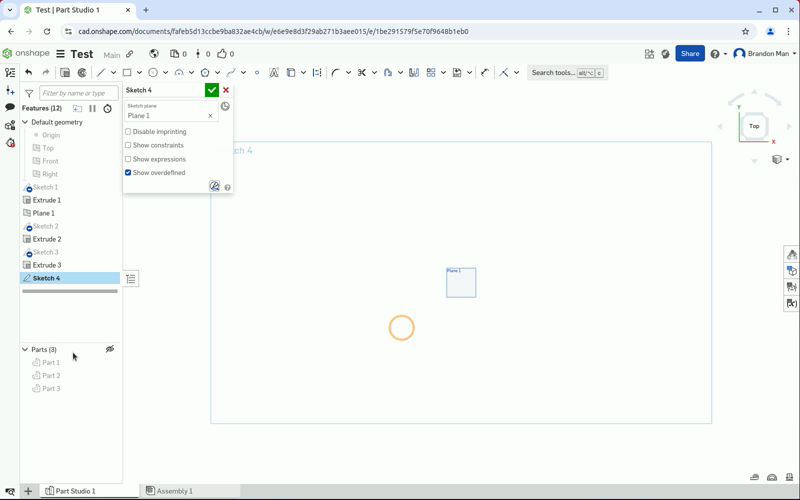
key(l)
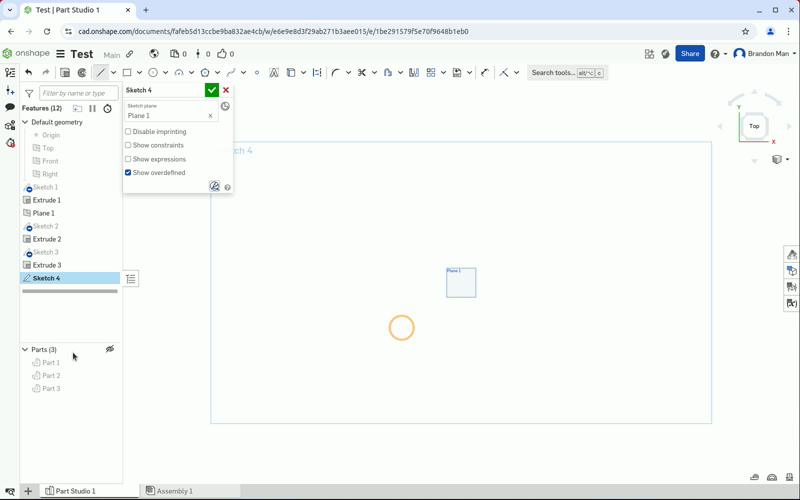
key_down(shift)
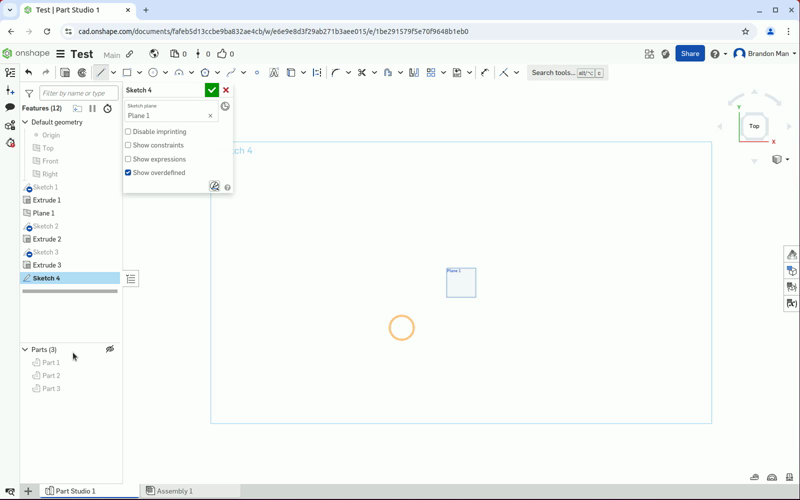
mouse_move(508, 238)
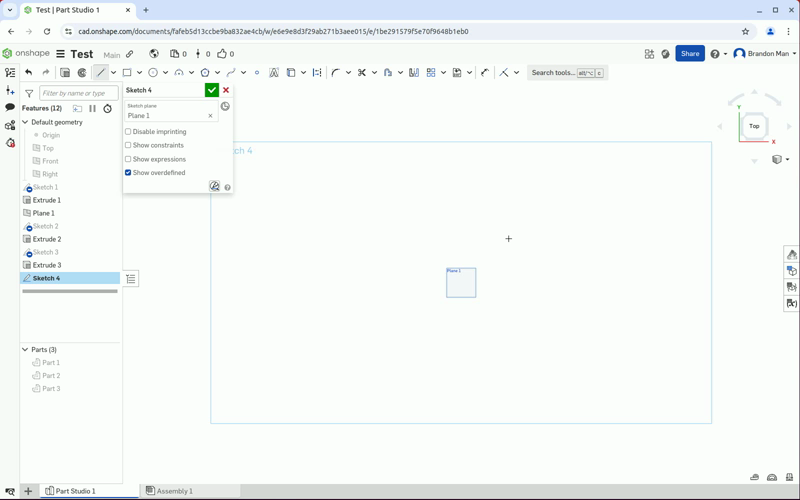
click(508, 238)
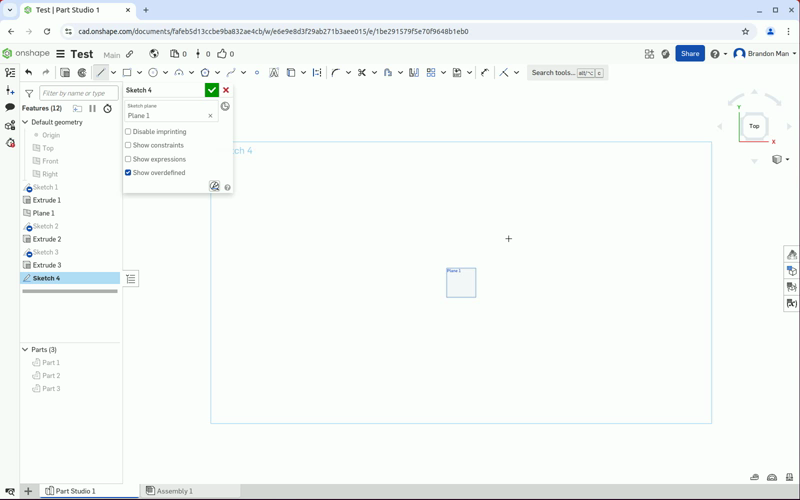
key_up(shift)
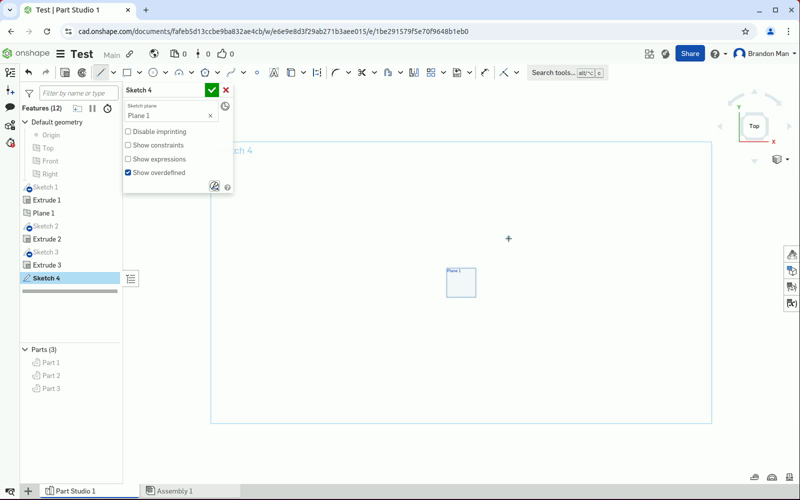
key_down(shift)
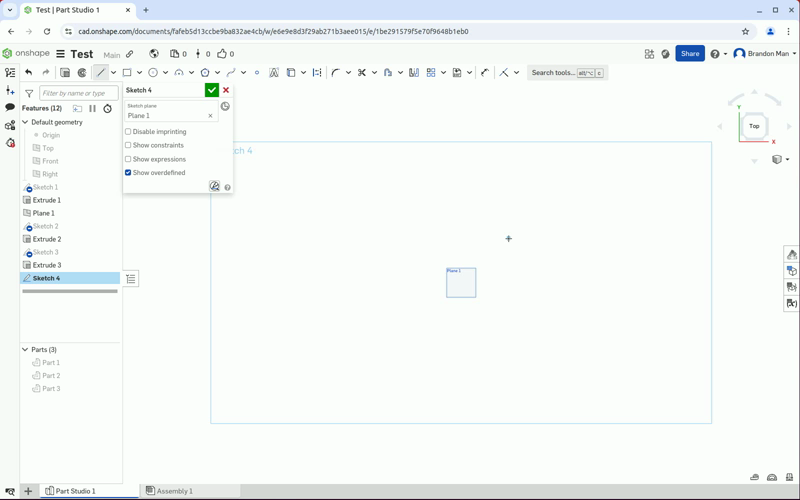
mouse_move(538, 238)
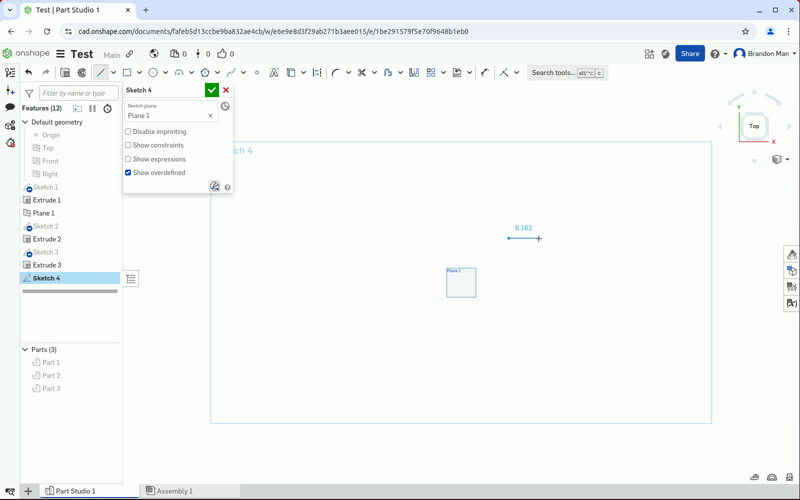
mouse_move(521, 238)
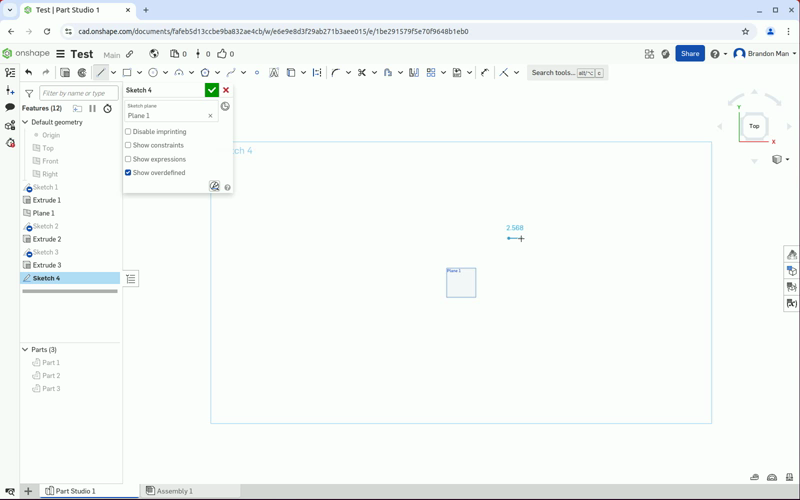
click(521, 238)
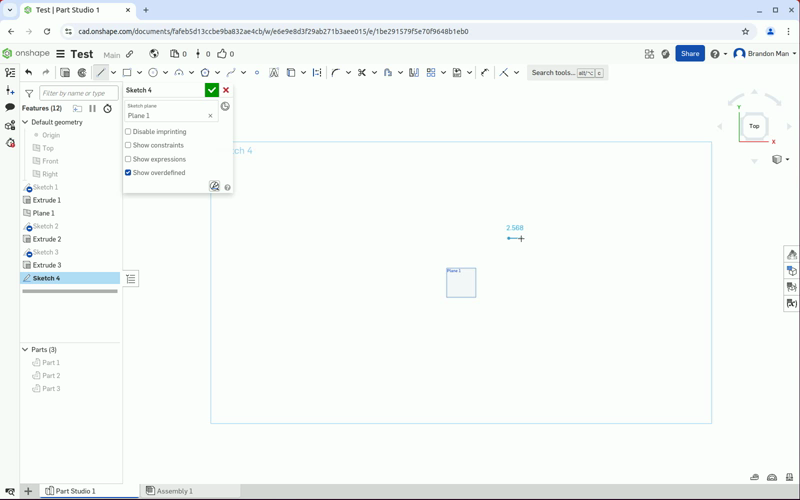
key_up(shift)
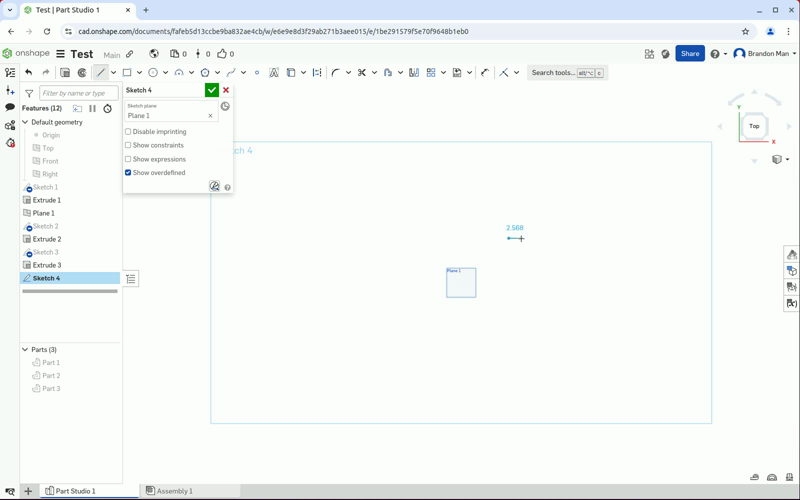
key_down(shift)
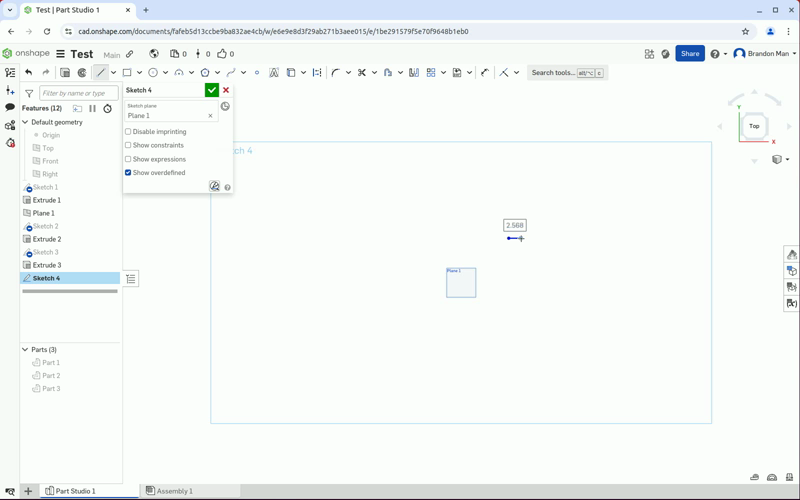
mouse_move(551, 238)
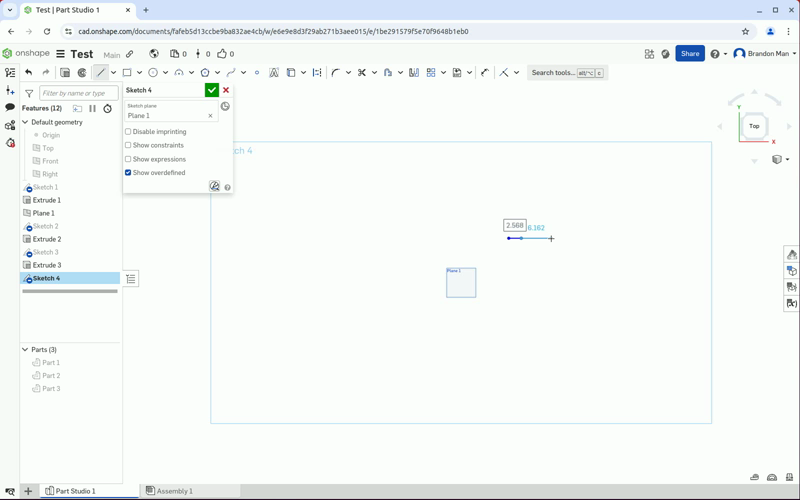
mouse_move(521, 250)
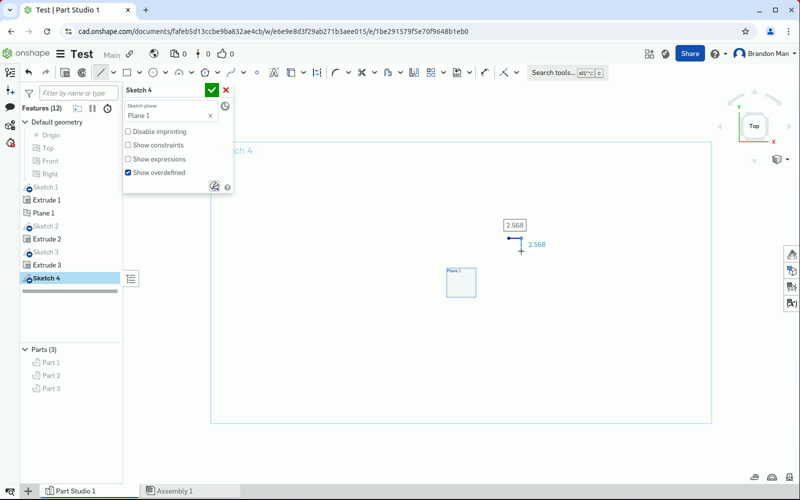
click(521, 250)
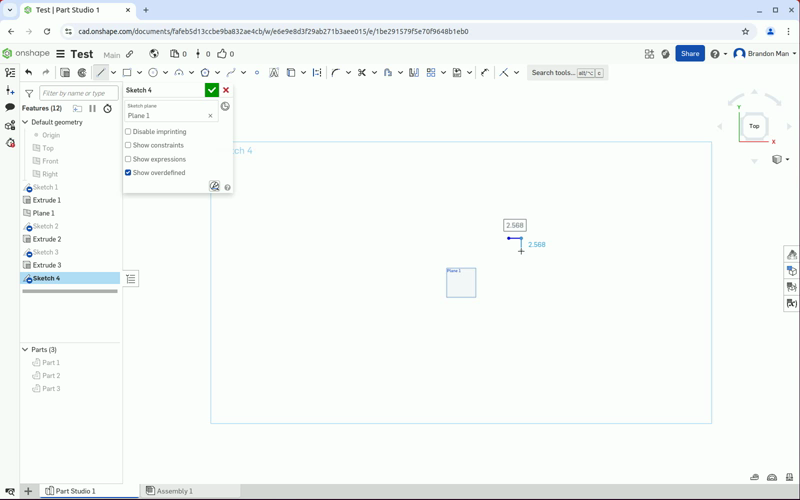
key_up(shift)
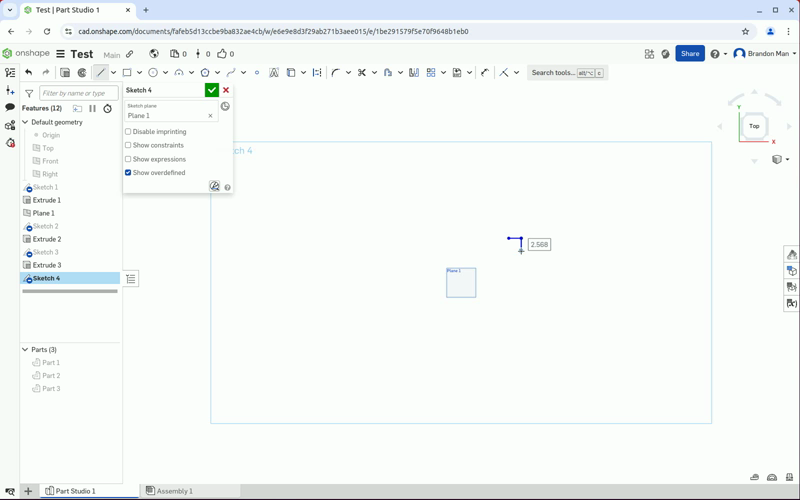
key(esc)
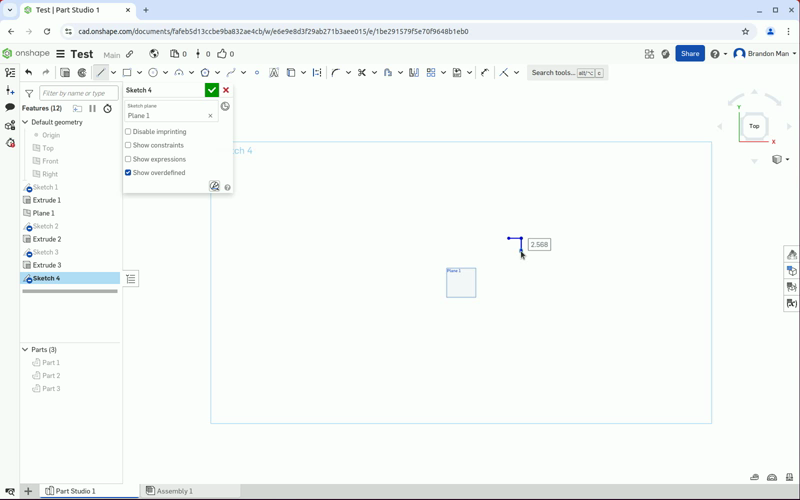
key(a)
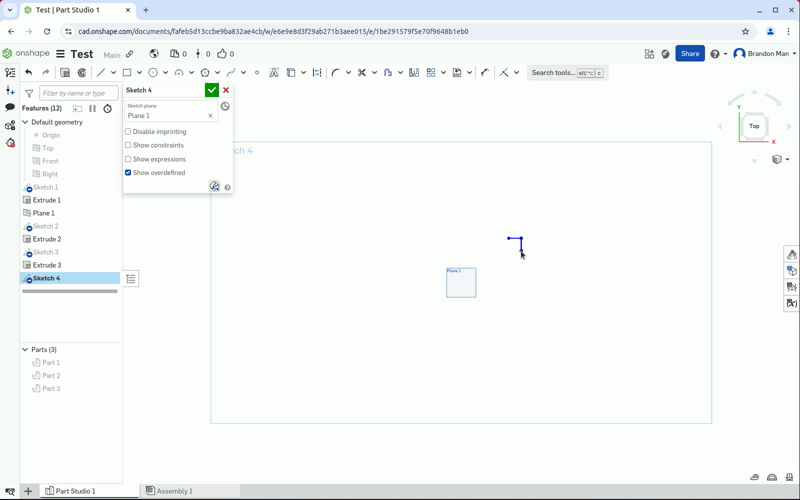
mouse_move(521, 250)
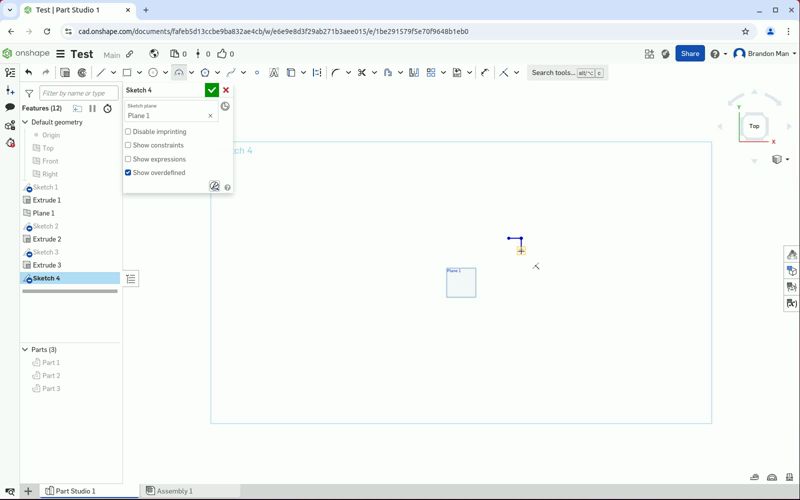
click(521, 250)
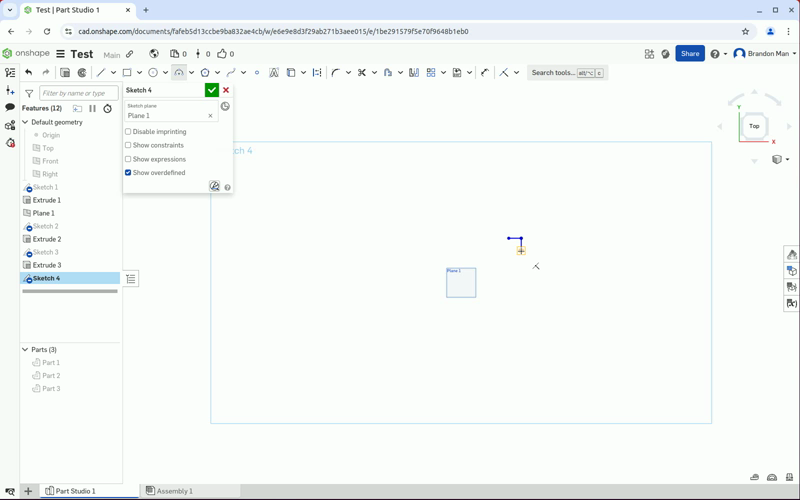
mouse_move(508, 238)
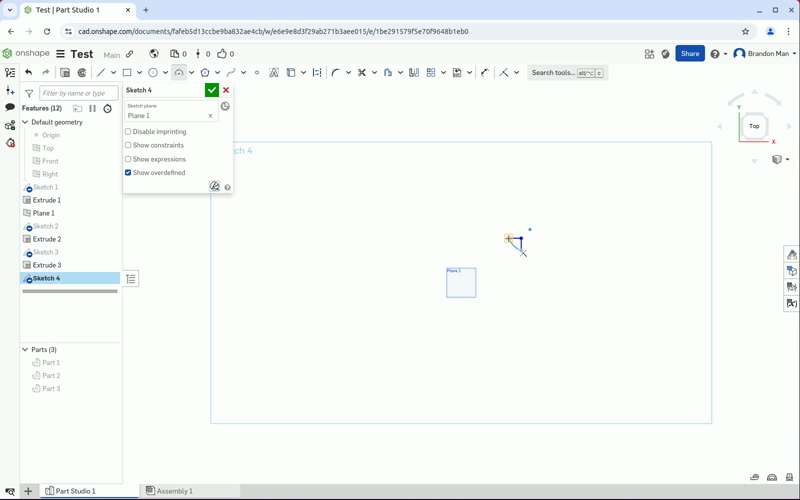
click(508, 238)
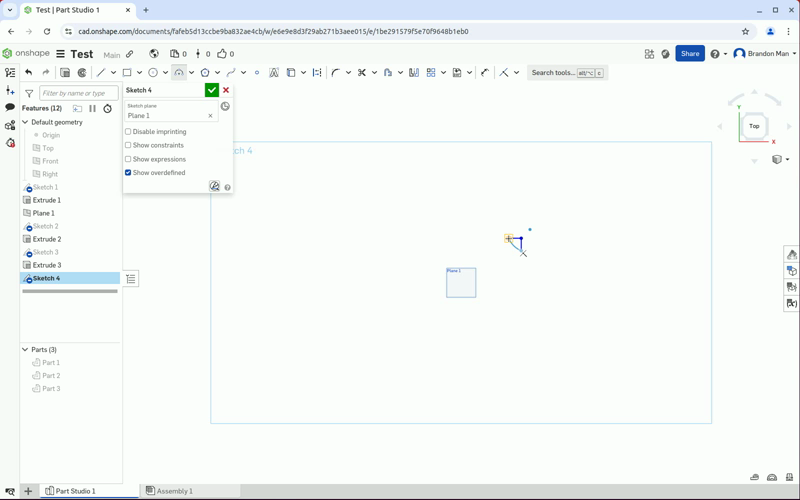
key_down(shift)
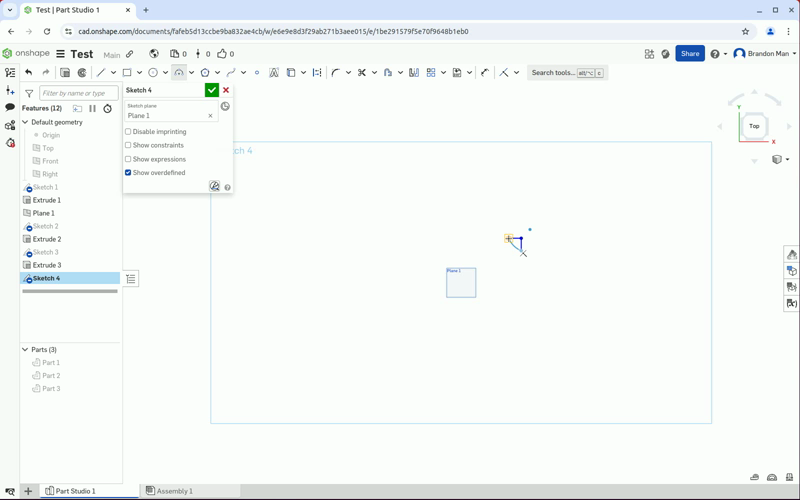
mouse_move(529, 229)
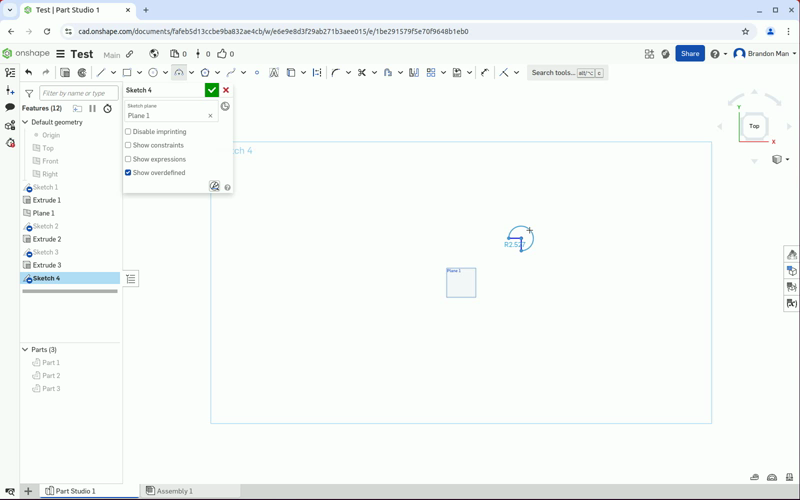
click(529, 229)
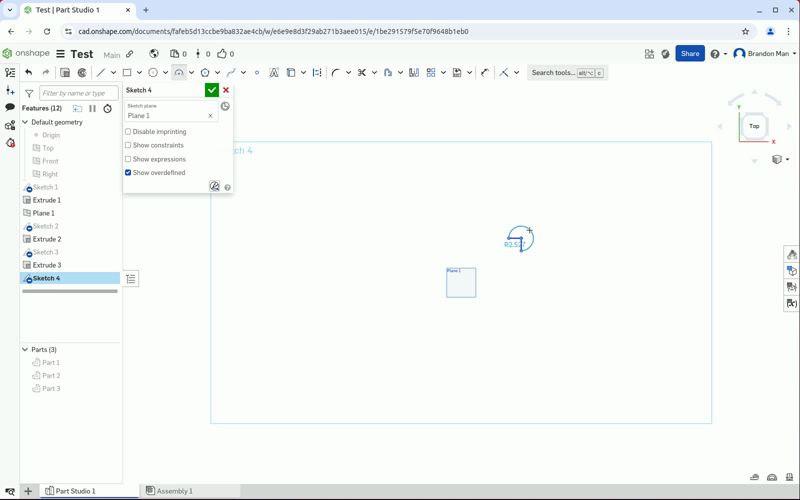
key_up(shift)
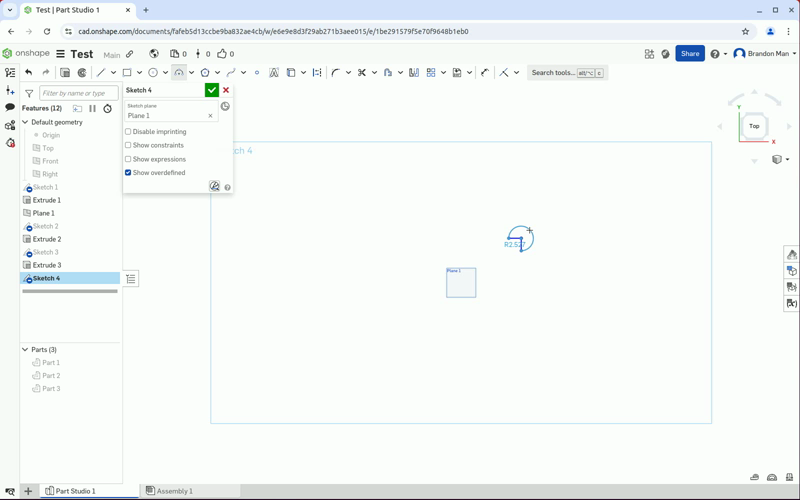
key(esc)
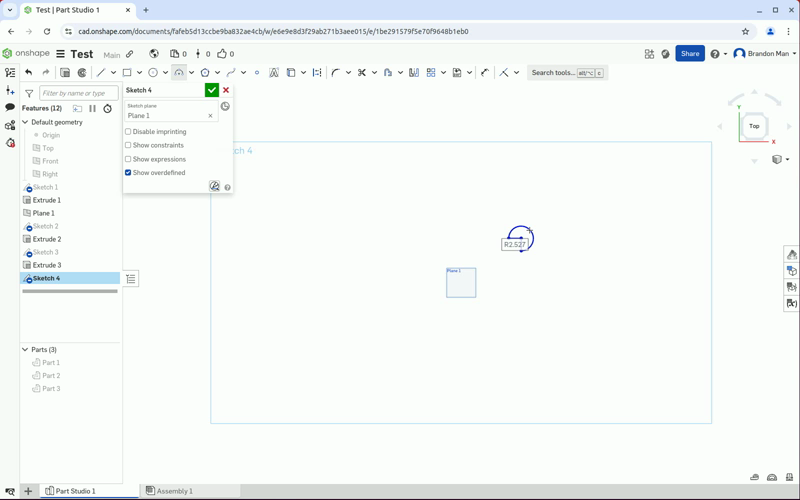
mouse_move(521, 245)
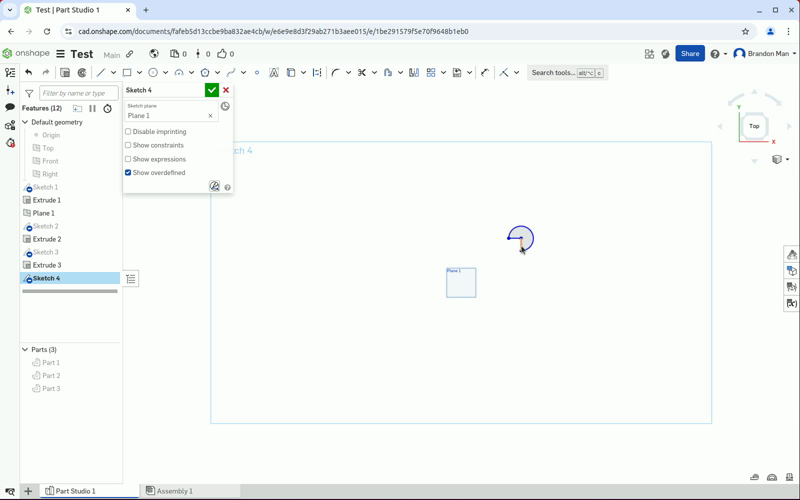
scroll(6)
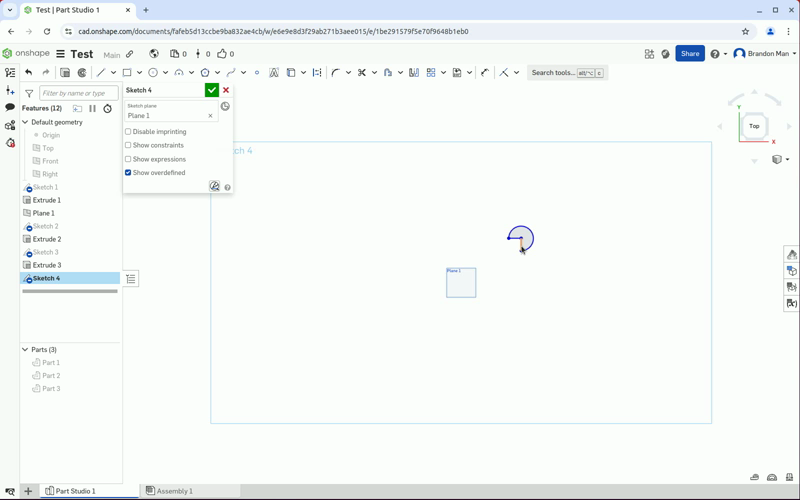
scroll(6)
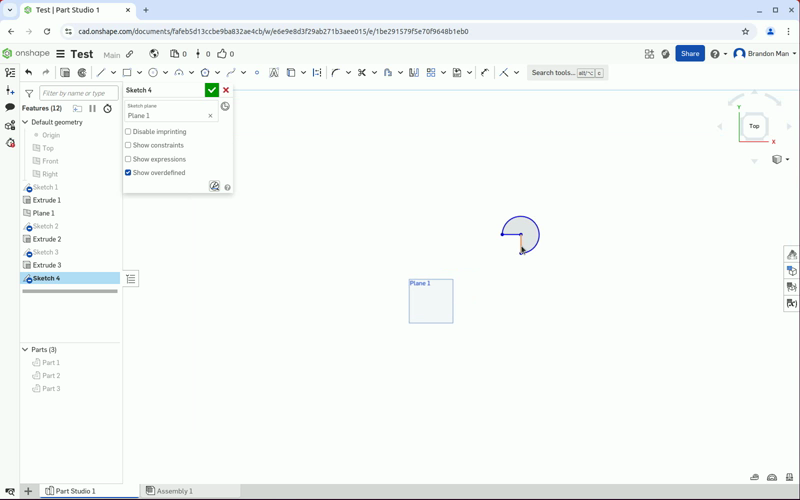
scroll(6)
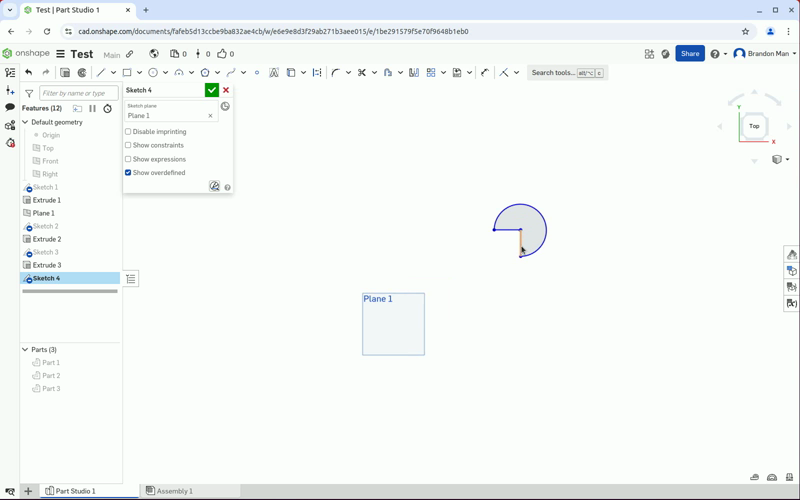
scroll(6)
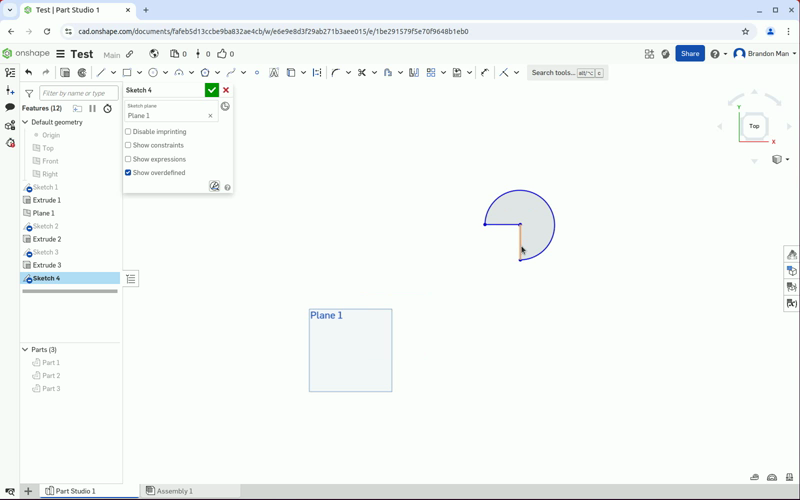
scroll(6)
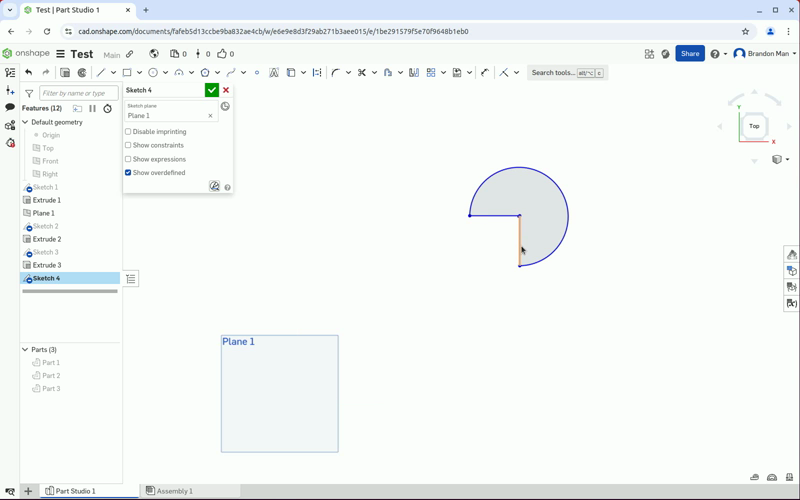
scroll(6)
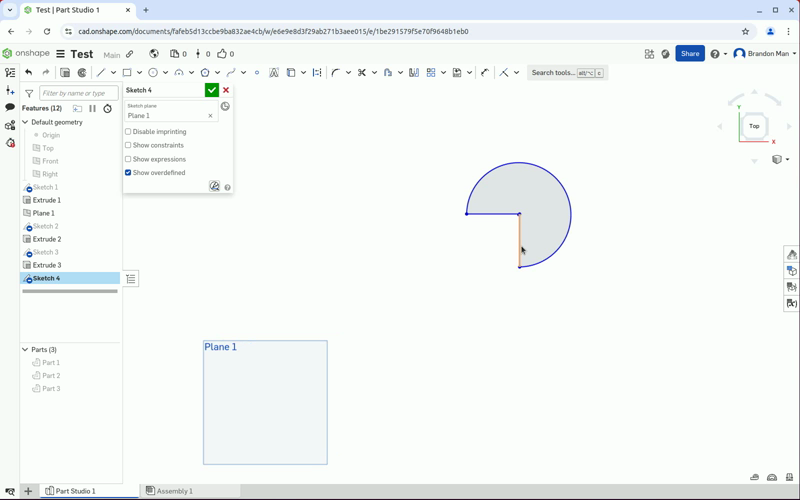
scroll(6)
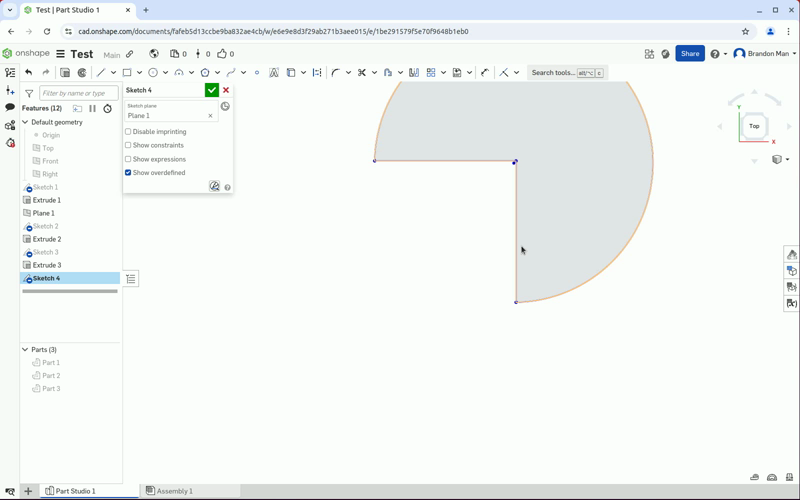
click(521, 245)
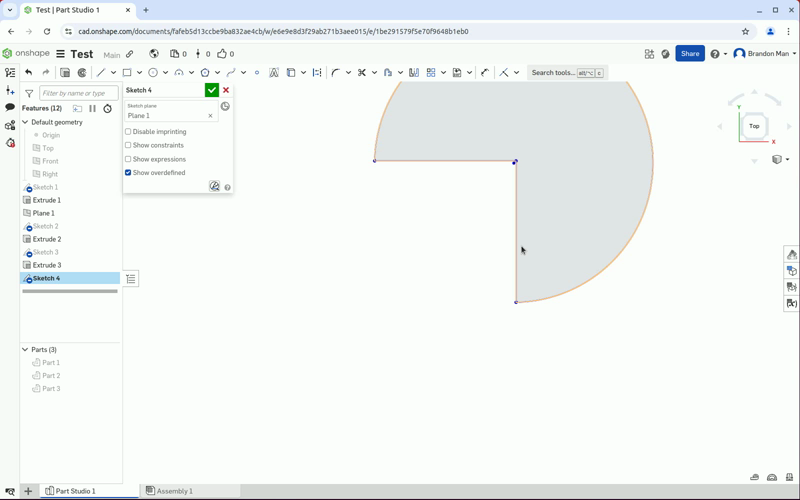
scroll(-6)
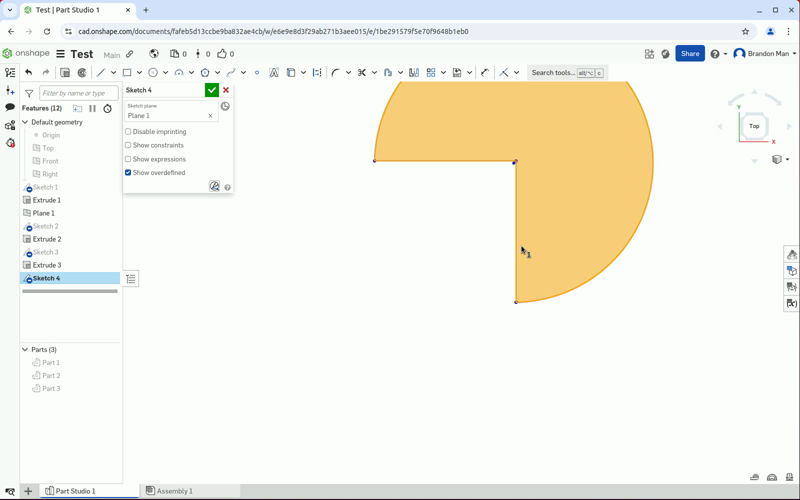
scroll(-6)
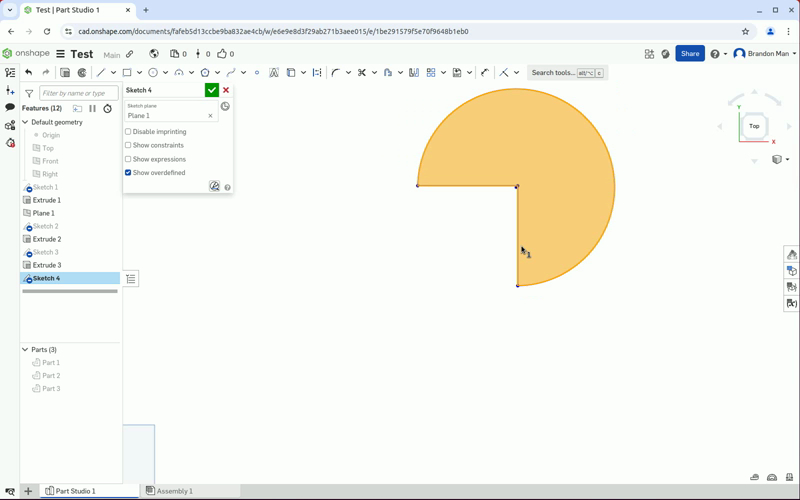
scroll(-6)
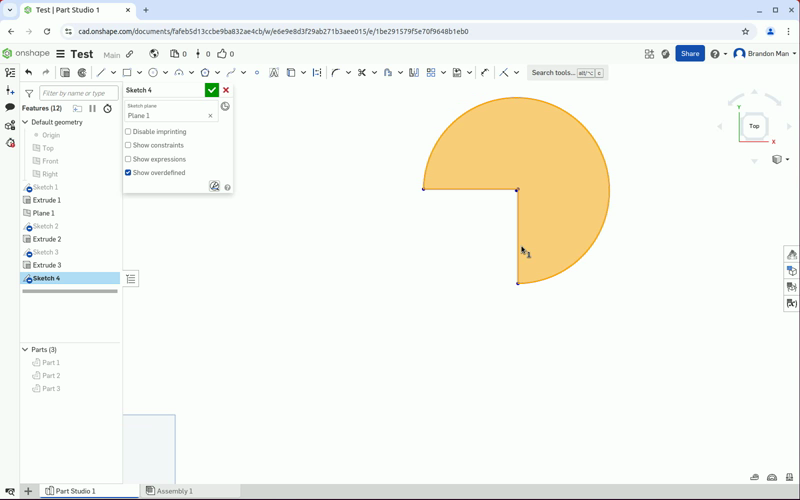
scroll(-6)
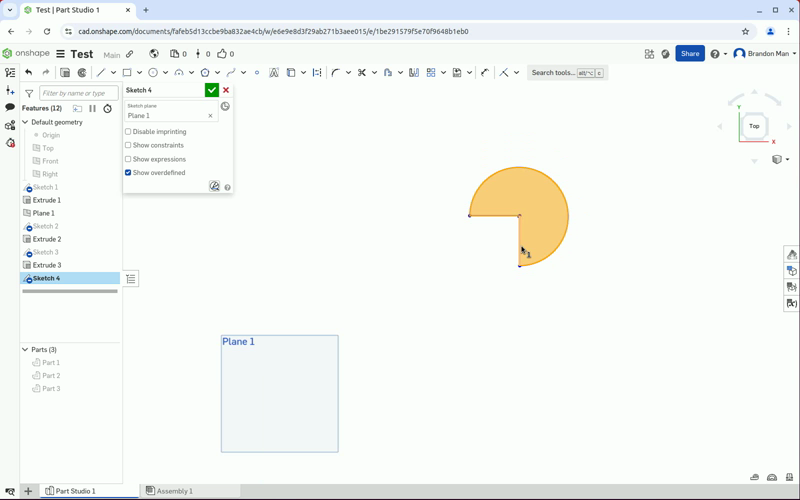
scroll(-6)
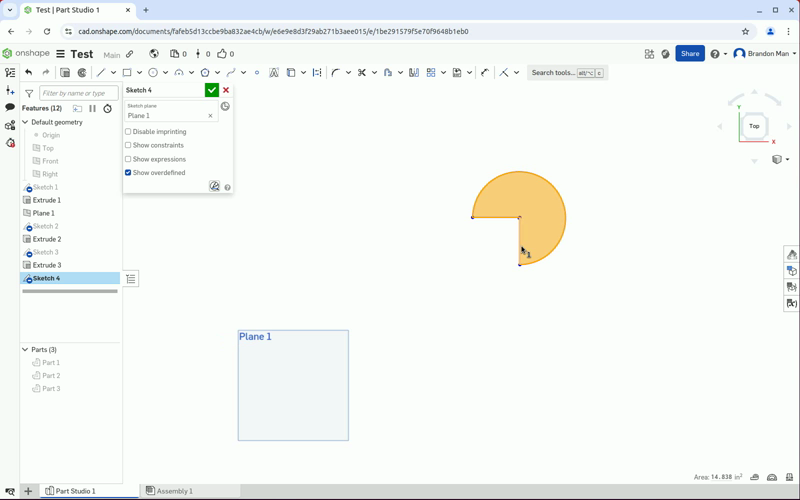
scroll(-6)
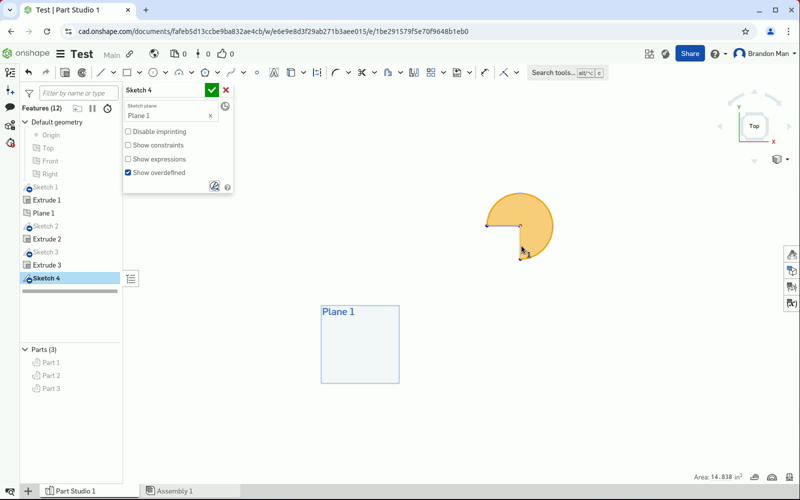
scroll(-6)
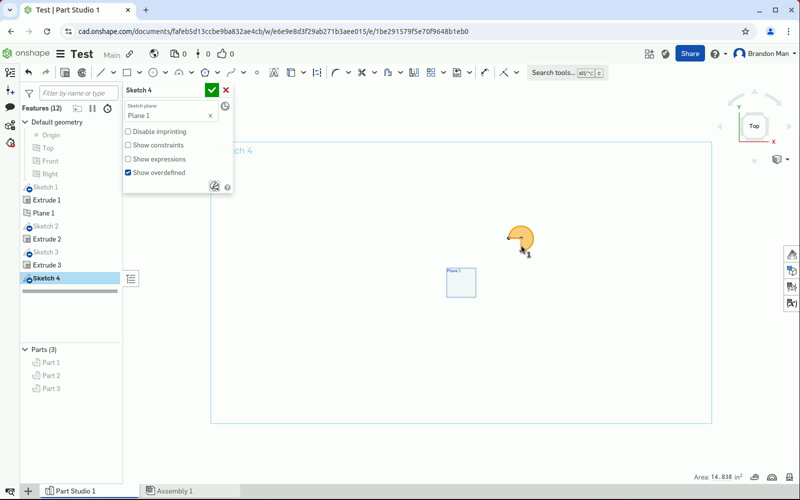
mouse_move(73, 352)
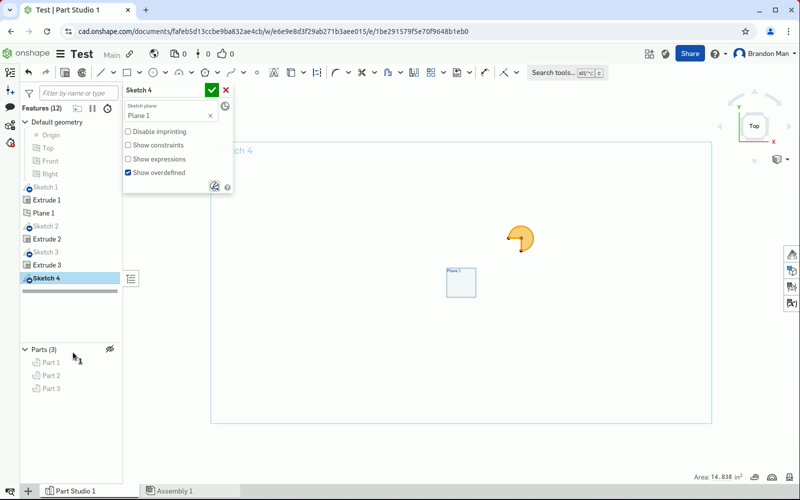
key(shift+y)
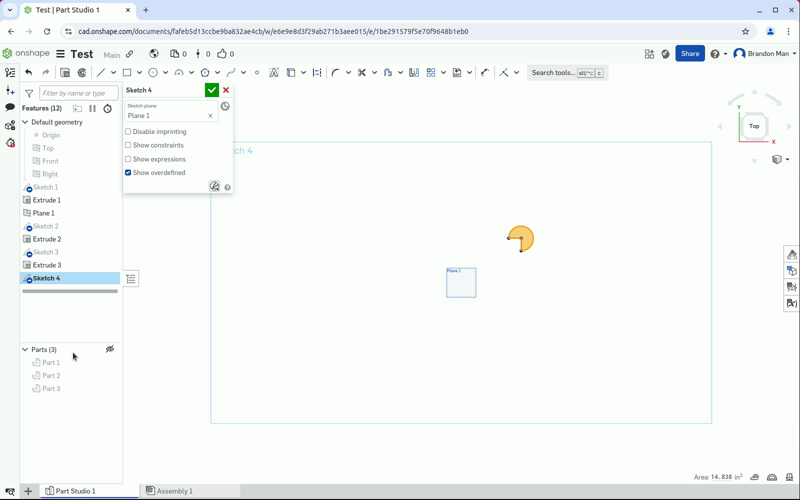
key(shift+e)
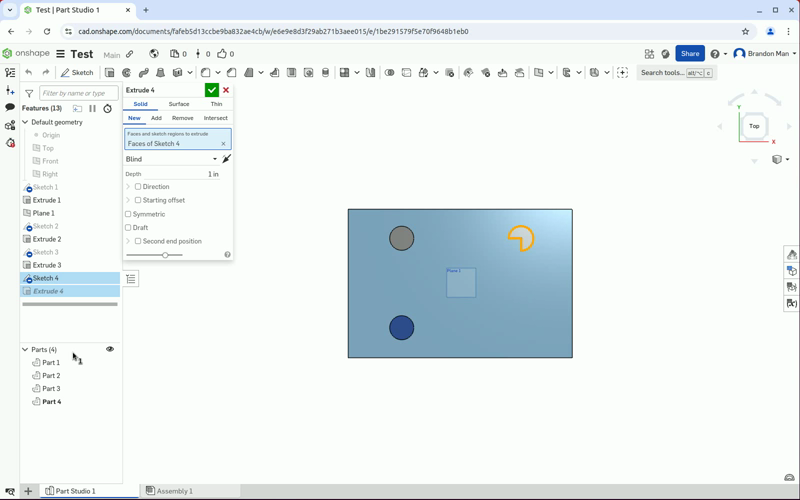
mouse_move(143, 106)
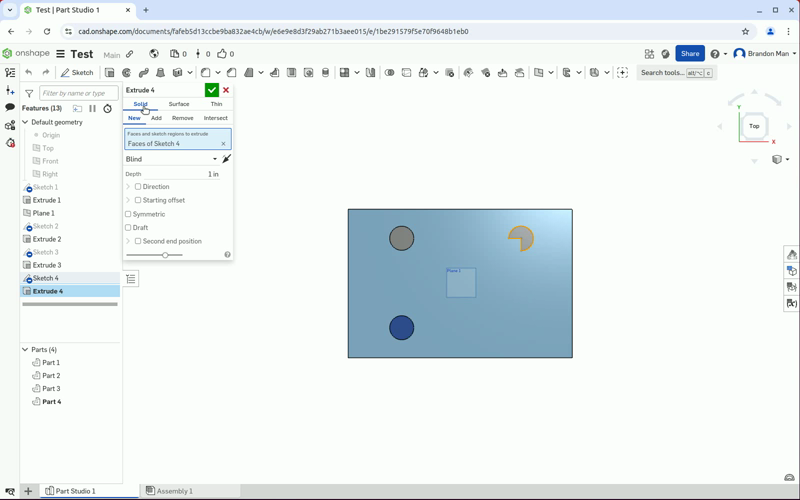
click(143, 106)
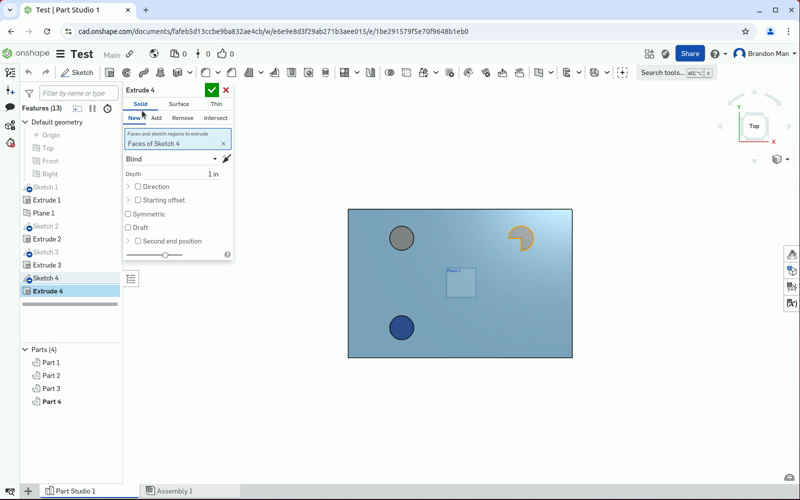
mouse_move(137, 120)
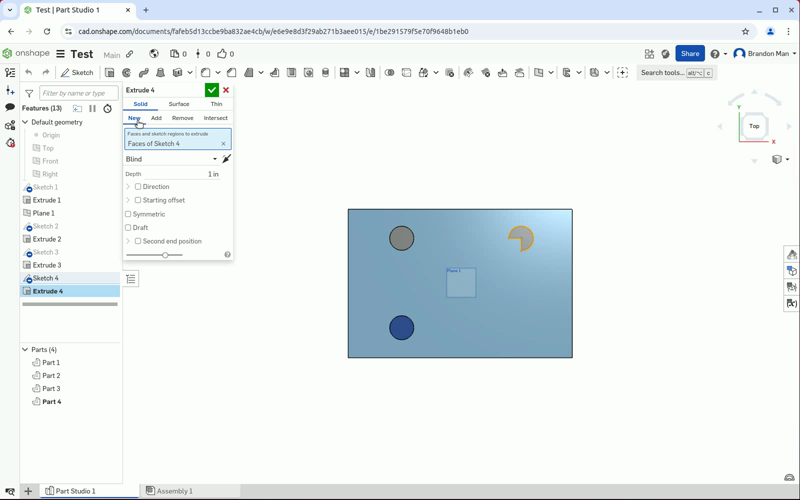
click(137, 120)
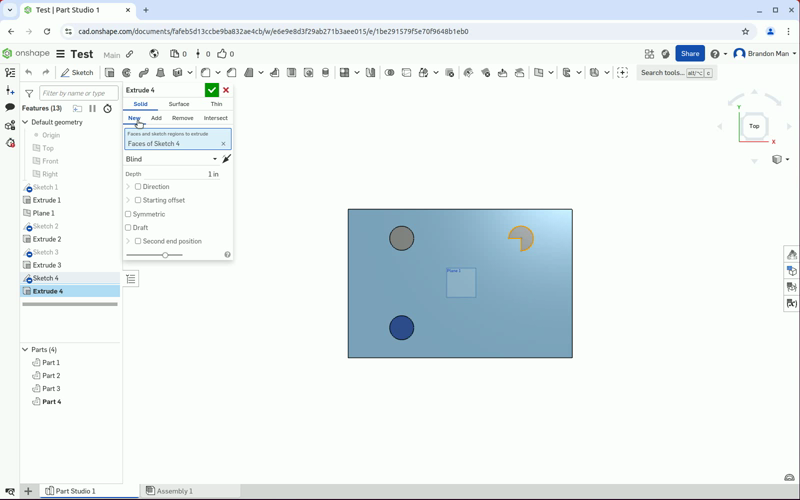
key(tab, 4)
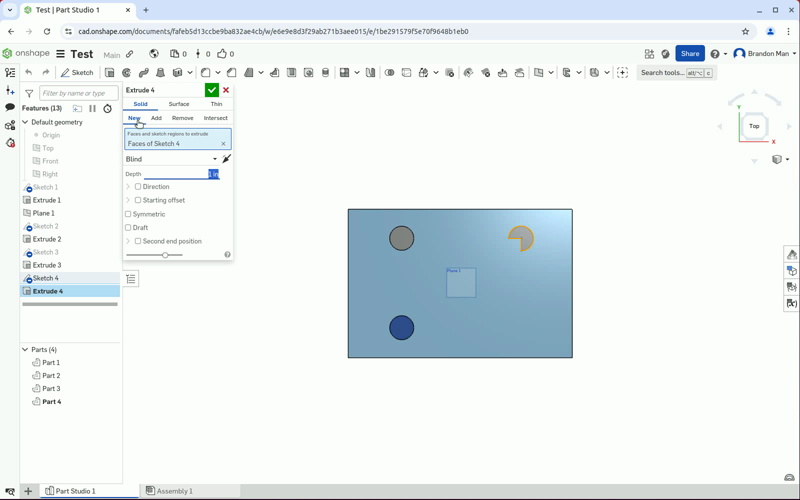
text(15.405)
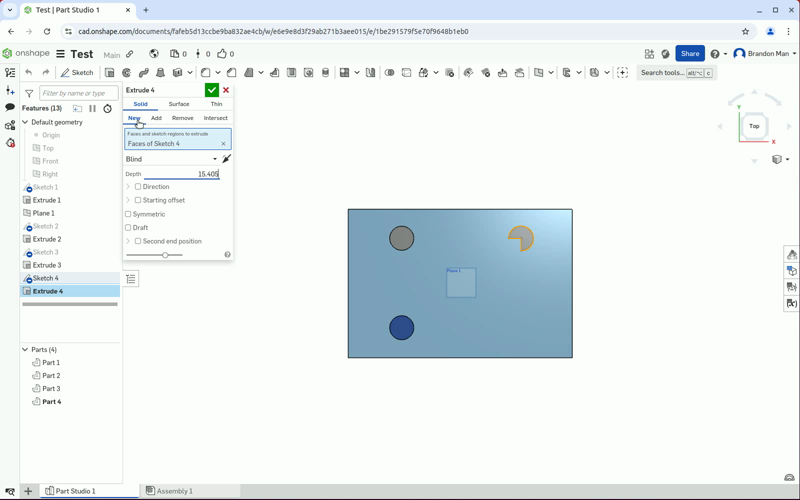
key(enter)
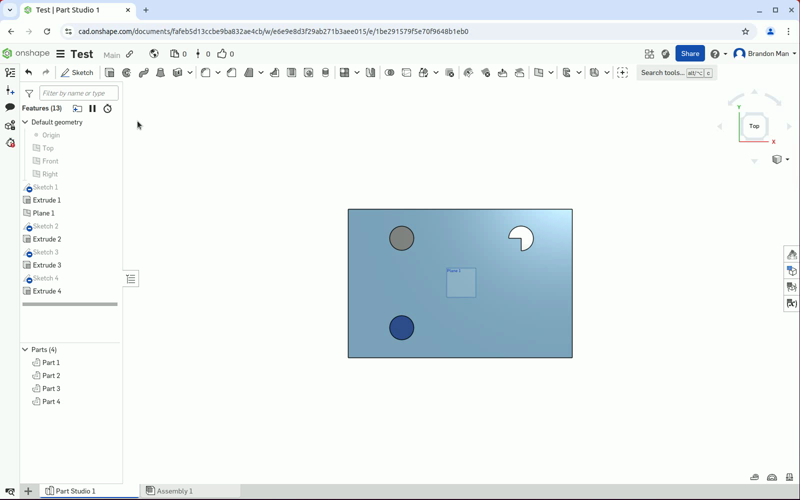
key(shift+h)
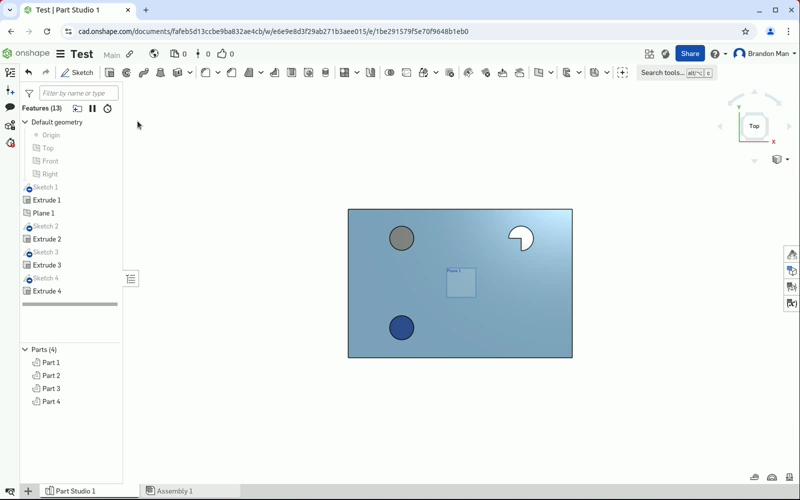
key(shift+h)
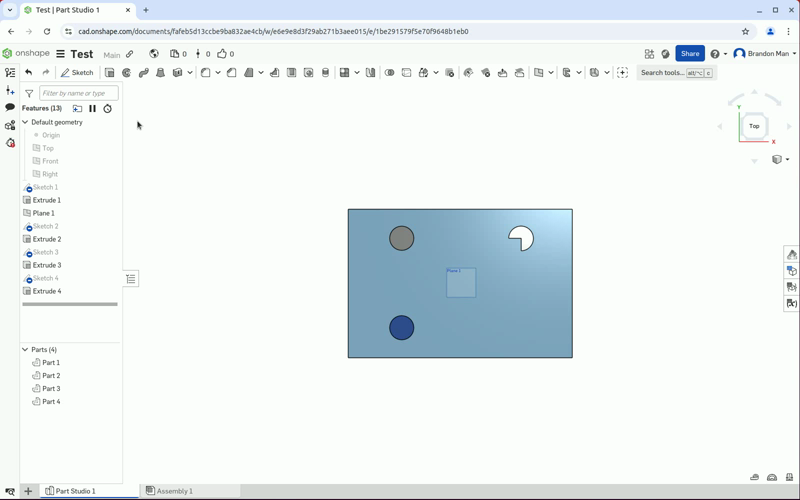
mouse_move(73, 189)
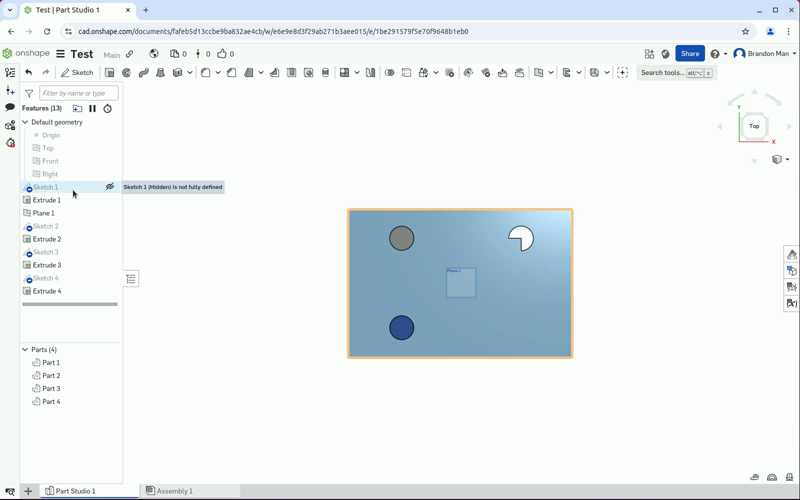
click(73, 189)
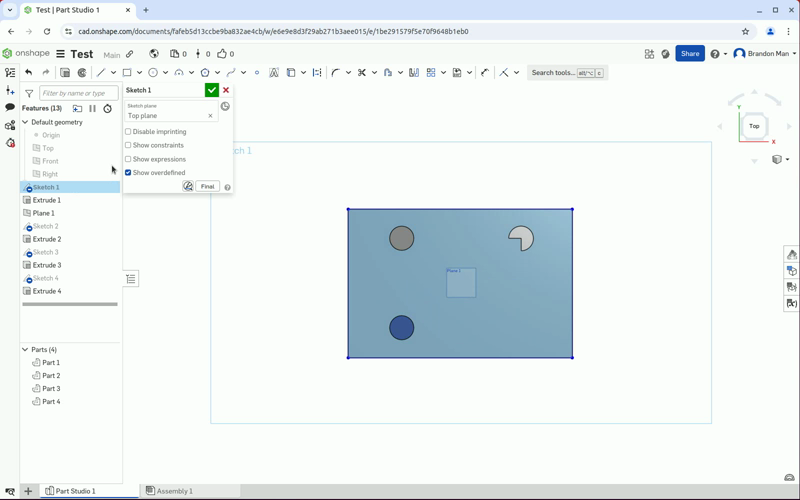
mouse_move(229, 92)
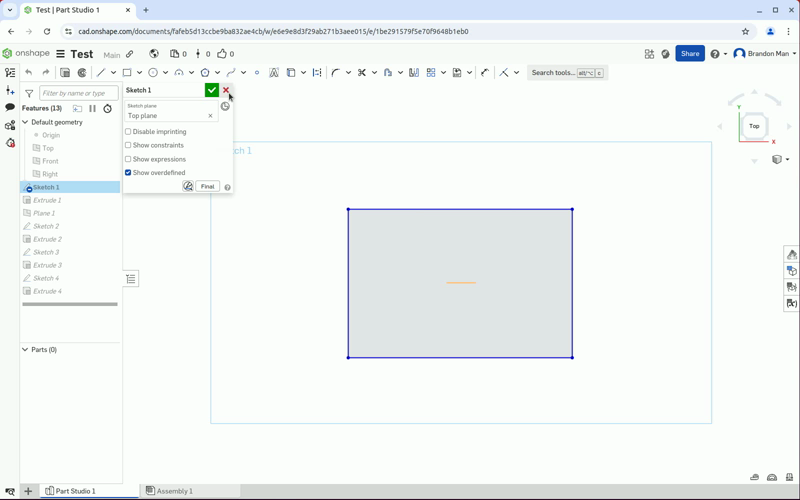
click(229, 92)
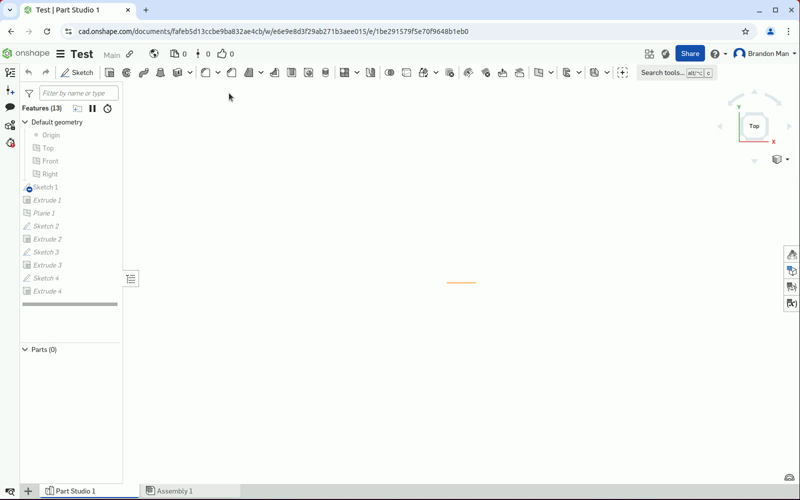
key(shift+s)
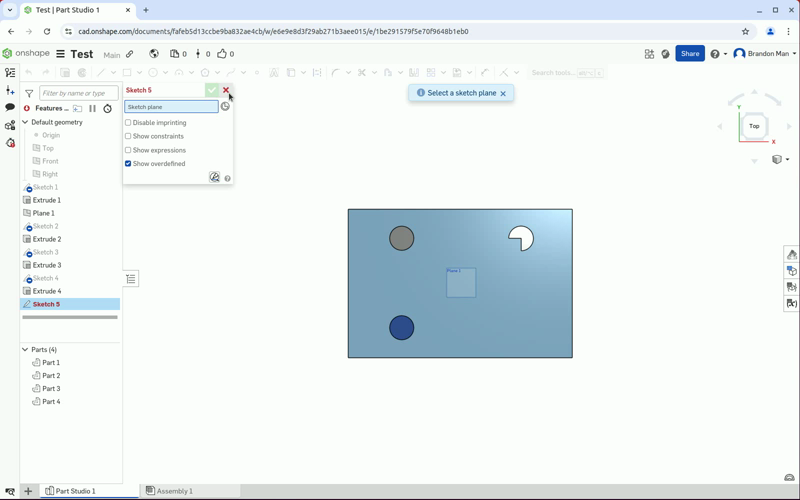
mouse_move(73, 215)
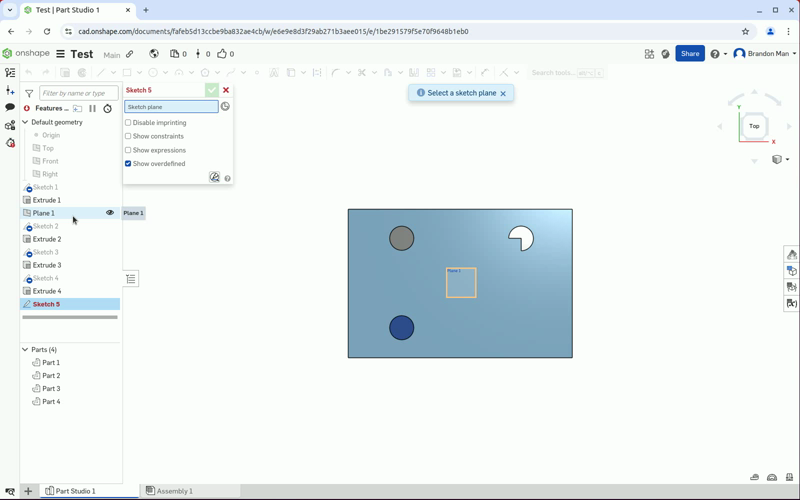
click(73, 215)
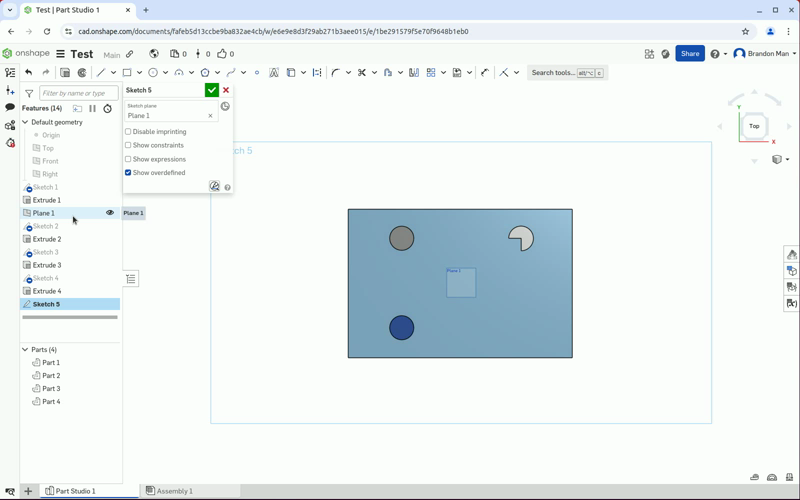
mouse_move(73, 352)
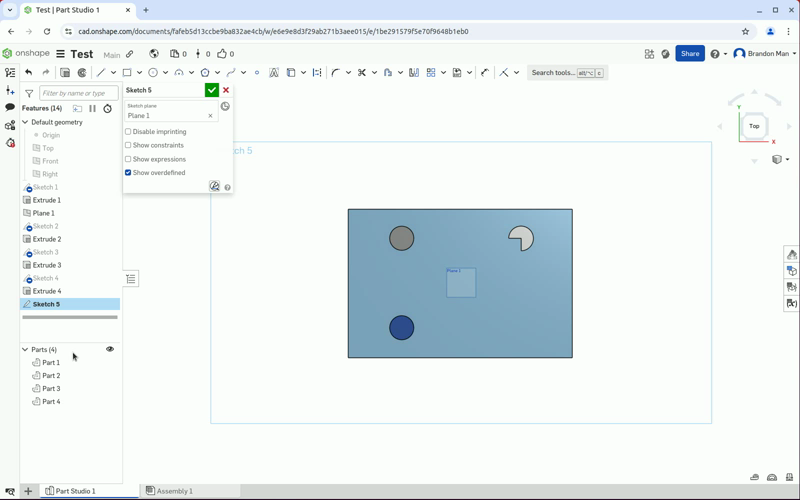
key(y)
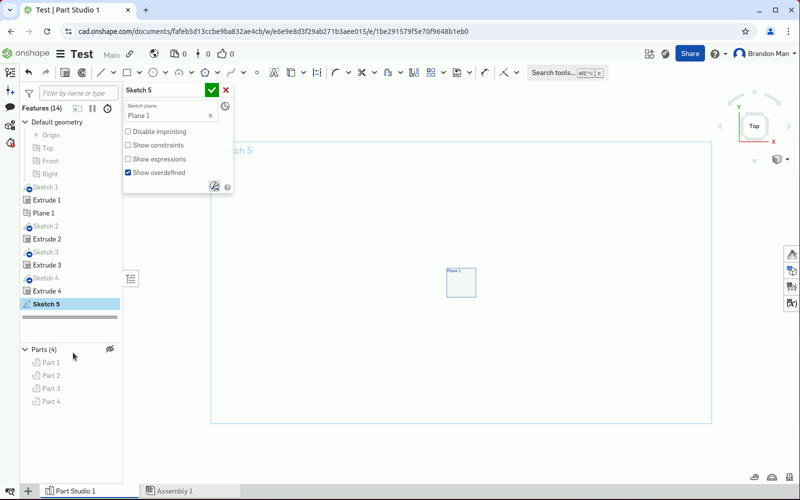
key(a)
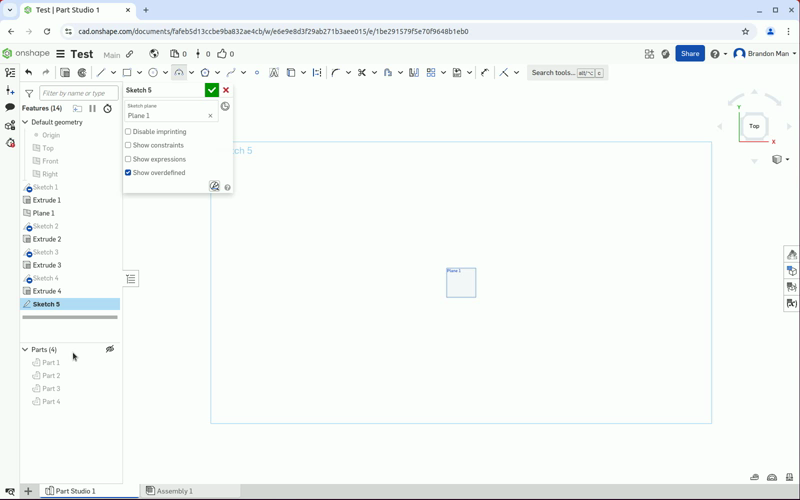
key_down(shift)
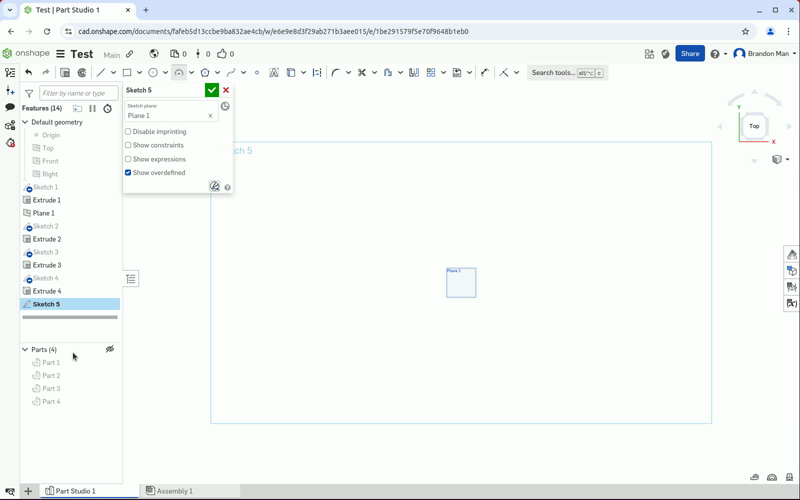
mouse_move(508, 238)
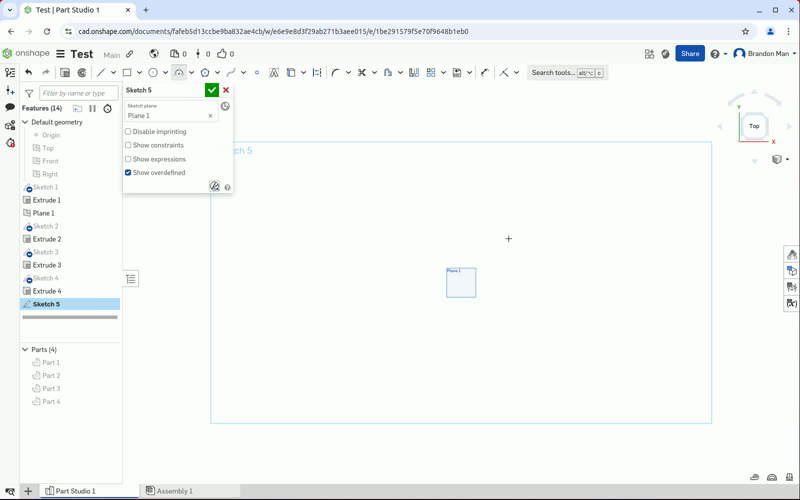
click(508, 238)
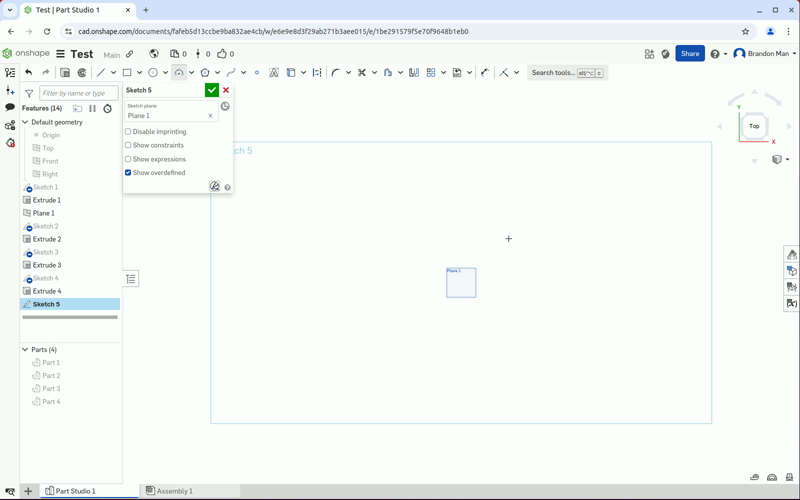
key_up(shift)
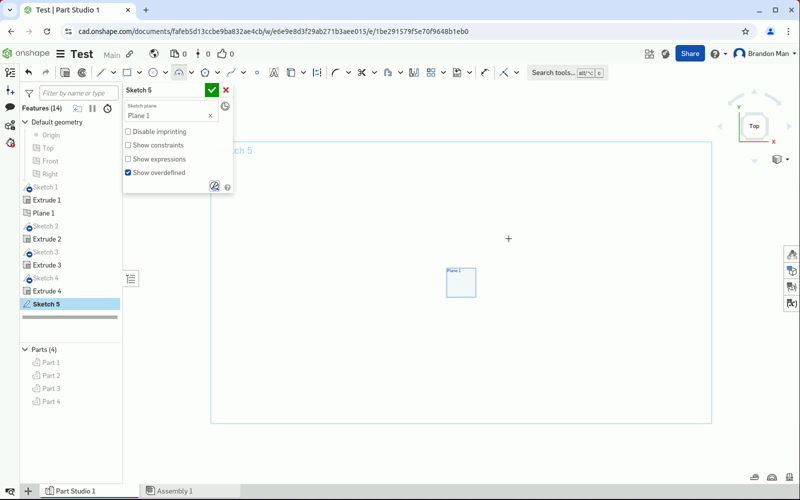
key_down(shift)
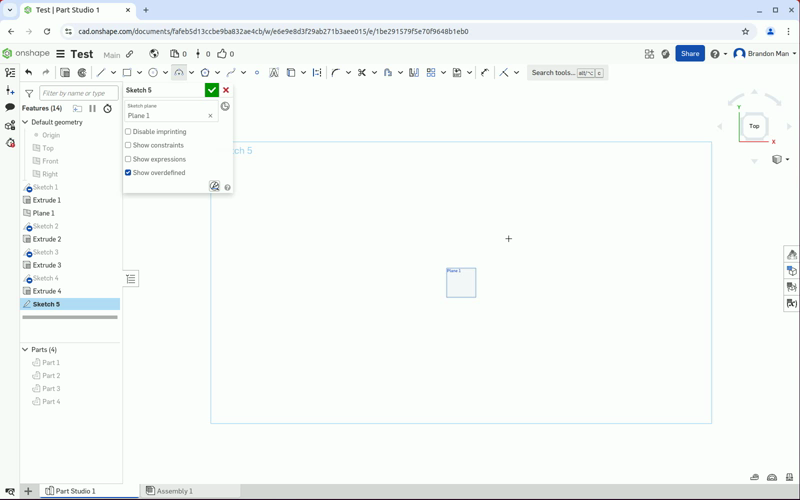
mouse_move(521, 251)
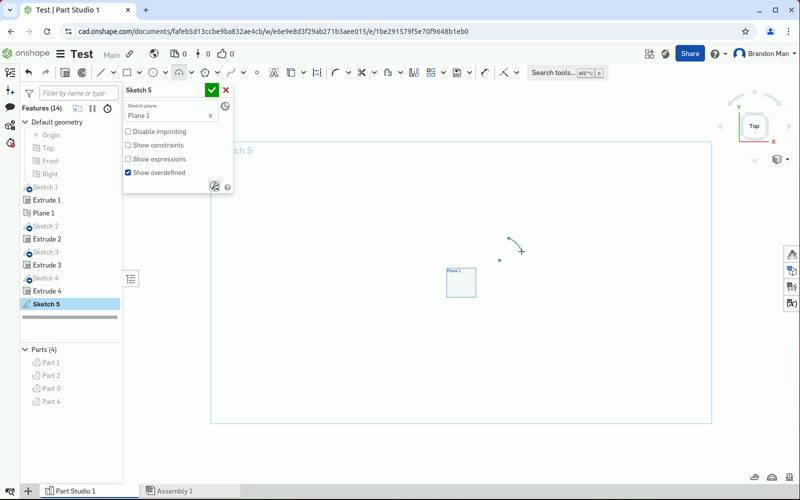
click(521, 251)
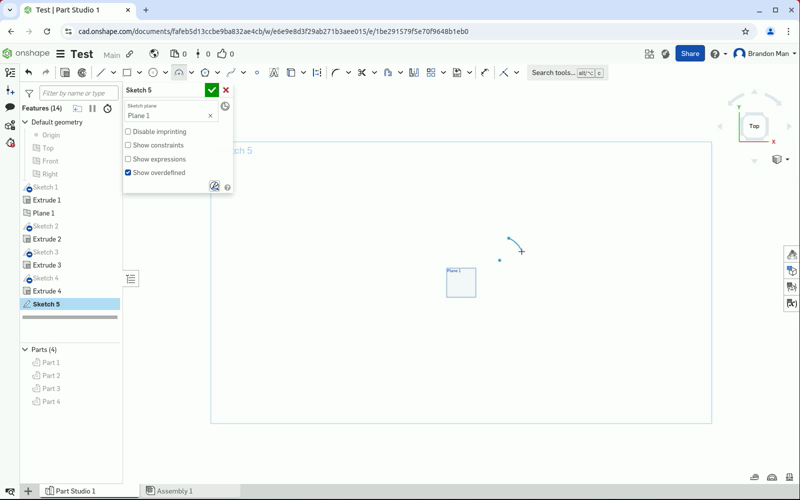
mouse_move(512, 247)
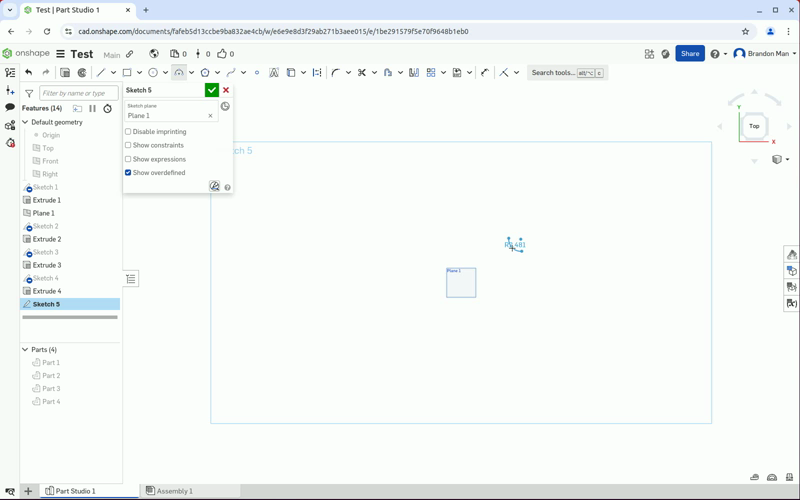
click(512, 247)
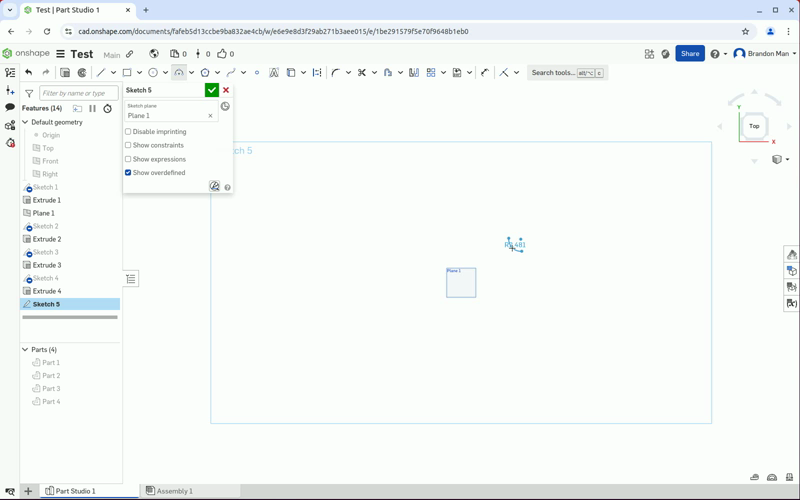
key_up(shift)
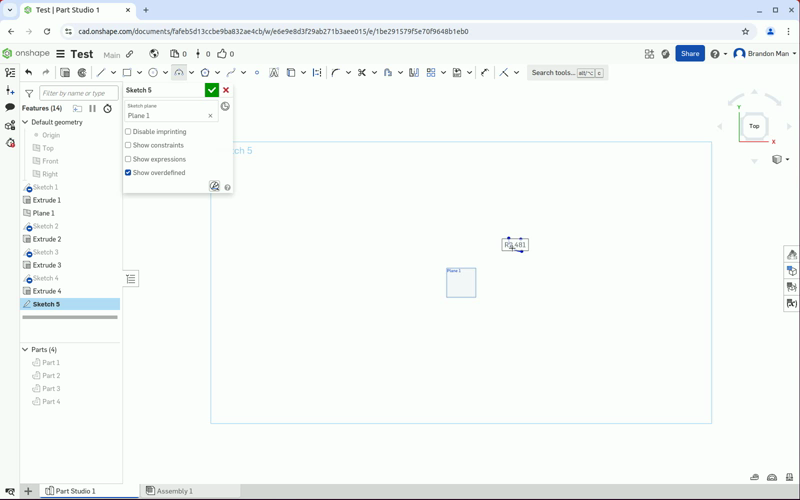
key(esc)
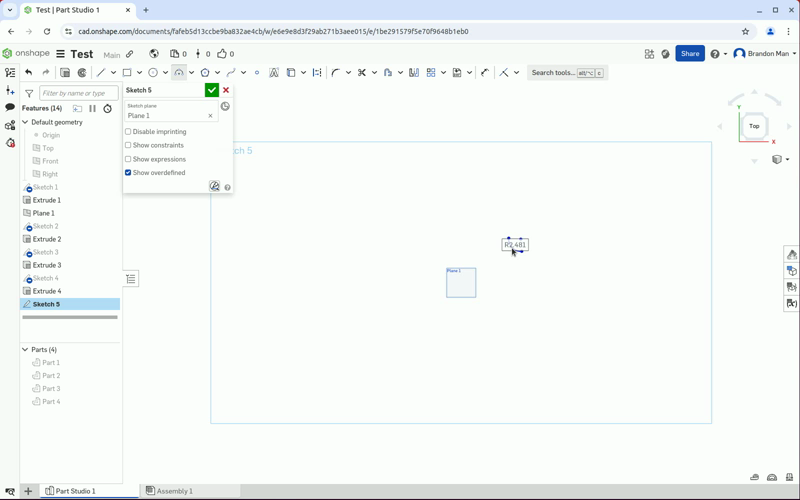
key(l)
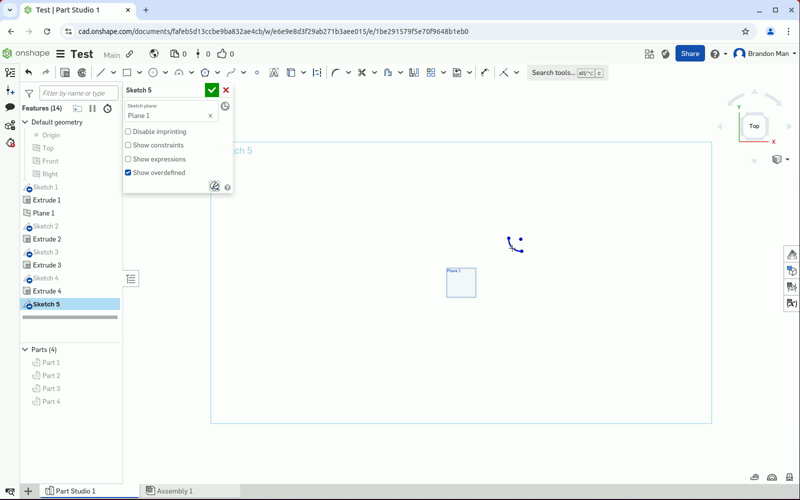
mouse_move(521, 251)
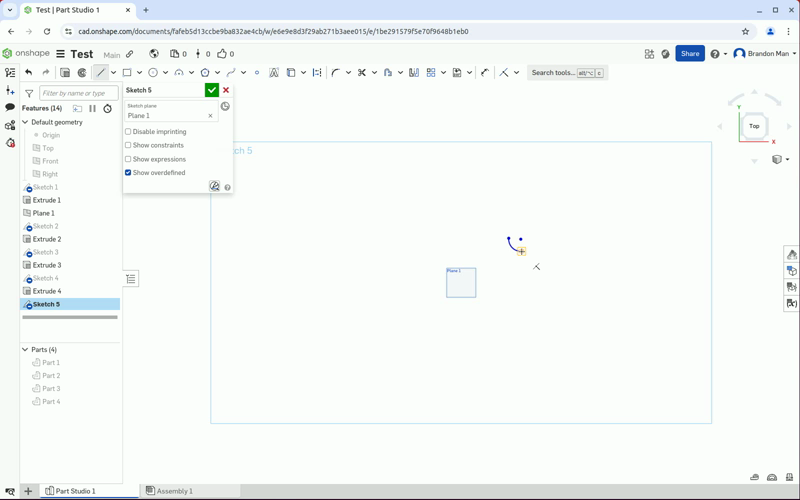
click(521, 251)
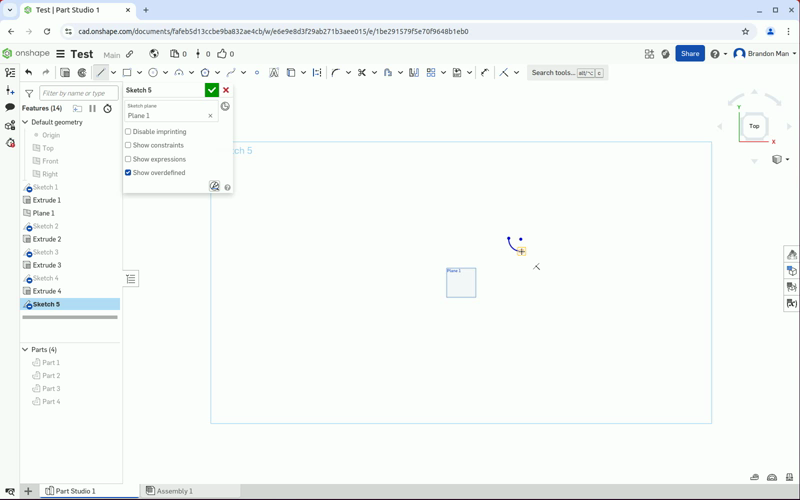
key_down(shift)
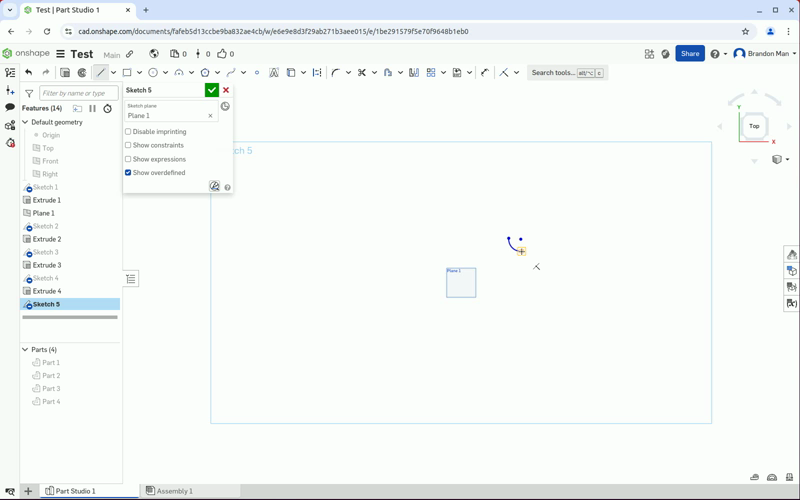
mouse_move(551, 251)
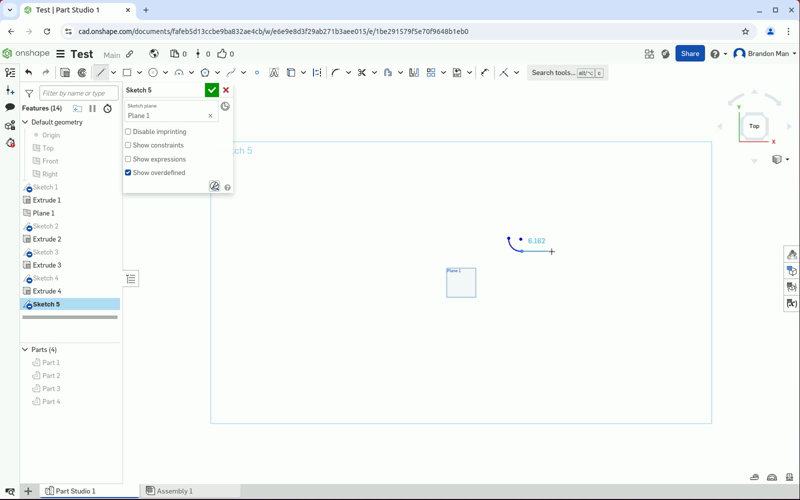
mouse_move(521, 238)
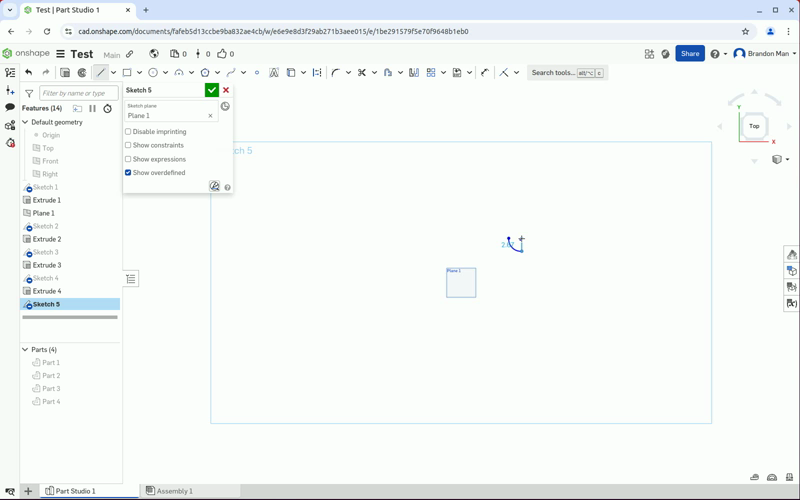
click(521, 238)
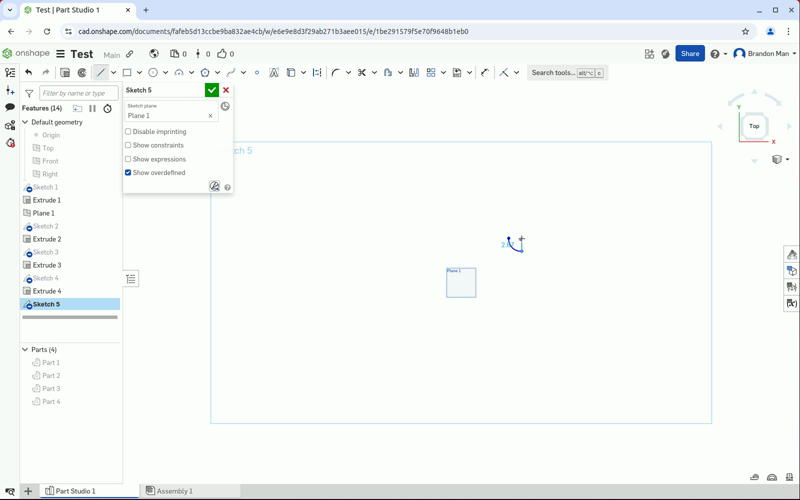
key_up(shift)
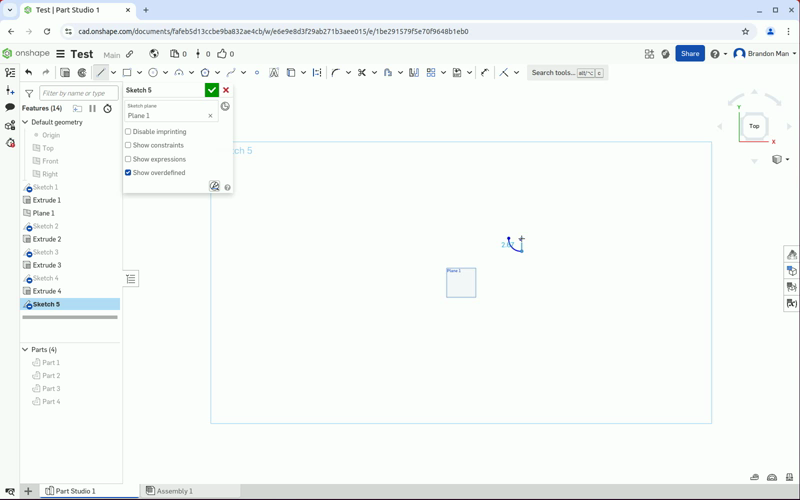
mouse_move(551, 238)
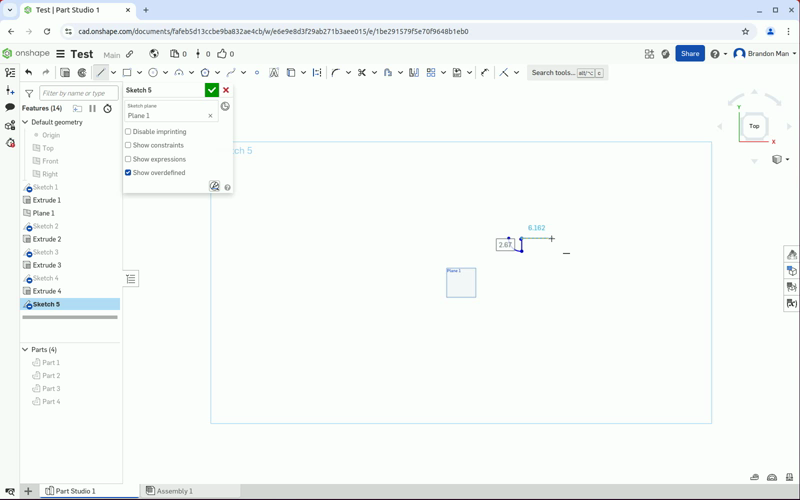
key_down(shift)
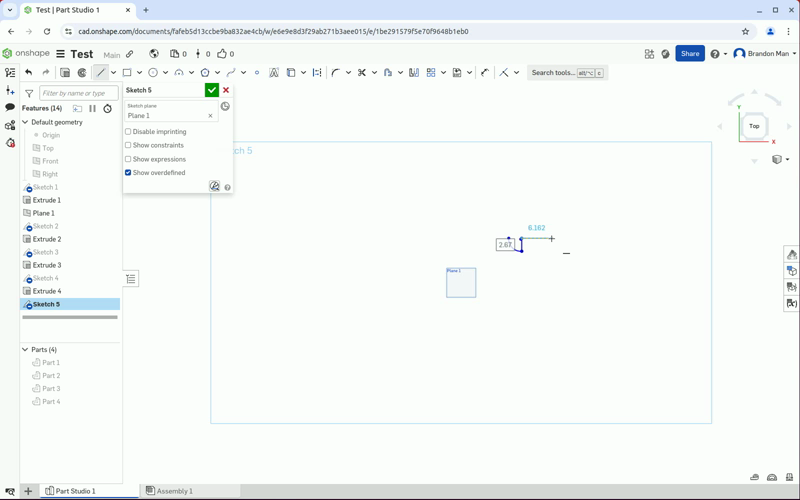
mouse_move(508, 238)
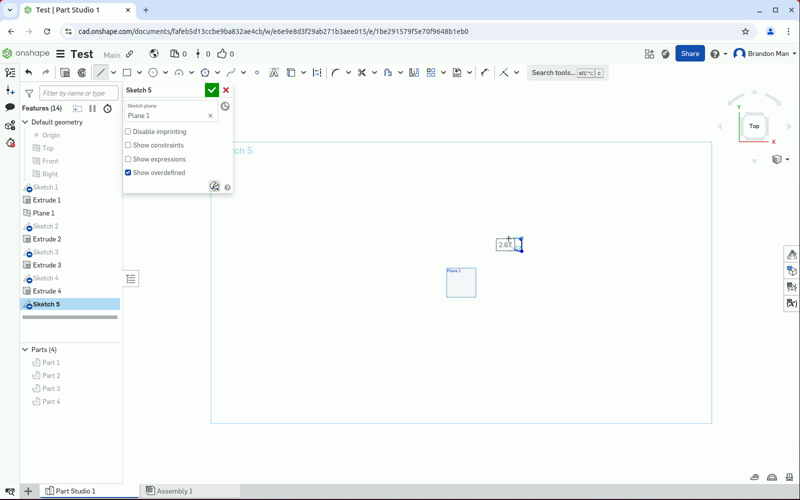
key_up(shift)
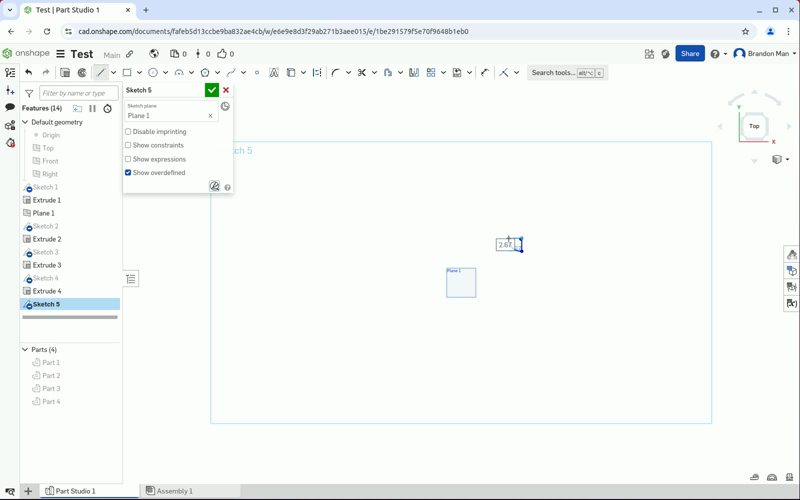
click(508, 238)
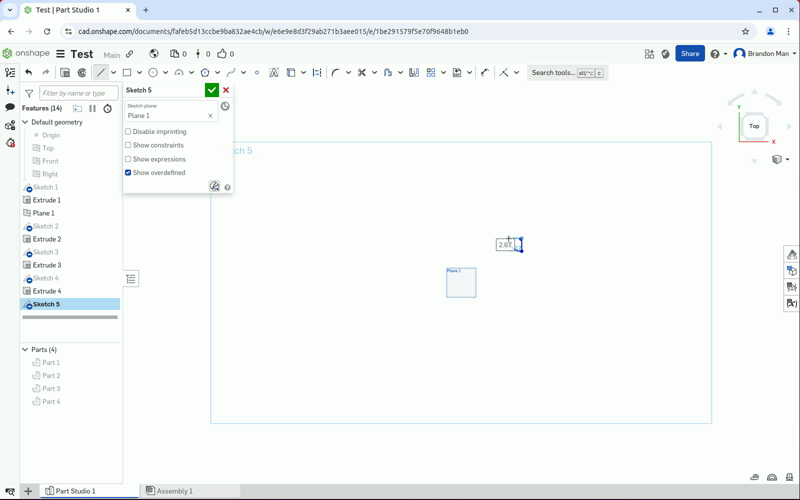
key(esc)
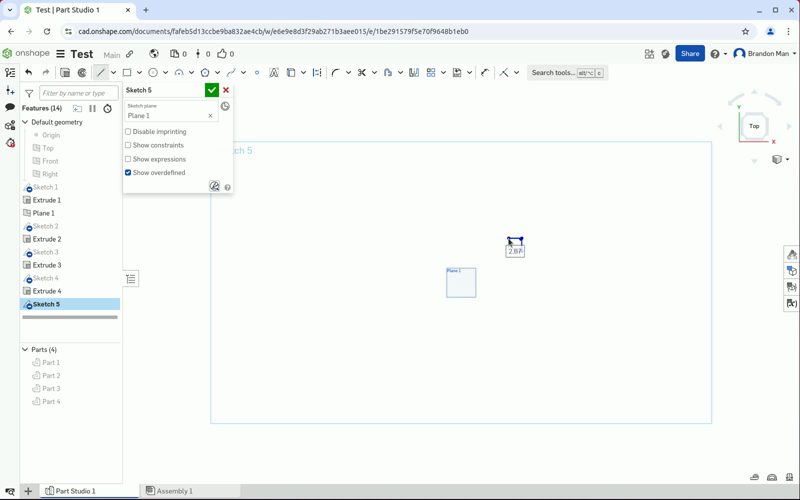
mouse_move(515, 238)
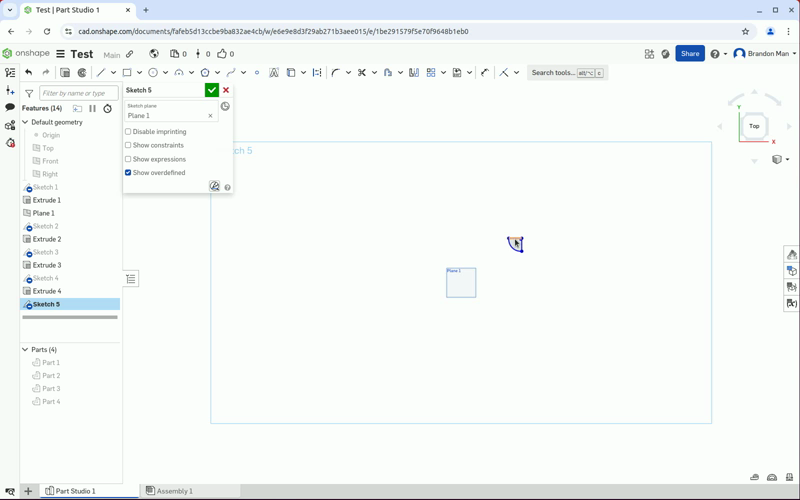
scroll(6)
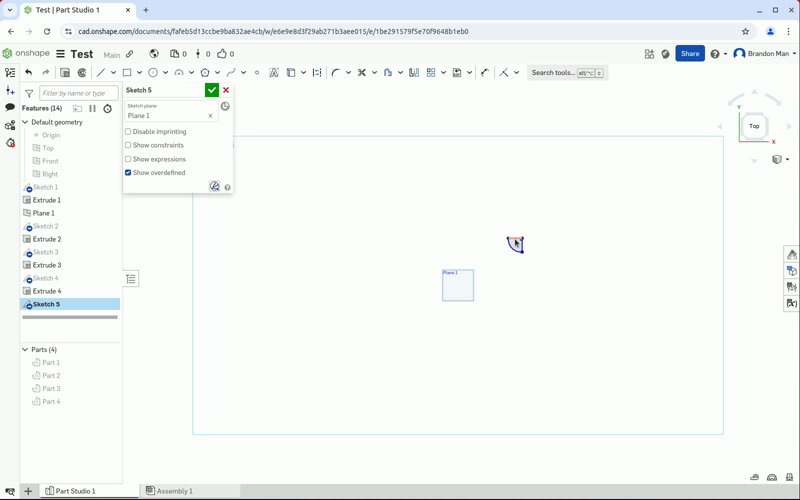
scroll(6)
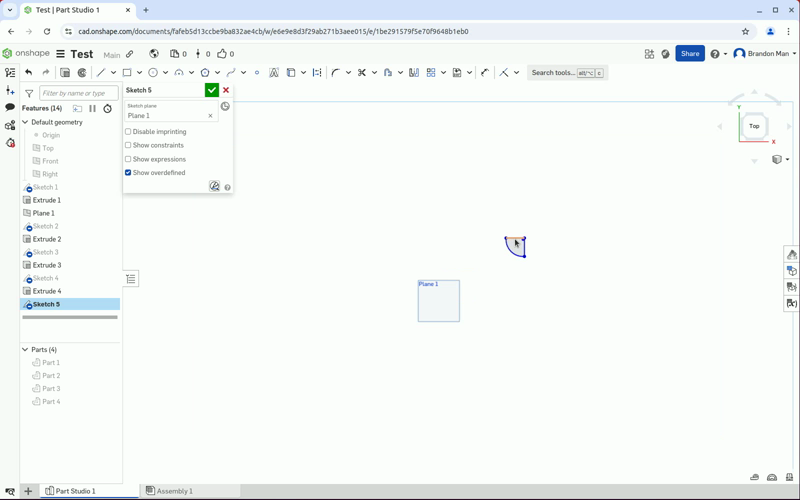
scroll(6)
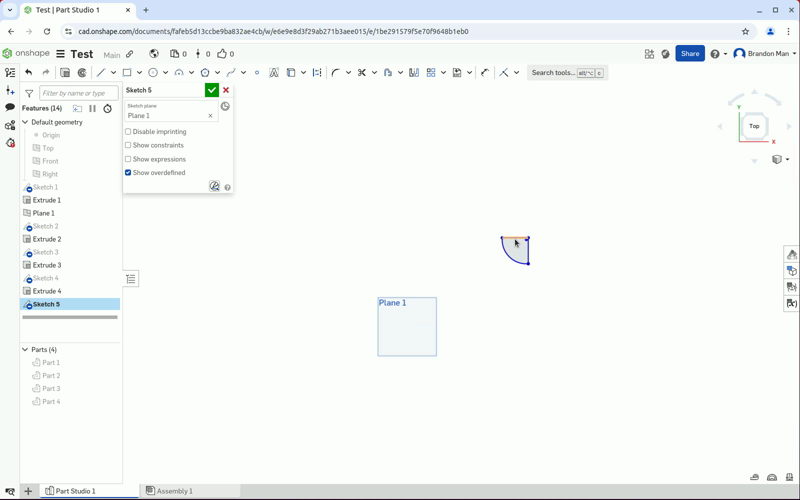
scroll(6)
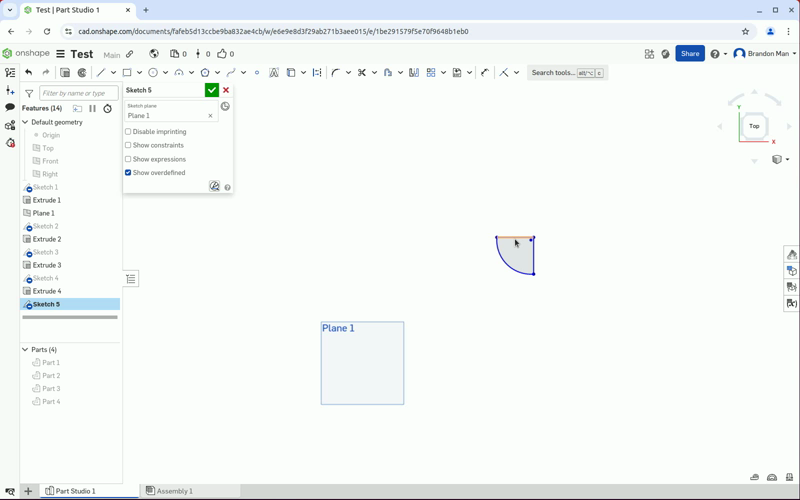
scroll(6)
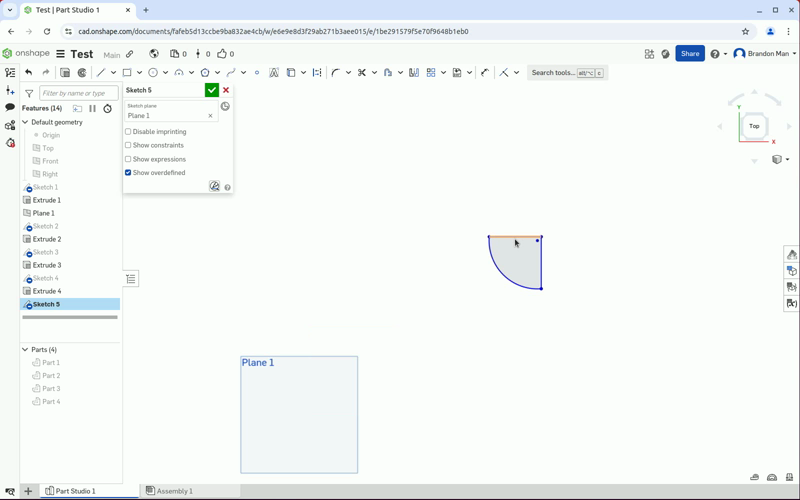
scroll(6)
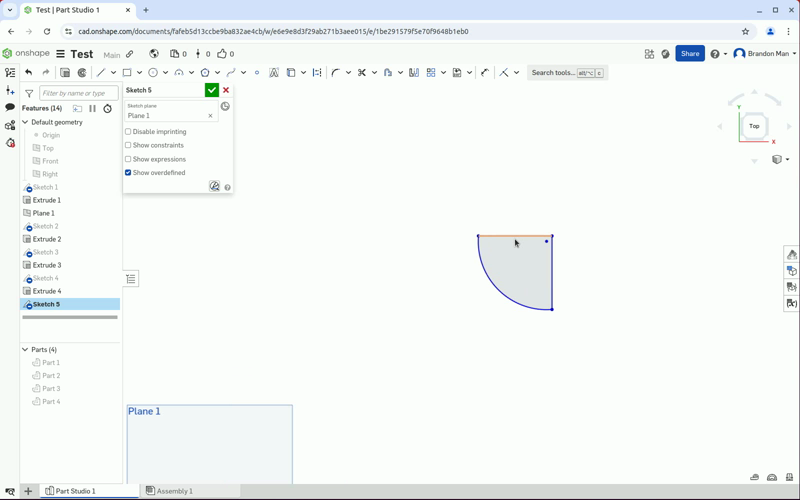
scroll(6)
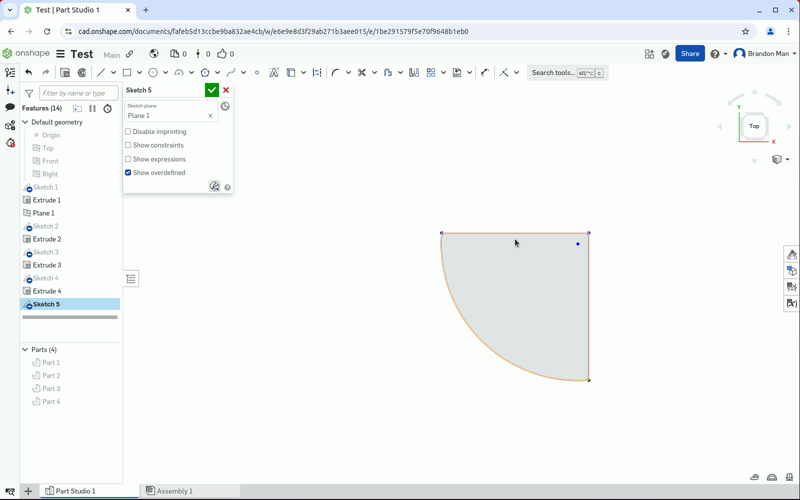
click(515, 238)
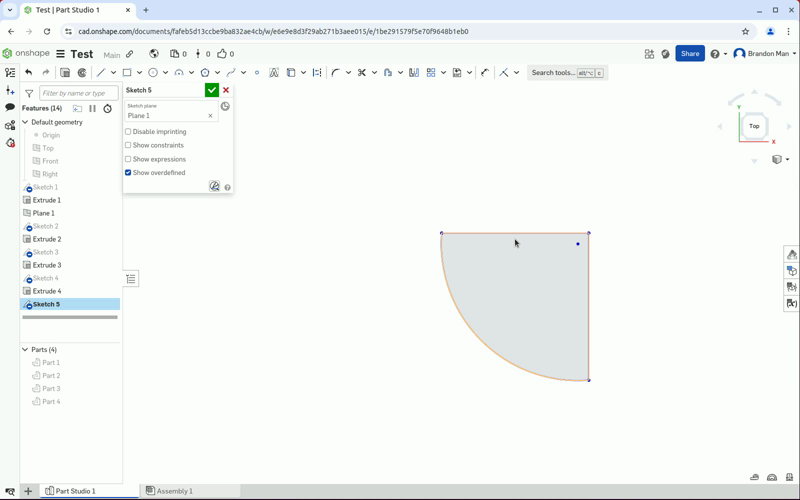
scroll(-6)
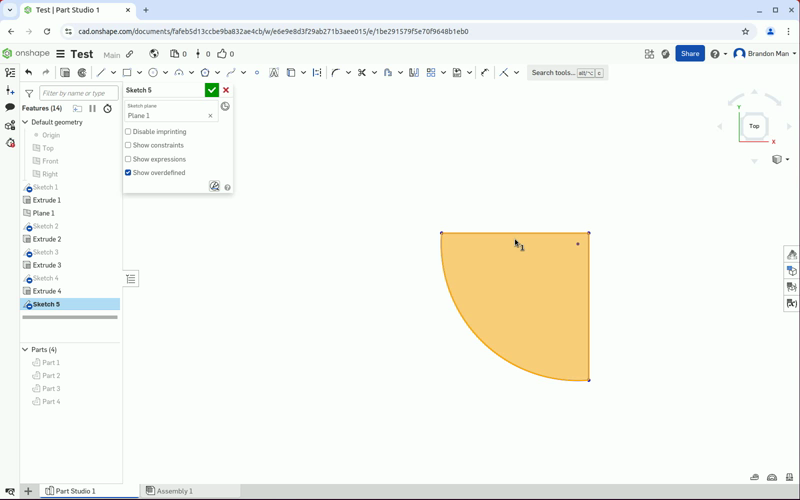
scroll(-6)
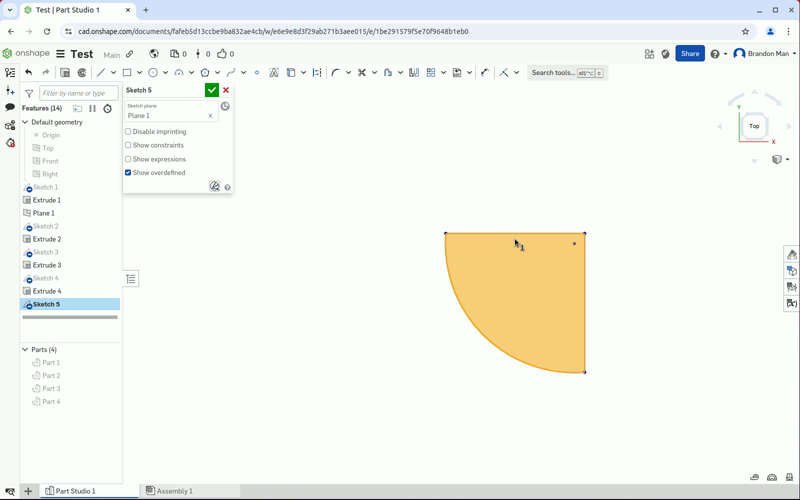
scroll(-6)
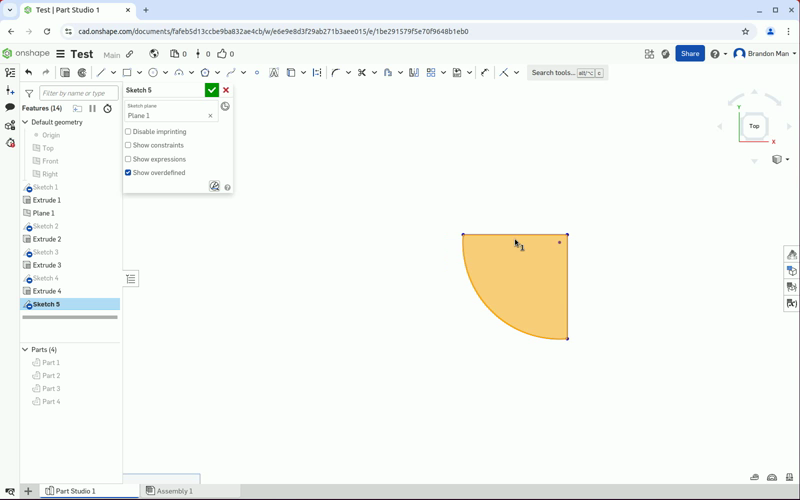
scroll(-6)
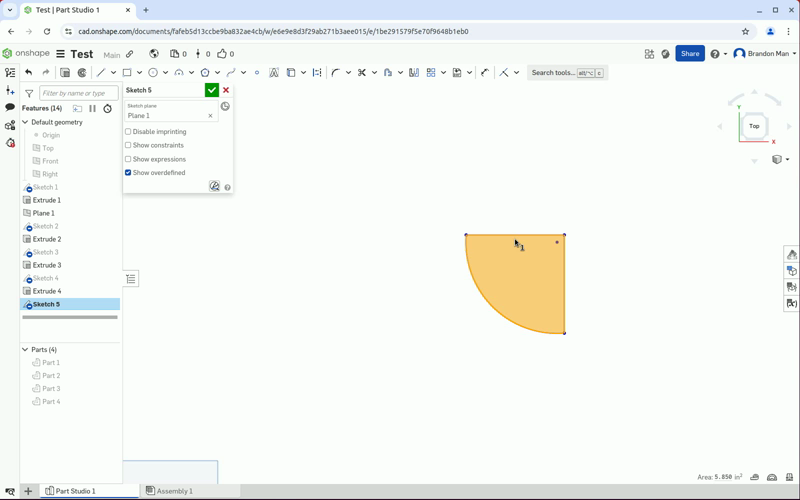
scroll(-6)
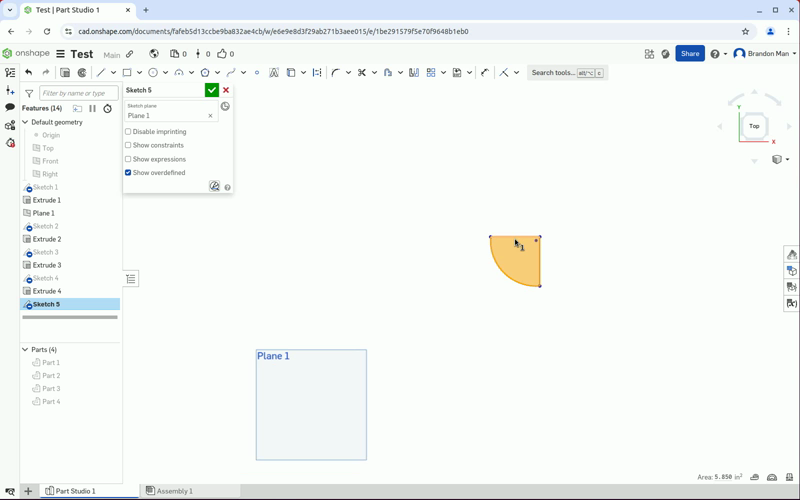
scroll(-6)
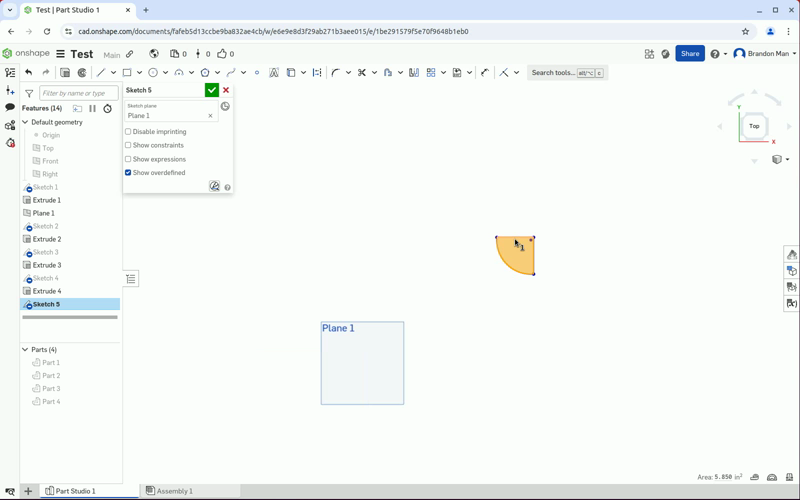
scroll(-6)
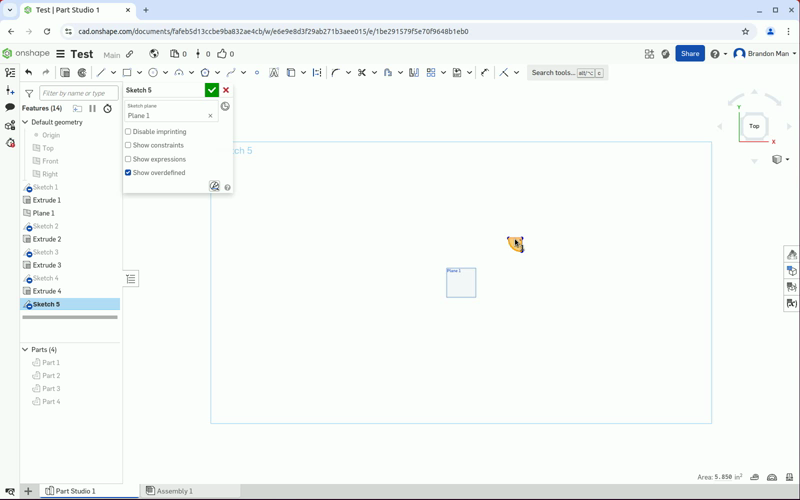
mouse_move(73, 352)
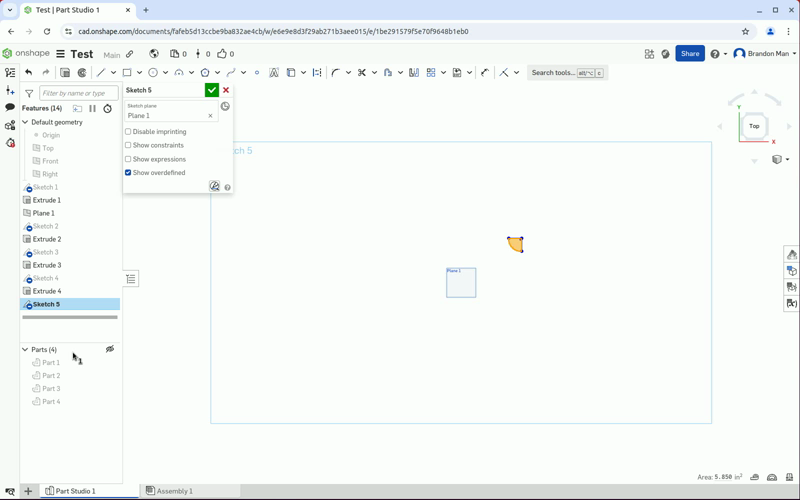
key(shift+y)
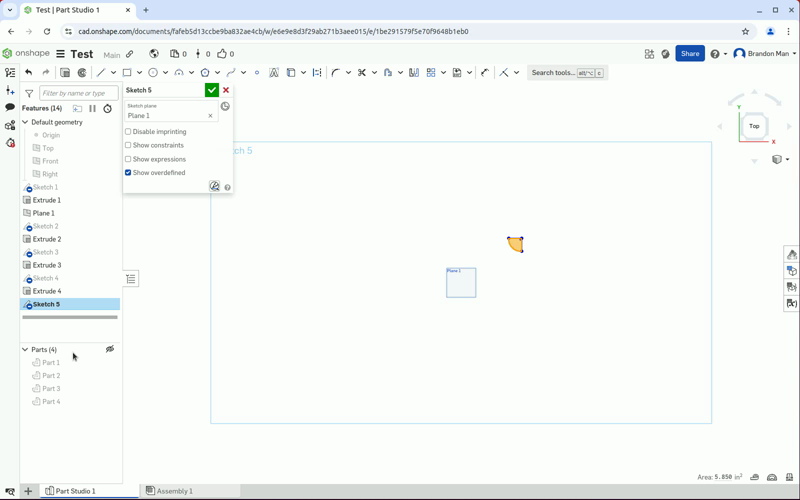
key(shift+e)
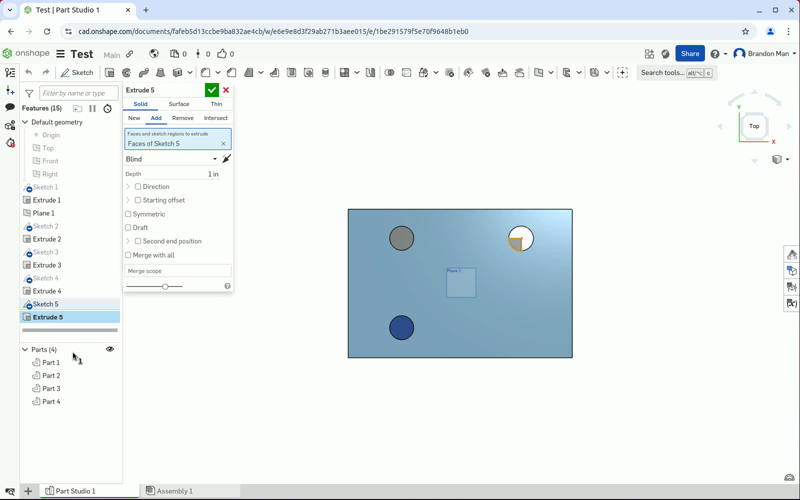
mouse_move(143, 106)
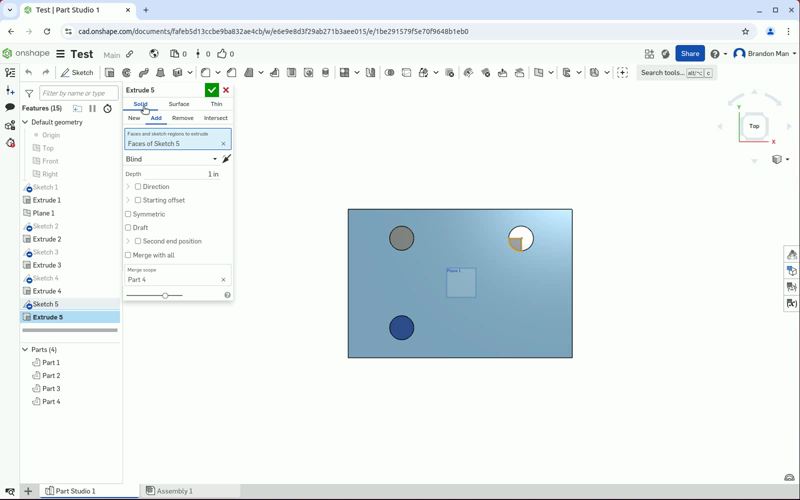
click(143, 106)
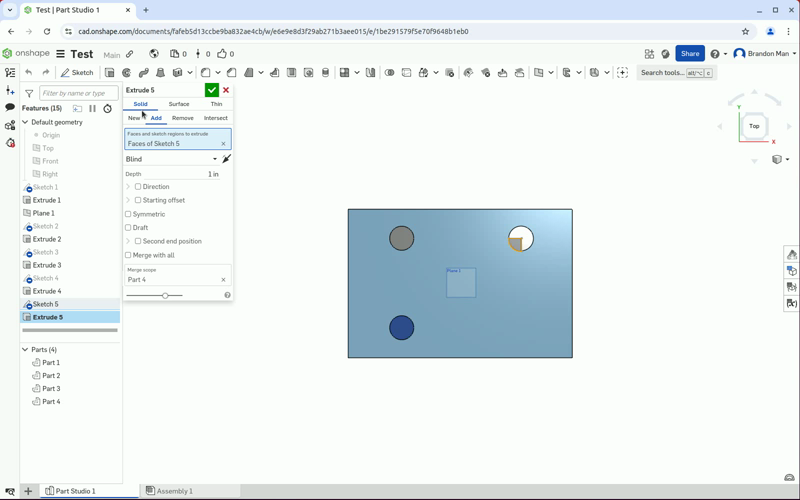
mouse_move(137, 120)
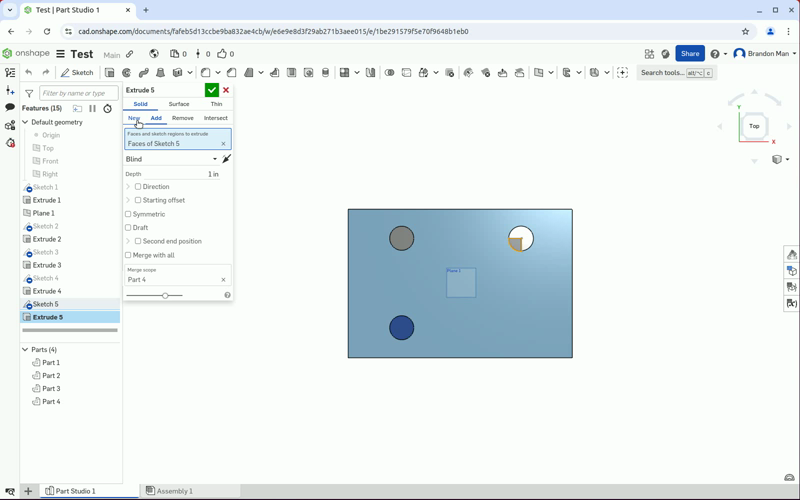
click(137, 120)
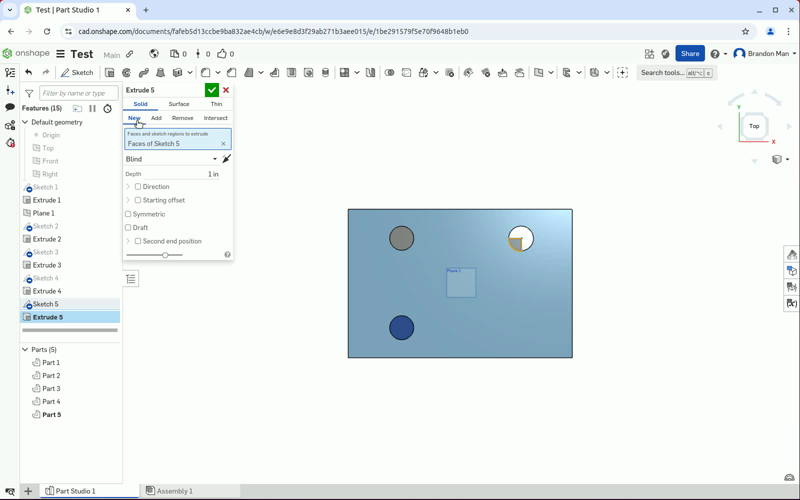
key(tab, 4)
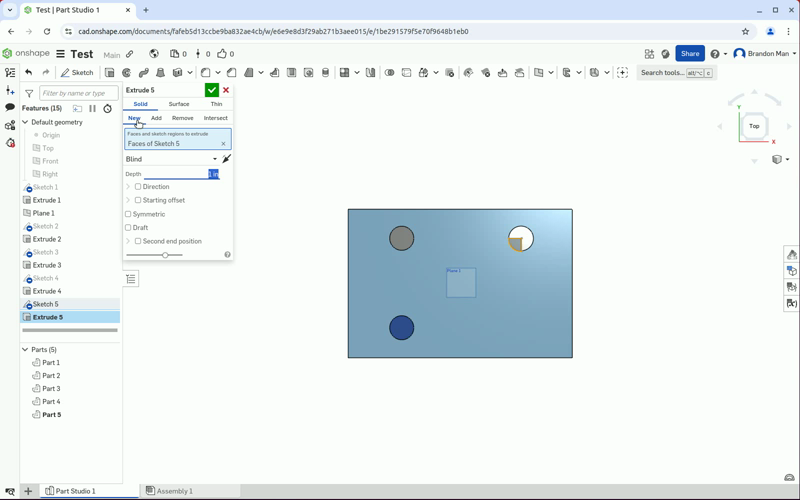
text(15.405)
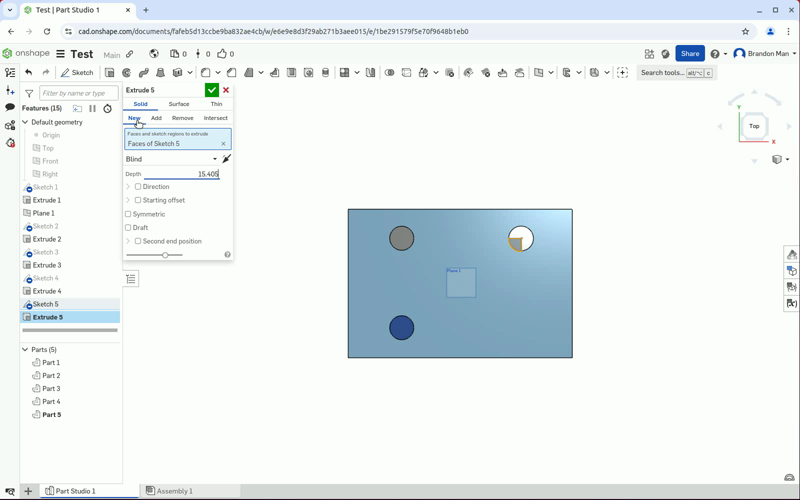
key(enter)
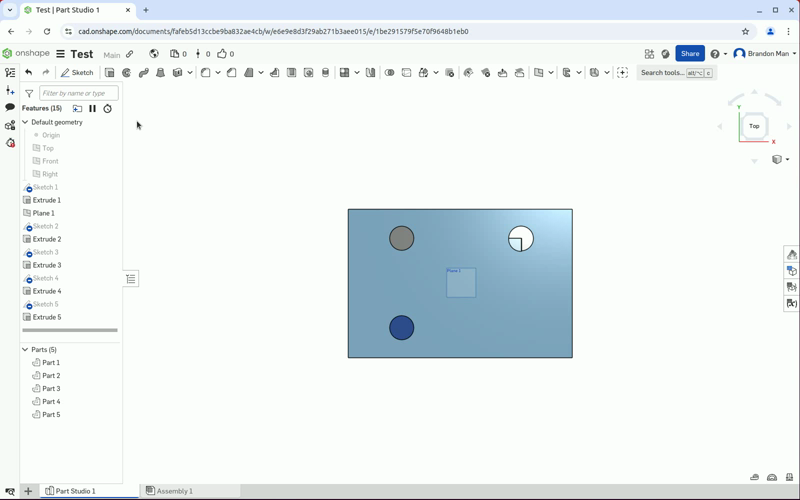
key(shift+h)
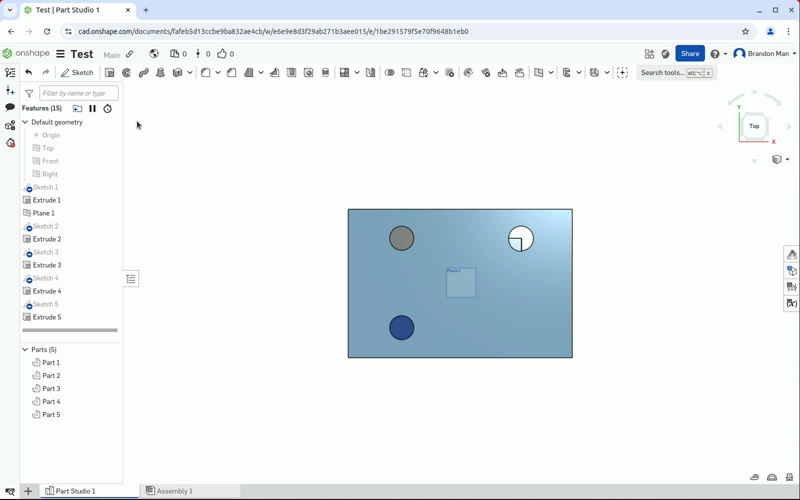
key(shift+h)
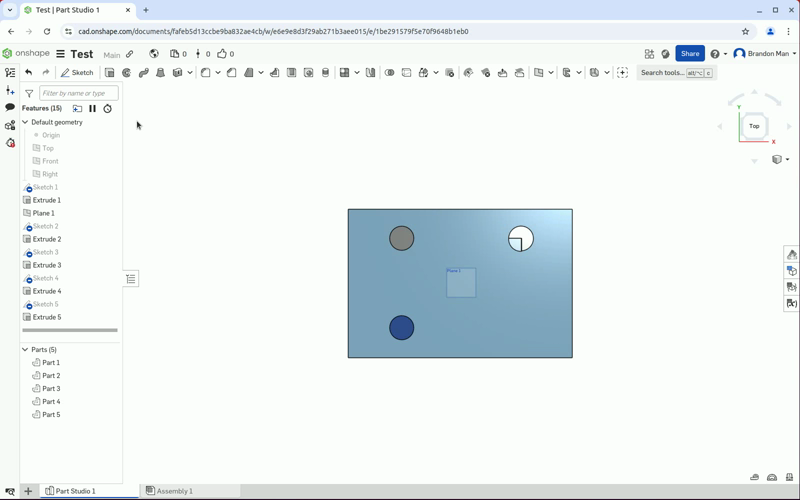
mouse_move(73, 189)
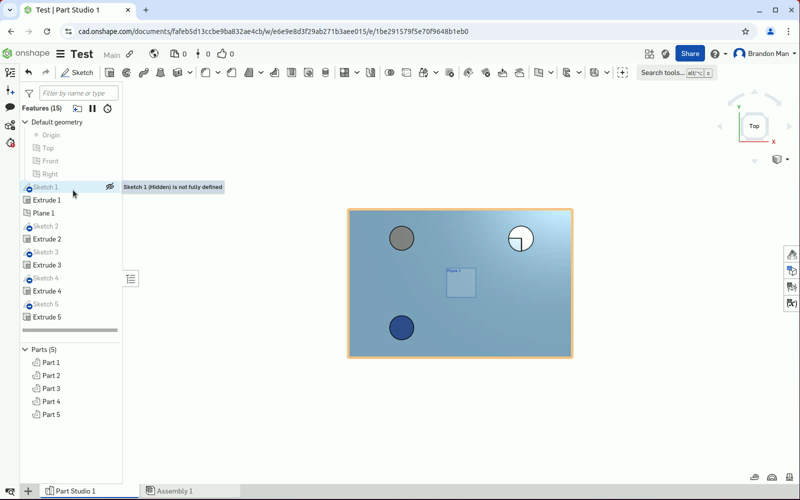
click(73, 189)
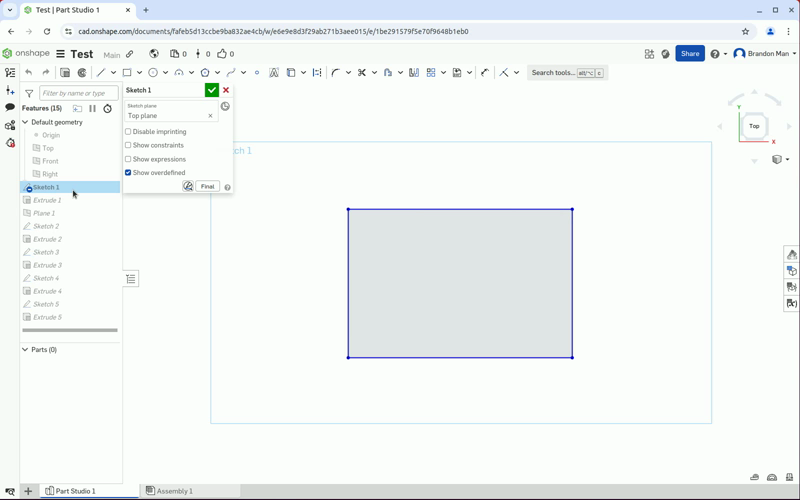
mouse_move(229, 92)
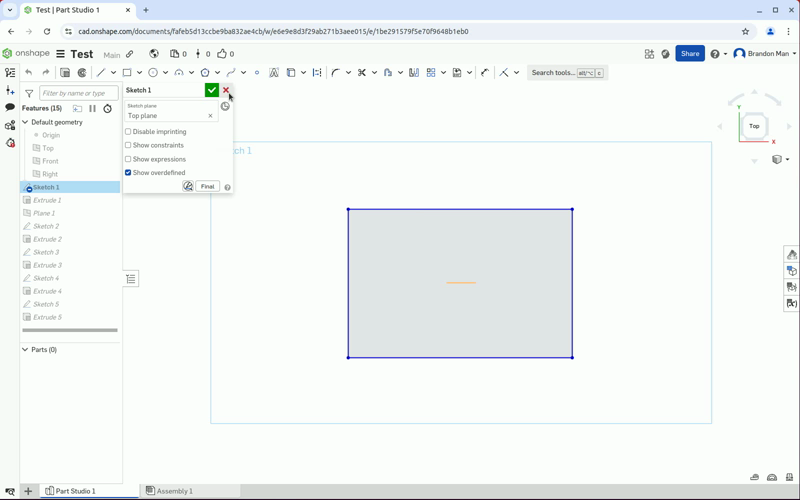
click(229, 92)
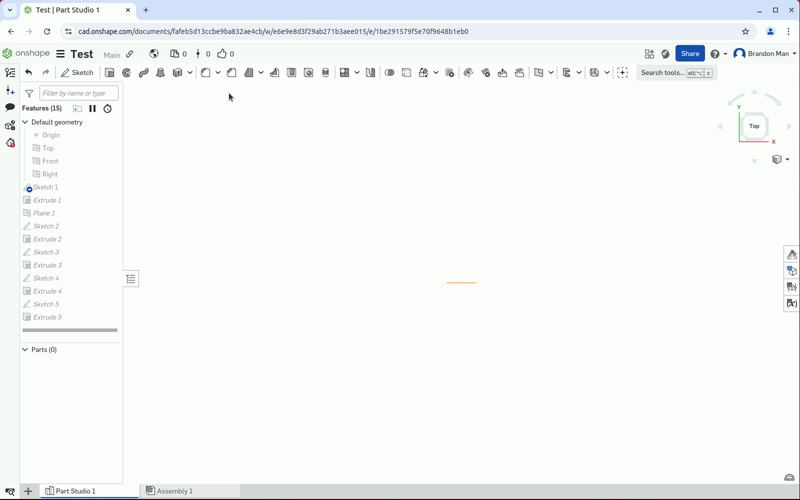
key(shift+s)
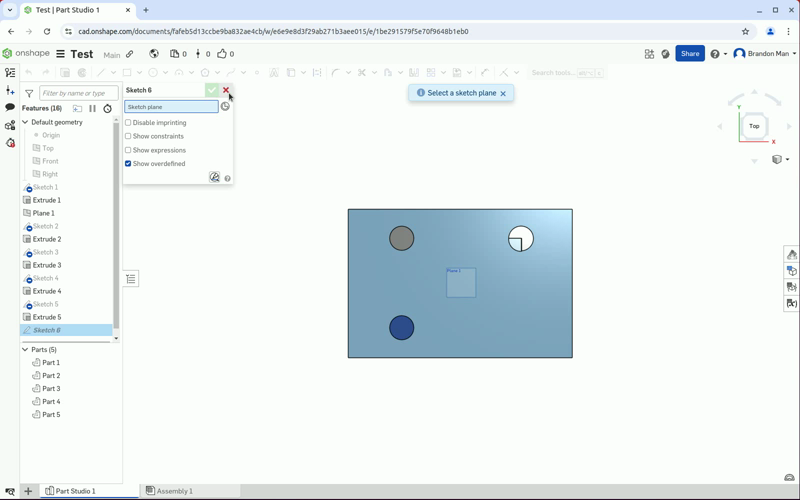
mouse_move(69, 215)
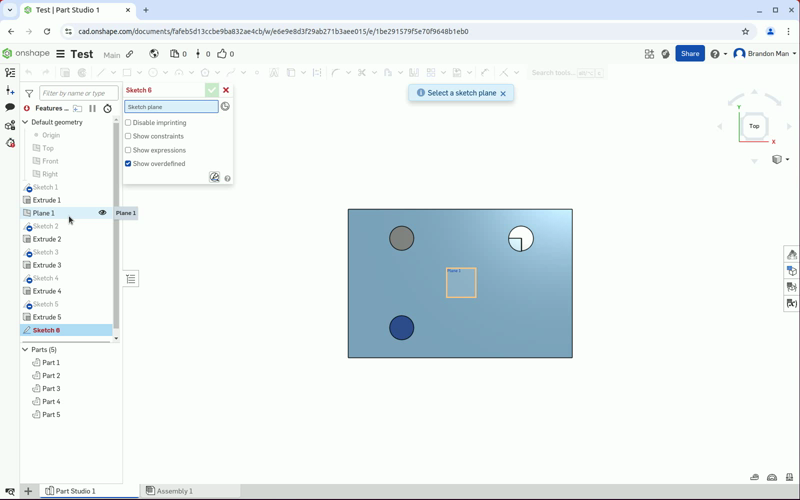
click(69, 215)
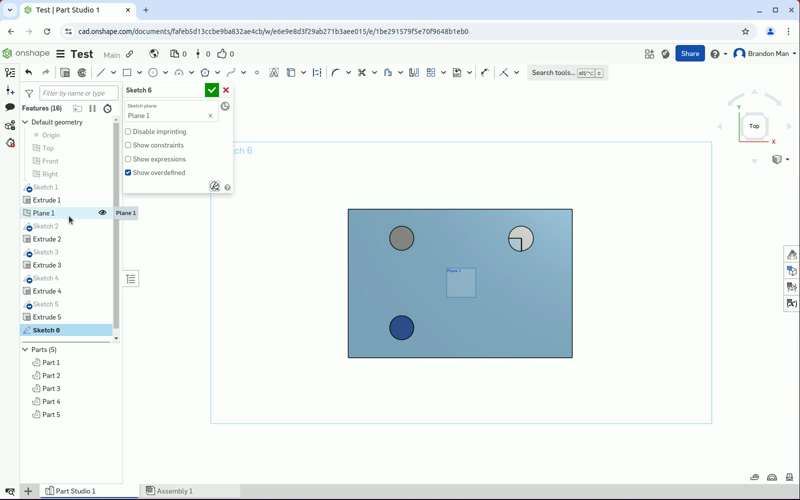
mouse_move(73, 352)
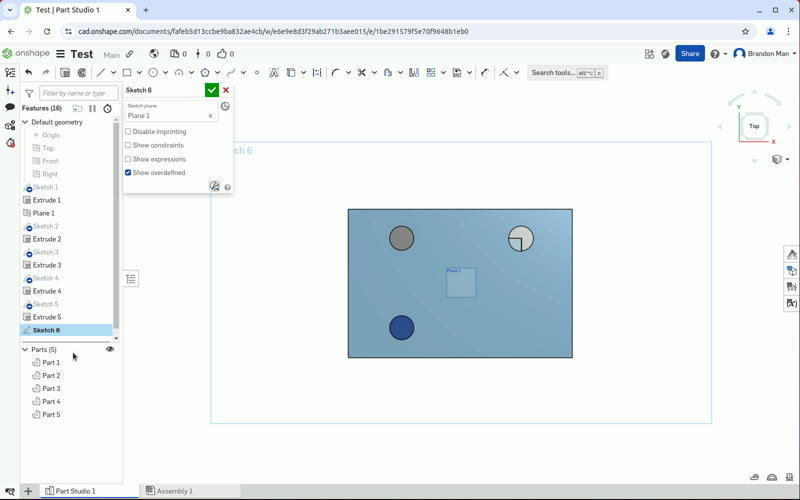
key(y)
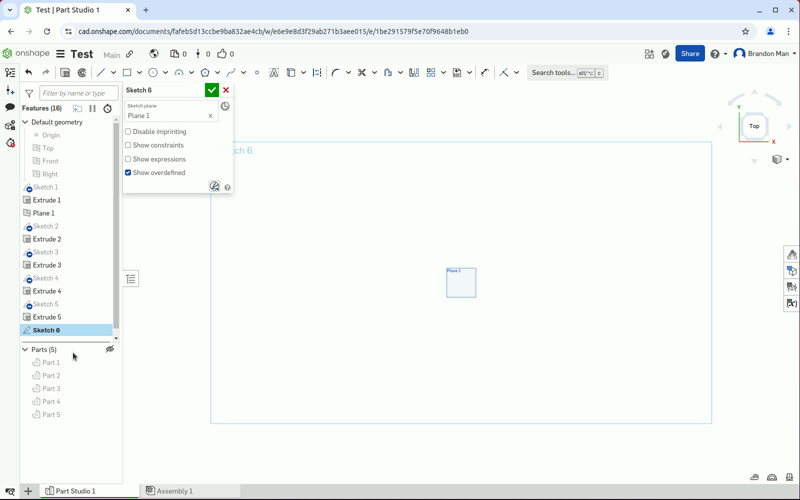
key(a)
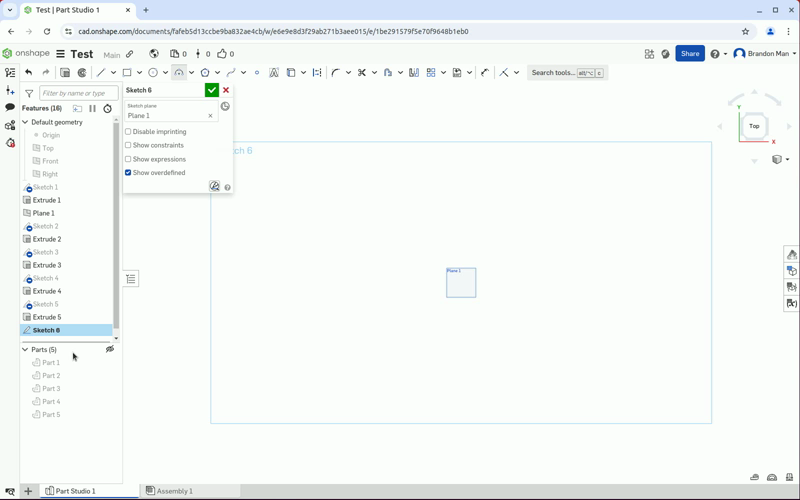
key_down(shift)
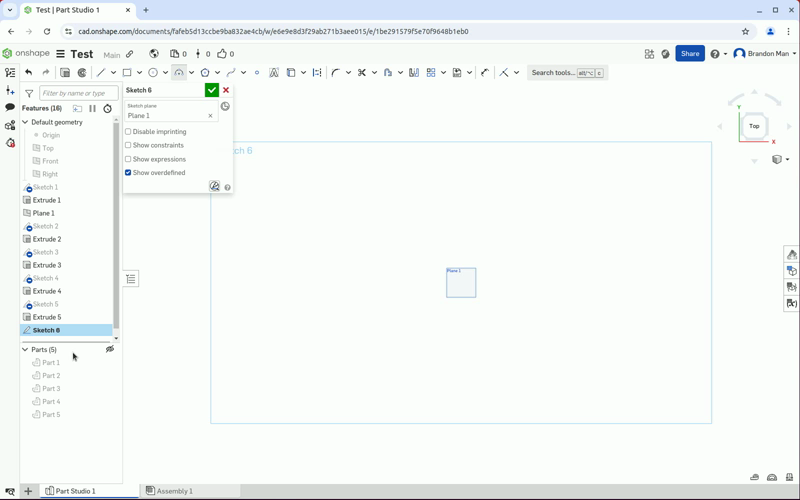
mouse_move(508, 327)
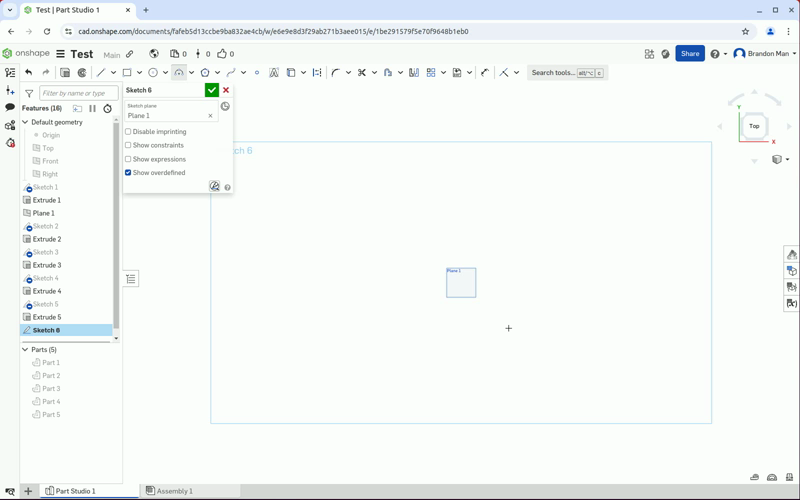
click(508, 327)
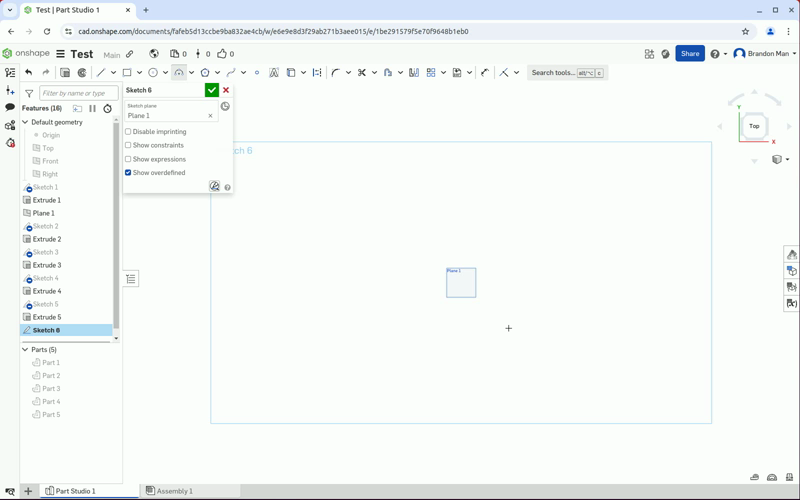
key_up(shift)
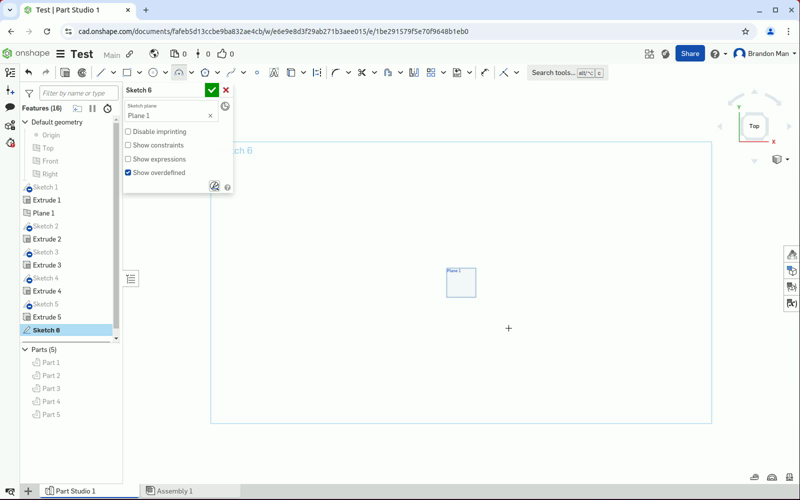
key_down(shift)
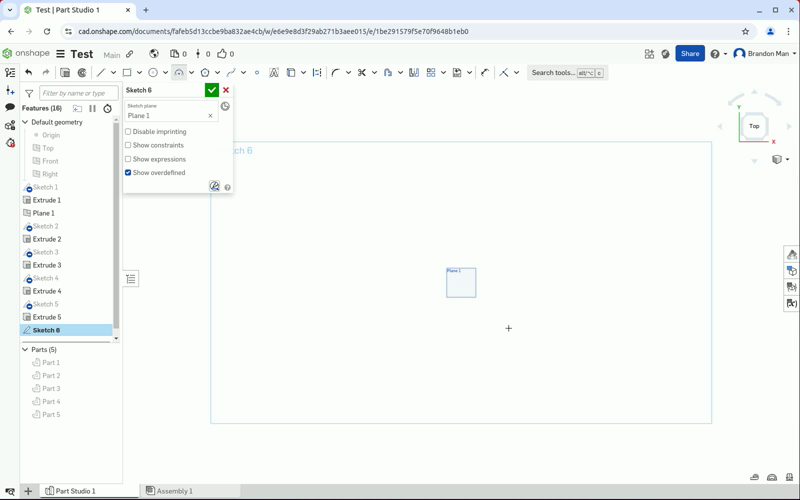
mouse_move(521, 315)
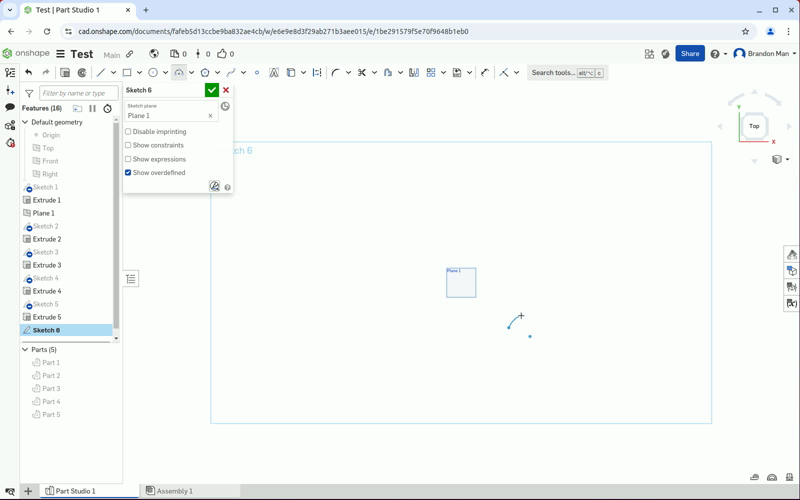
click(521, 315)
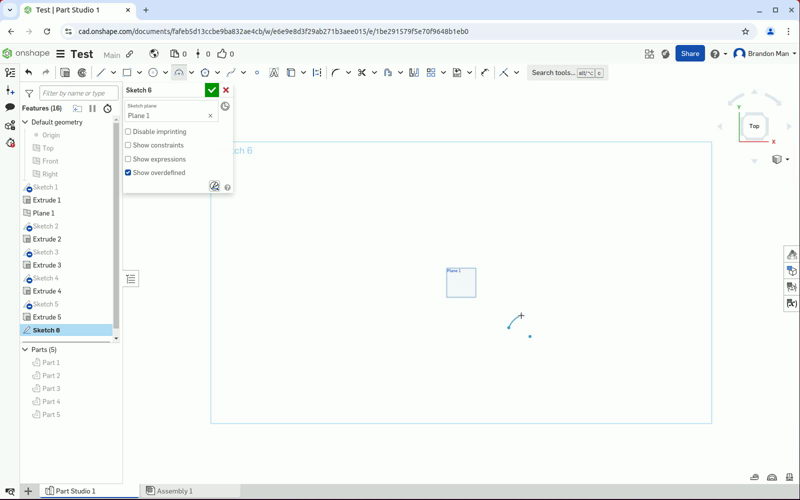
mouse_move(529, 336)
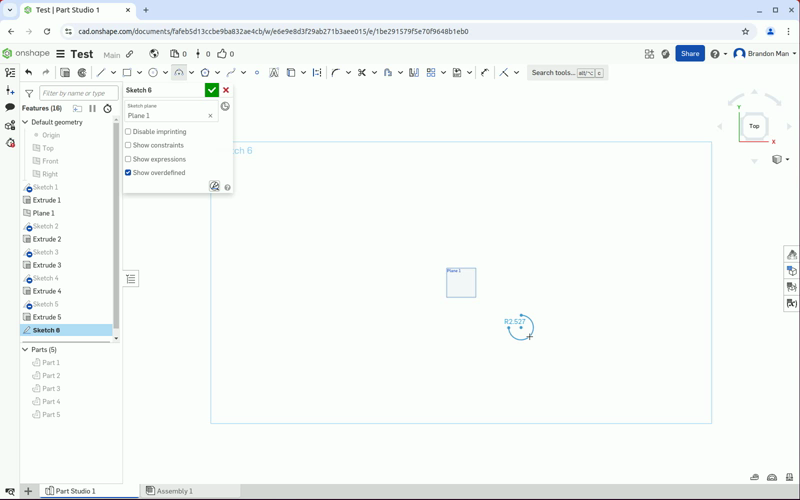
click(529, 336)
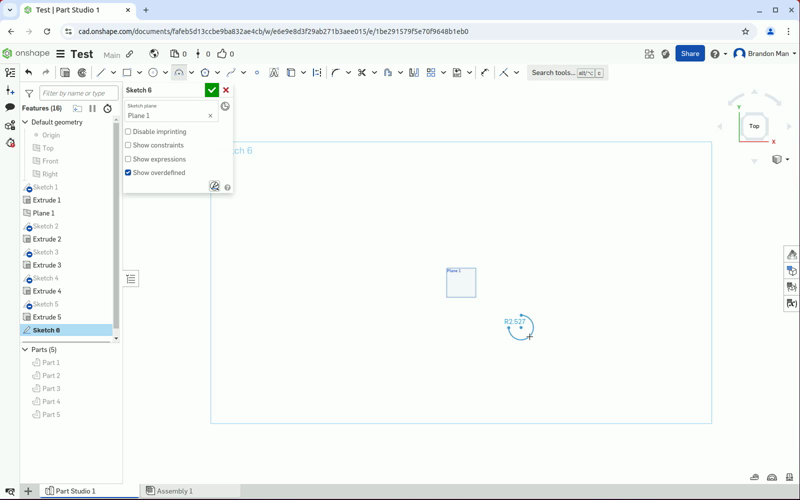
key_up(shift)
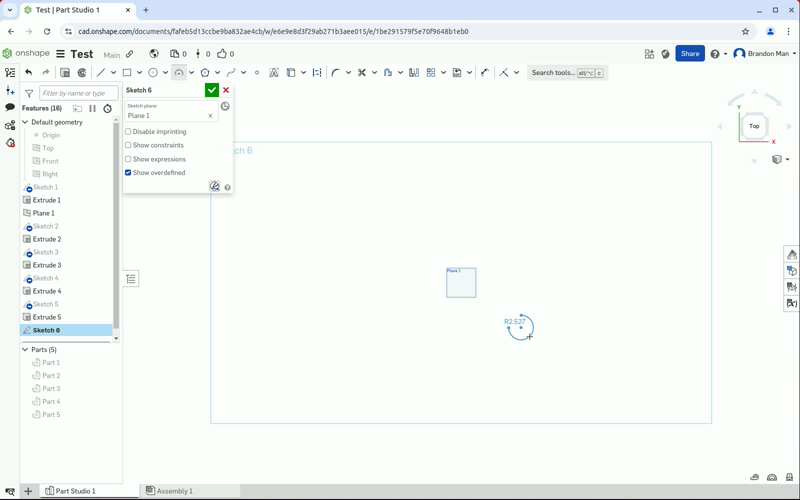
key(esc)
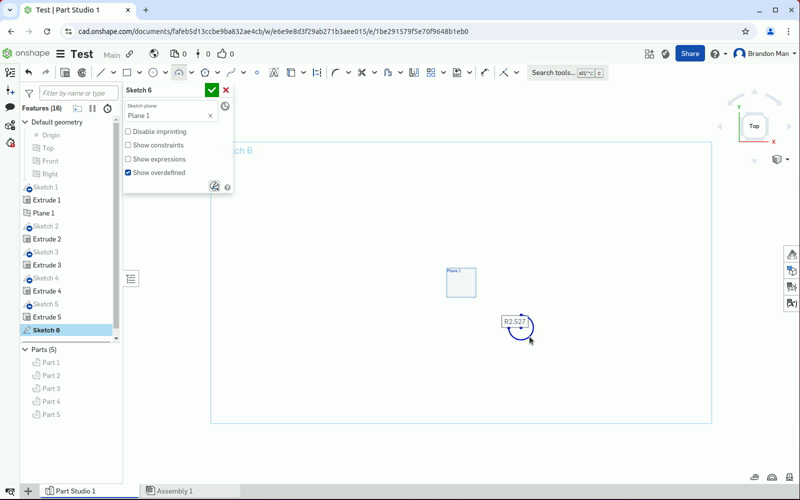
key(l)
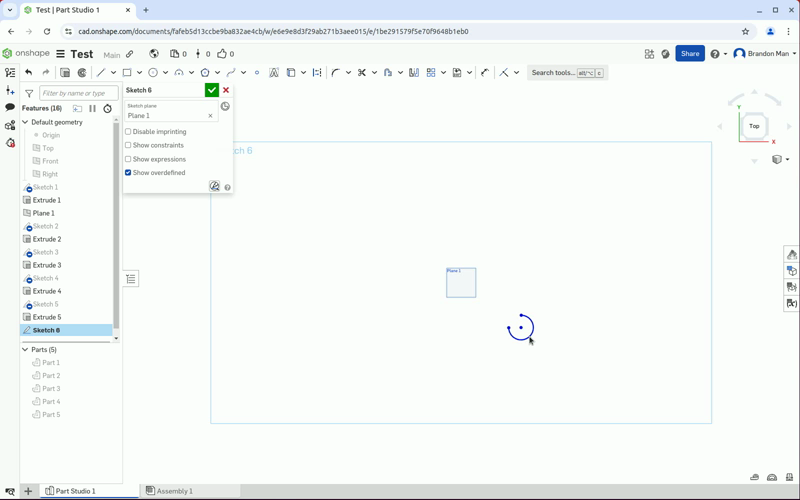
mouse_move(521, 315)
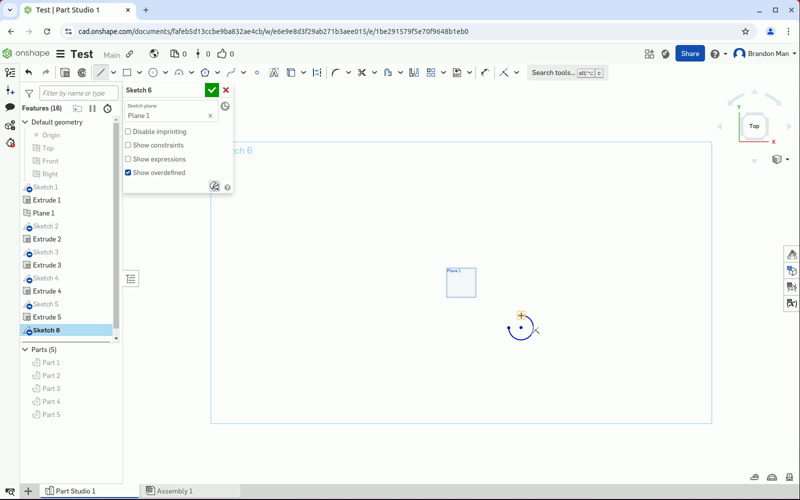
click(521, 315)
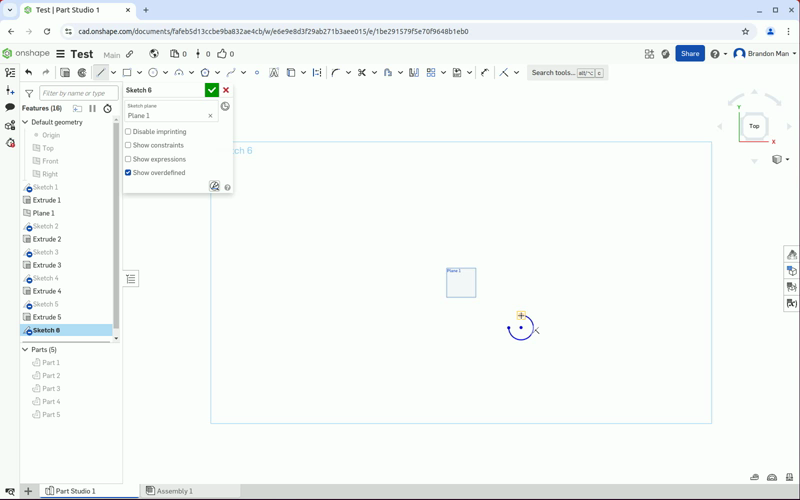
key_down(shift)
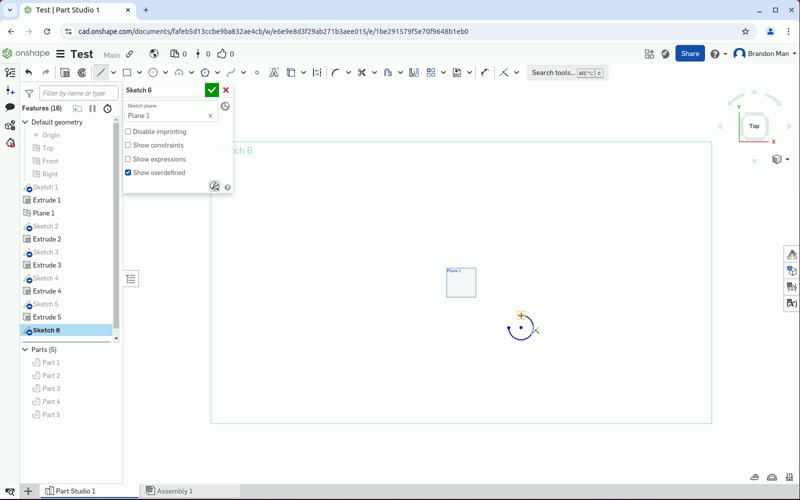
mouse_move(551, 315)
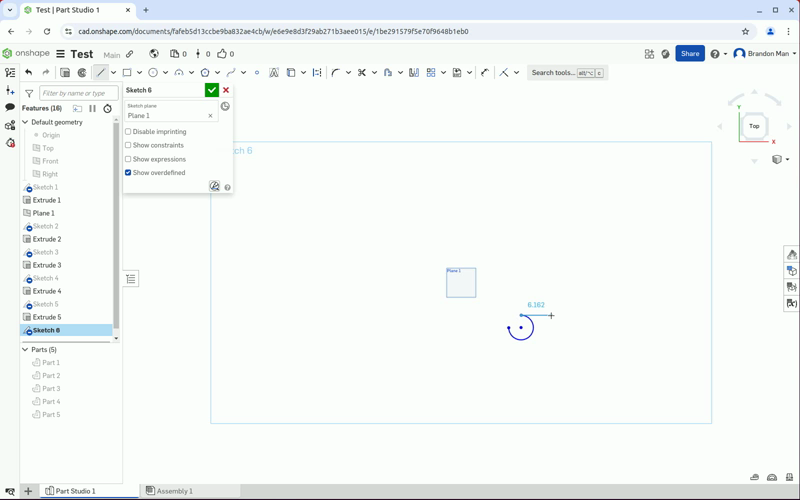
mouse_move(521, 327)
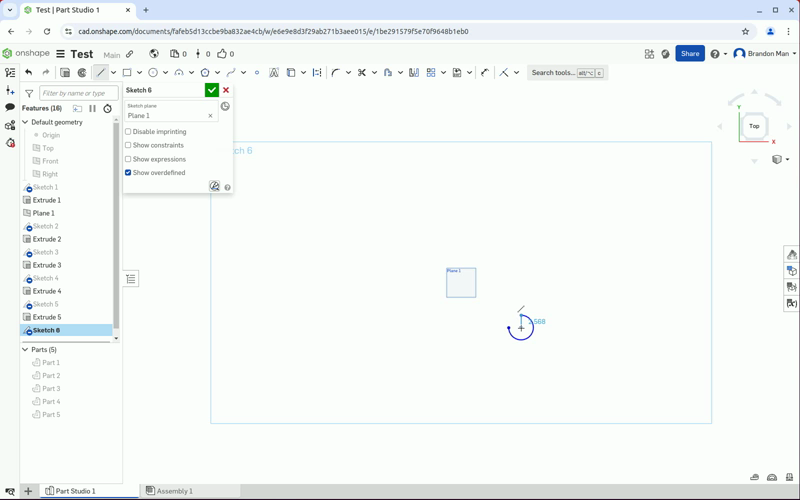
click(521, 327)
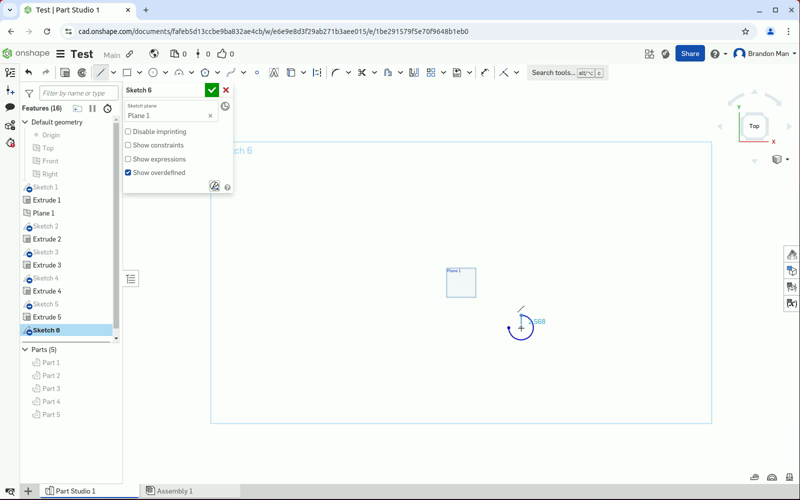
key_up(shift)
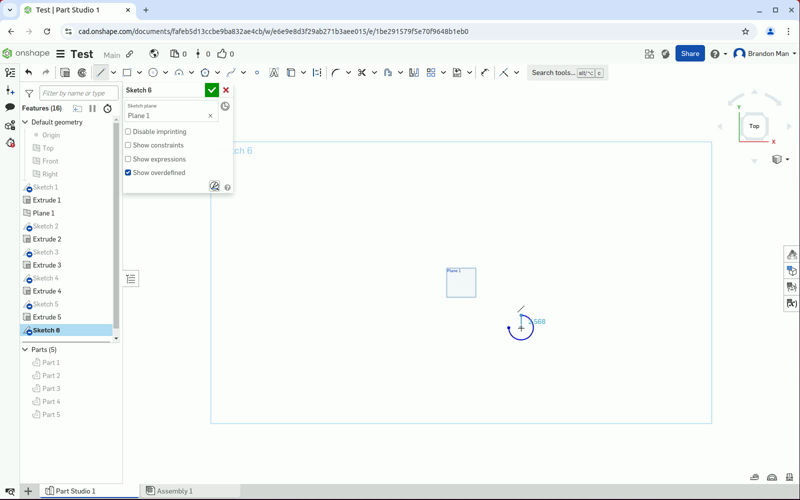
mouse_move(551, 327)
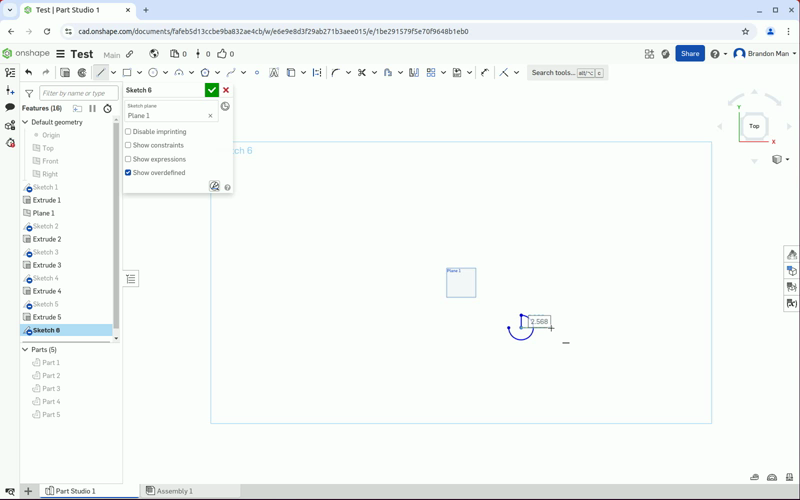
key_down(shift)
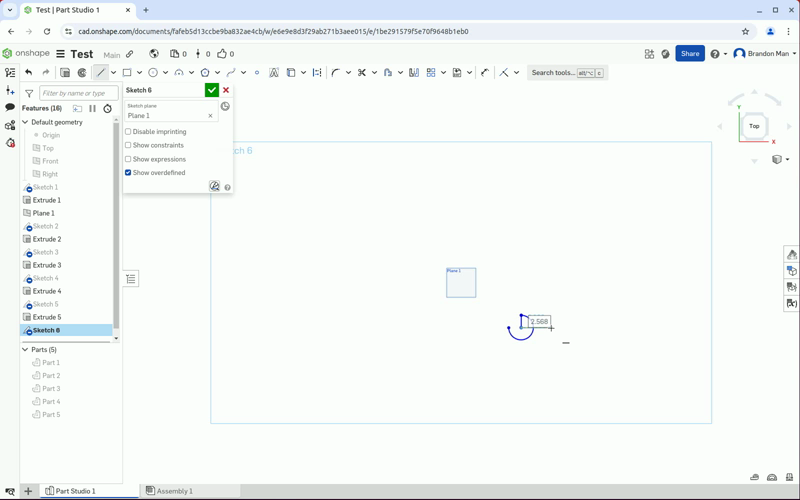
mouse_move(508, 327)
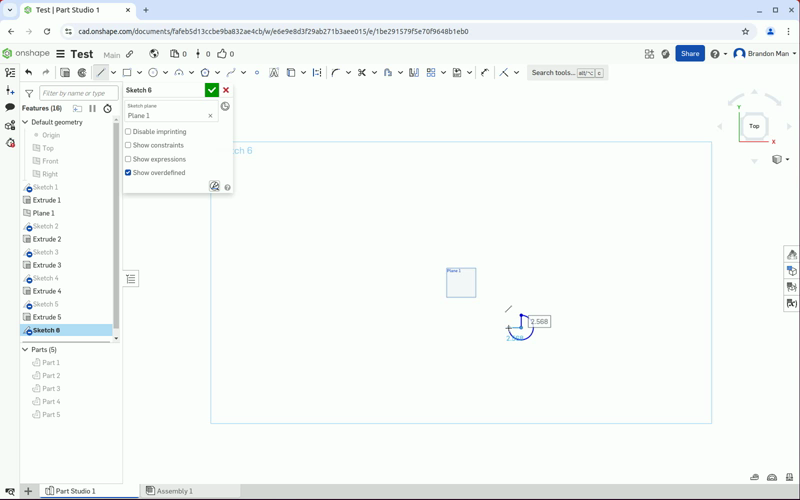
key_up(shift)
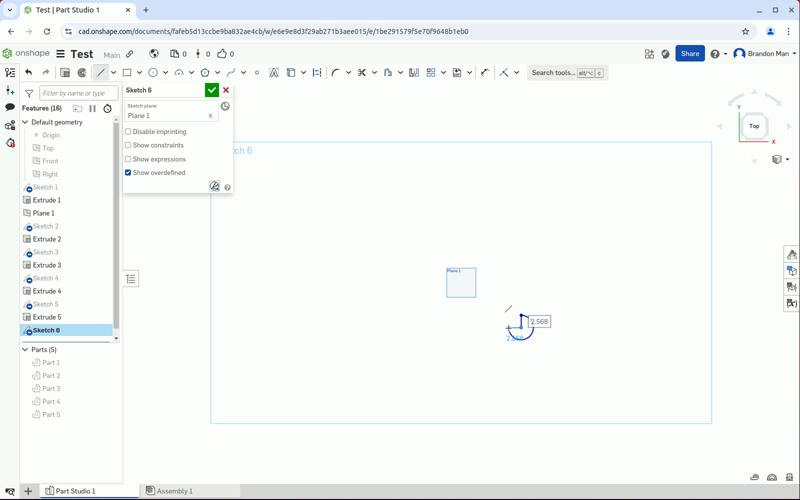
click(508, 327)
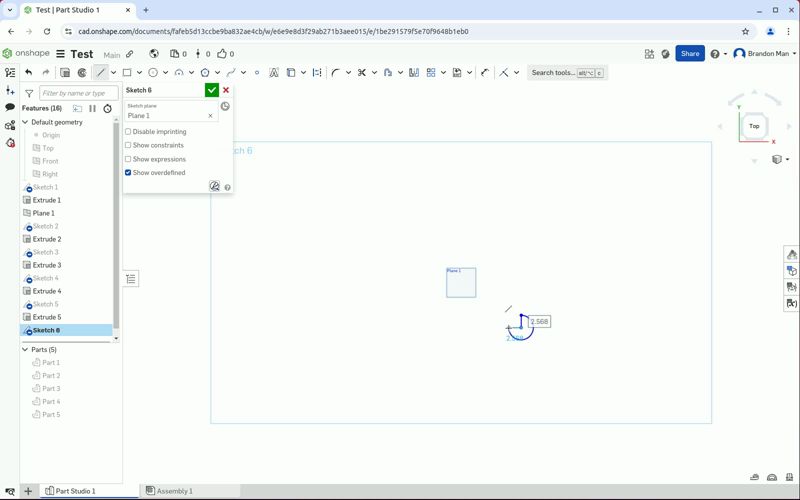
key(esc)
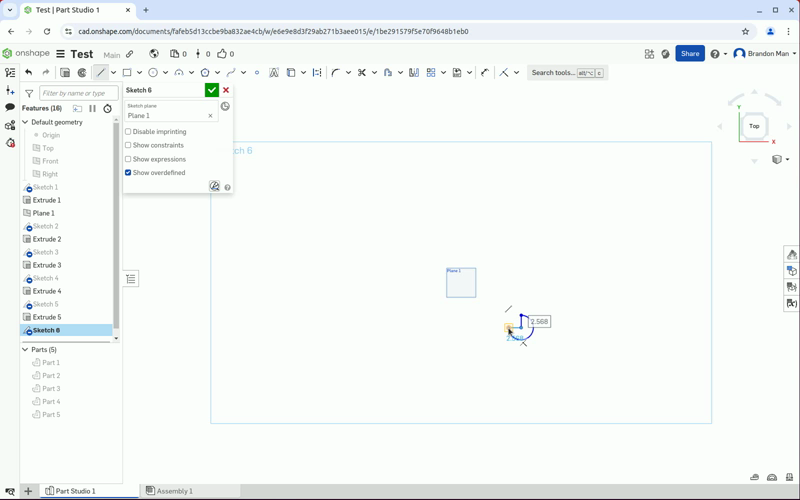
mouse_move(523, 319)
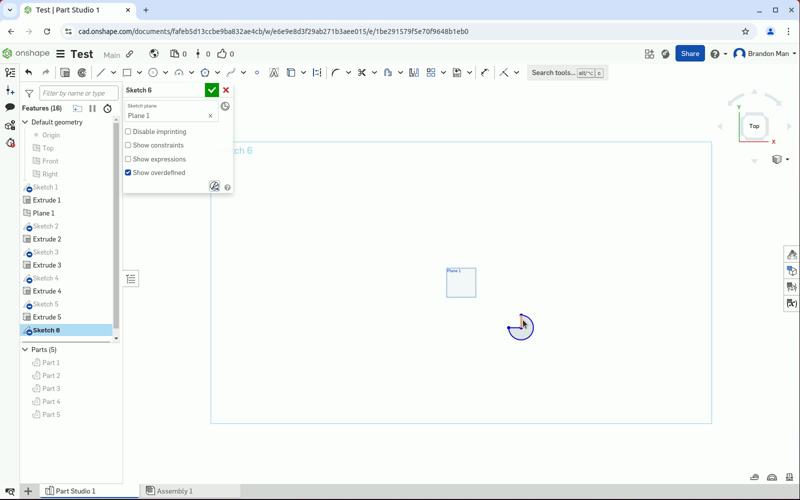
scroll(6)
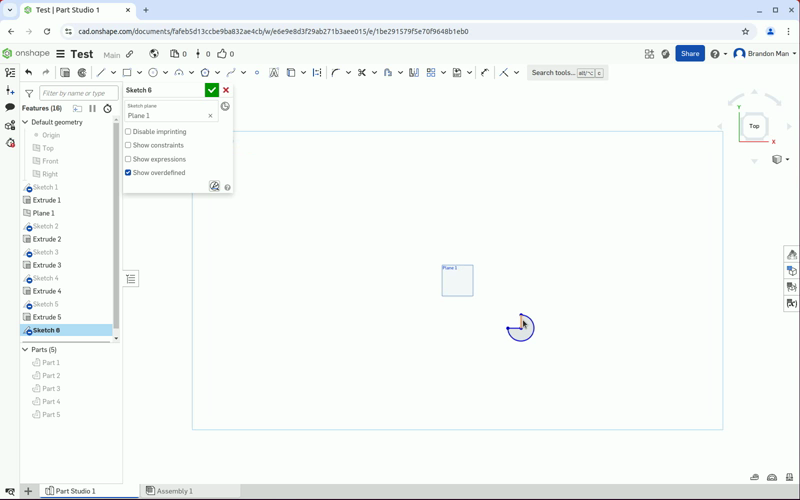
scroll(6)
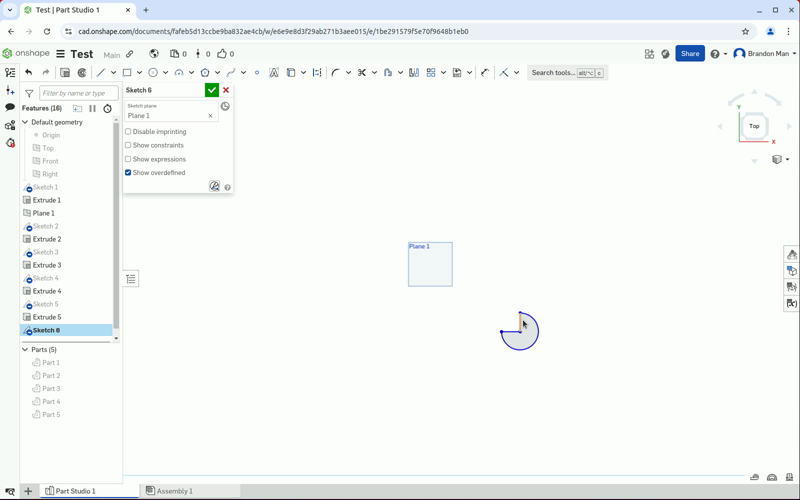
scroll(6)
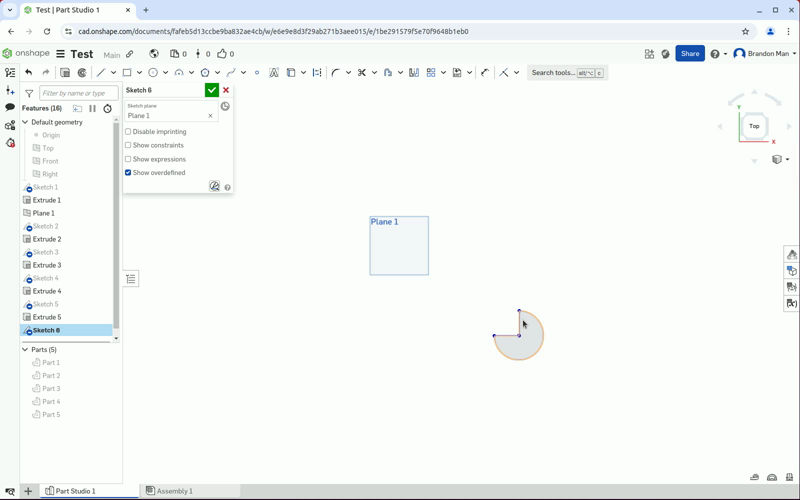
scroll(6)
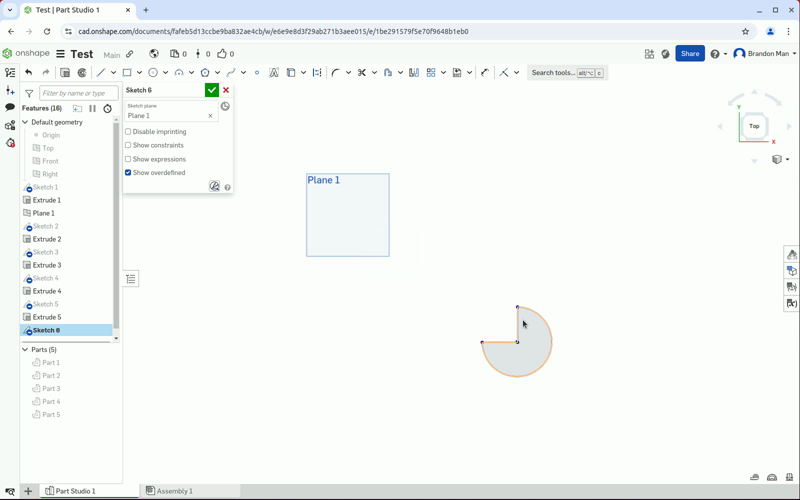
scroll(6)
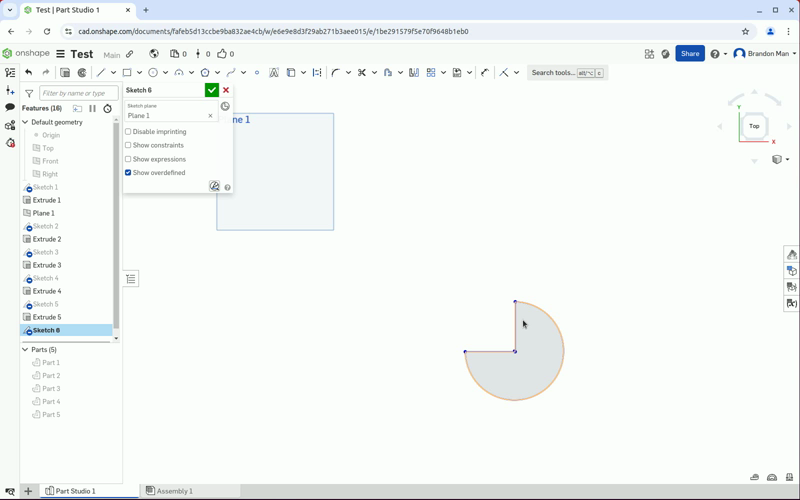
scroll(6)
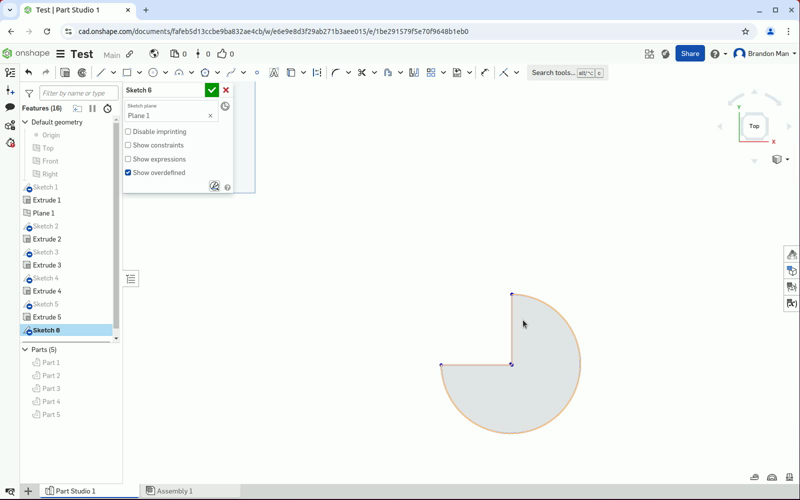
scroll(6)
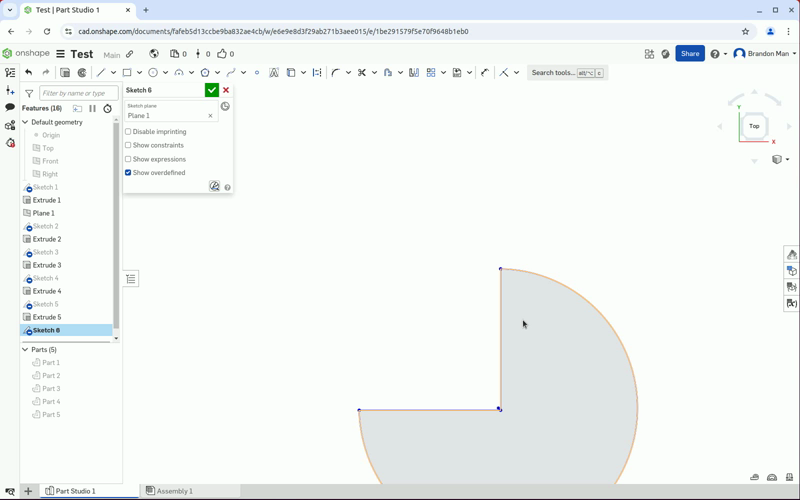
click(523, 319)
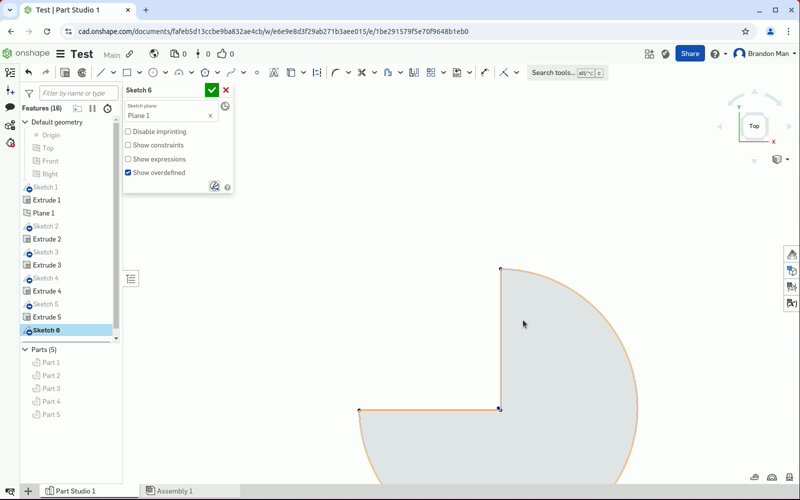
scroll(-6)
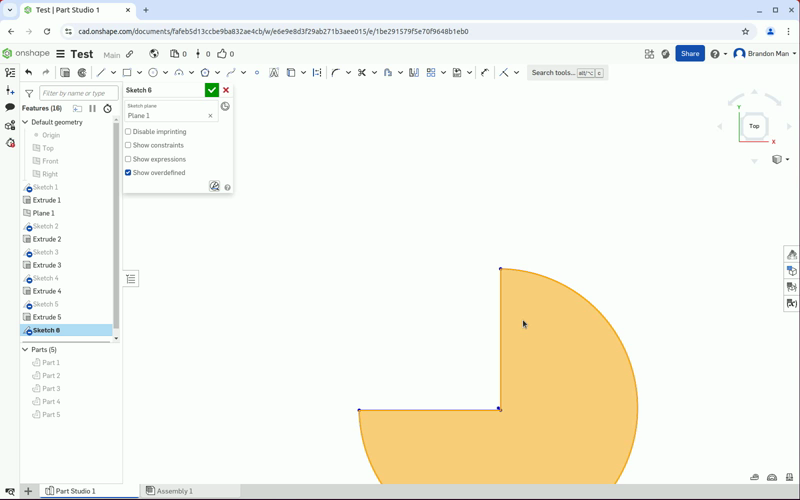
scroll(-6)
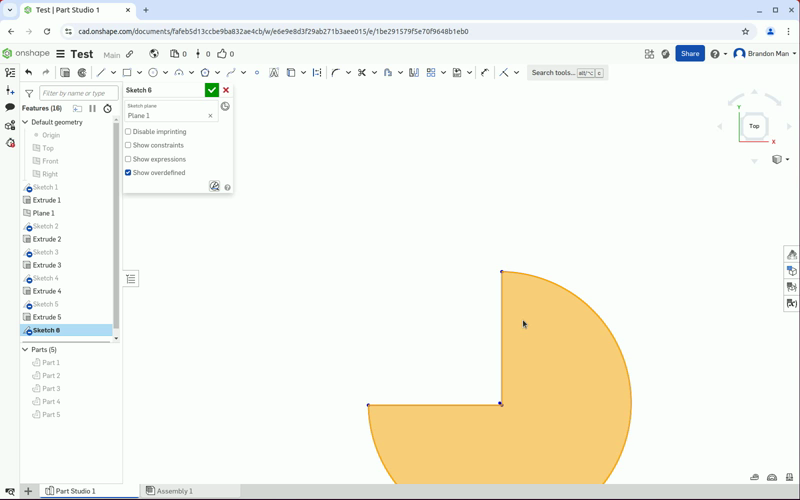
scroll(-6)
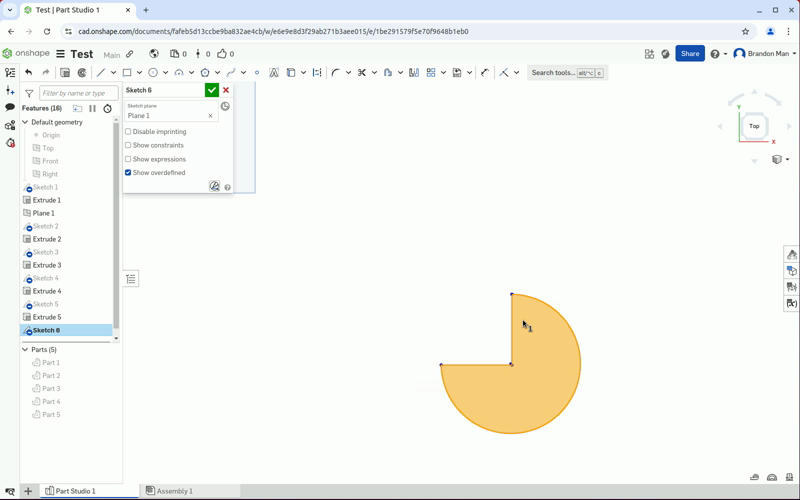
scroll(-6)
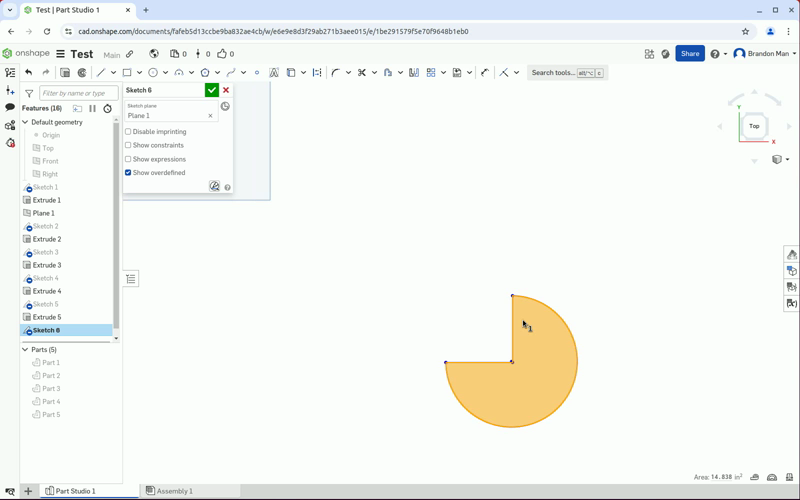
scroll(-6)
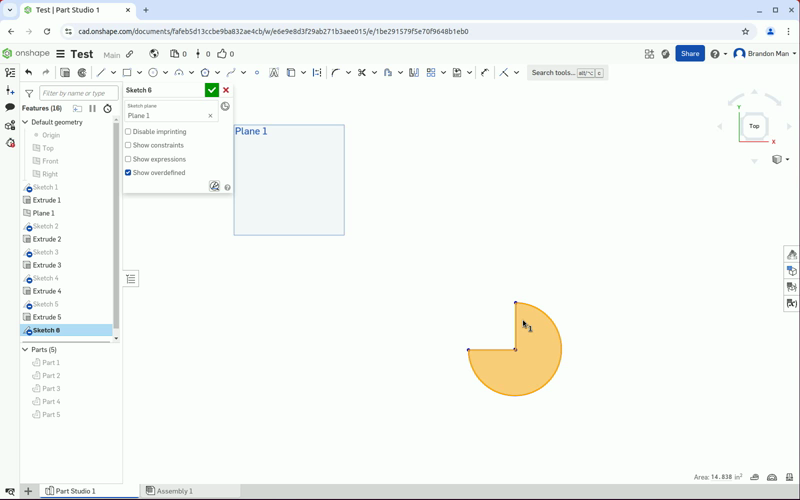
scroll(-6)
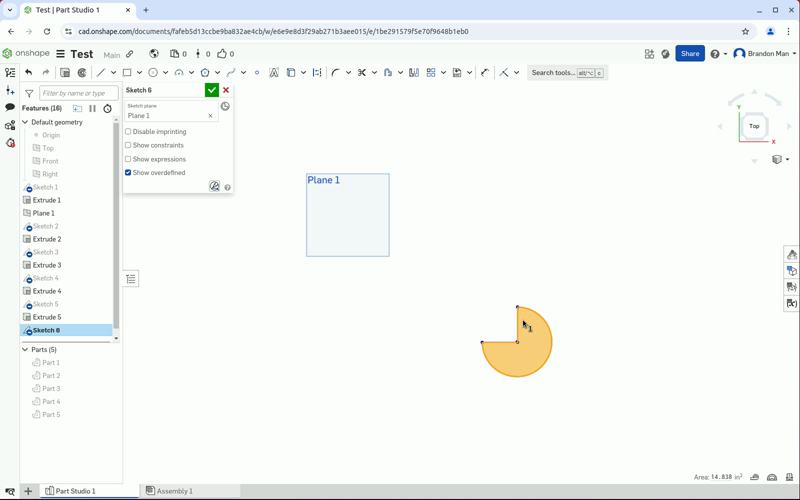
scroll(-6)
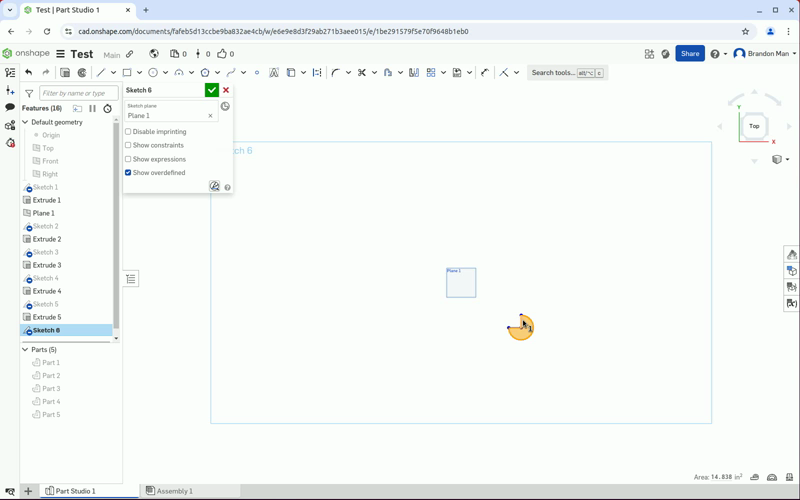
mouse_move(73, 352)
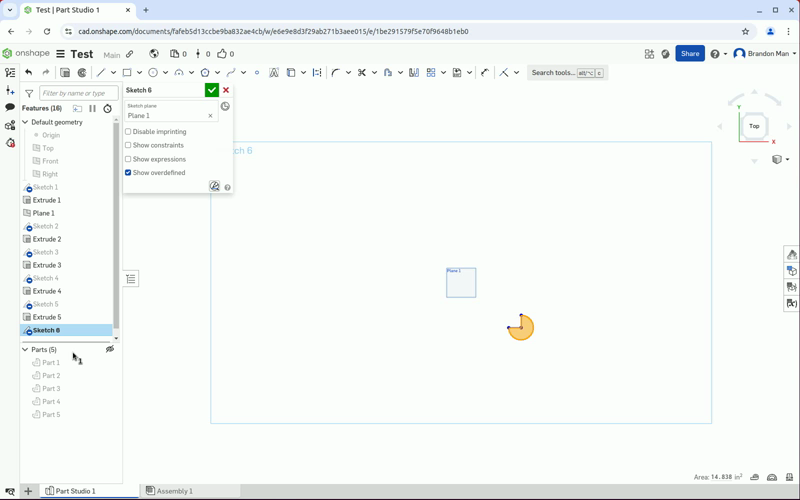
key(shift+y)
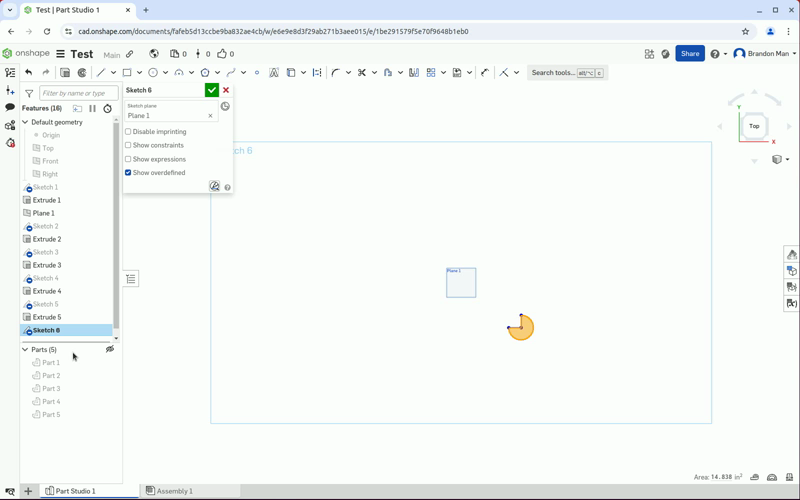
key(shift+e)
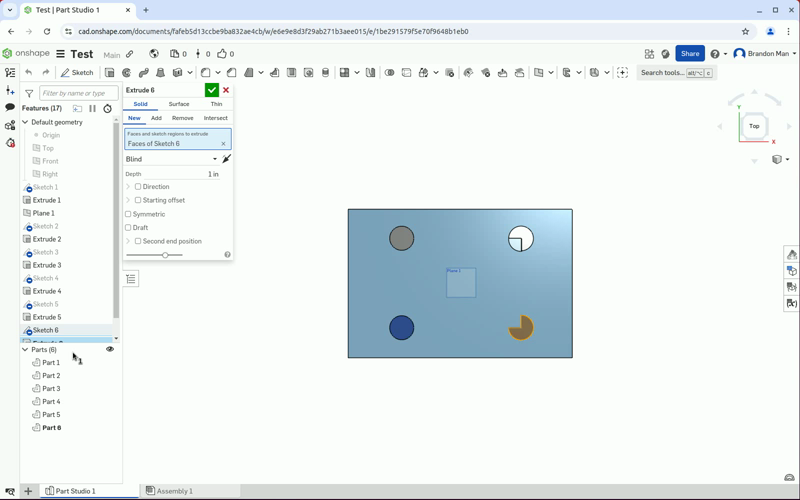
mouse_move(143, 106)
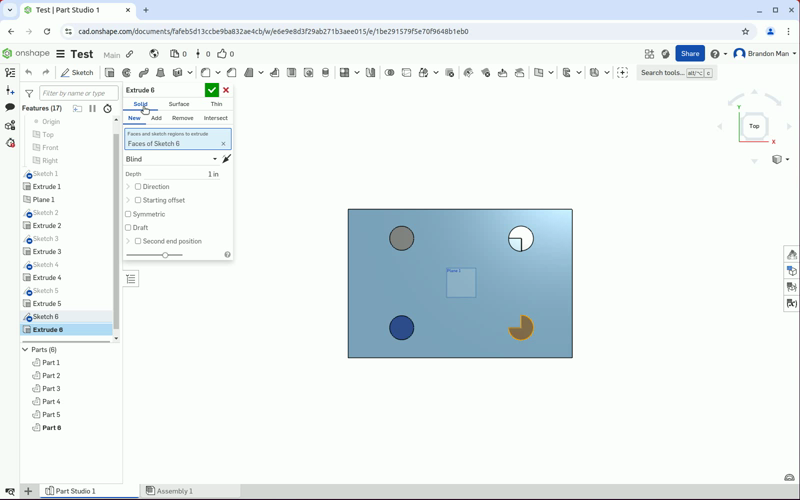
click(143, 106)
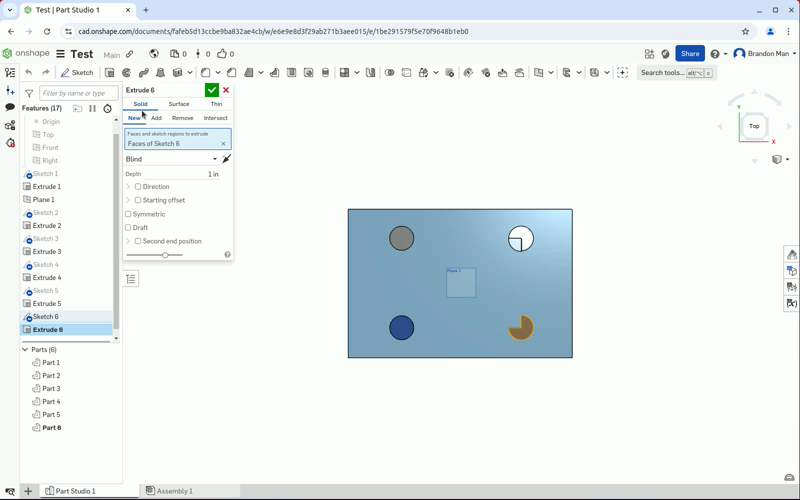
mouse_move(137, 120)
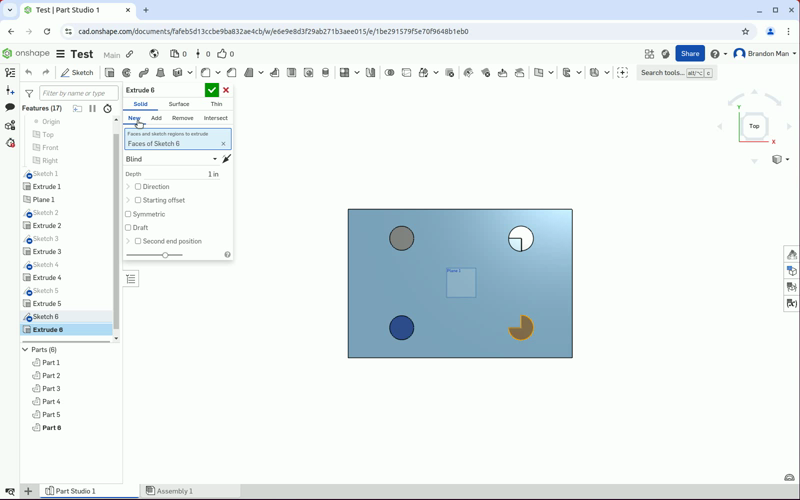
click(137, 120)
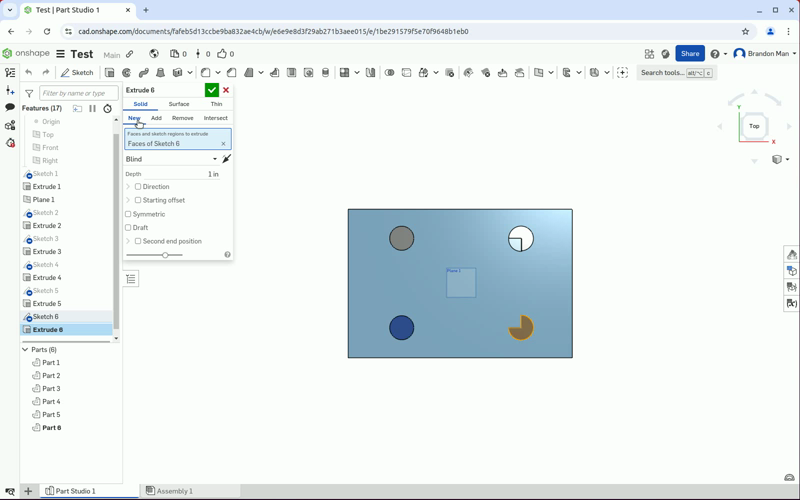
key(tab, 4)
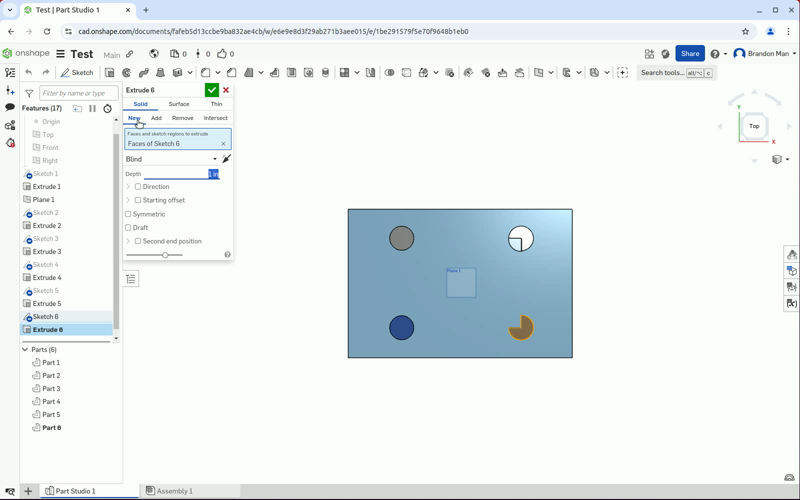
text(15.405)
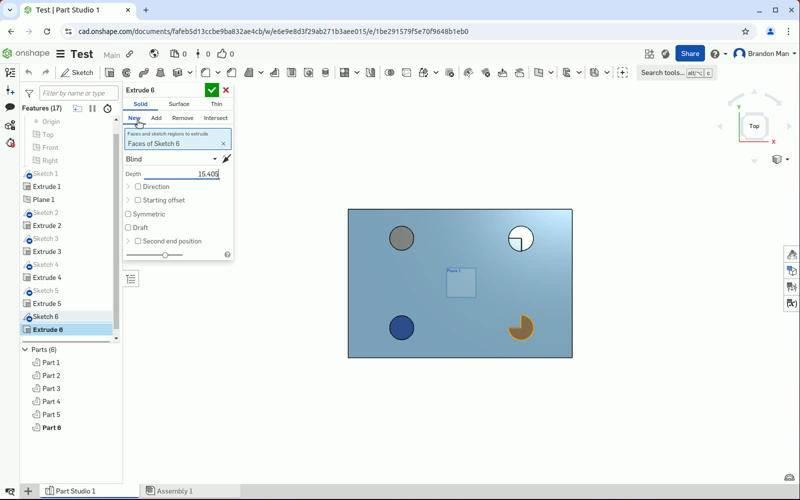
key(enter)
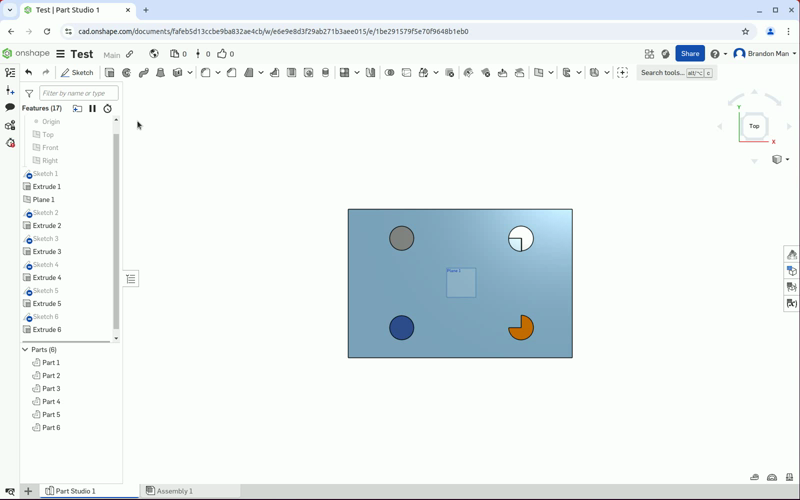
key(shift+h)
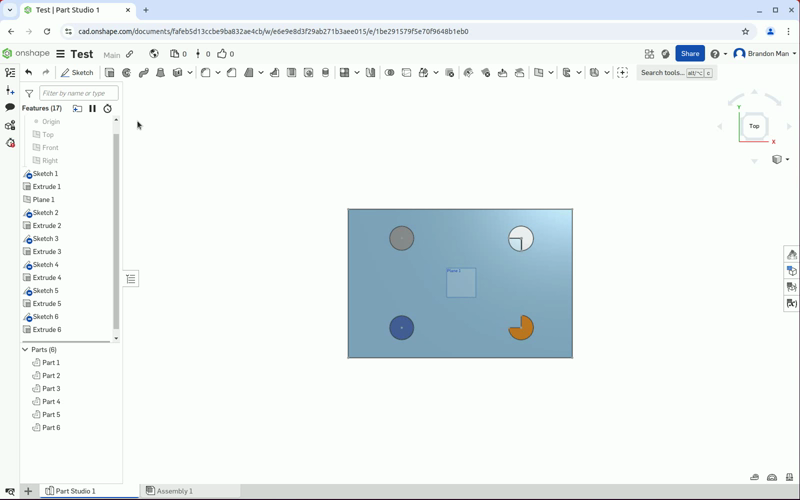
key(shift+h)
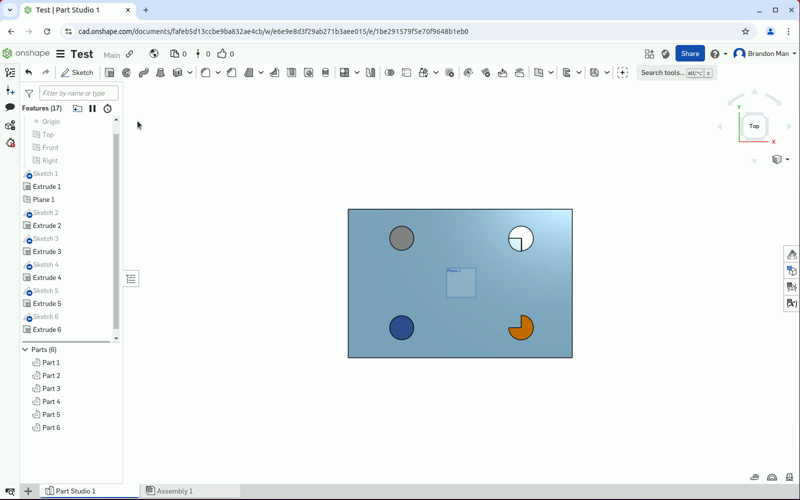
mouse_move(69, 176)
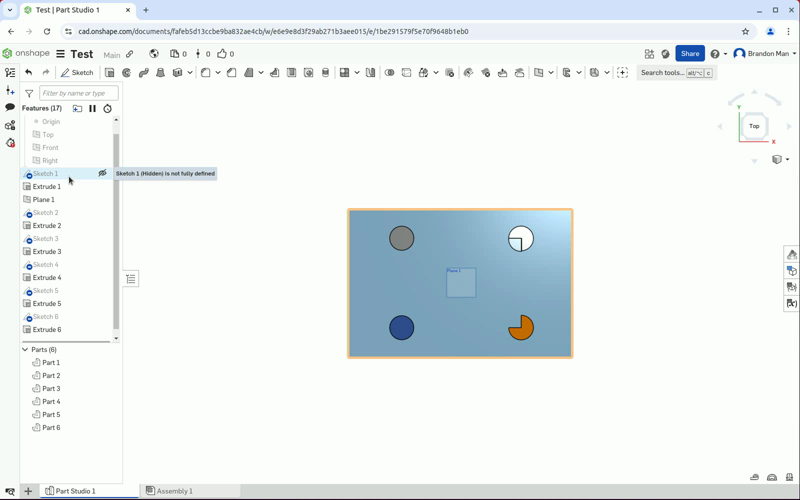
click(69, 176)
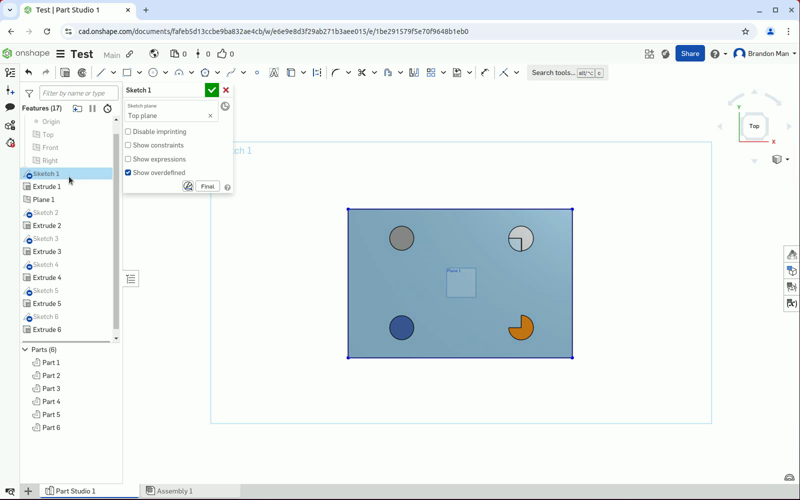
mouse_move(229, 92)
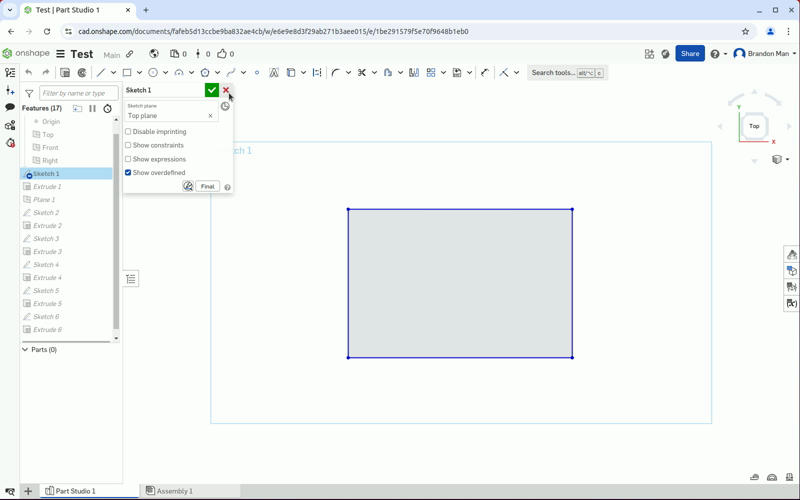
click(229, 92)
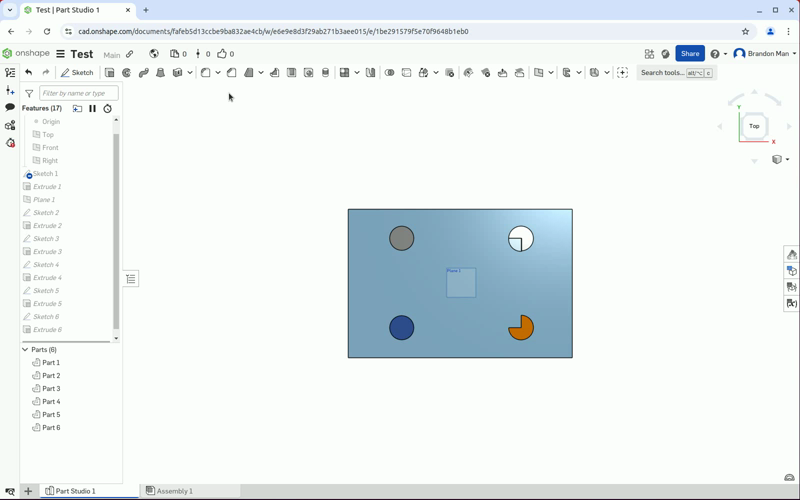
key(shift+s)
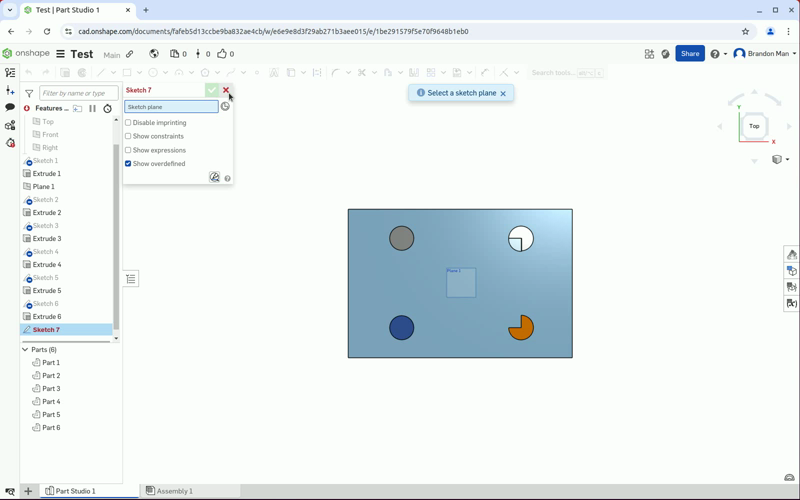
mouse_move(69, 189)
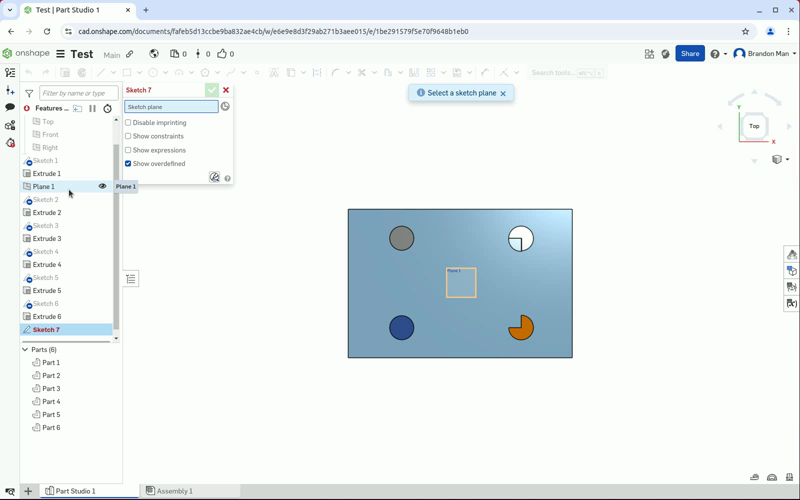
click(69, 189)
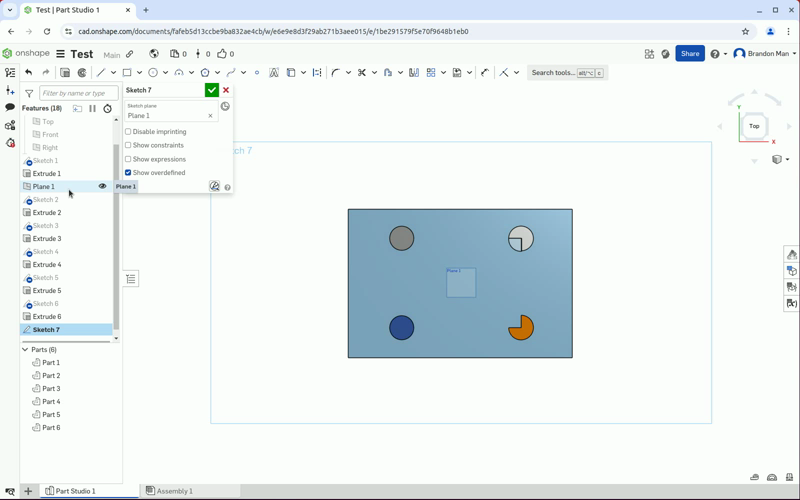
mouse_move(73, 352)
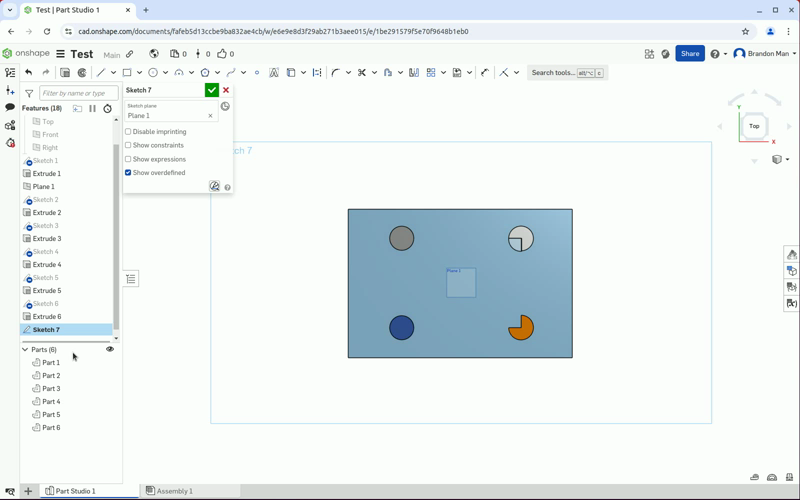
key(y)
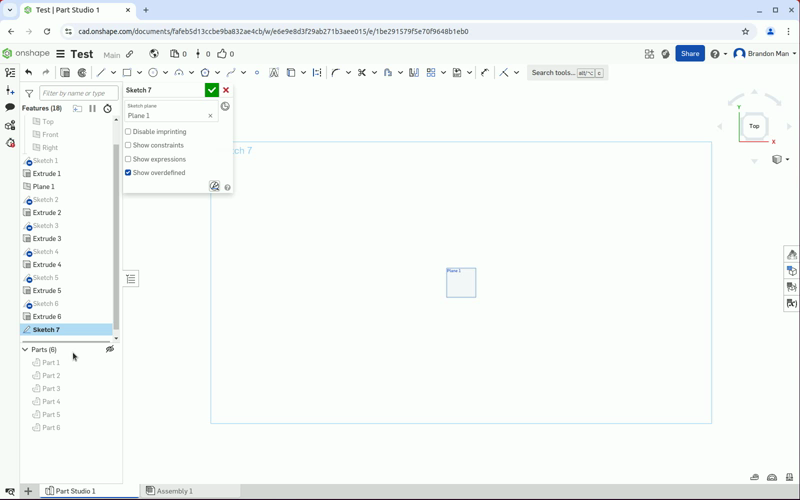
key(l)
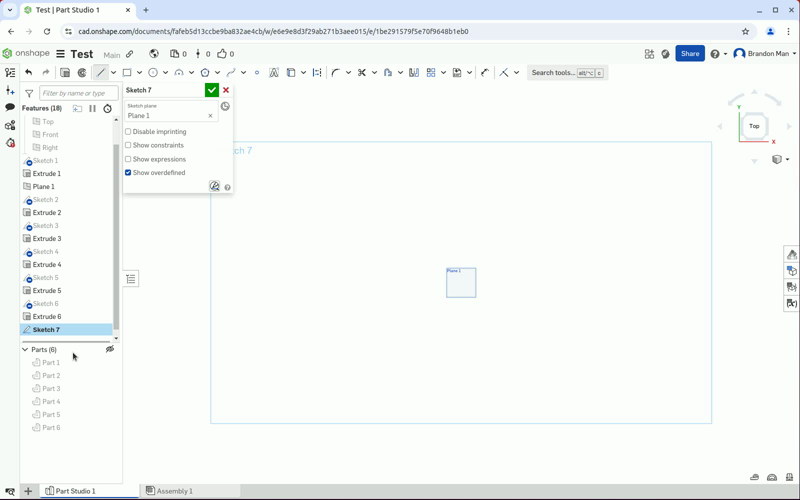
key_down(shift)
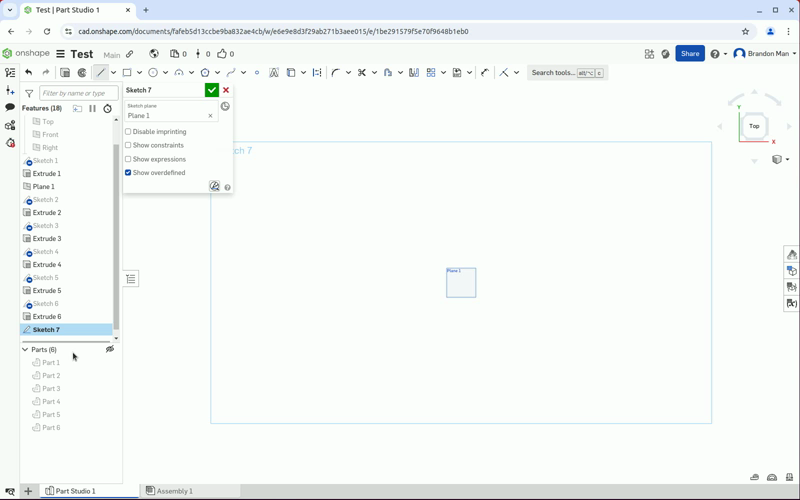
mouse_move(508, 327)
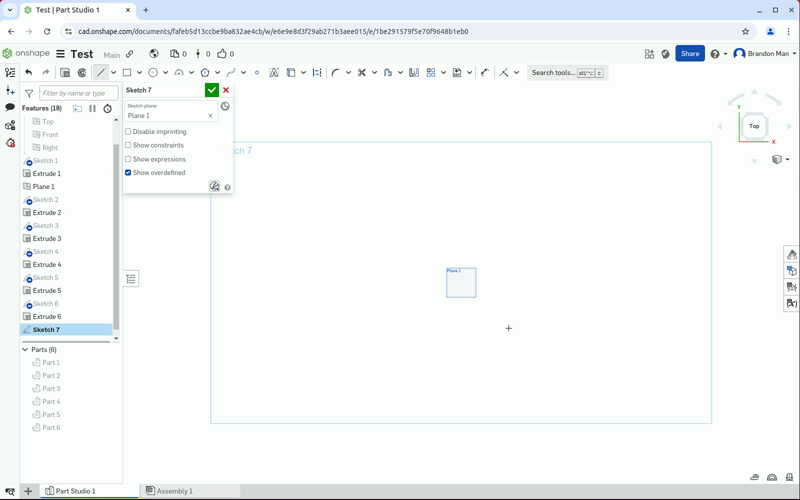
click(508, 327)
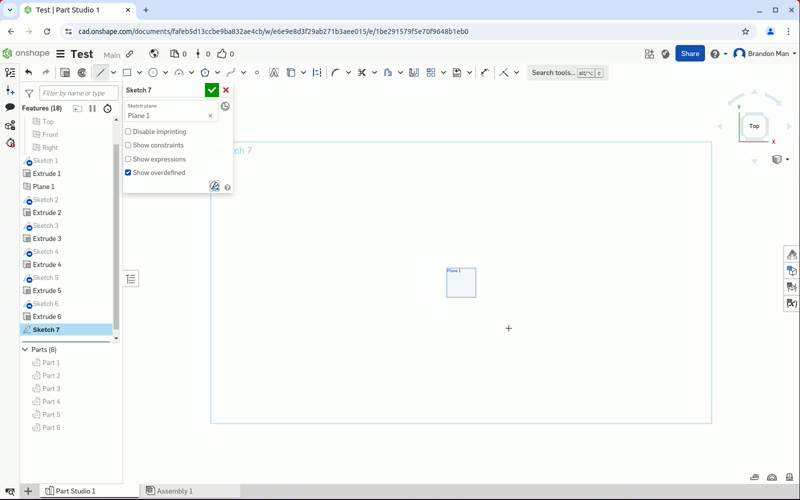
key_up(shift)
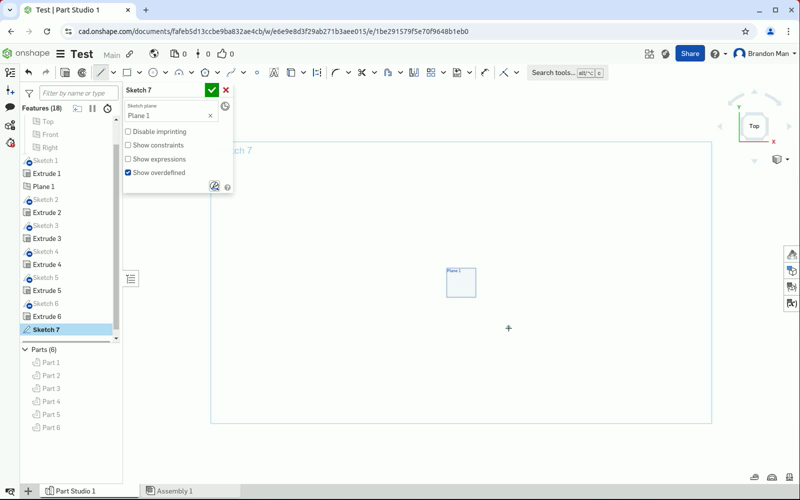
key_down(shift)
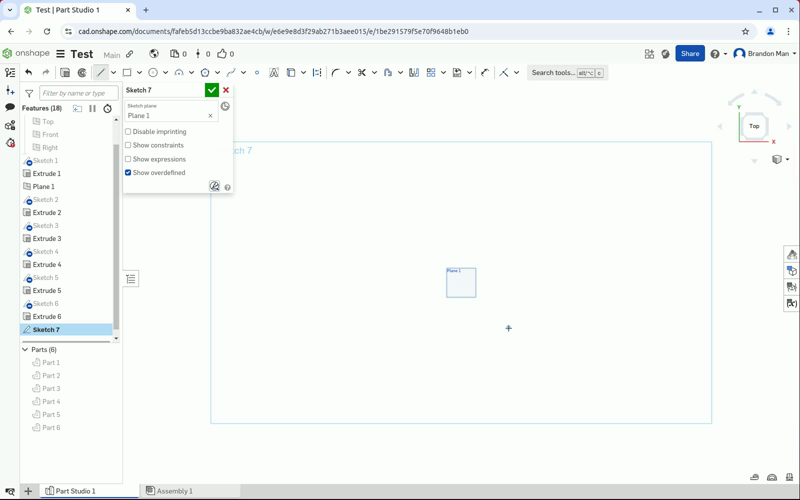
mouse_move(538, 327)
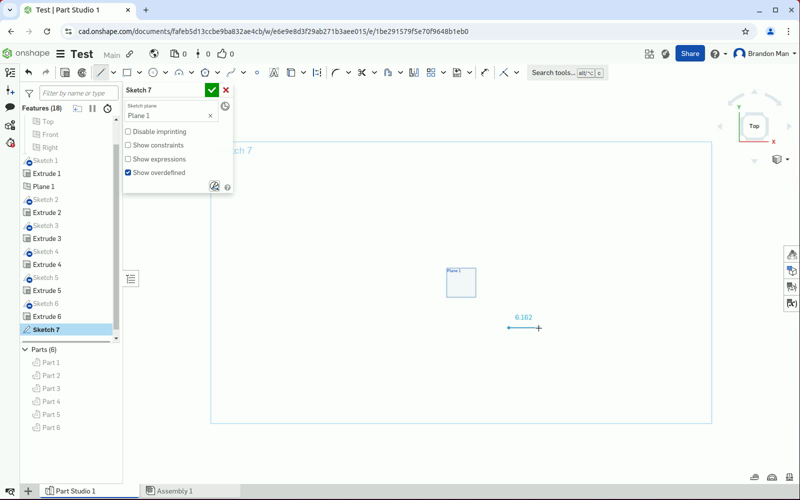
mouse_move(521, 327)
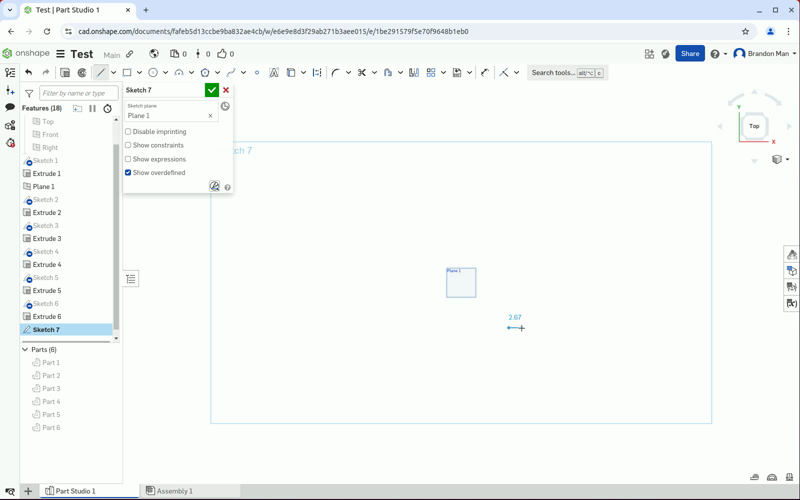
click(521, 327)
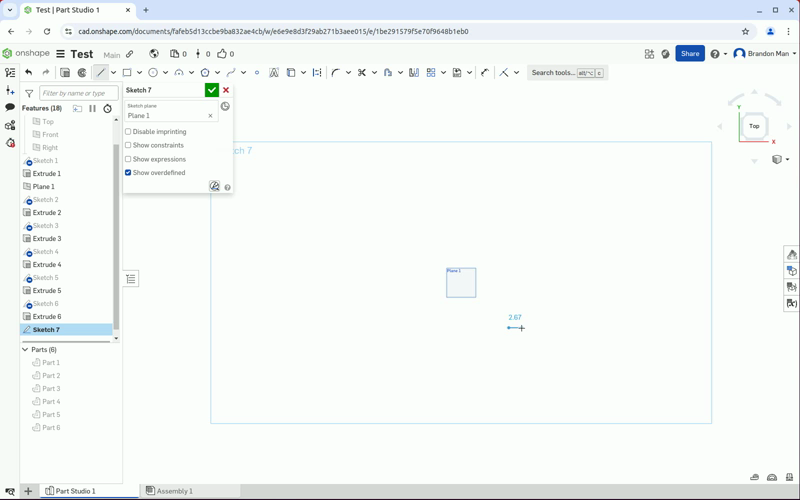
key_up(shift)
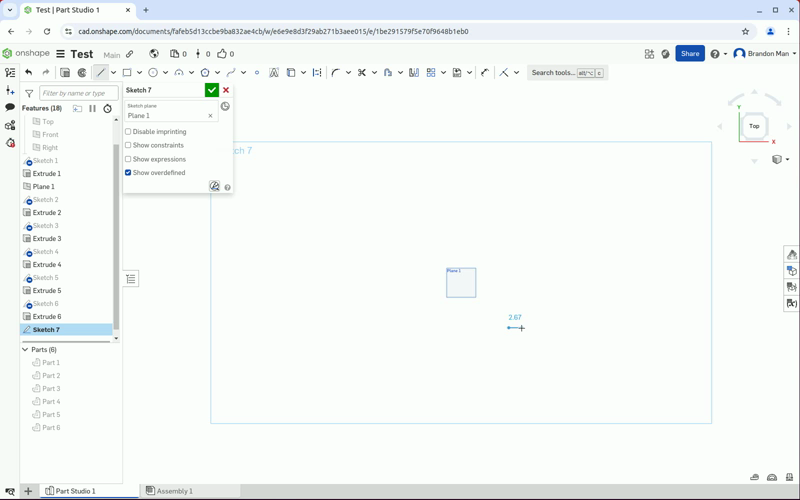
key_down(shift)
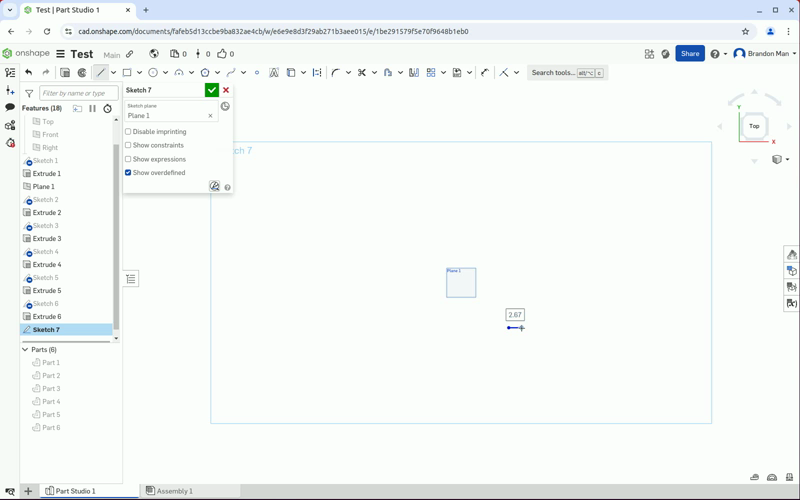
mouse_move(551, 327)
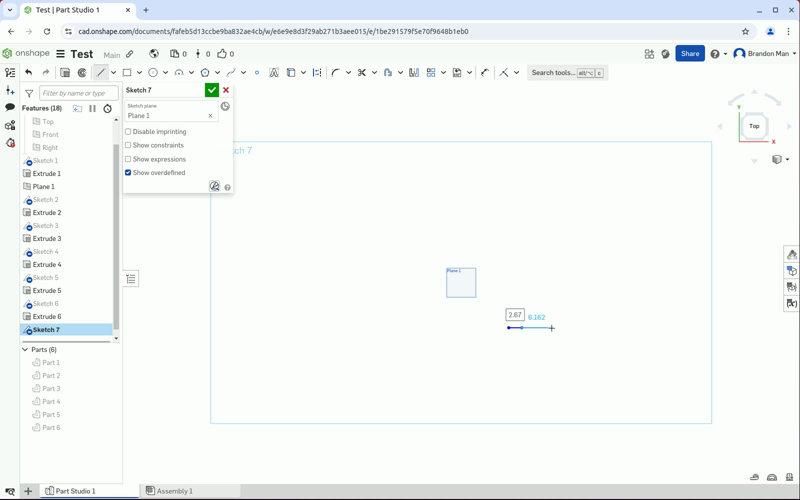
mouse_move(521, 314)
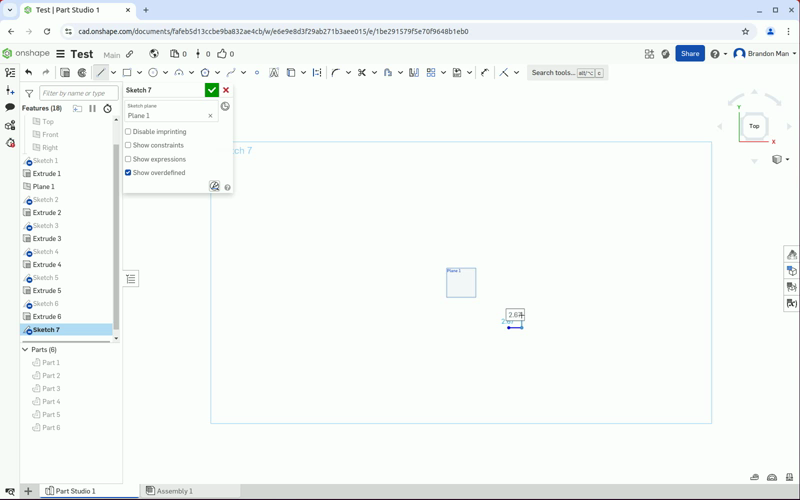
click(521, 314)
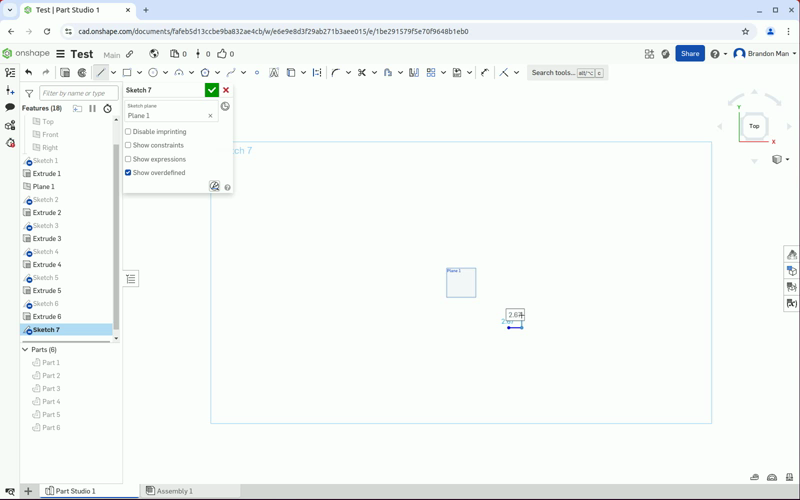
key_up(shift)
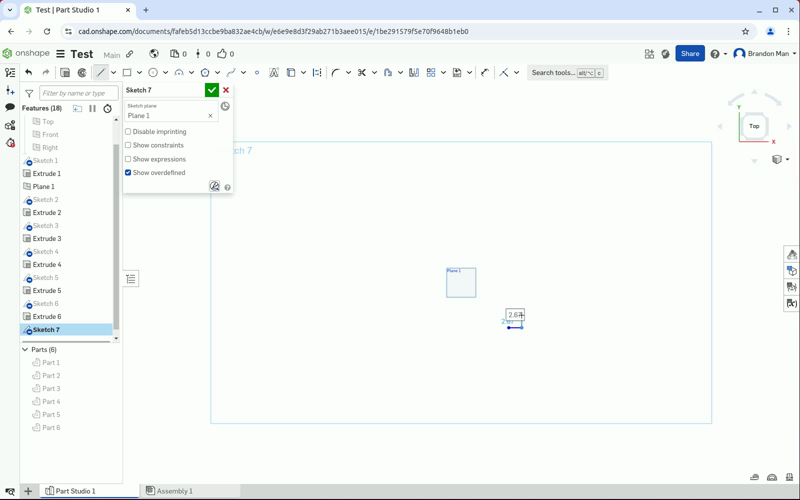
key(esc)
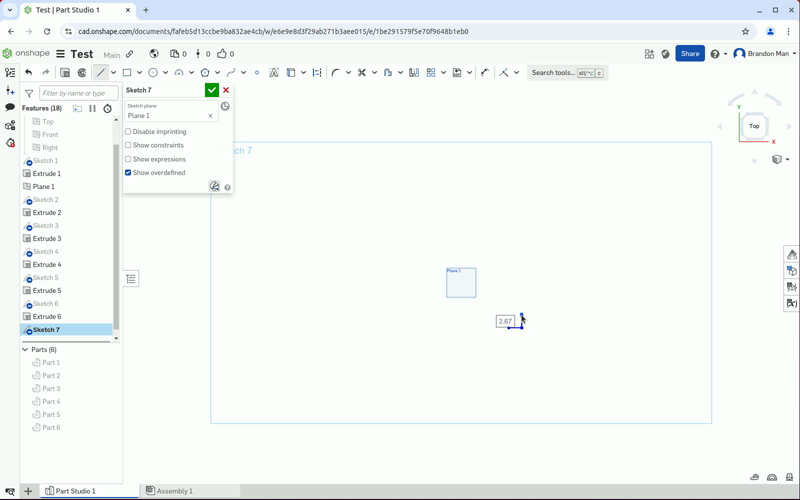
key(a)
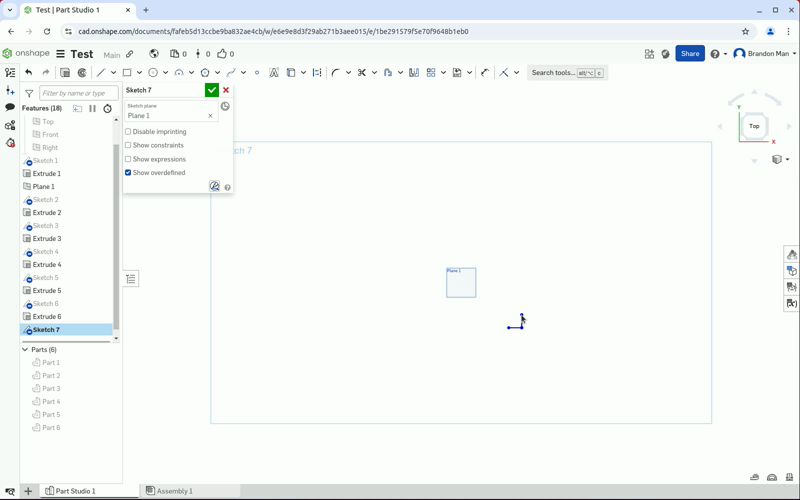
mouse_move(521, 314)
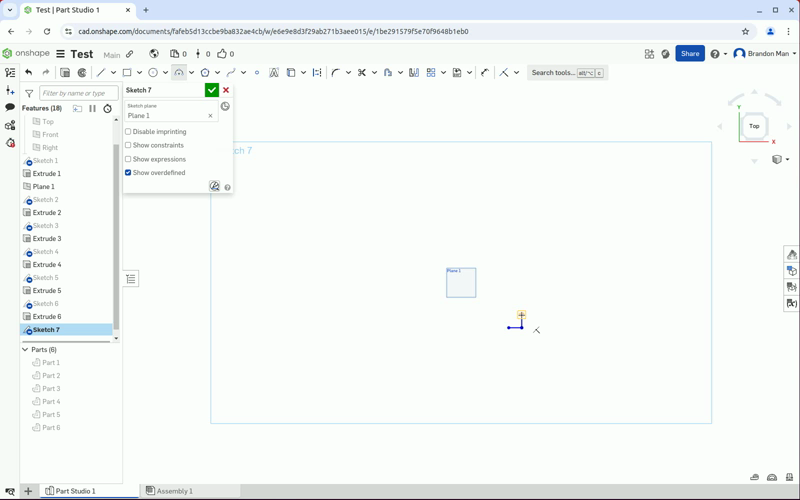
click(521, 314)
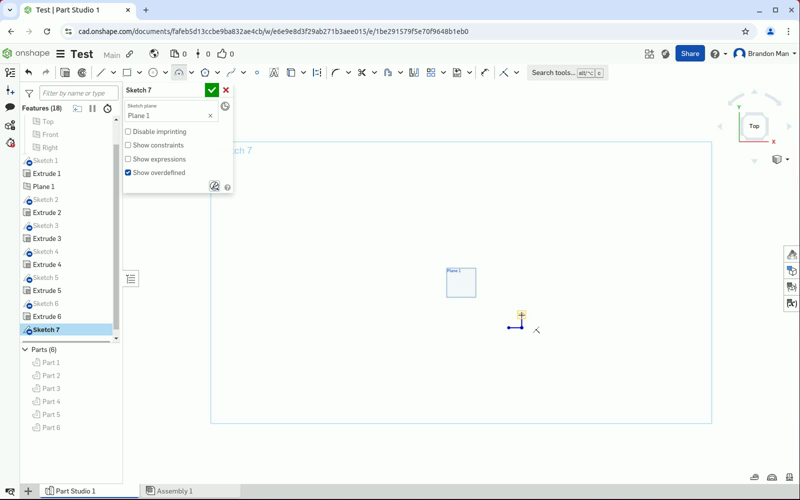
mouse_move(508, 327)
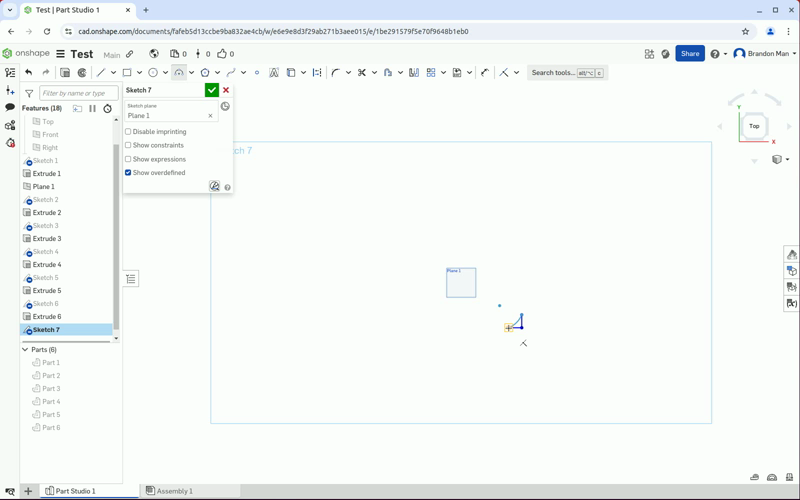
click(508, 327)
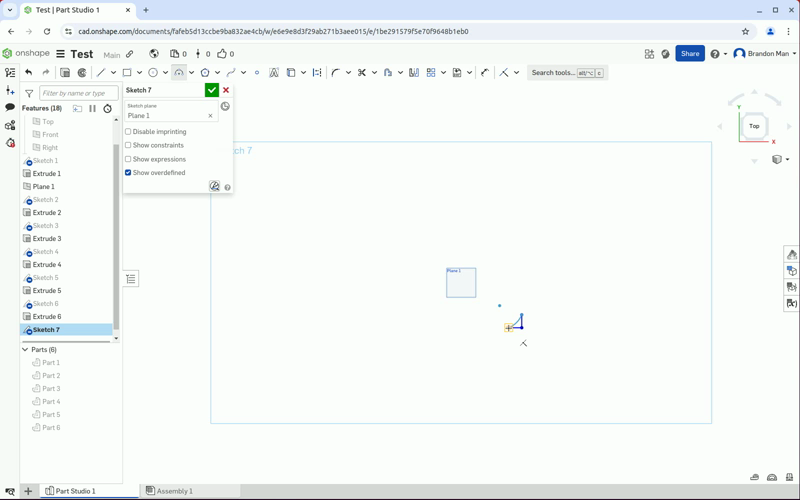
key_down(shift)
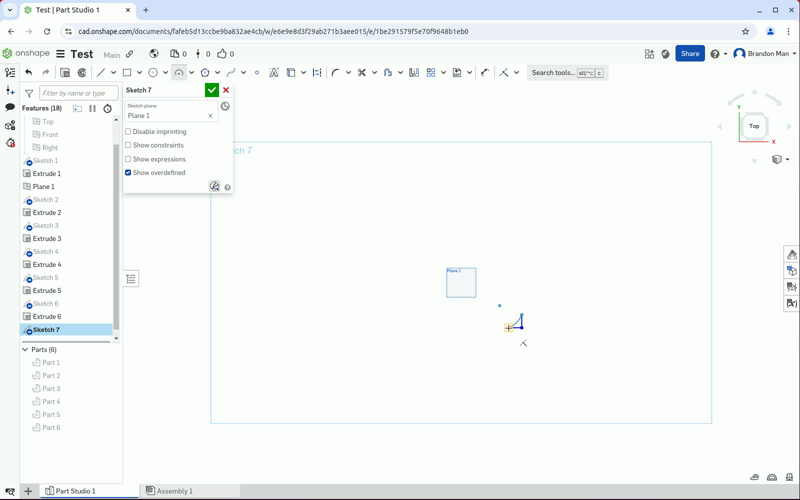
mouse_move(512, 318)
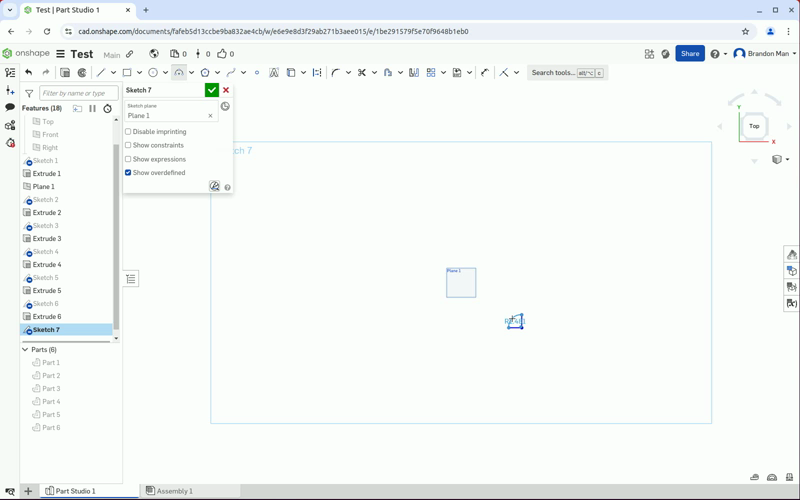
click(512, 318)
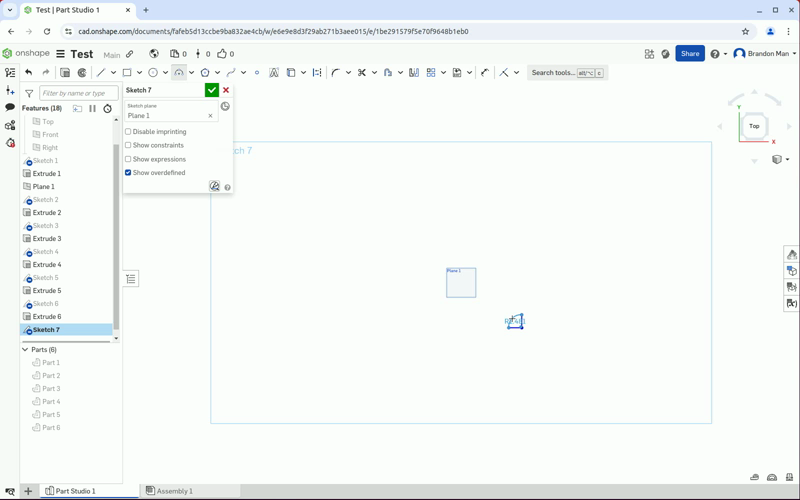
key_up(shift)
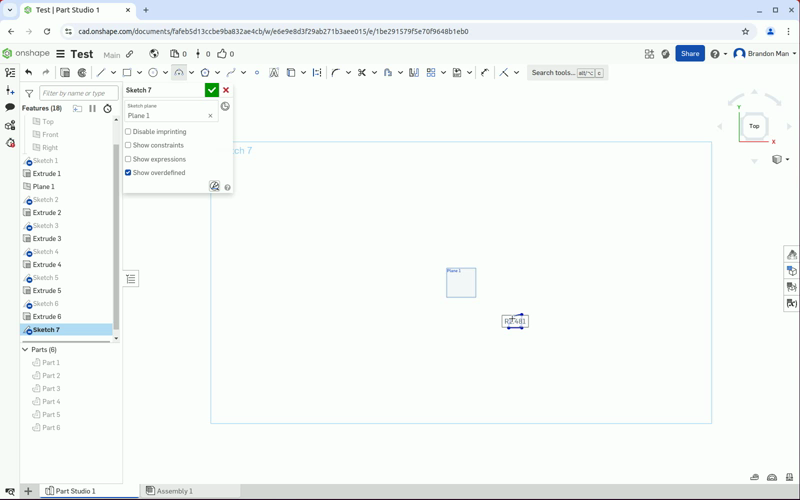
key(esc)
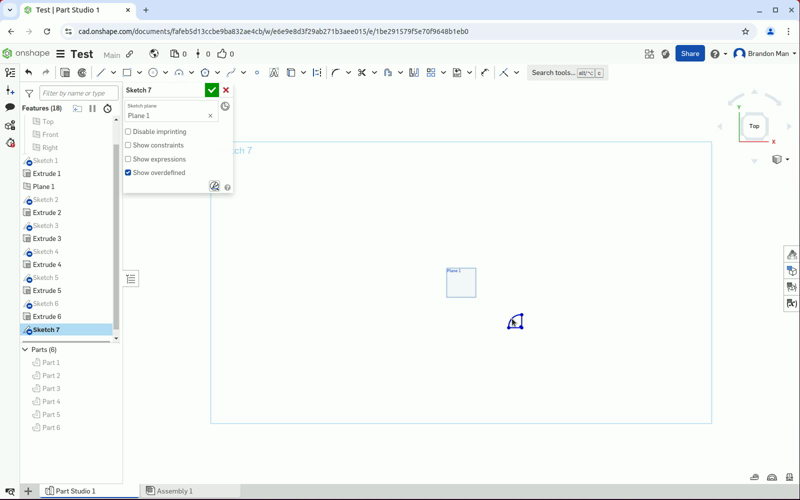
mouse_move(513, 322)
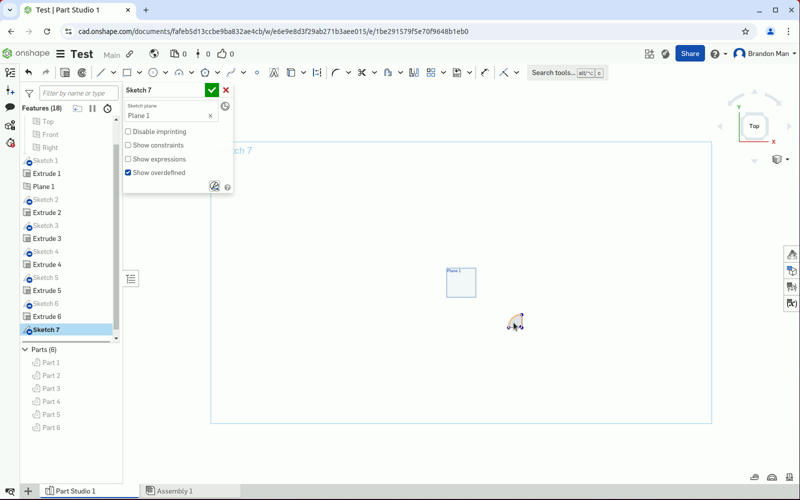
scroll(6)
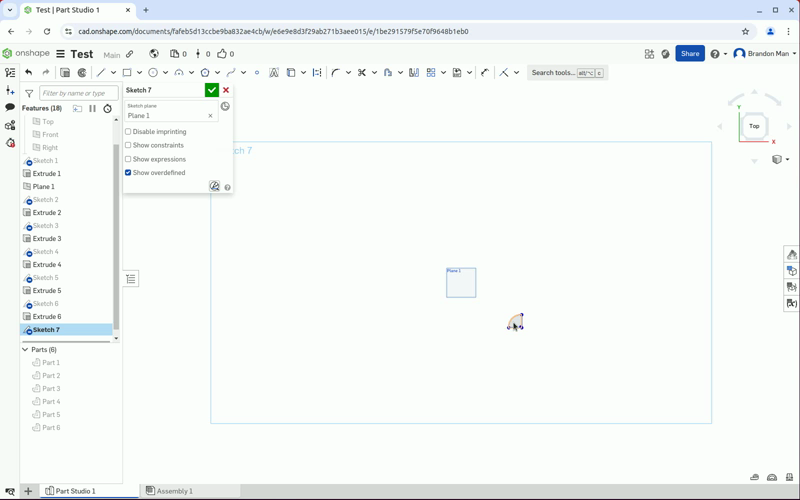
scroll(6)
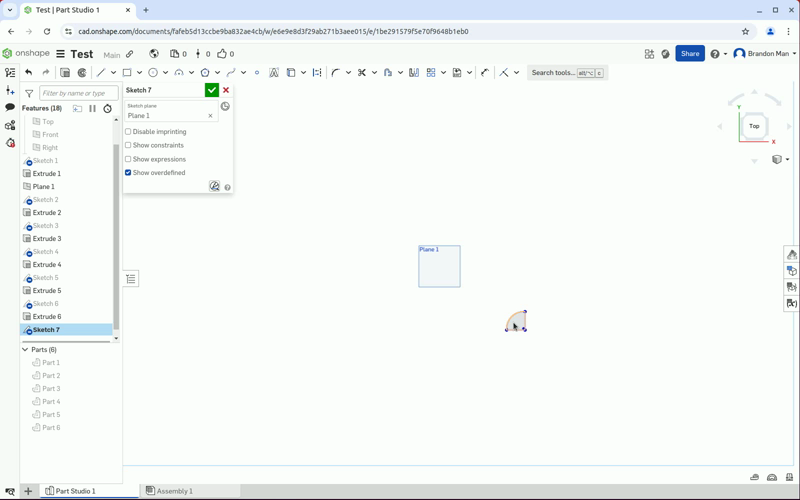
scroll(6)
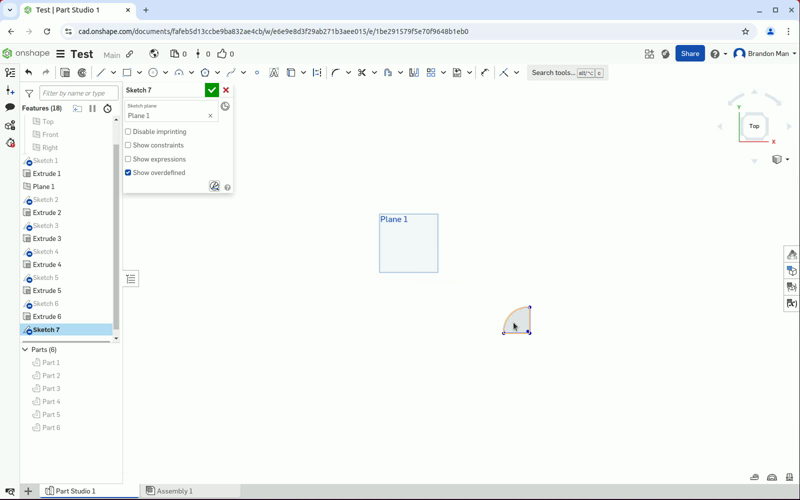
scroll(6)
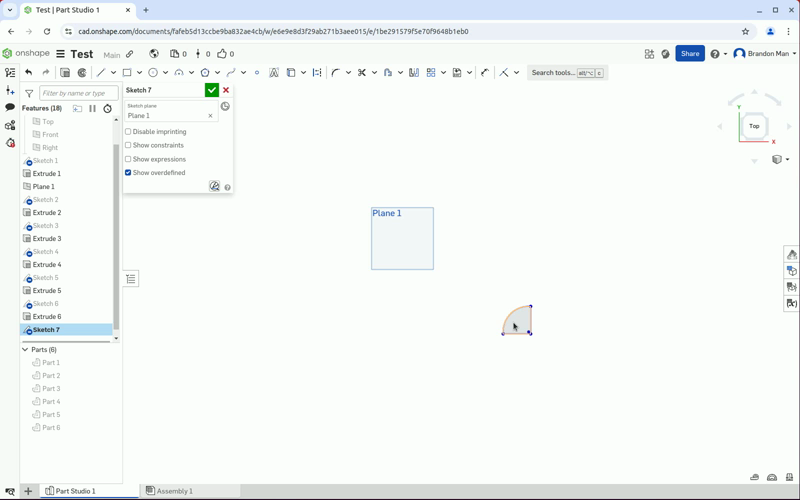
scroll(6)
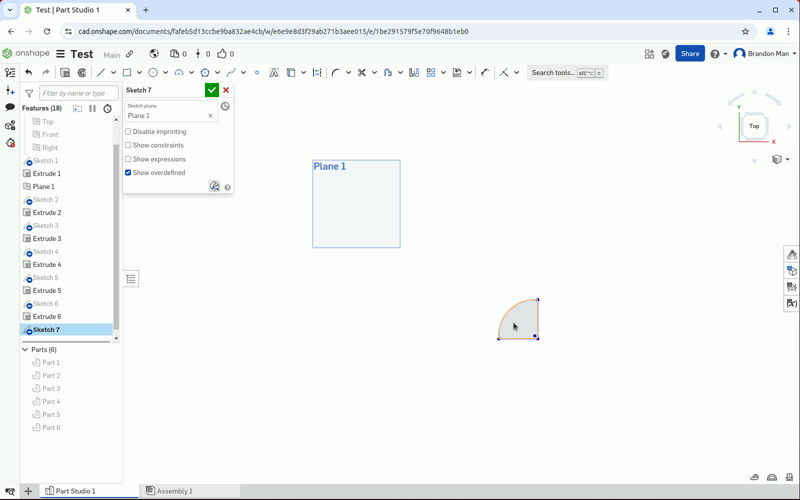
scroll(6)
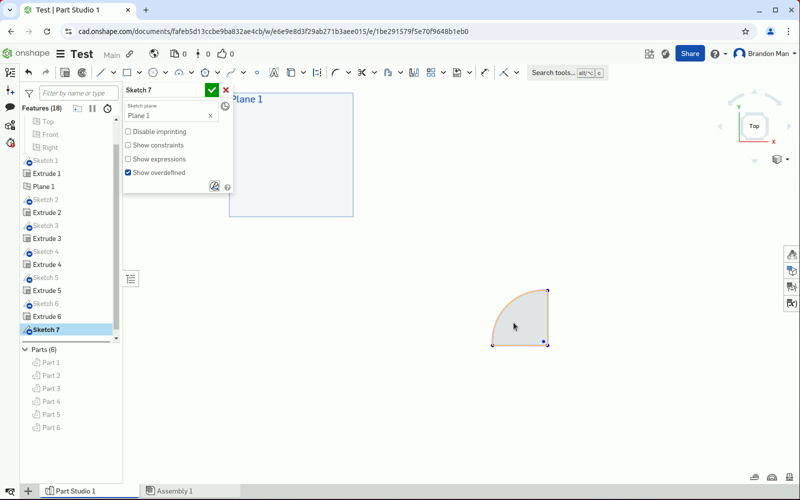
scroll(6)
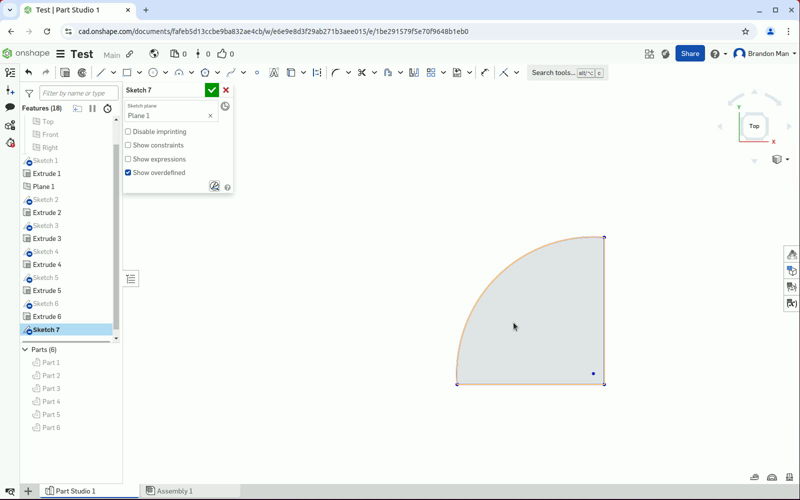
click(513, 322)
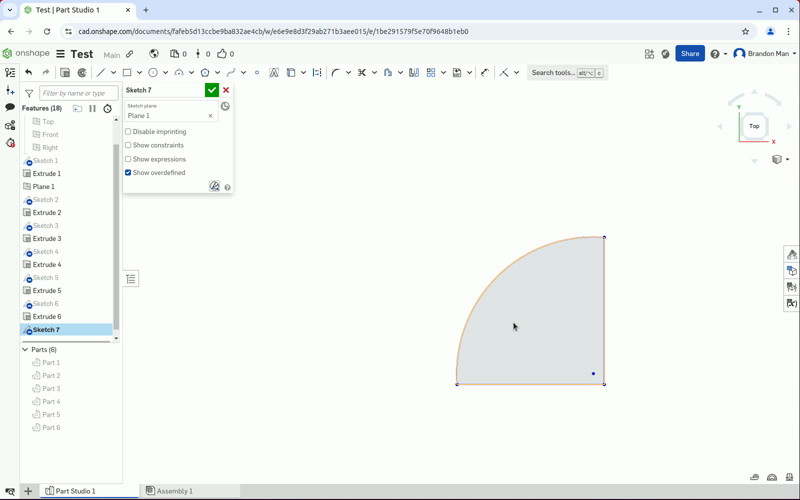
scroll(-6)
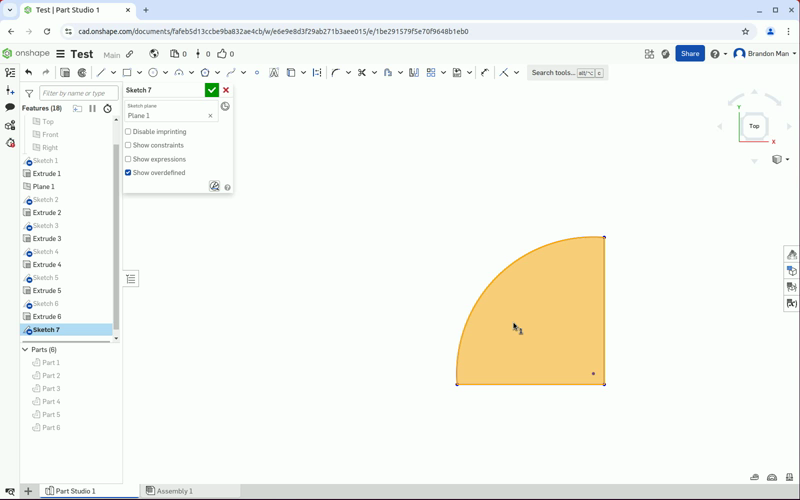
scroll(-6)
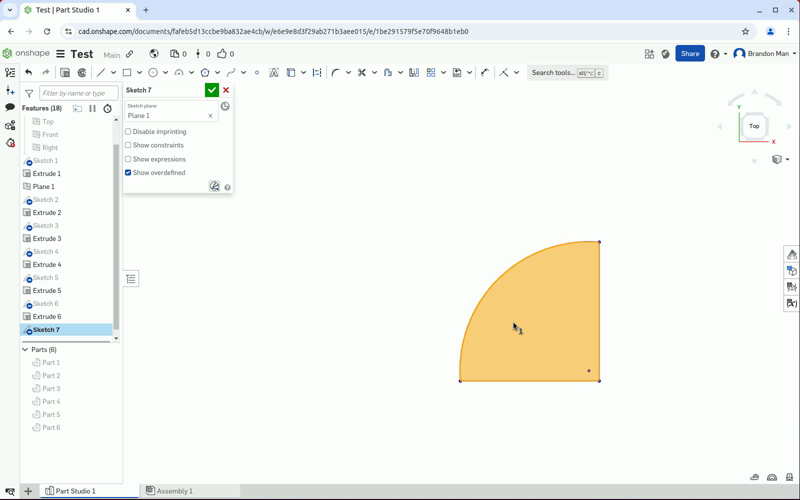
scroll(-6)
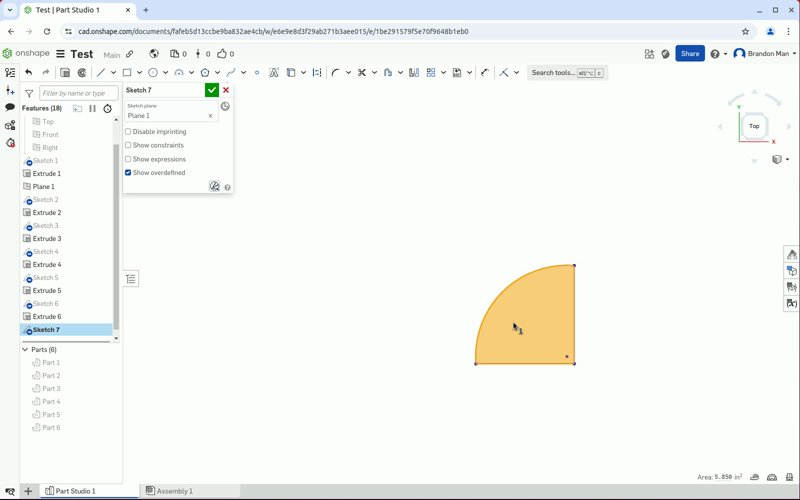
scroll(-6)
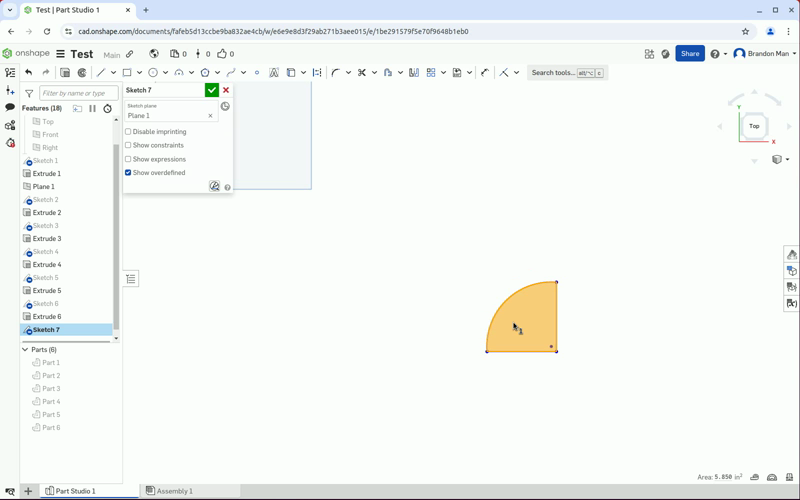
scroll(-6)
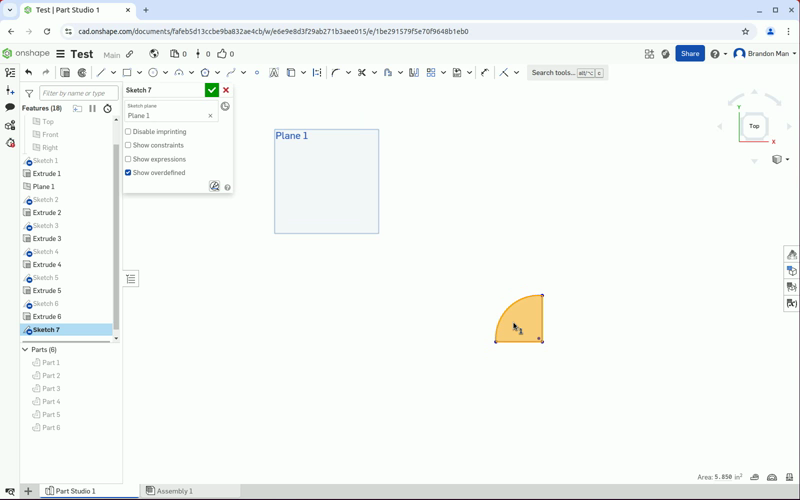
scroll(-6)
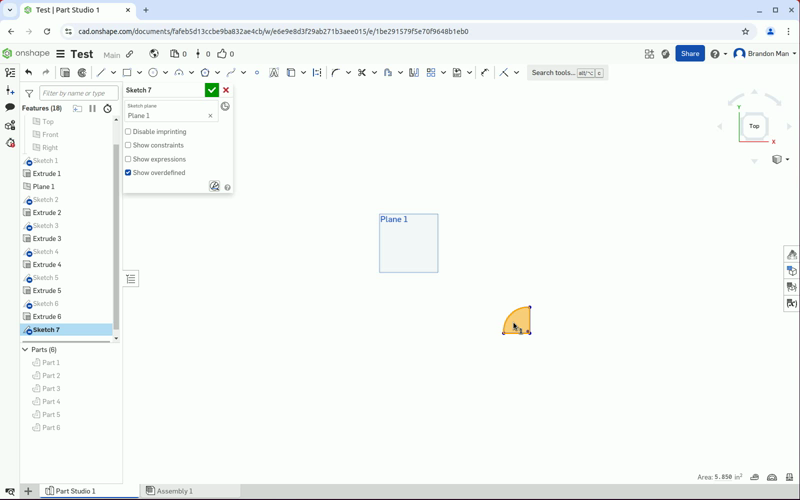
scroll(-6)
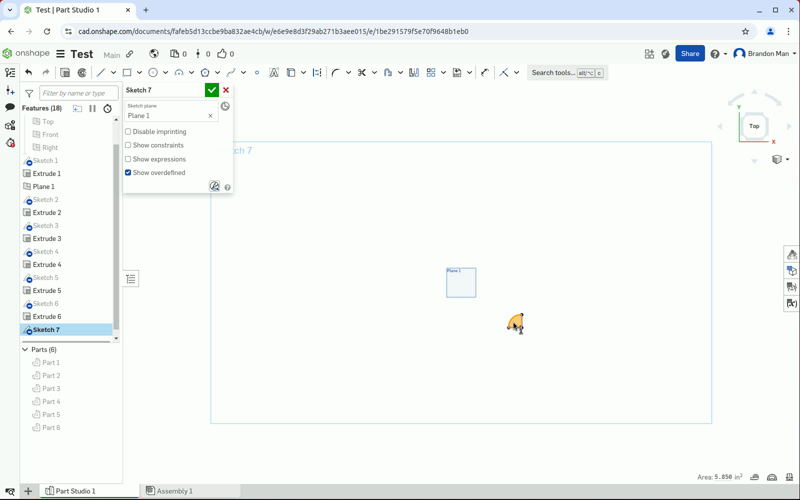
mouse_move(73, 352)
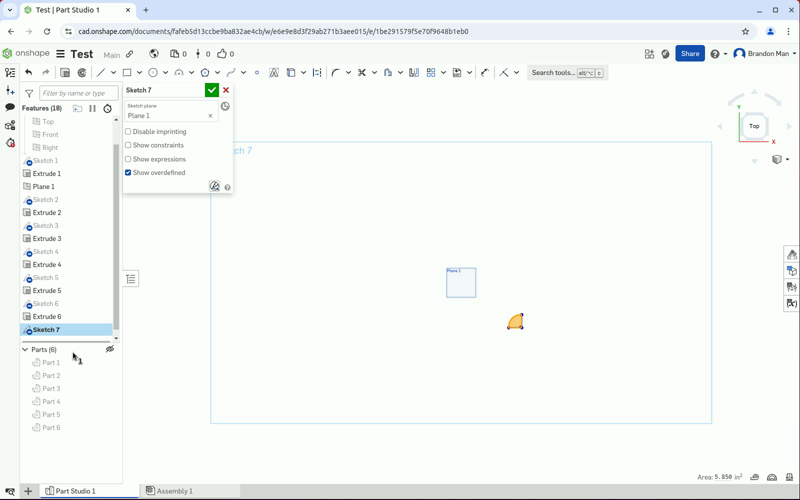
key(shift+y)
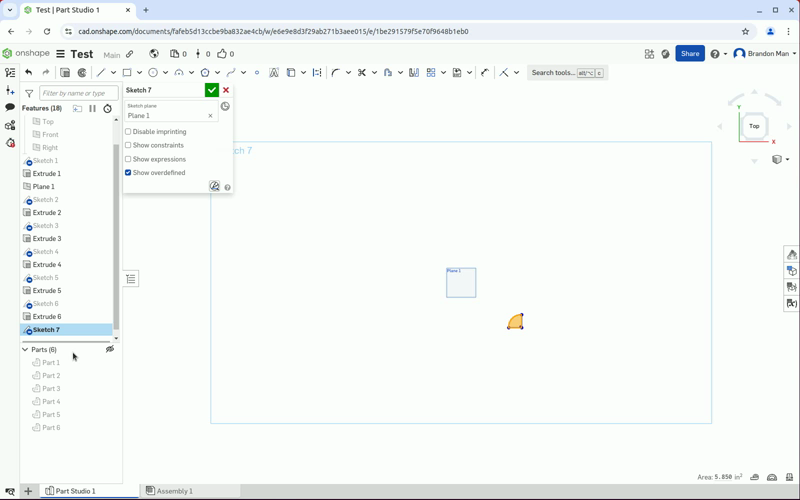
key(shift+e)
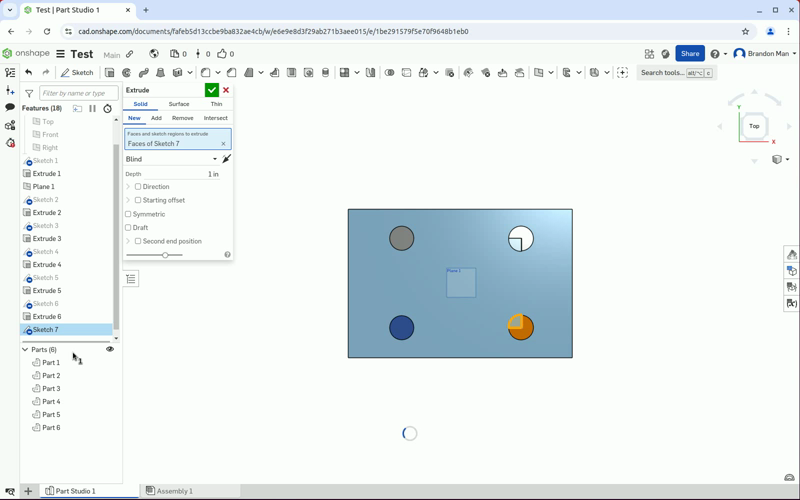
mouse_move(143, 106)
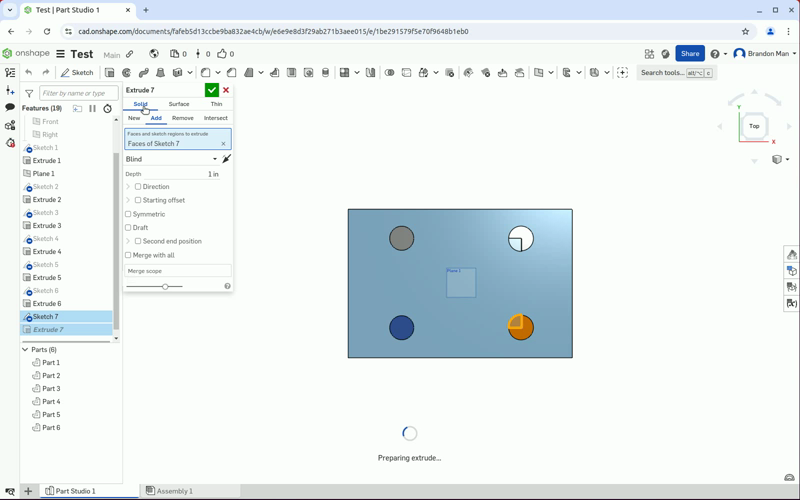
click(143, 106)
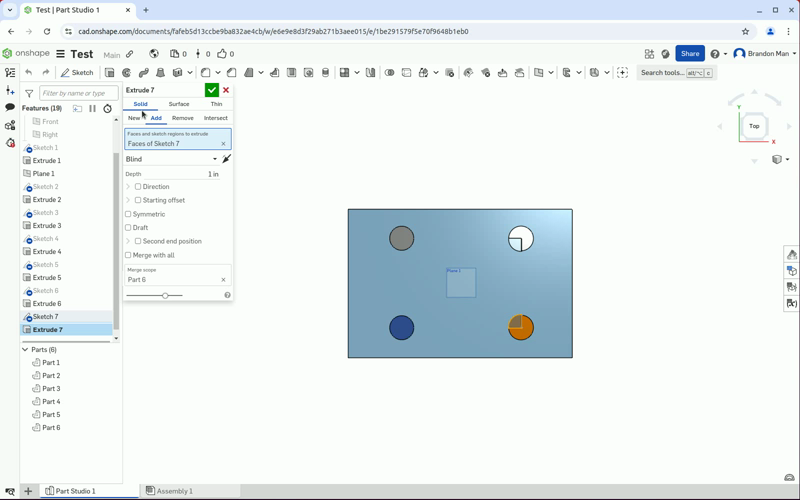
mouse_move(137, 120)
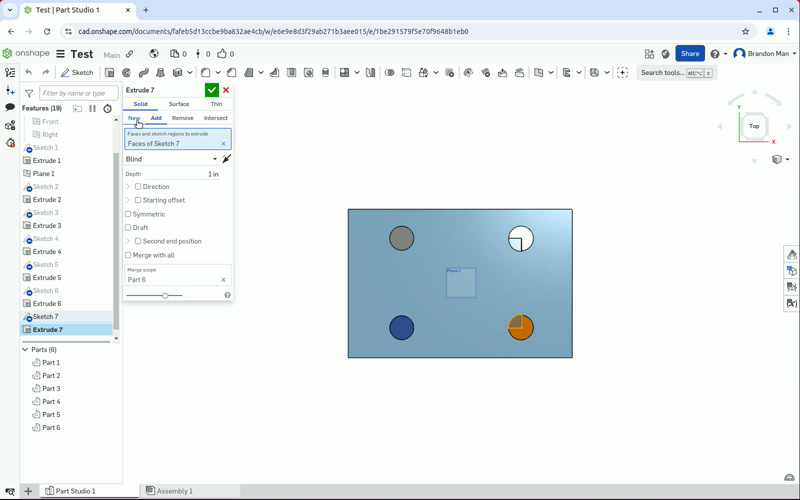
click(137, 120)
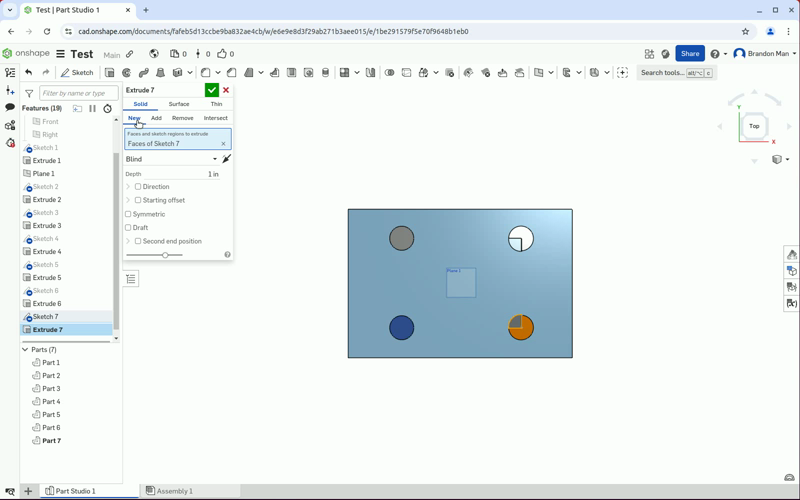
key(tab, 4)
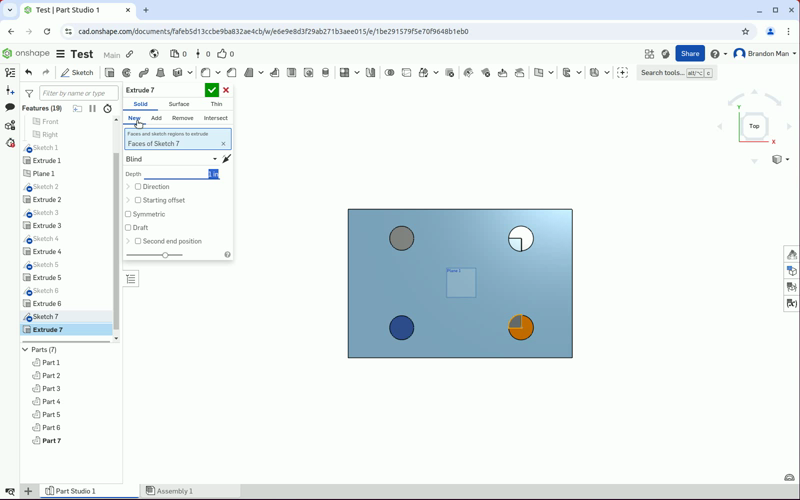
text(15.405)
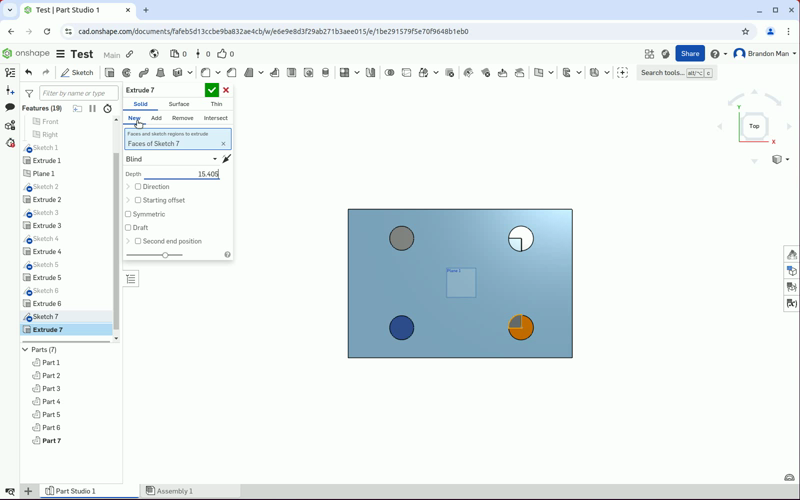
key(enter)
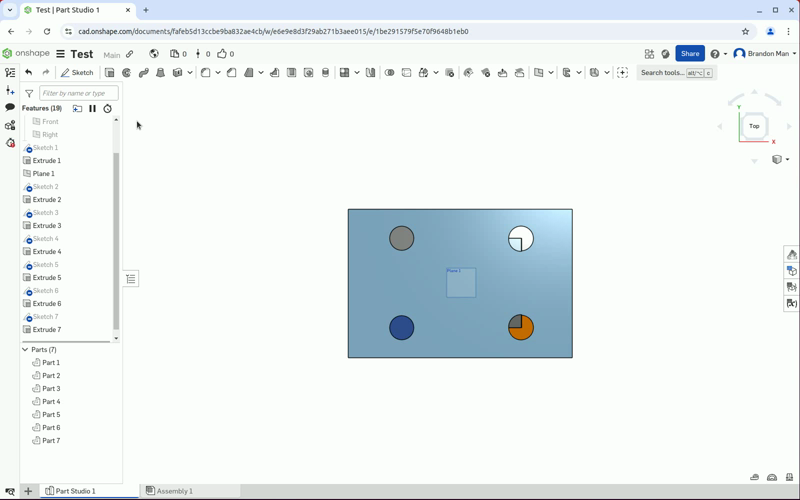
key(shift+h)
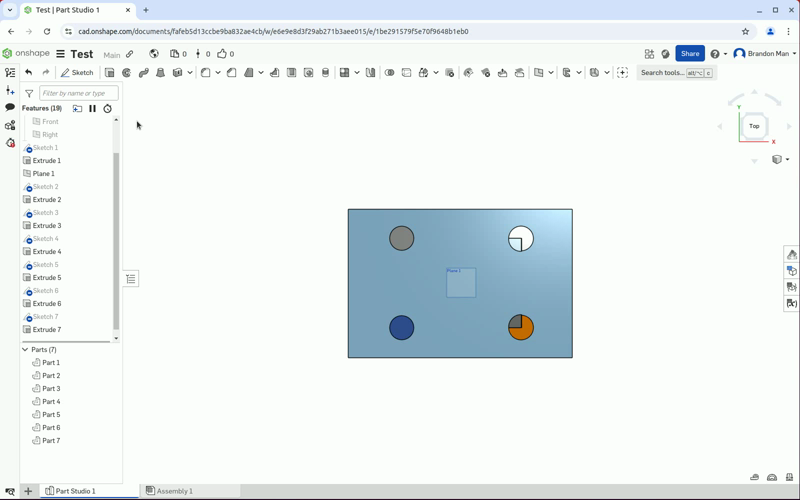
key(shift+h)
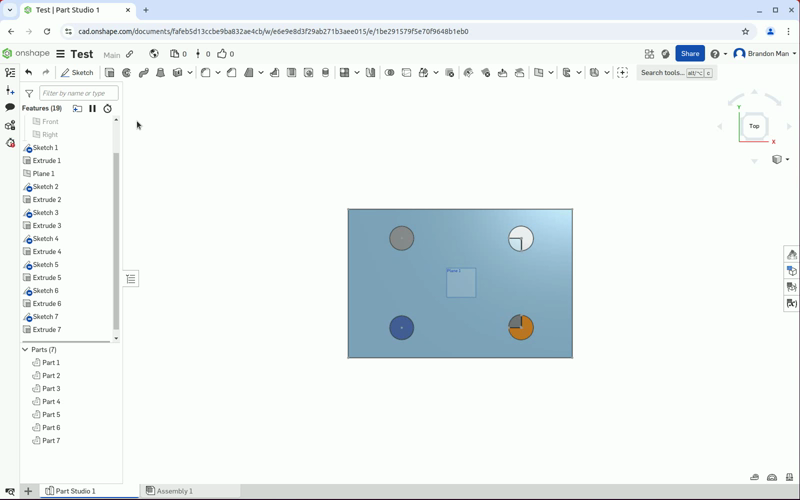
key(shift+7)
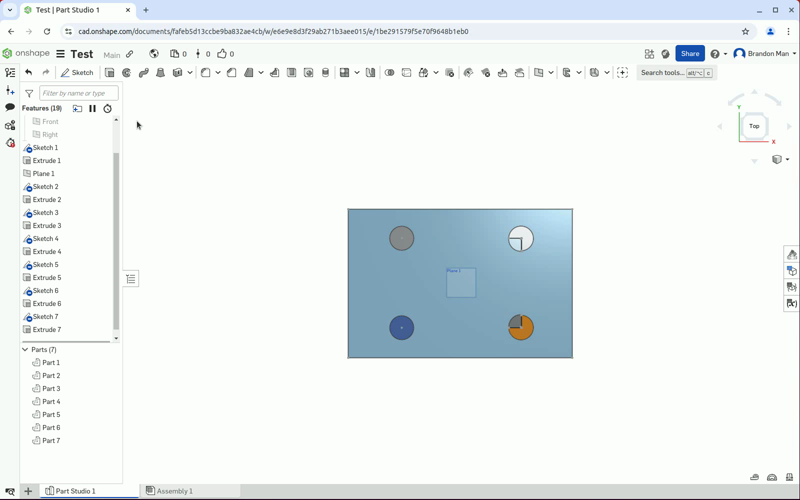
key(up, 3)
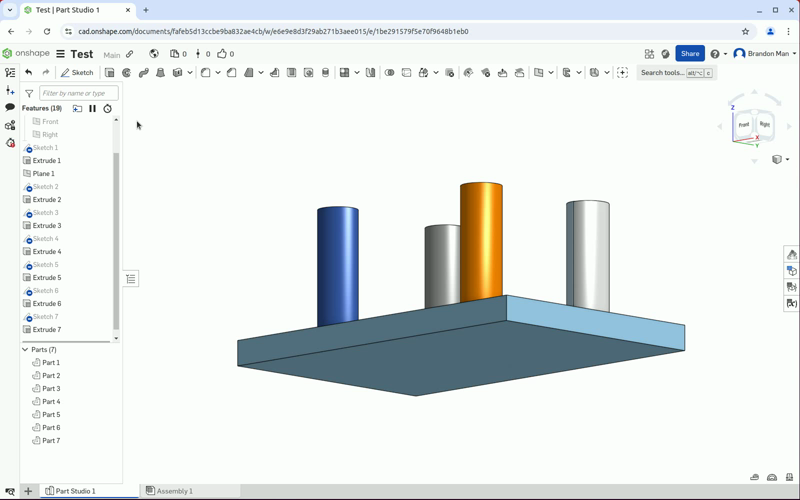
key(left, 3)
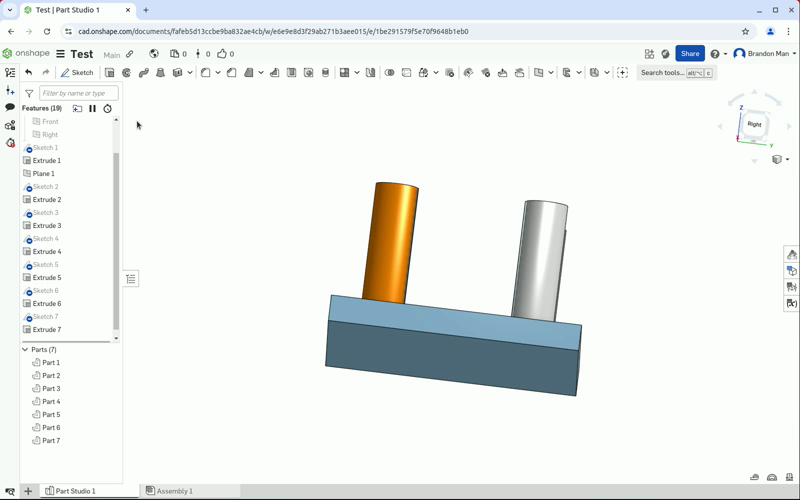
key(right, 3)
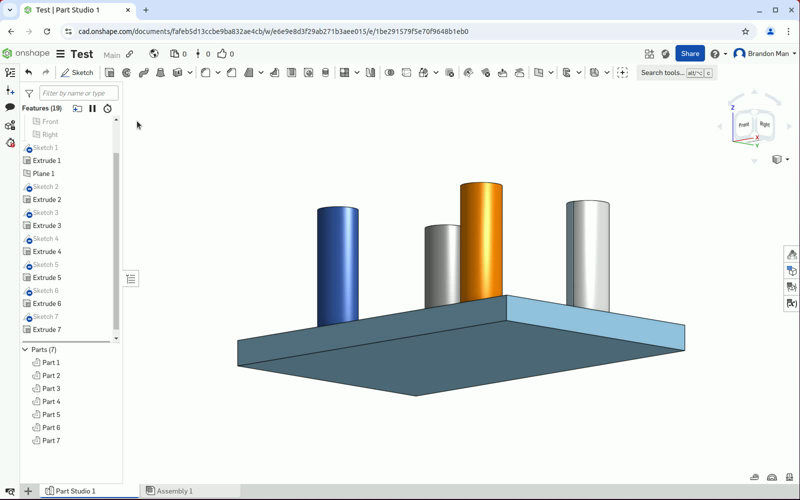
key(down, 3)
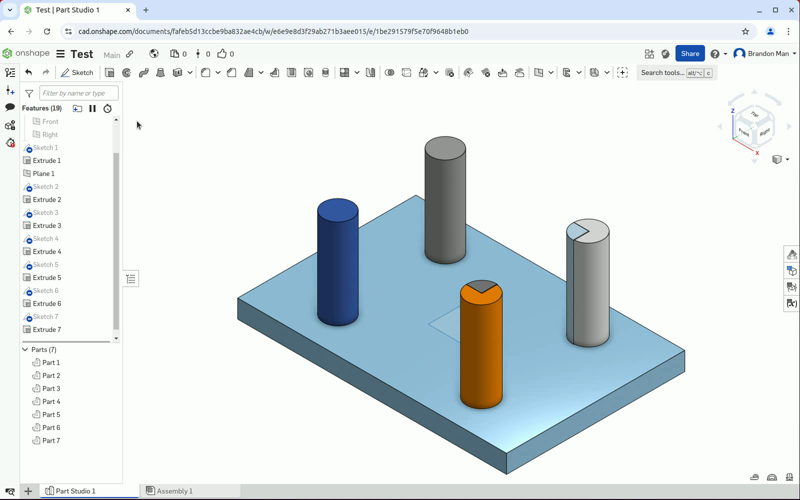
mouse_move(69, 150)
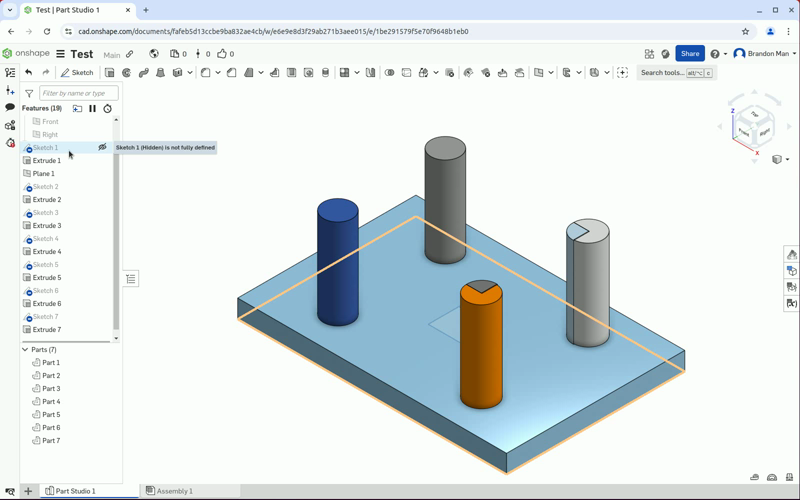
click(69, 150)